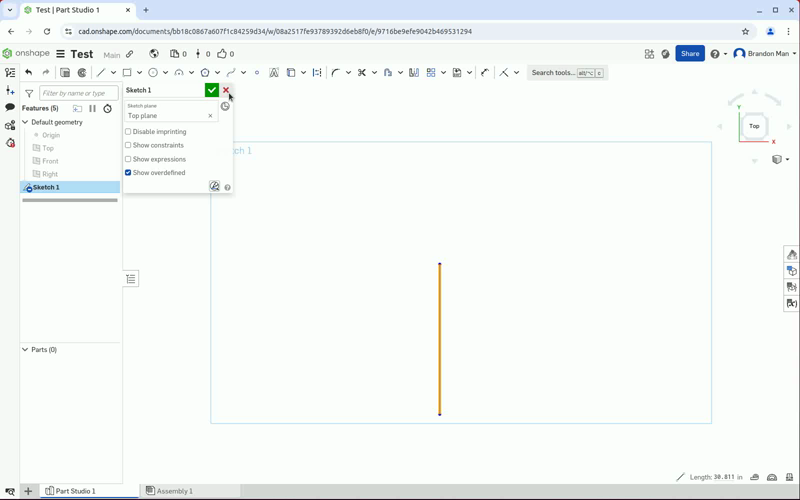
key(shift+h)
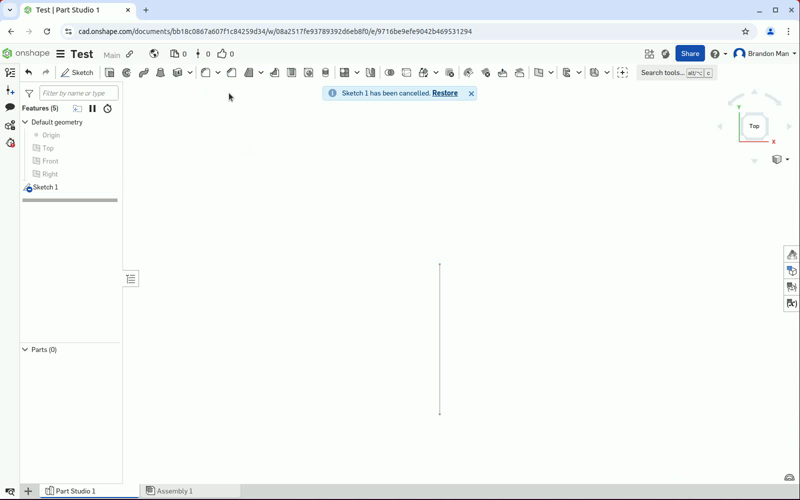
key(shift+s)
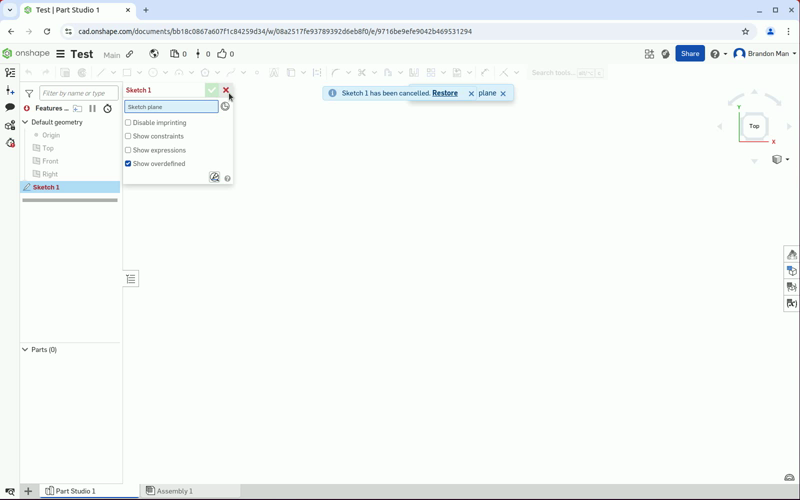
mouse_move(73, 150)
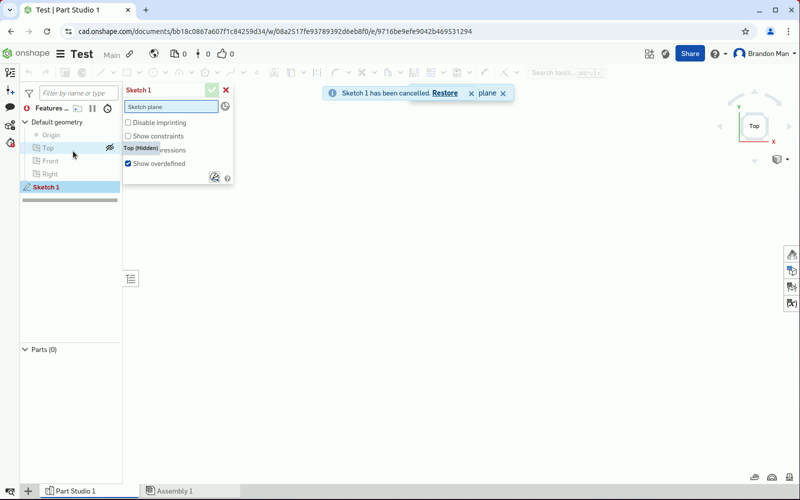
click(73, 150)
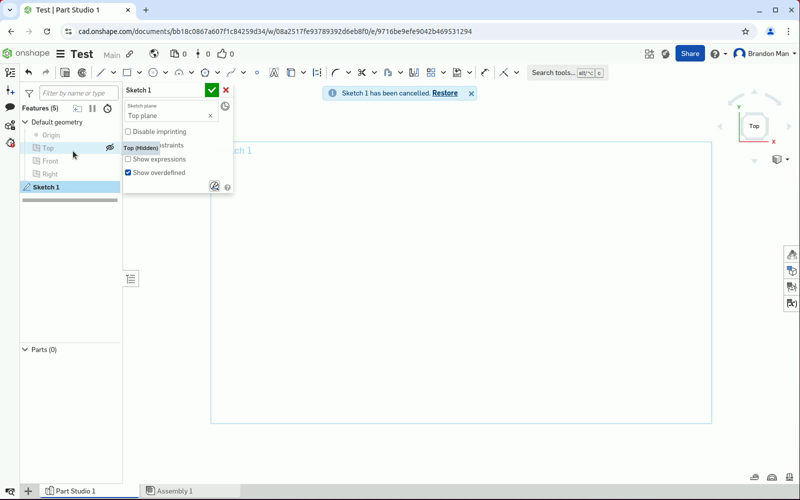
mouse_move(73, 352)
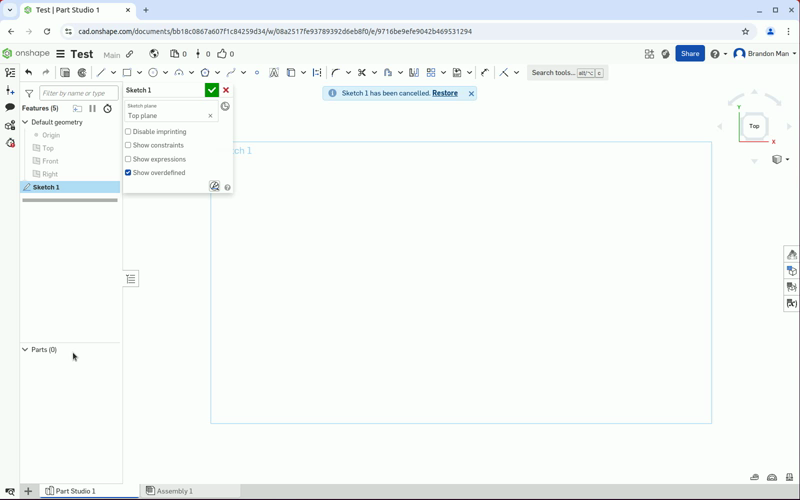
key(y)
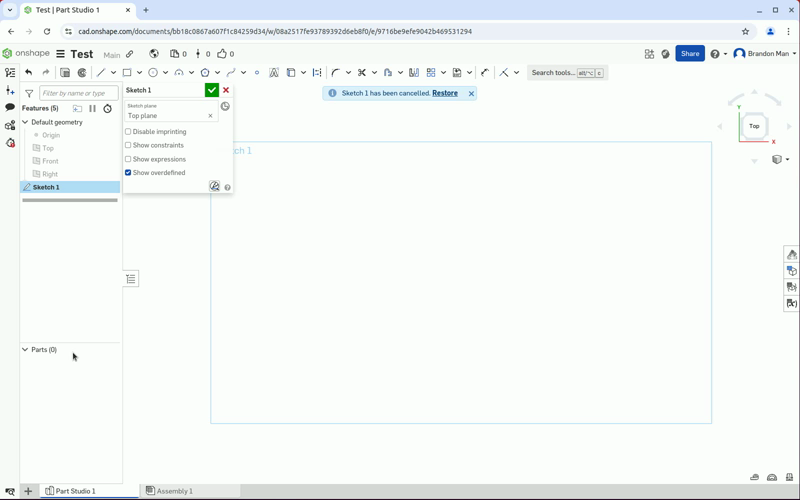
key(c)
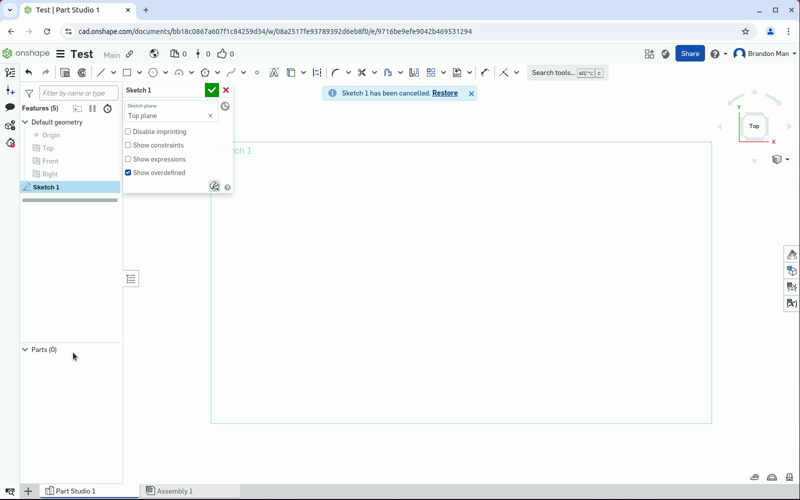
key_down(shift)
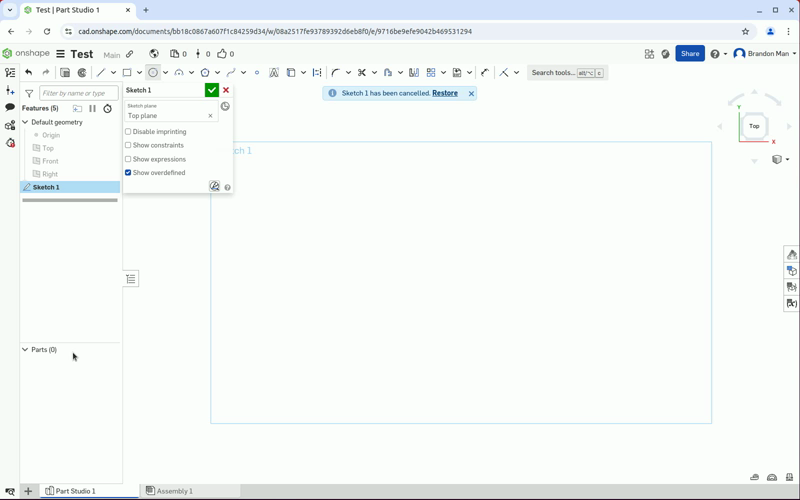
mouse_move(461, 282)
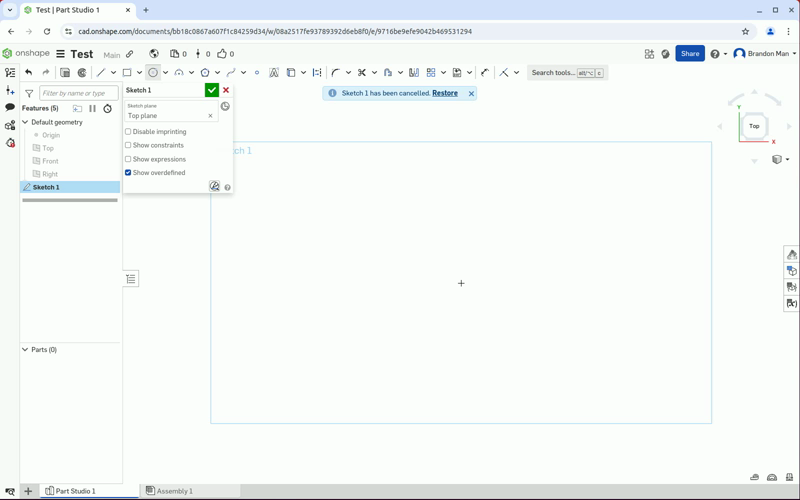
click(461, 282)
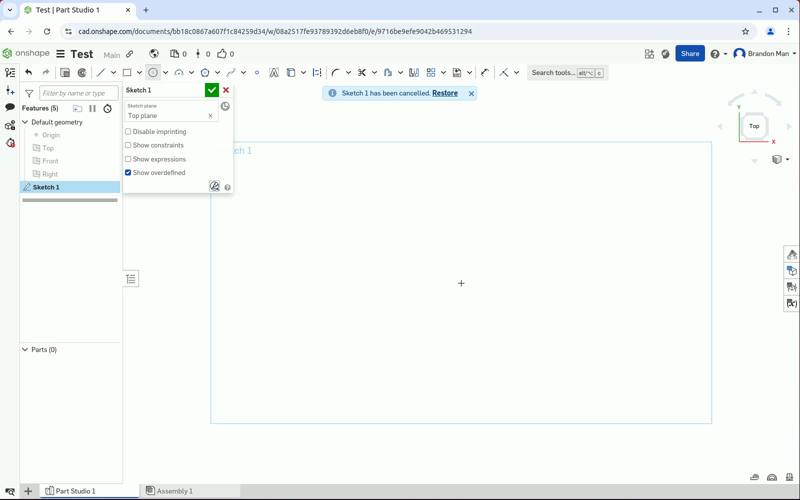
key_up(shift)
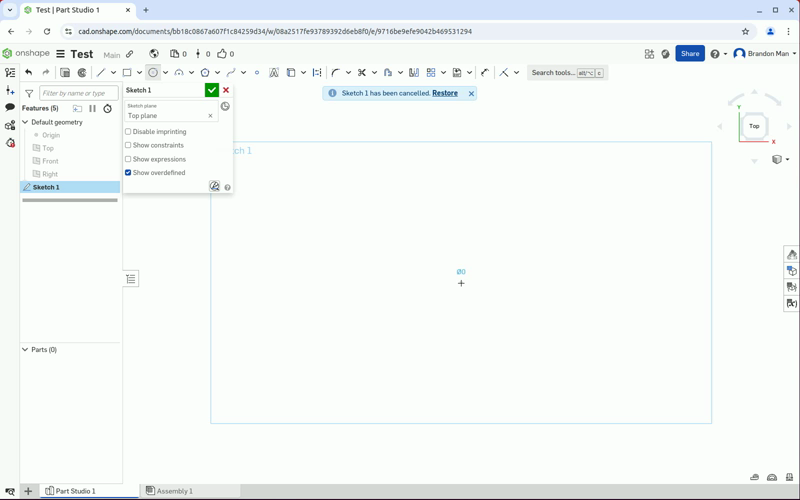
mouse_move(478, 282)
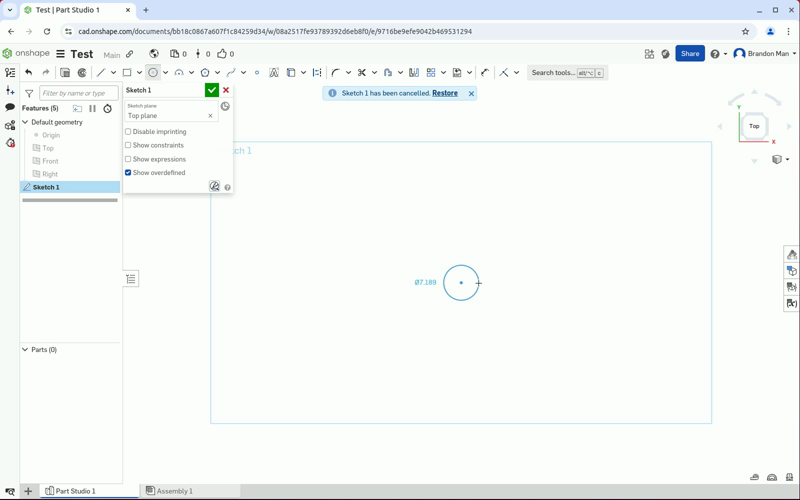
click(478, 282)
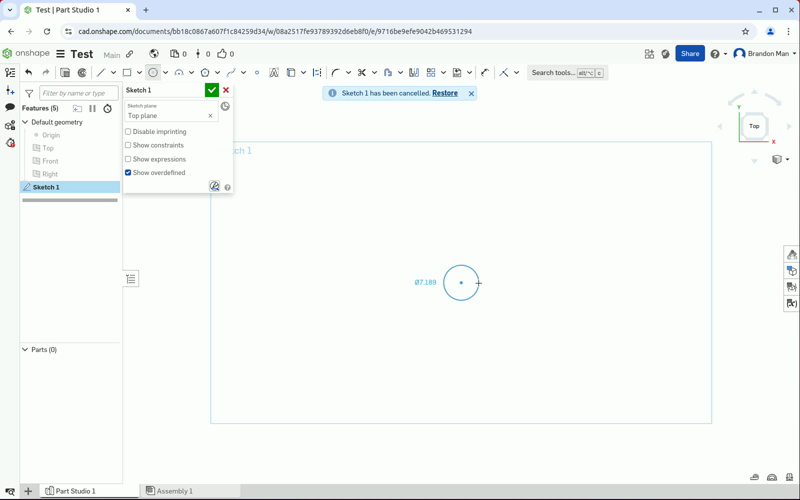
key(esc)
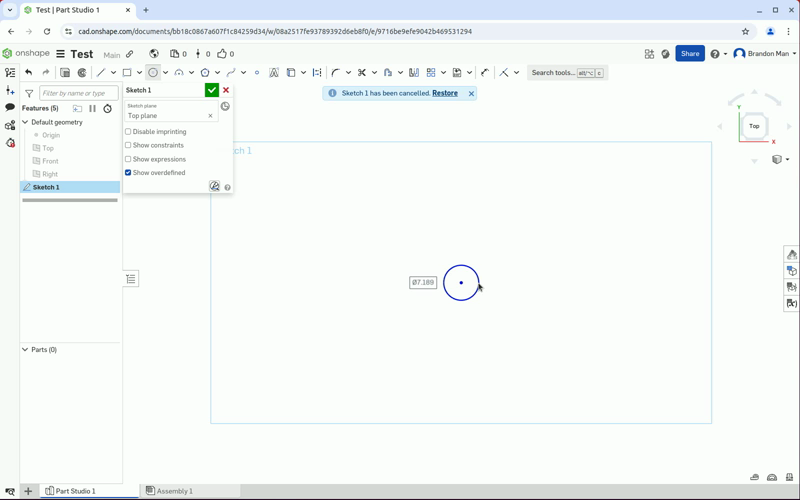
key(c)
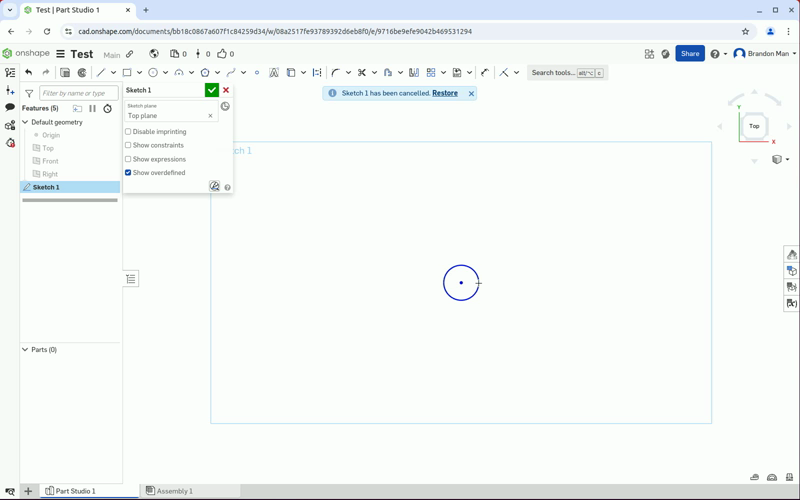
key_down(shift)
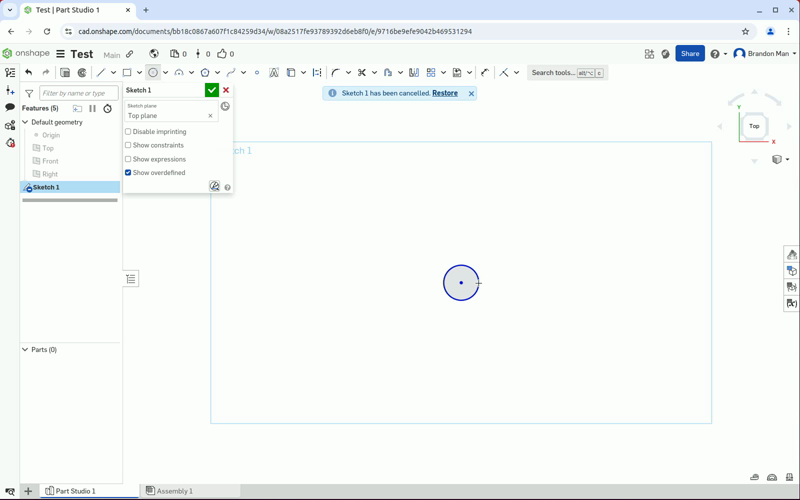
mouse_move(461, 282)
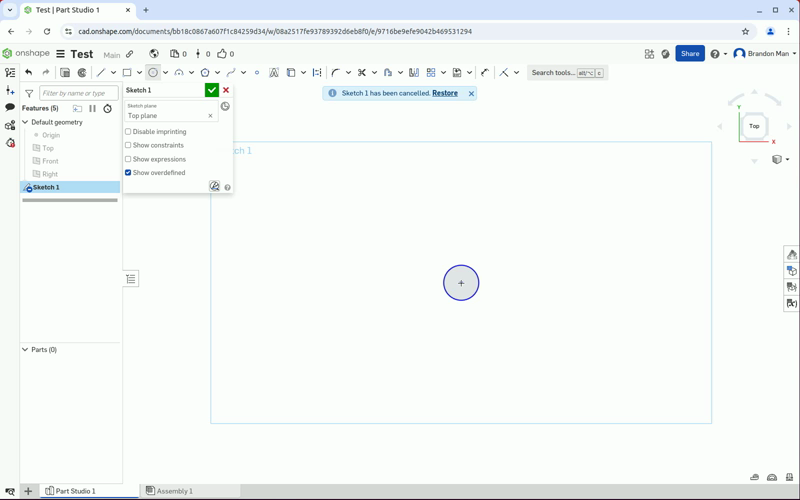
click(461, 282)
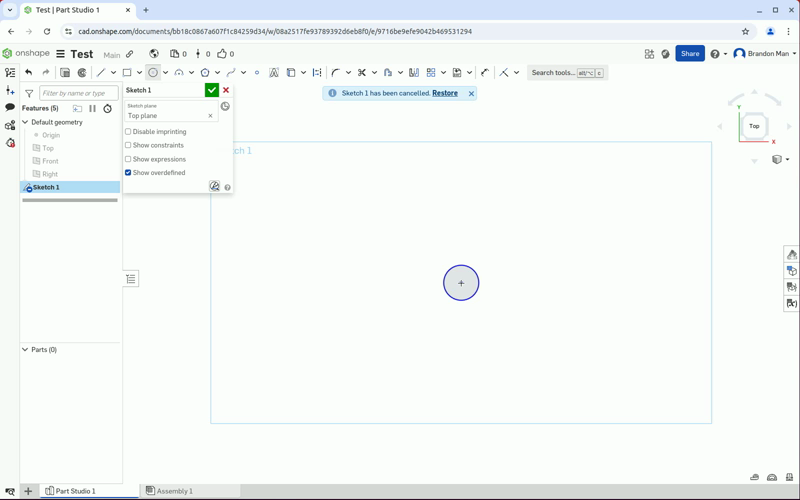
key_up(shift)
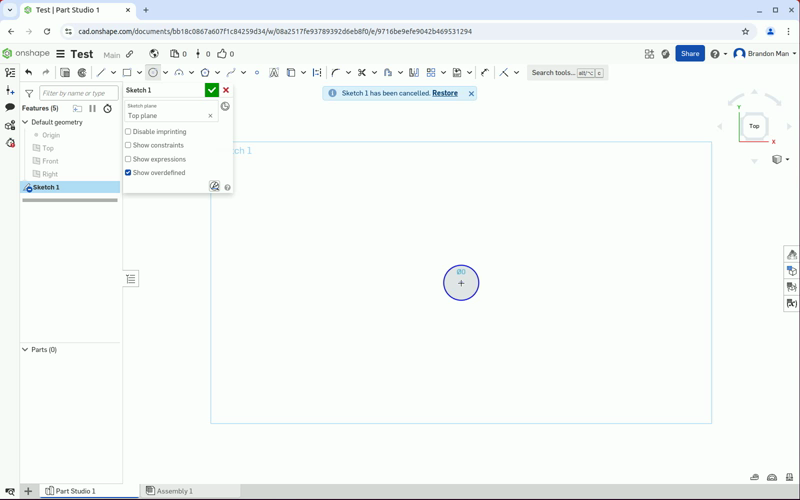
mouse_move(477, 282)
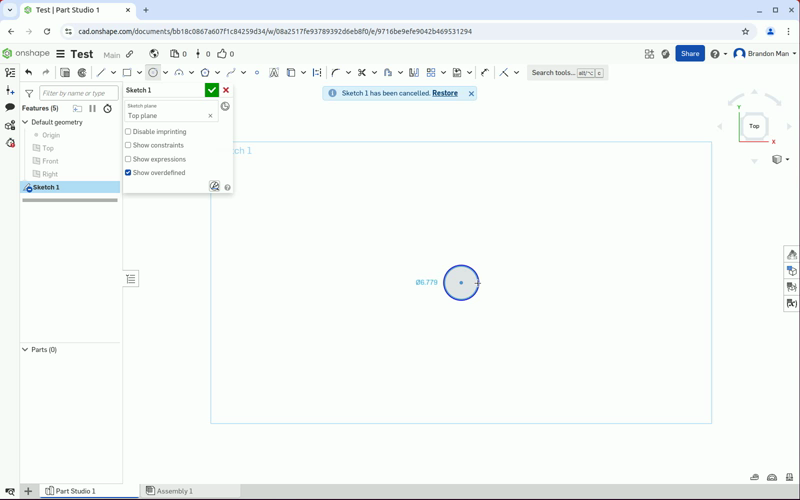
scroll(6)
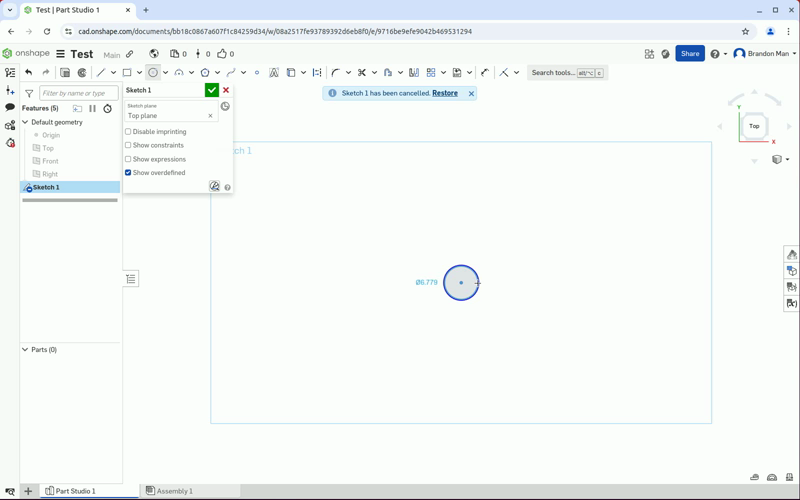
scroll(6)
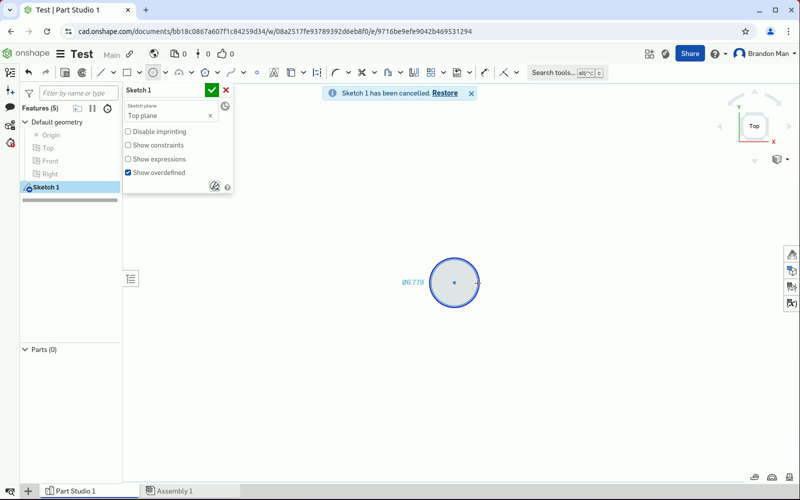
scroll(6)
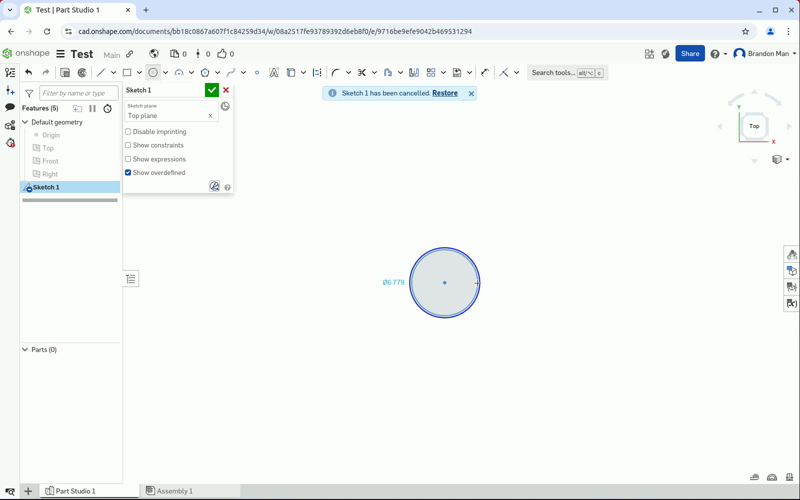
scroll(6)
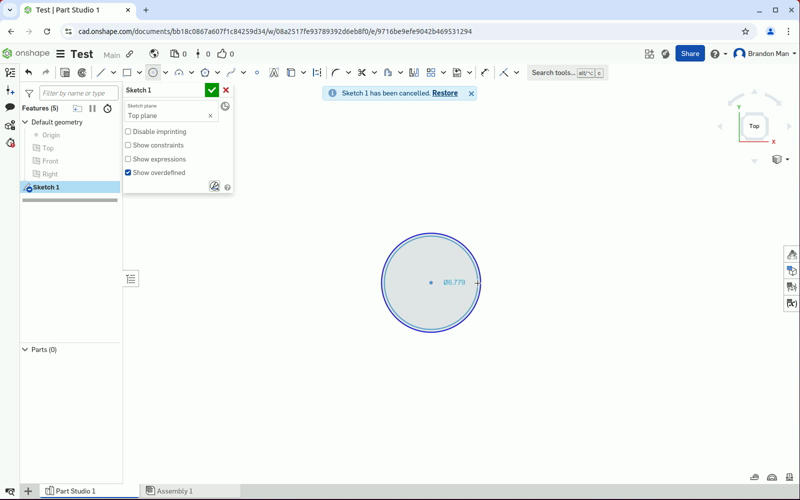
scroll(6)
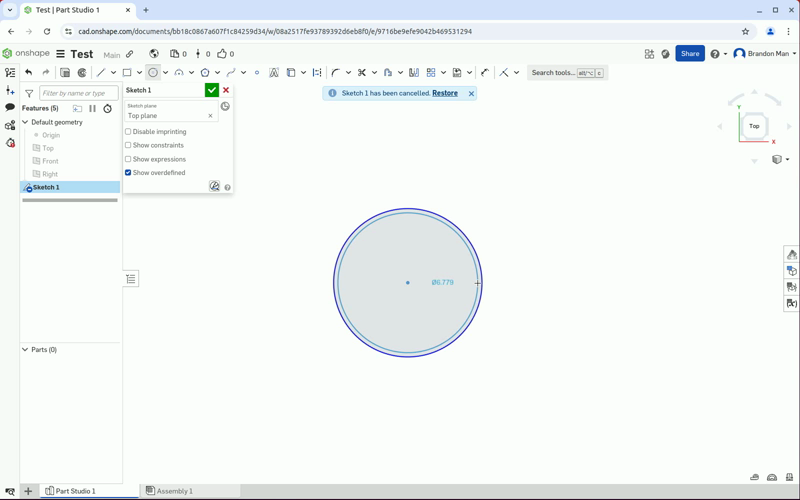
scroll(6)
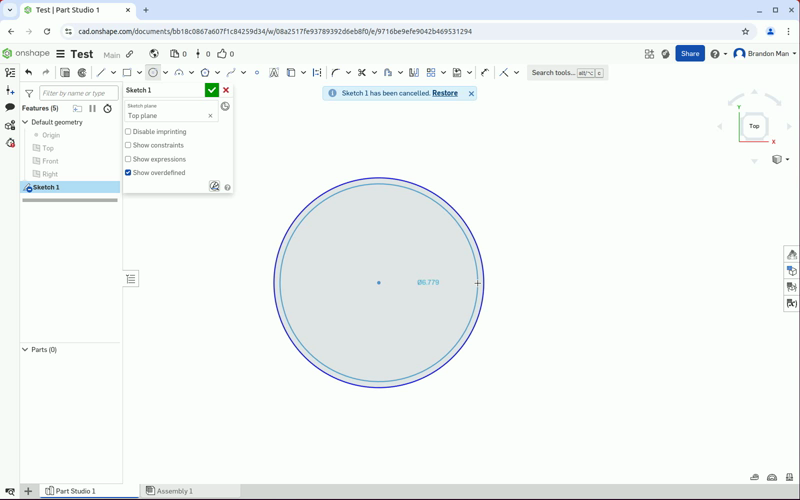
scroll(6)
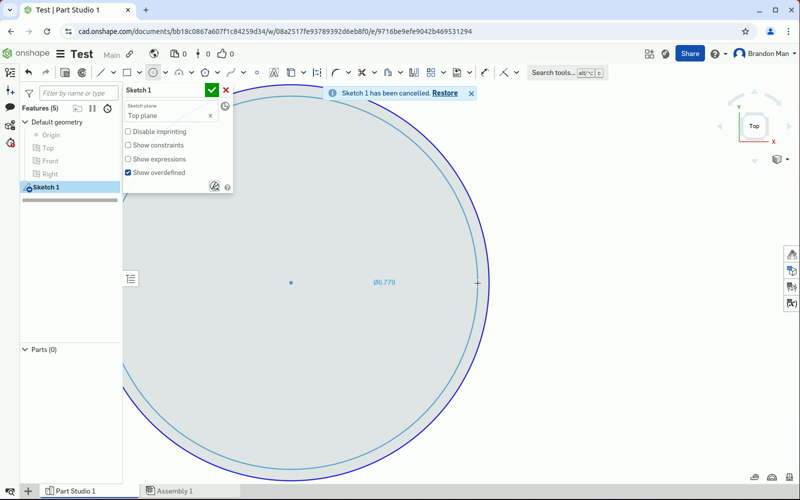
click(477, 282)
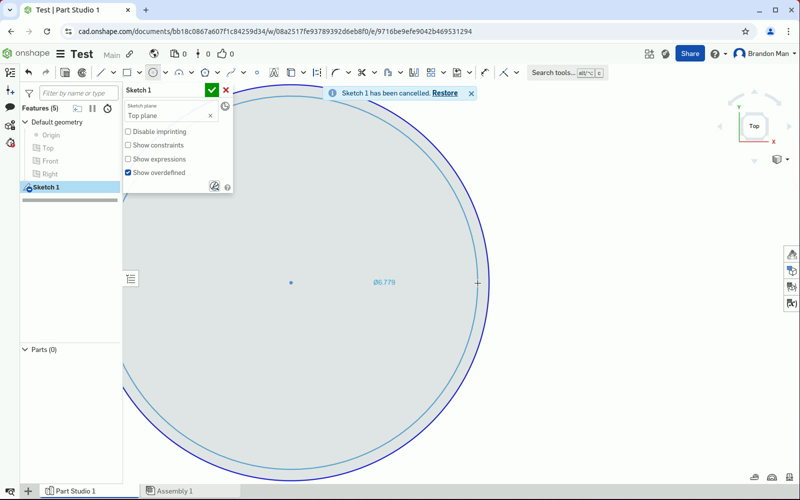
scroll(-6)
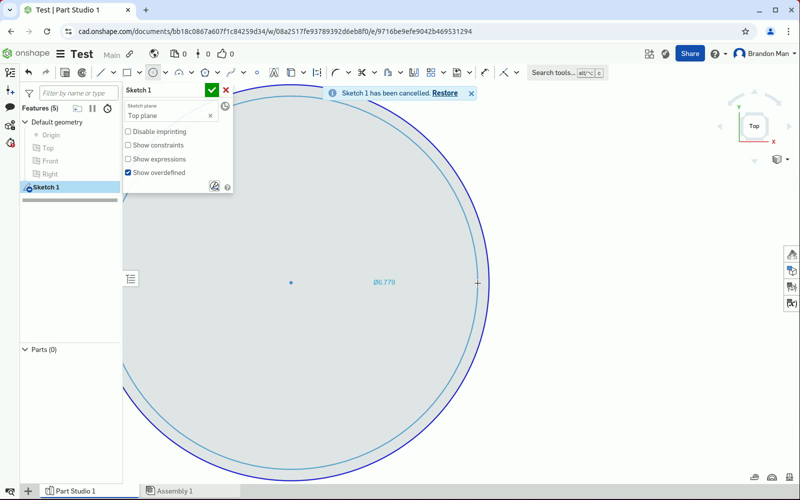
scroll(-6)
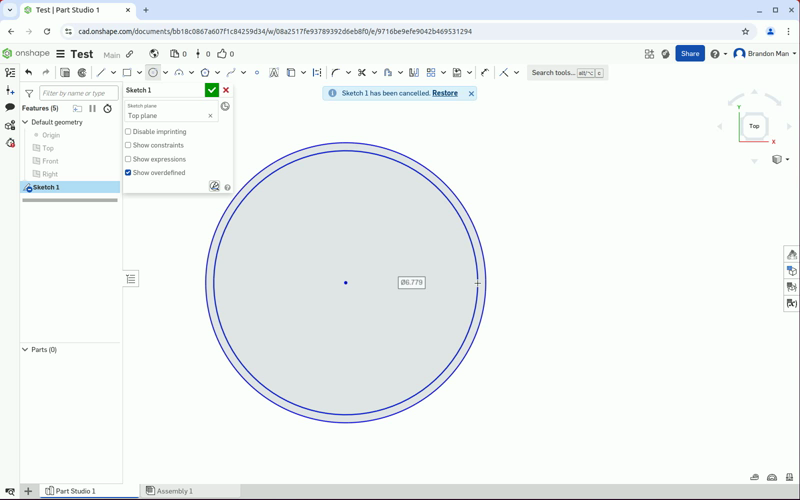
scroll(-6)
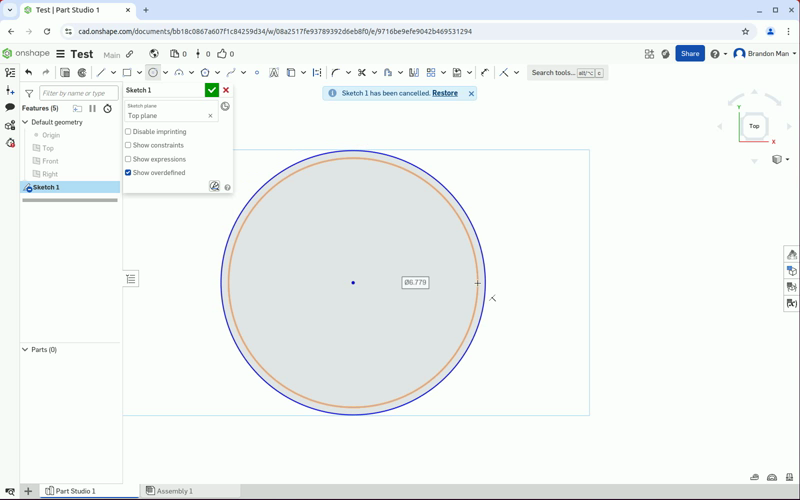
scroll(-6)
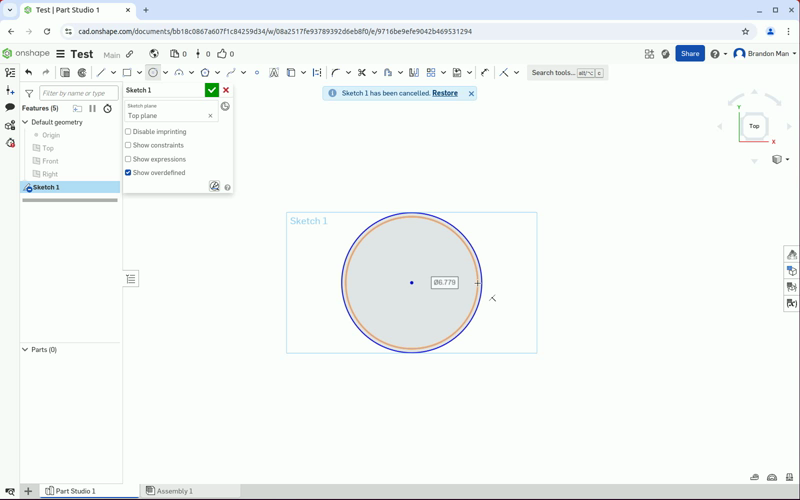
scroll(-6)
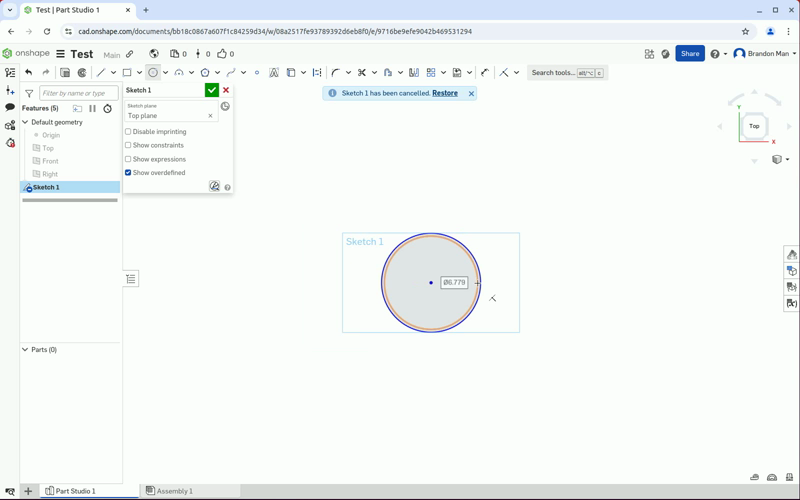
scroll(-6)
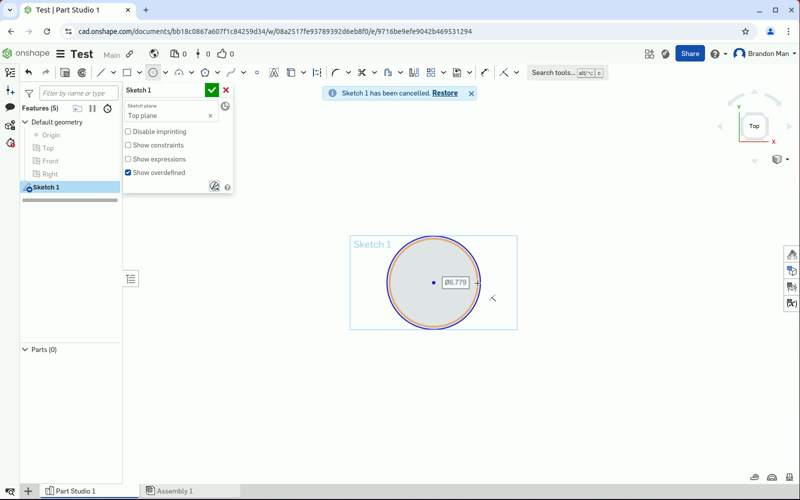
scroll(-6)
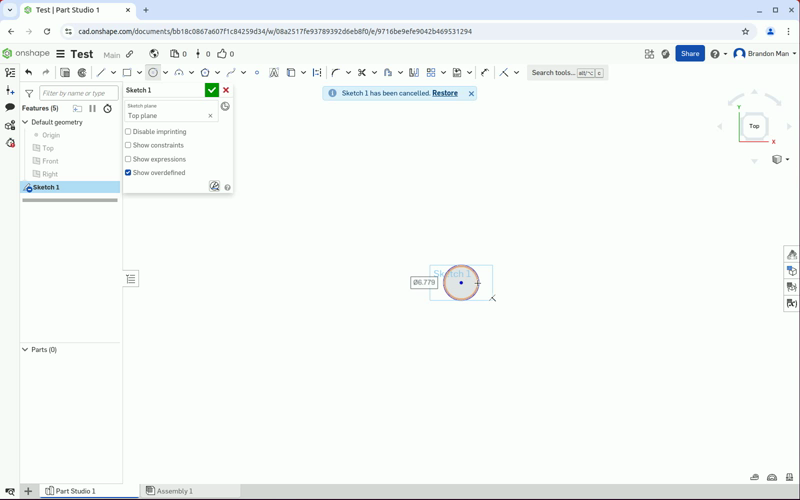
key(esc)
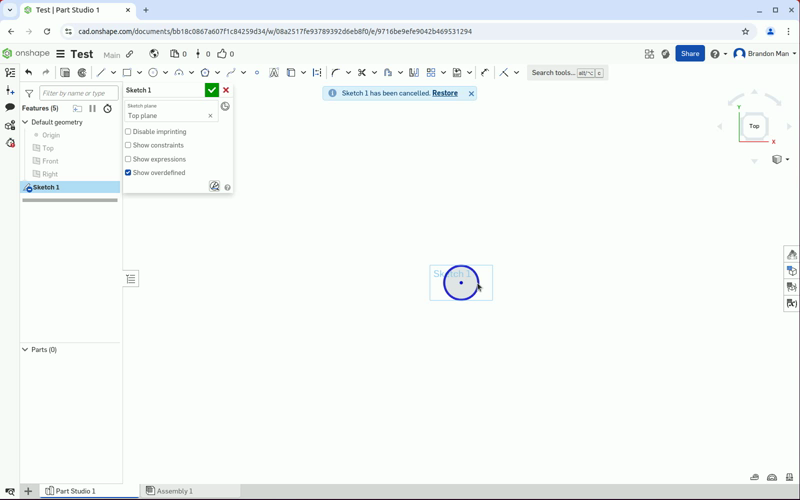
mouse_move(463, 266)
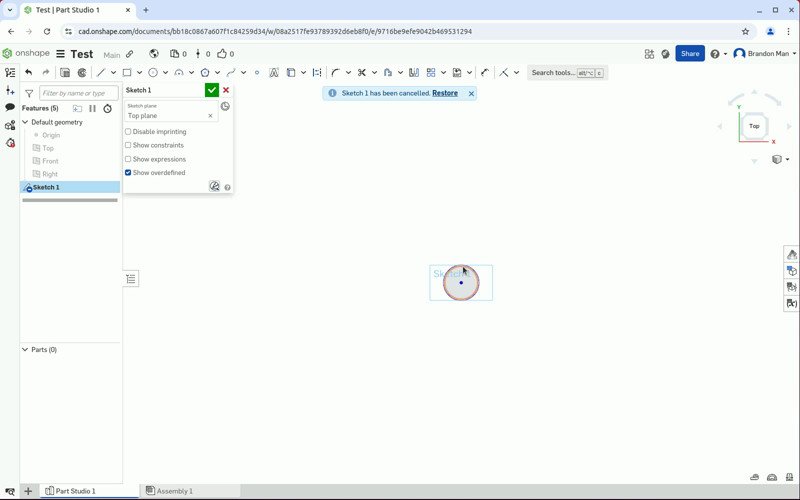
scroll(6)
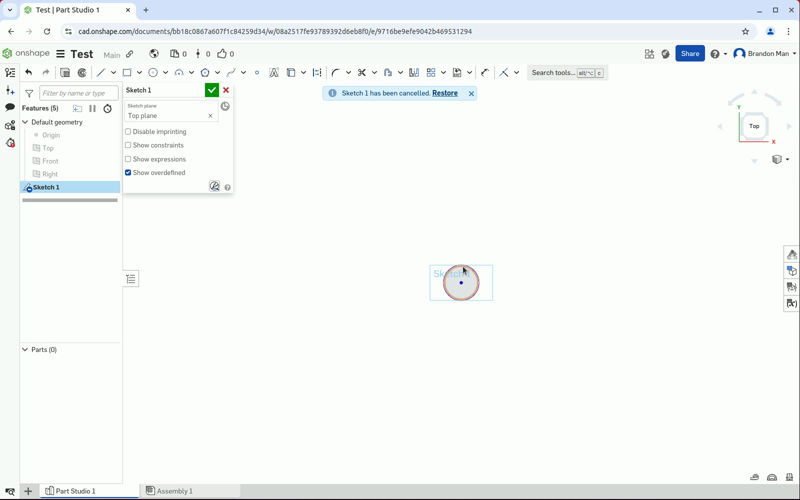
scroll(6)
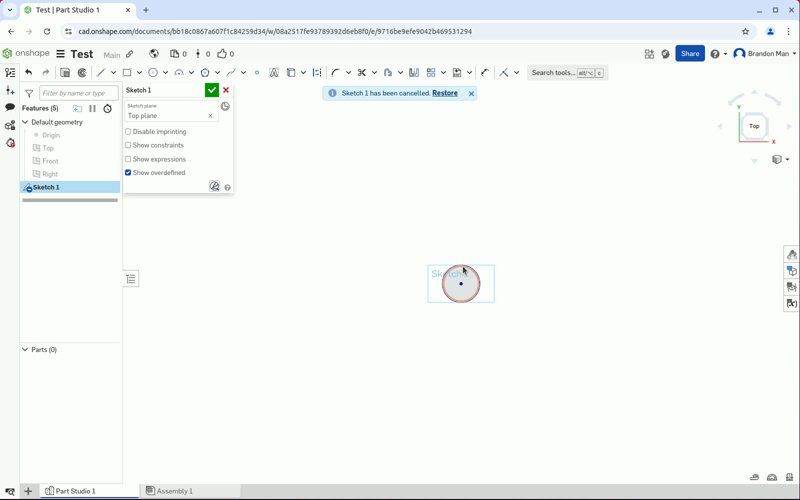
scroll(6)
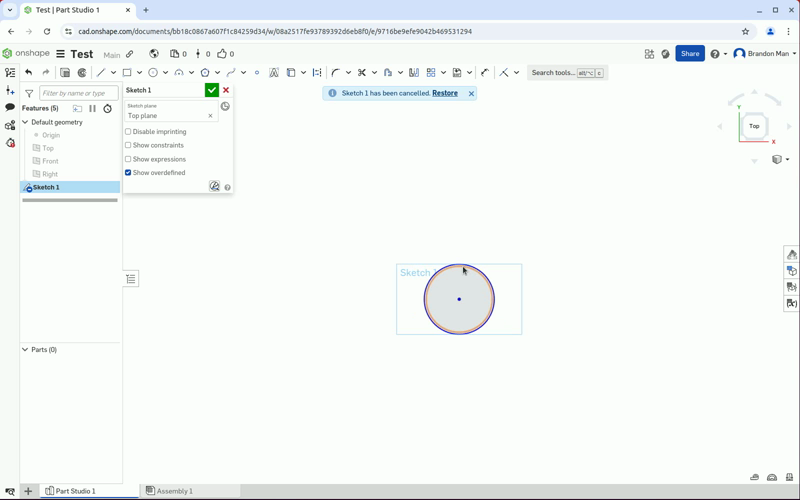
scroll(6)
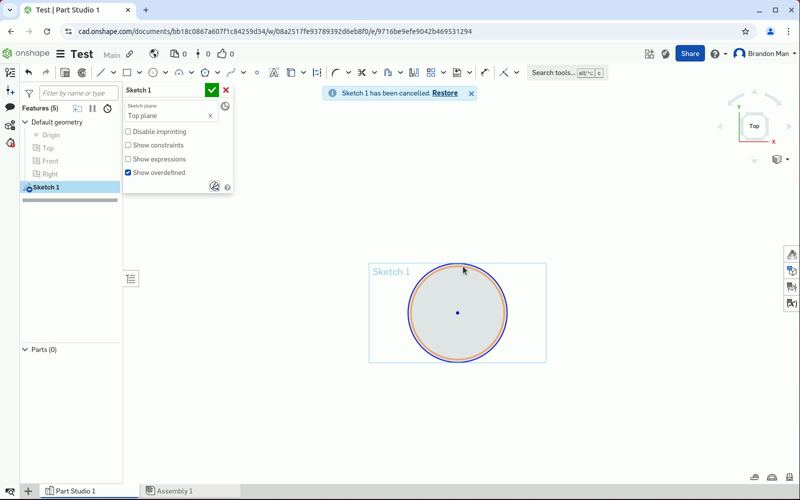
scroll(6)
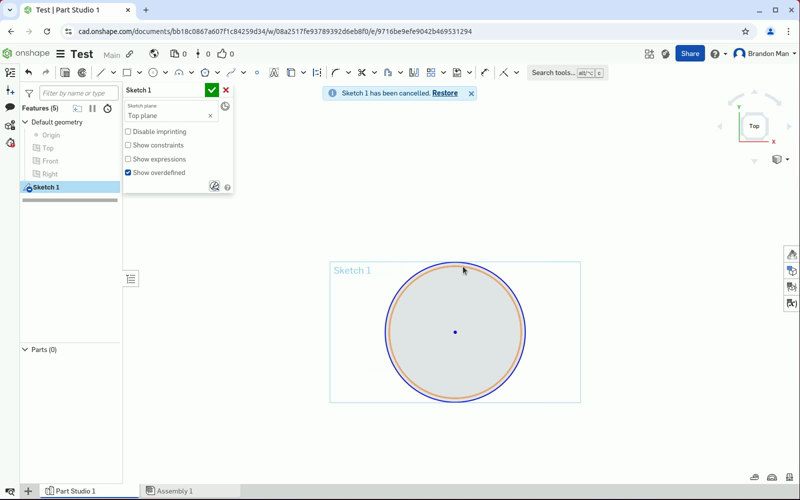
scroll(6)
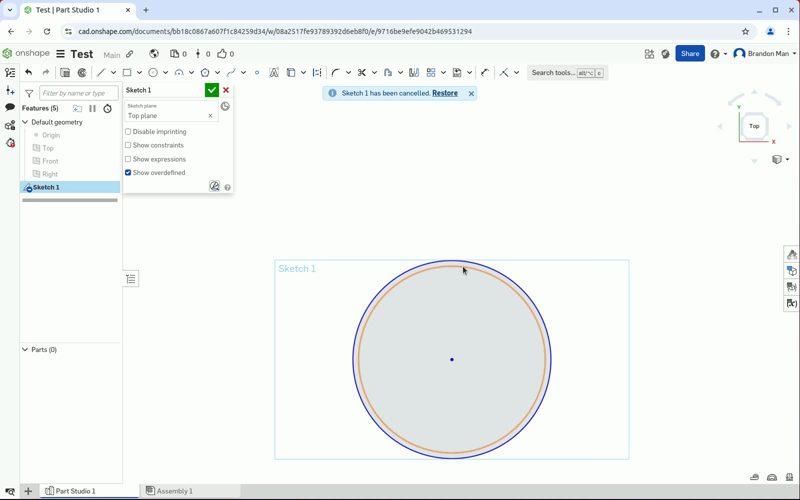
scroll(6)
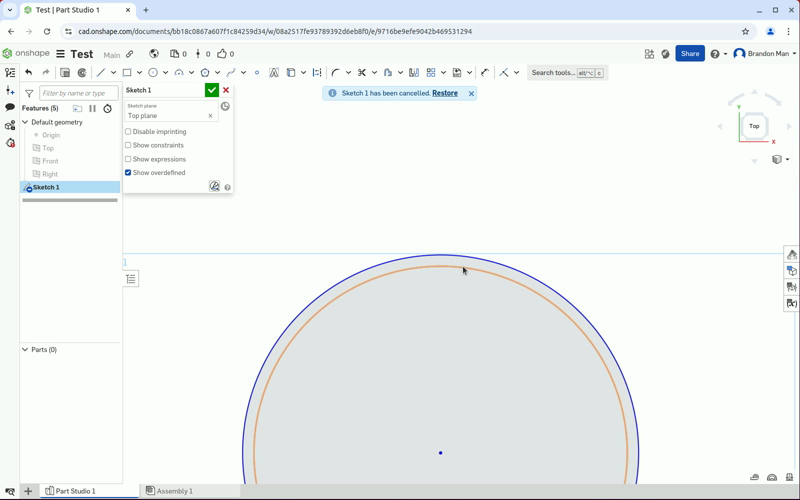
click(463, 266)
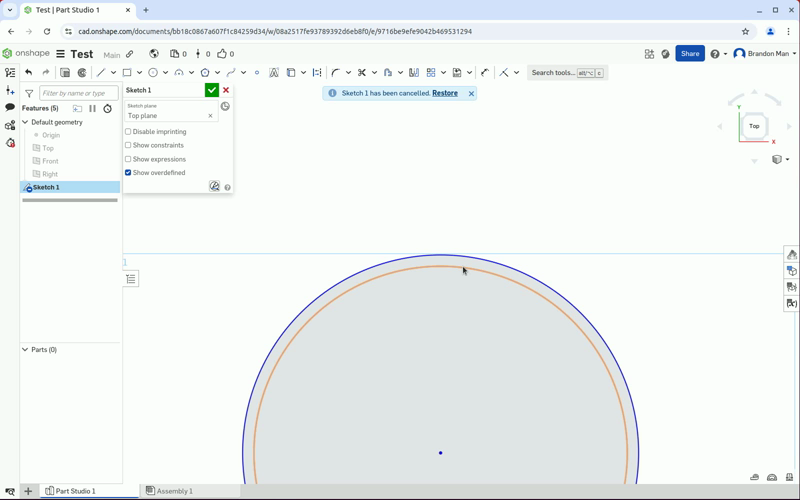
scroll(-6)
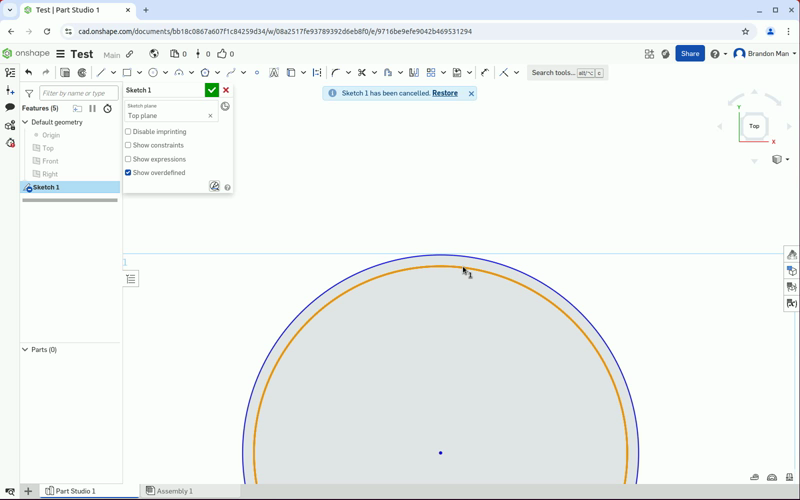
scroll(-6)
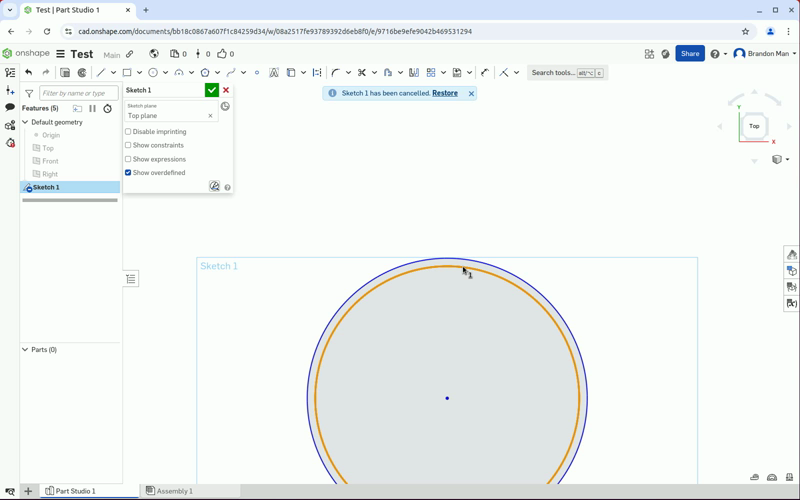
scroll(-6)
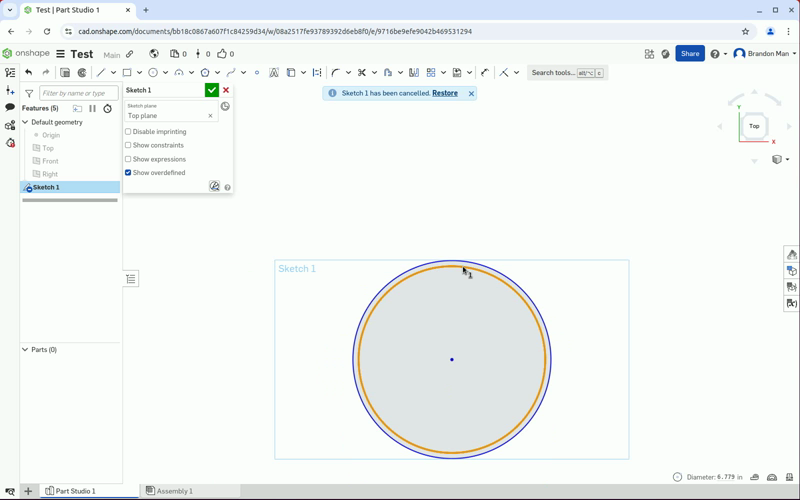
scroll(-6)
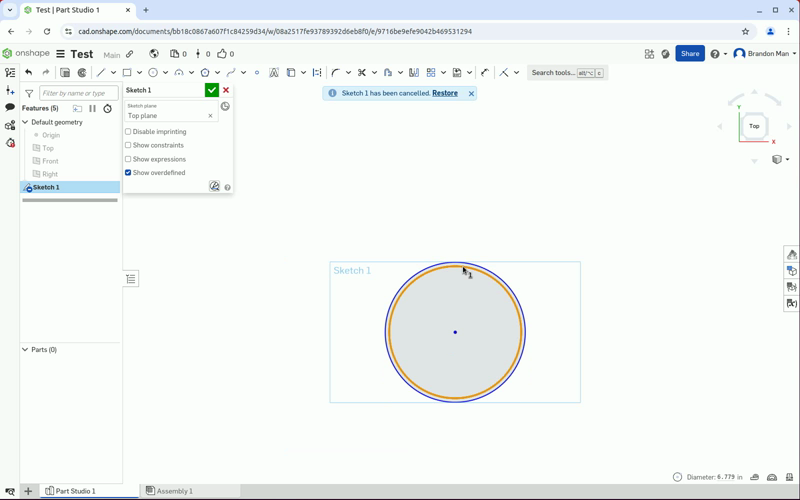
scroll(-6)
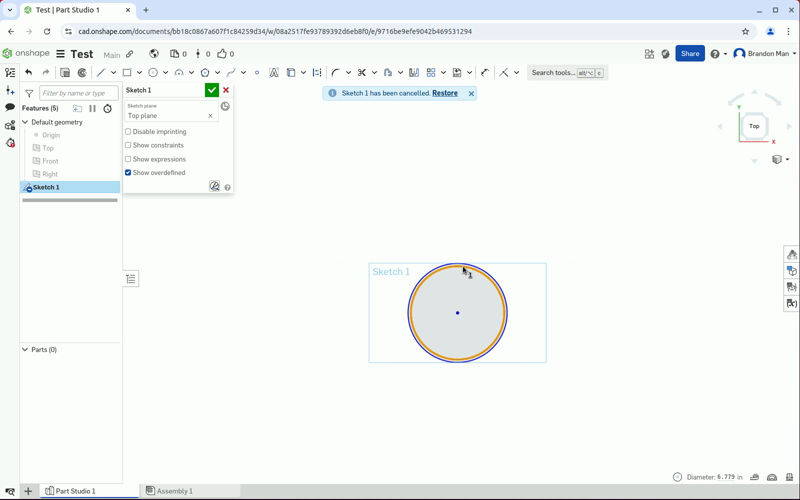
scroll(-6)
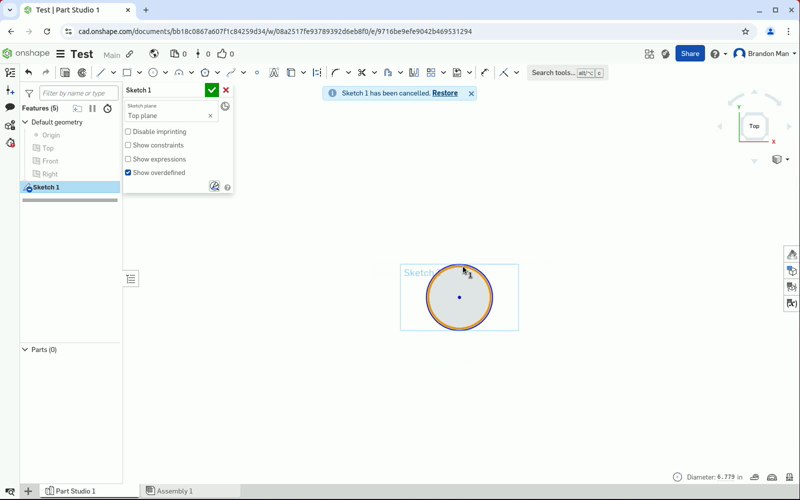
scroll(-6)
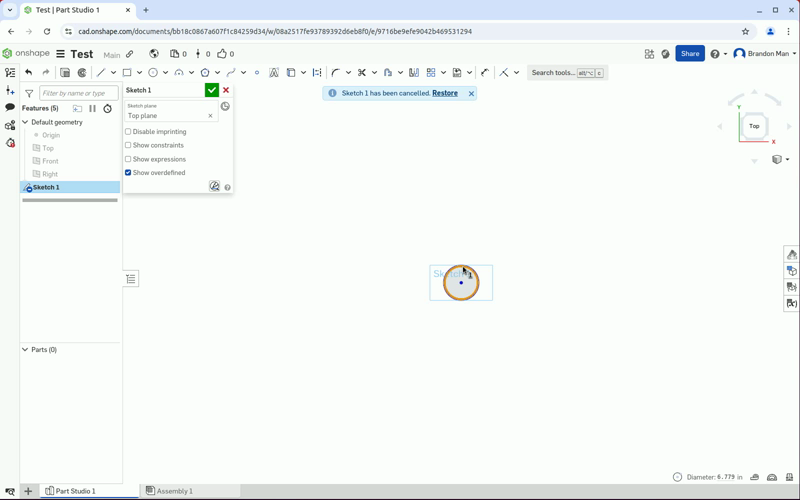
mouse_move(73, 352)
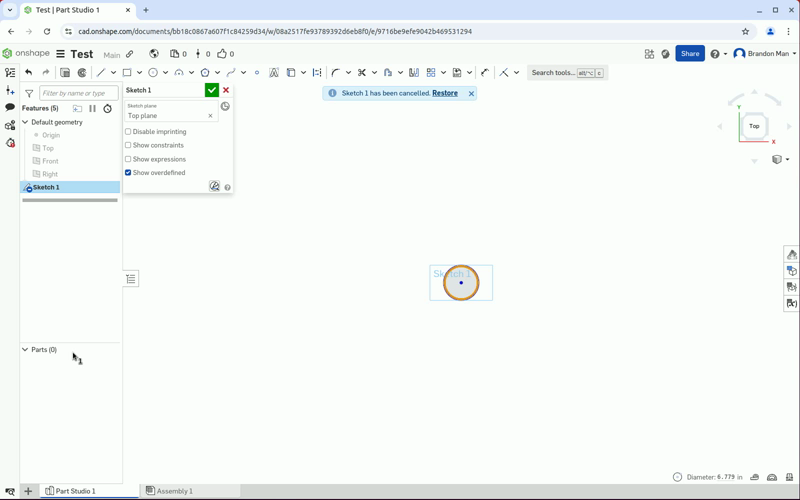
key(shift+y)
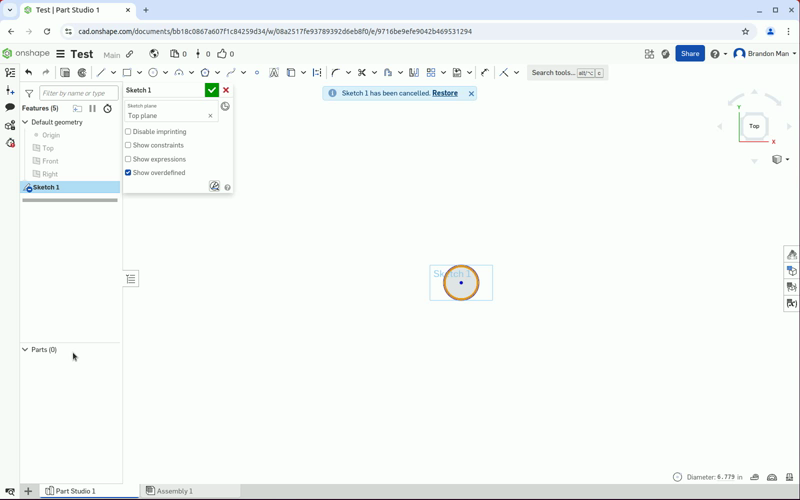
key(shift+e)
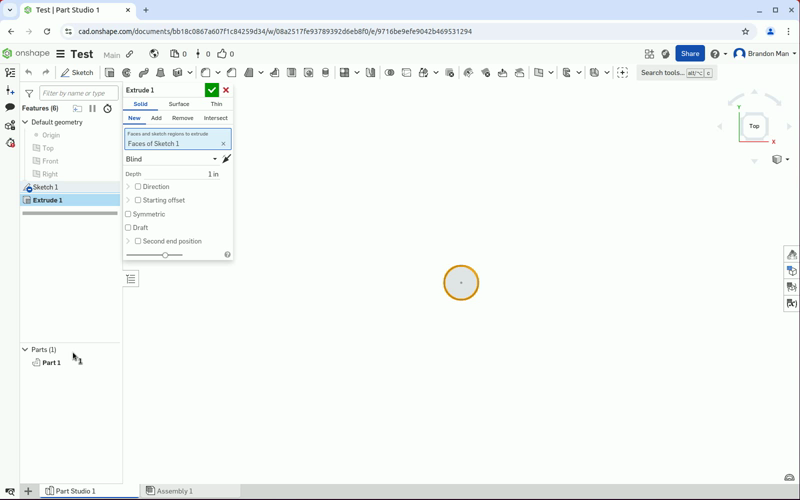
mouse_move(143, 106)
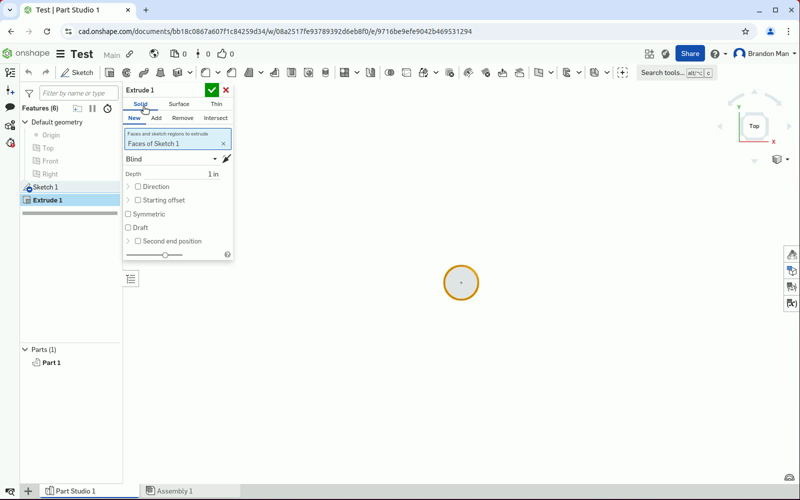
click(143, 106)
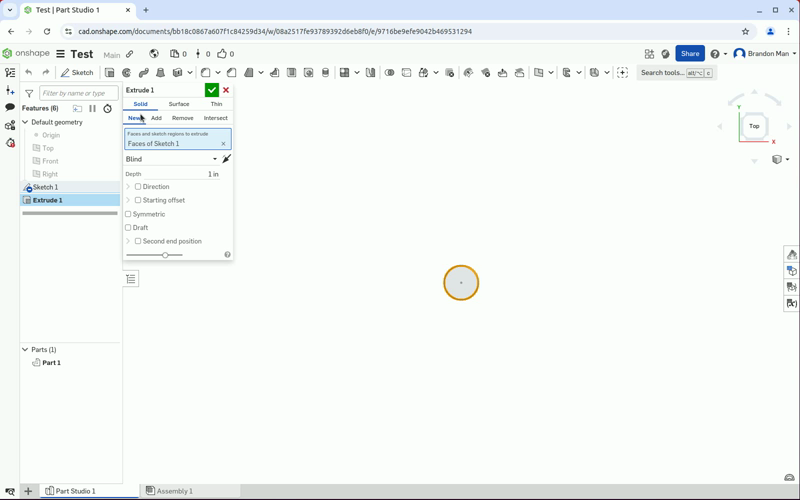
mouse_move(137, 120)
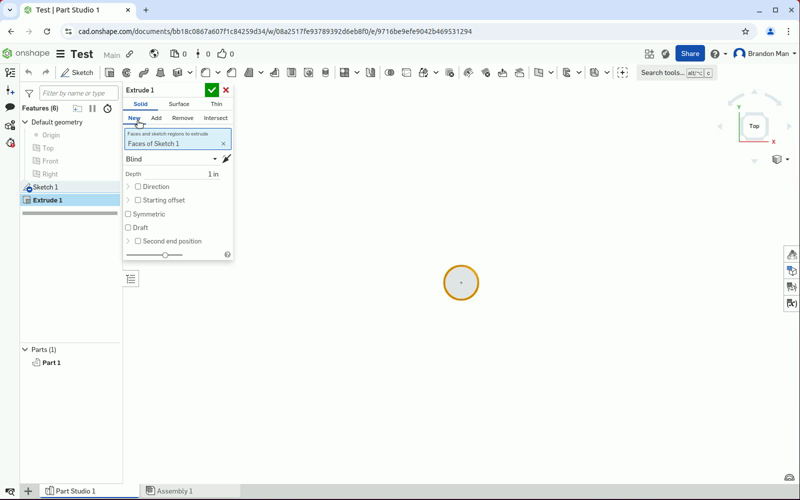
click(137, 120)
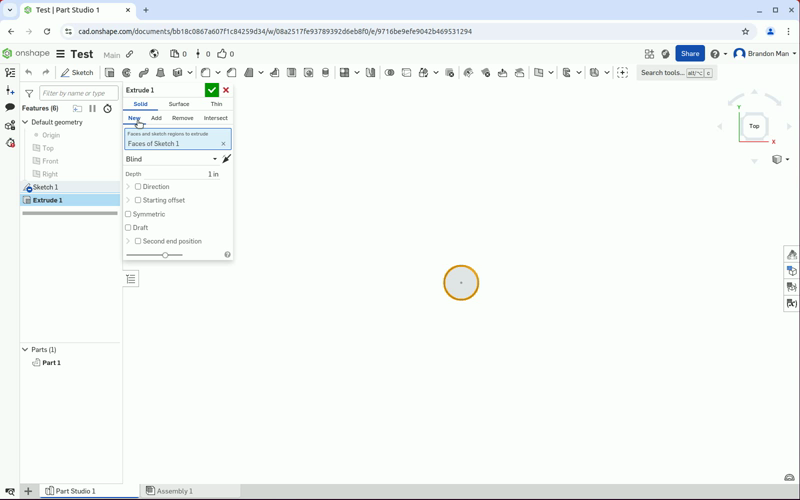
key(tab, 4)
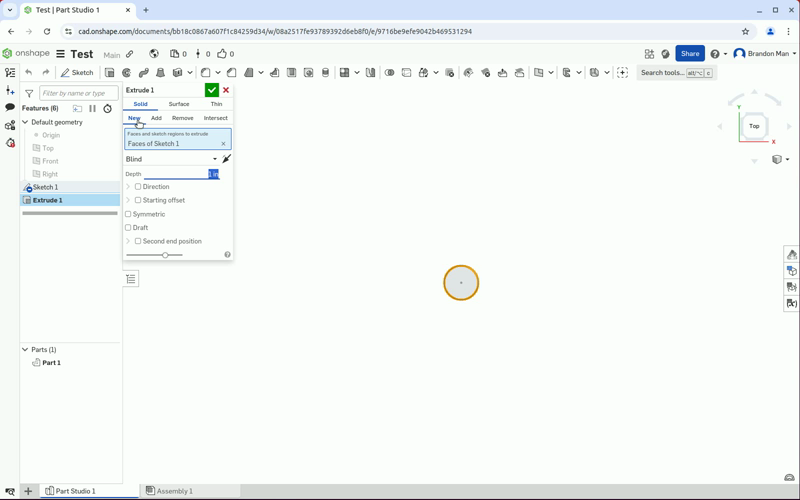
text(-0.241)
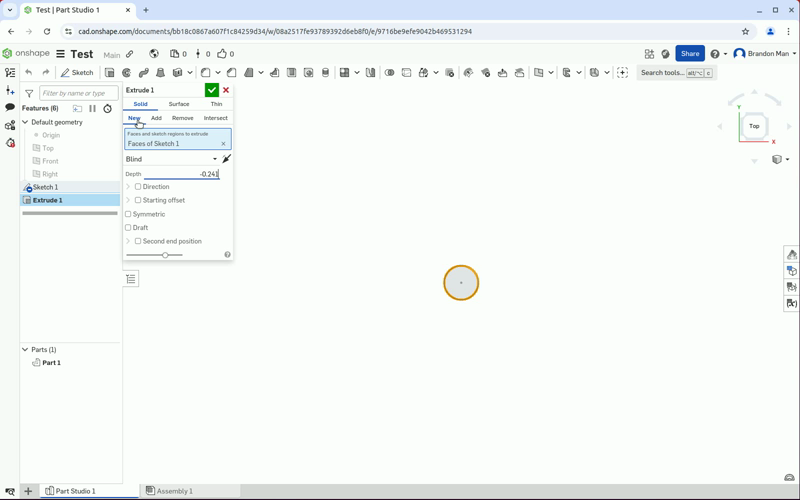
key(enter)
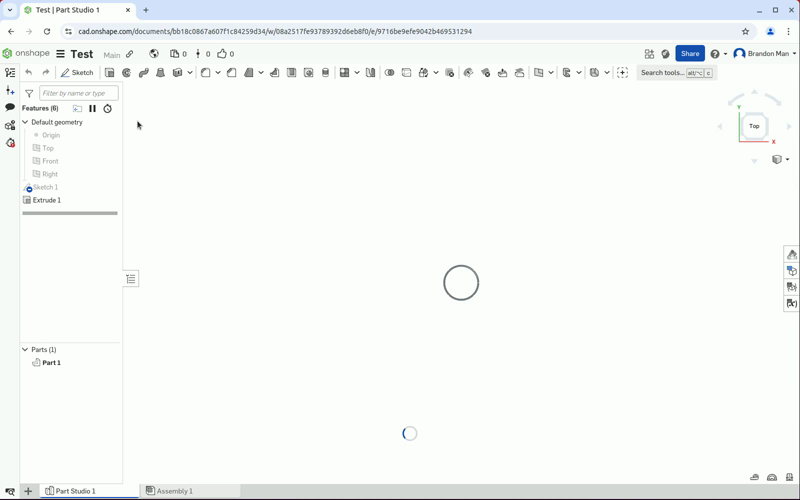
key(shift+h)
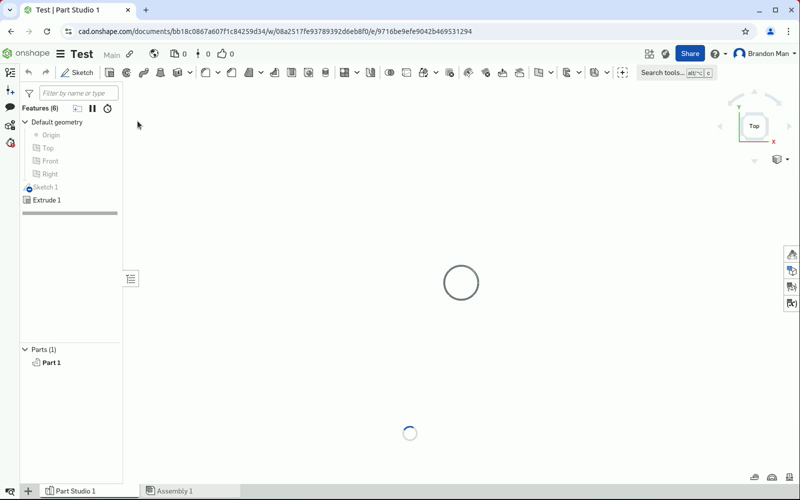
key(shift+h)
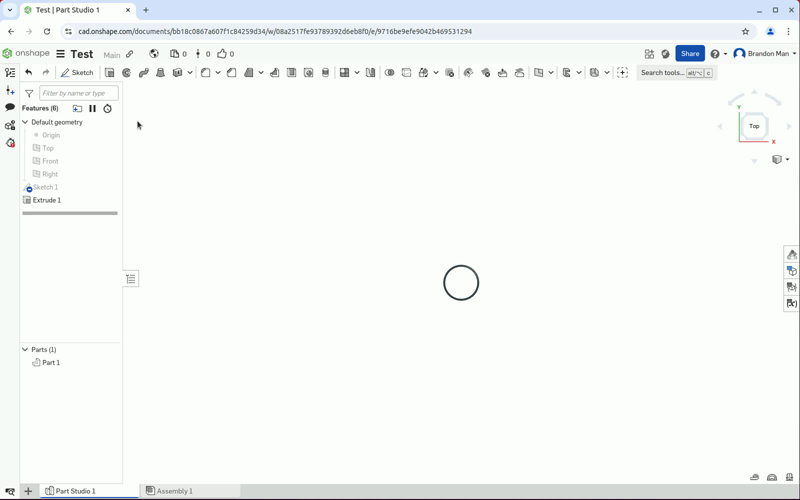
mouse_move(73, 189)
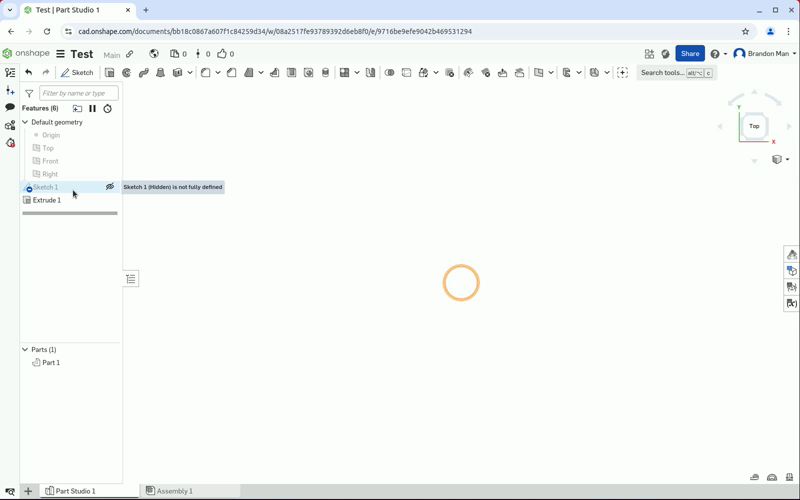
click(73, 189)
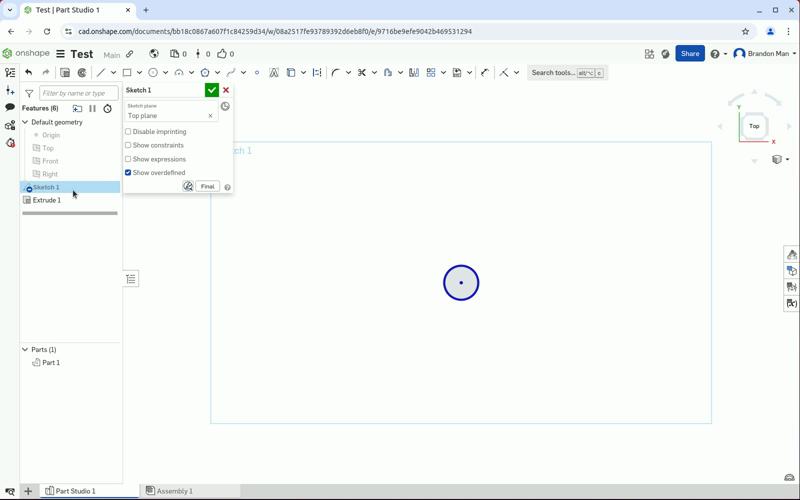
mouse_move(229, 92)
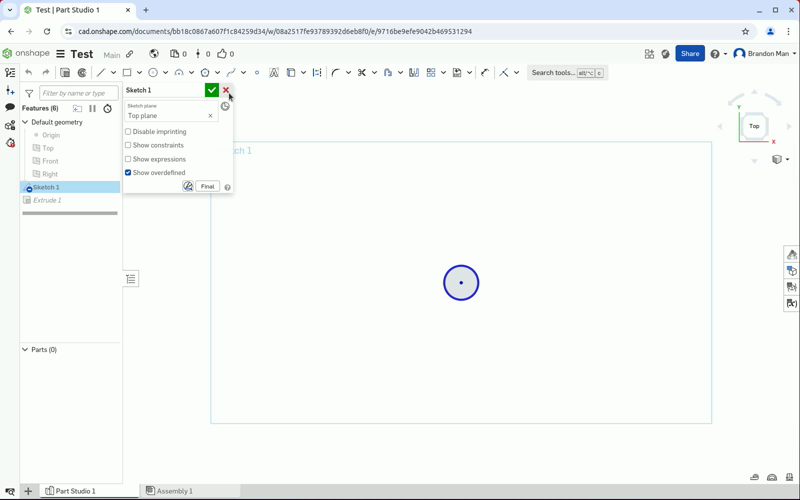
click(229, 92)
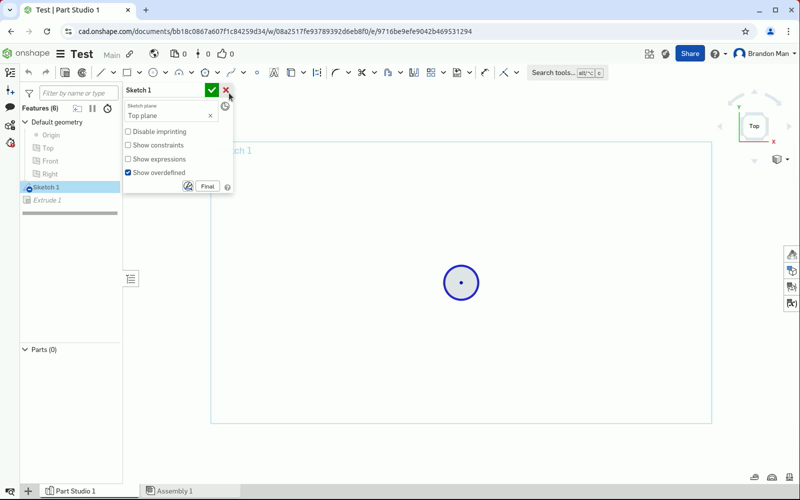
key(shift+s)
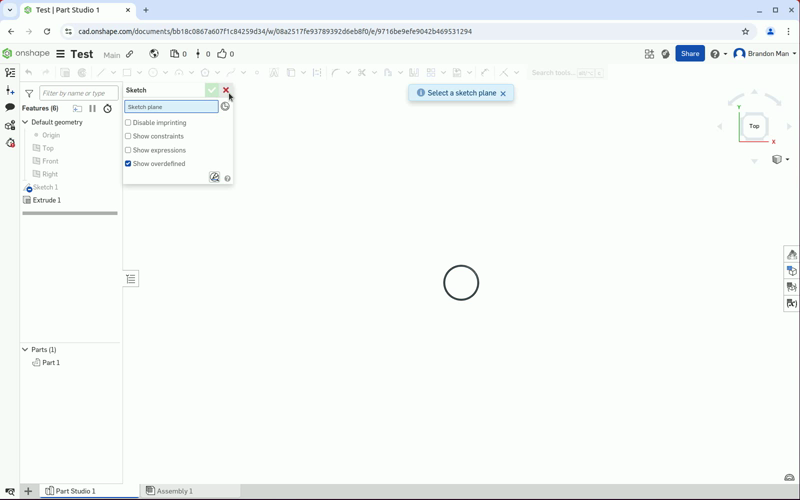
mouse_move(73, 150)
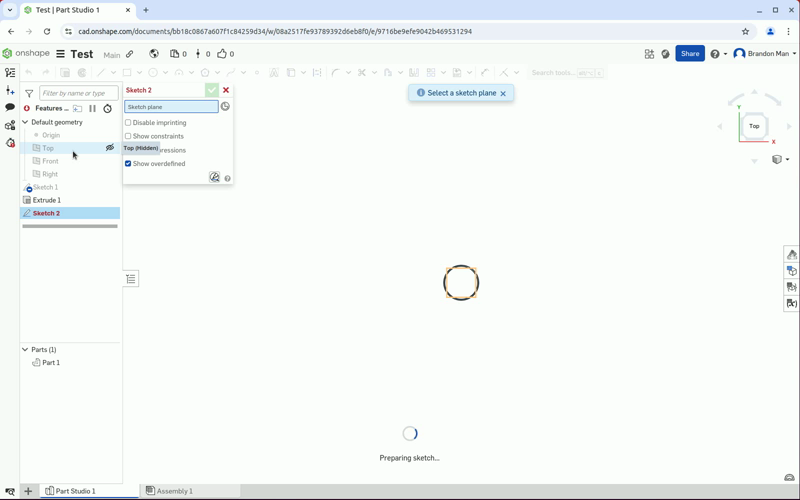
click(73, 150)
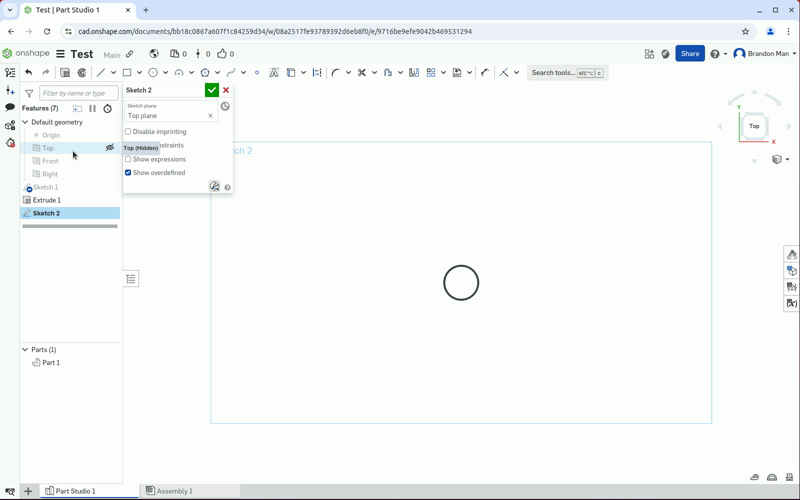
mouse_move(73, 352)
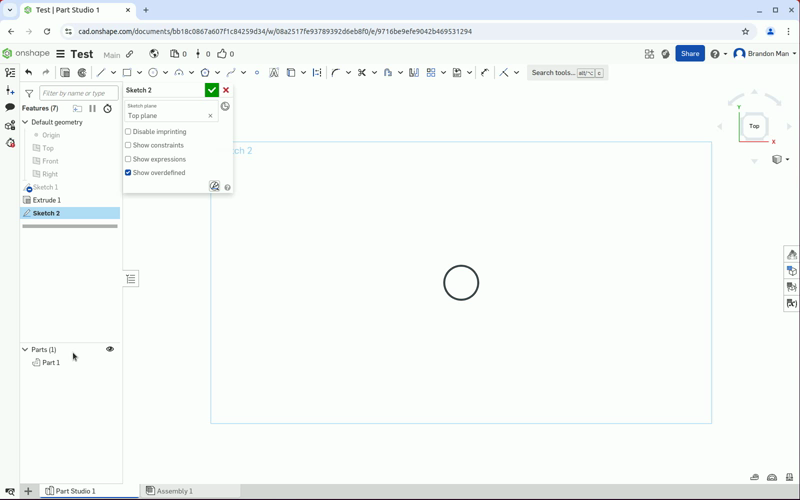
key(y)
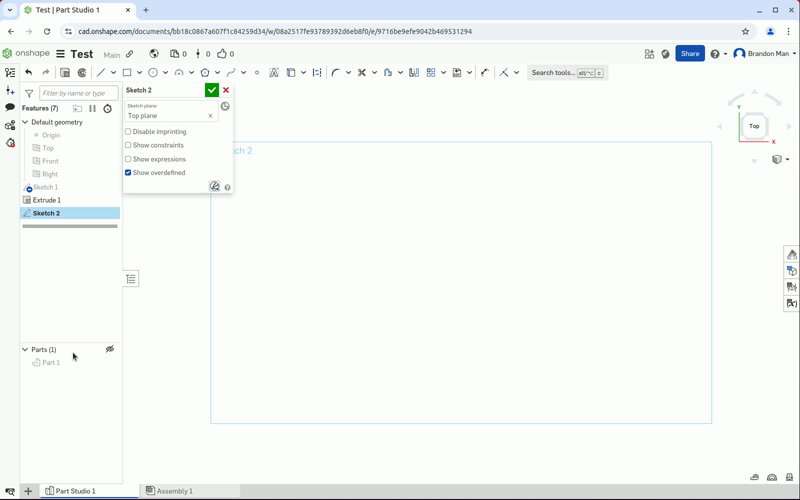
key(c)
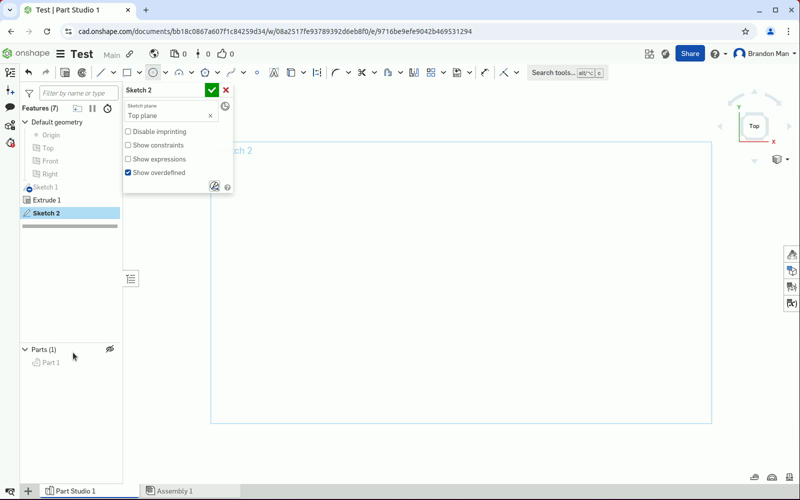
key_down(shift)
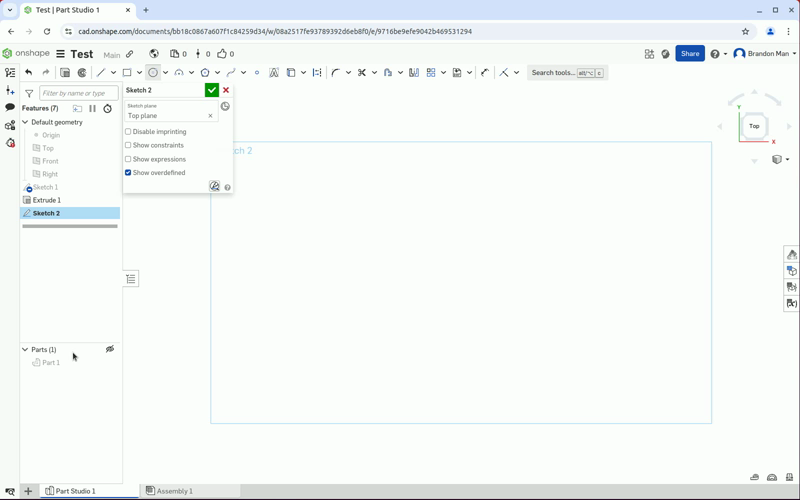
mouse_move(460, 282)
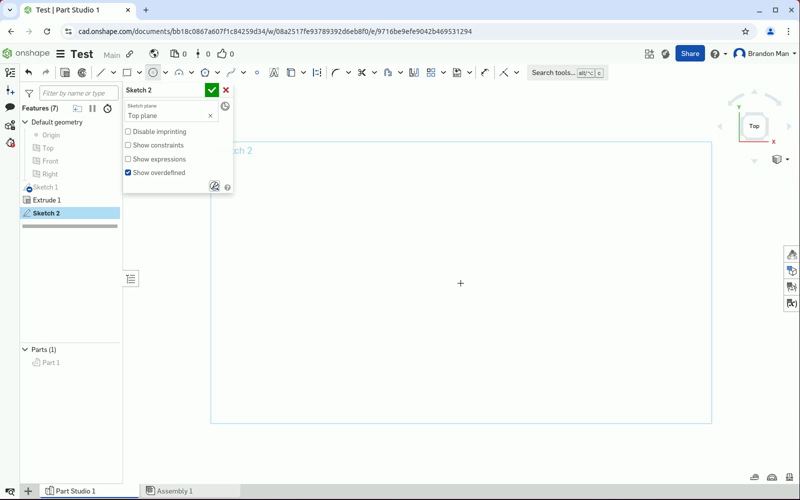
click(460, 282)
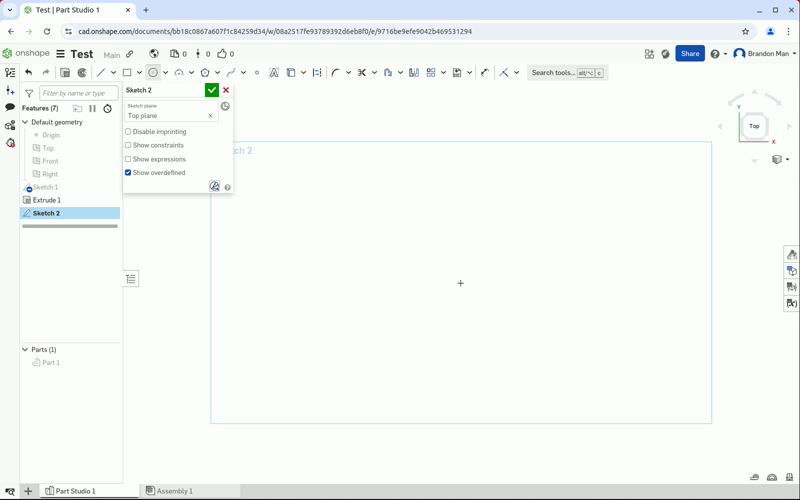
key_up(shift)
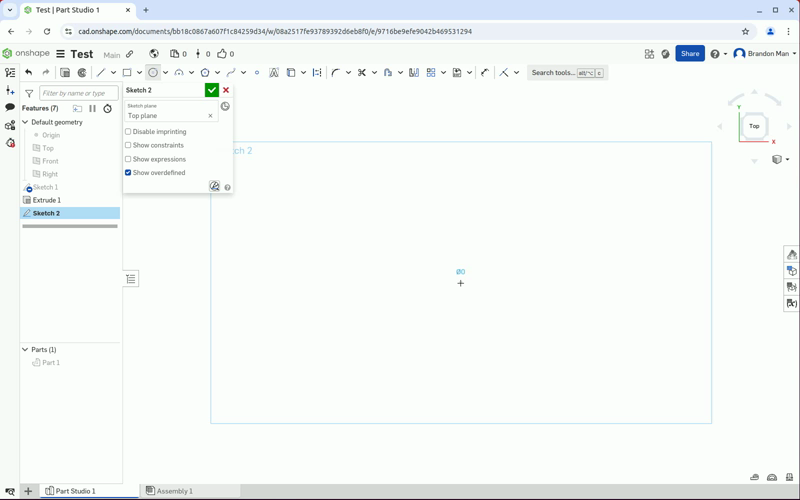
mouse_move(477, 282)
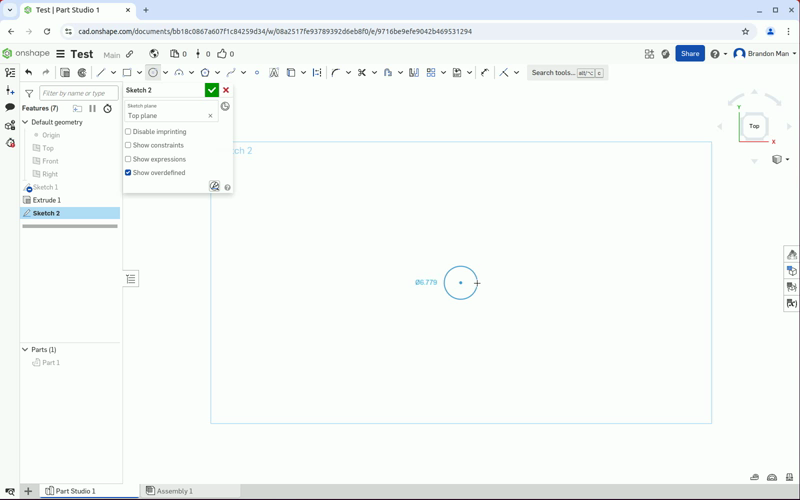
click(477, 282)
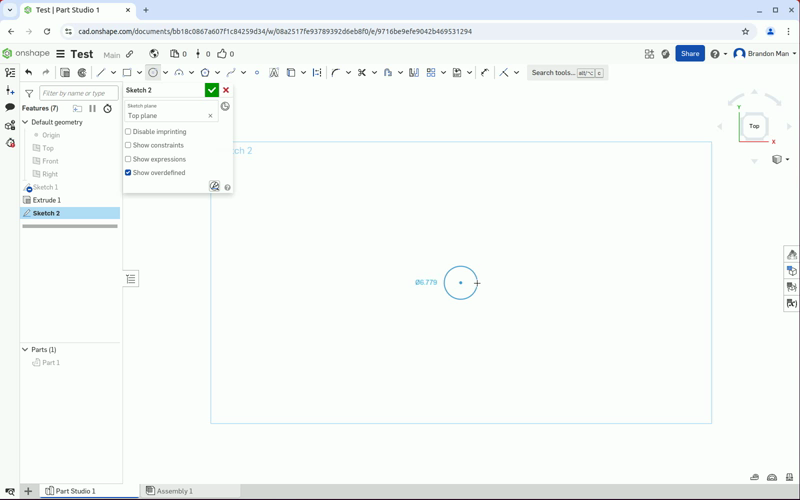
key(esc)
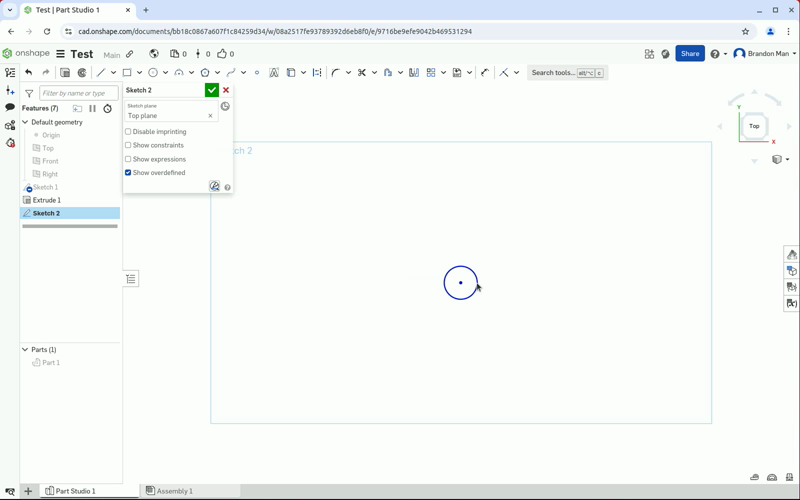
key(a)
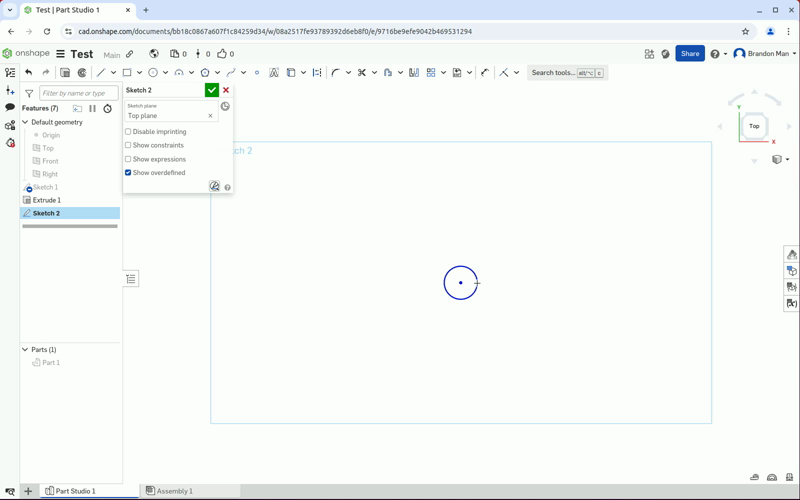
key_down(shift)
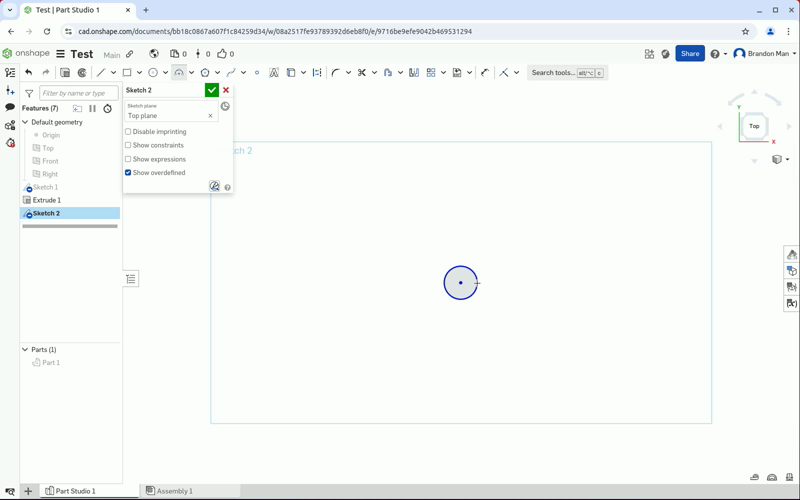
mouse_move(450, 282)
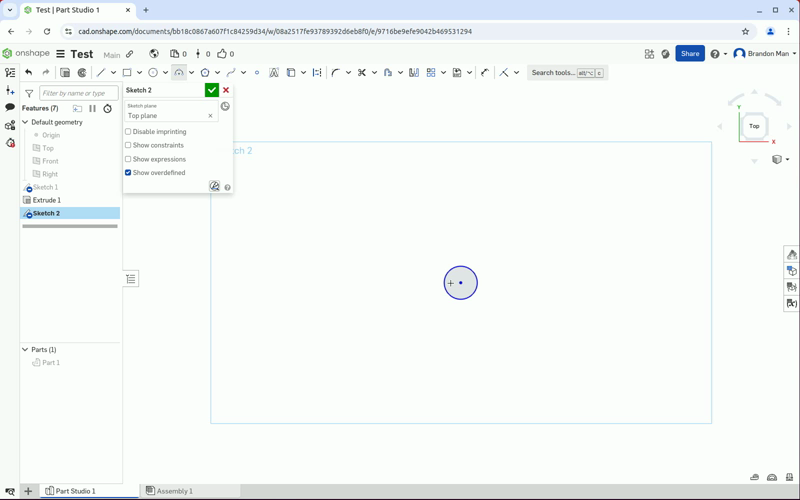
click(450, 282)
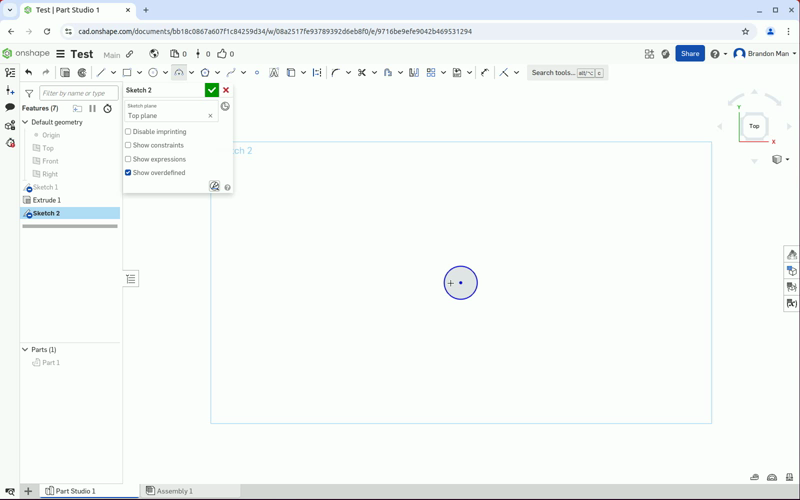
key_up(shift)
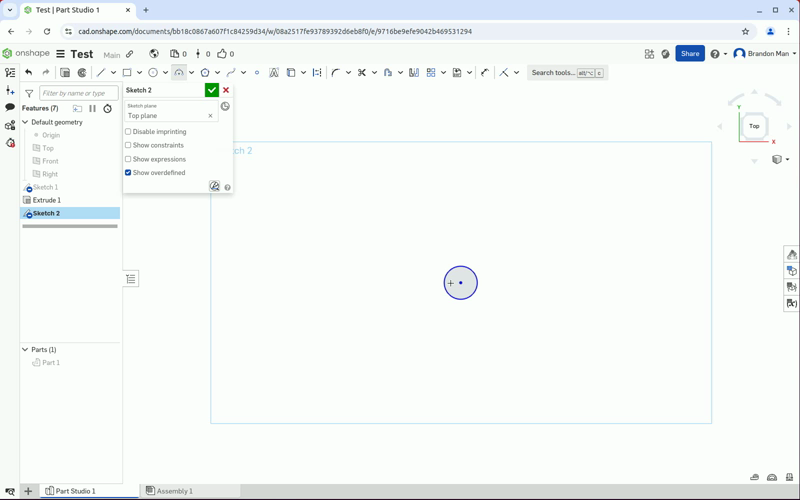
key_down(shift)
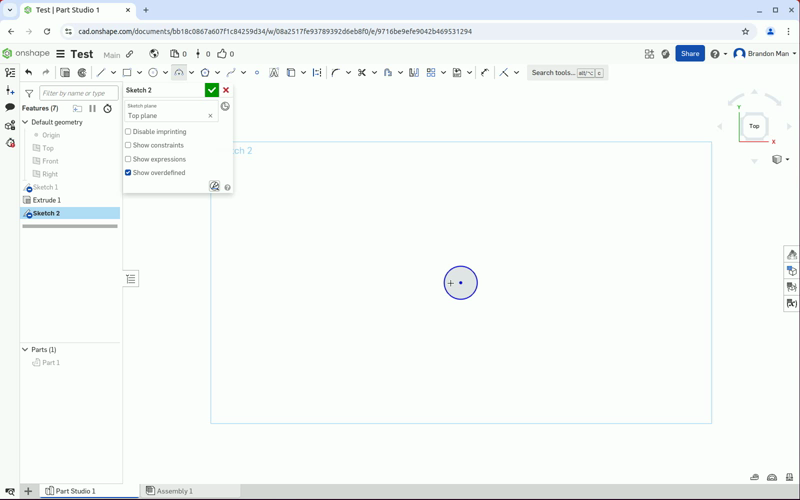
mouse_move(454, 291)
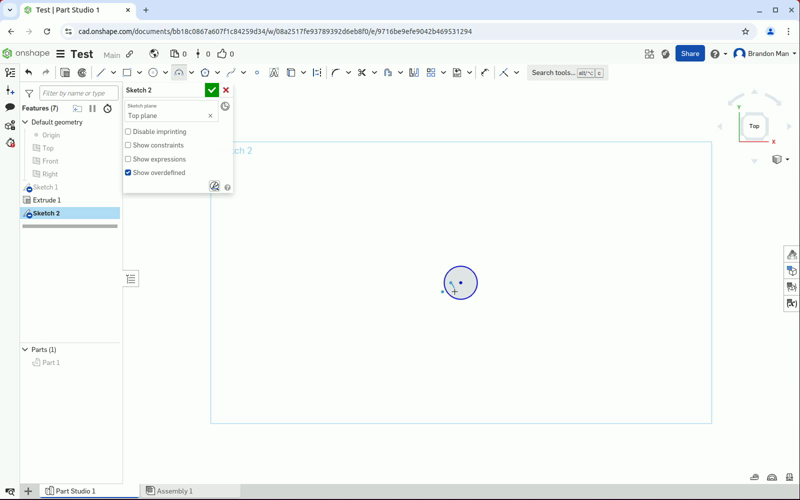
click(454, 291)
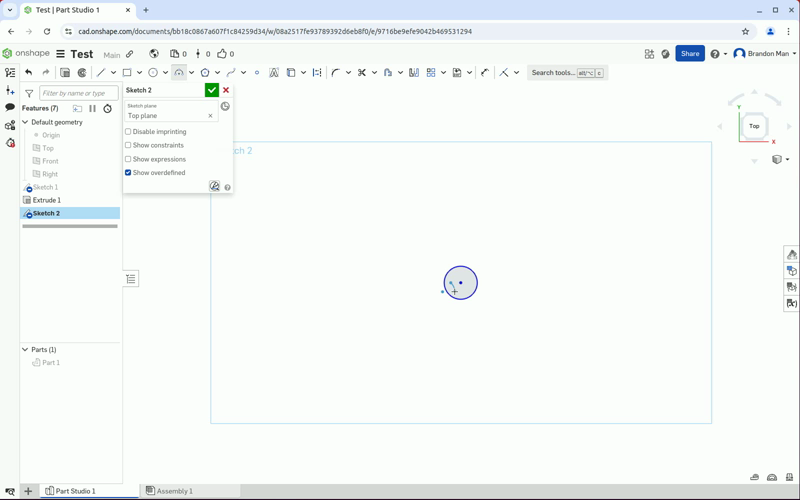
mouse_move(451, 287)
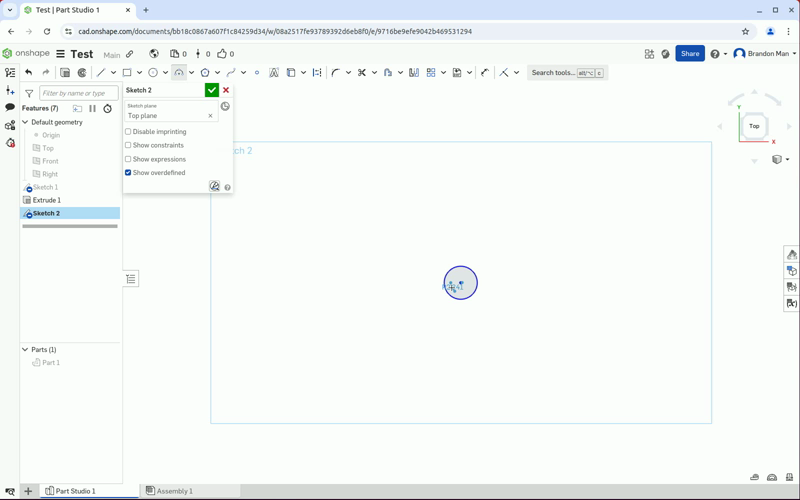
click(451, 287)
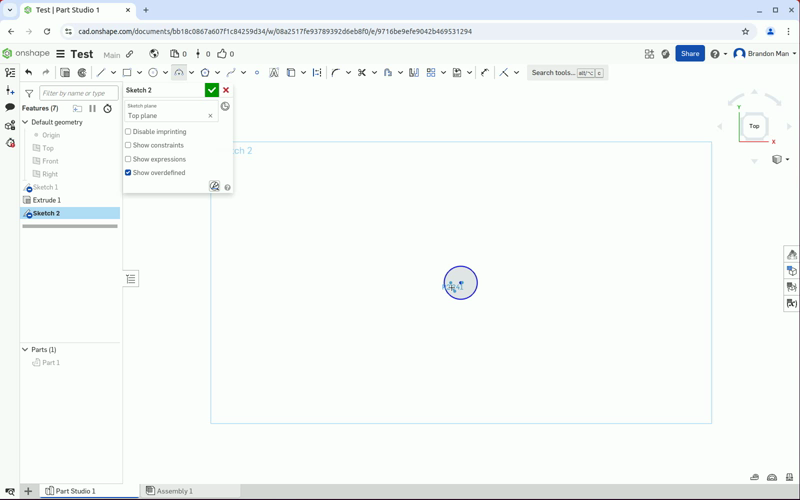
key_up(shift)
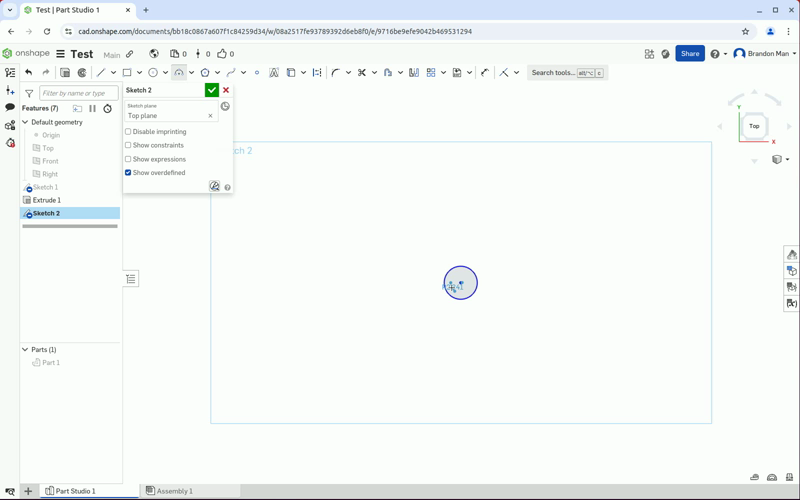
key(esc)
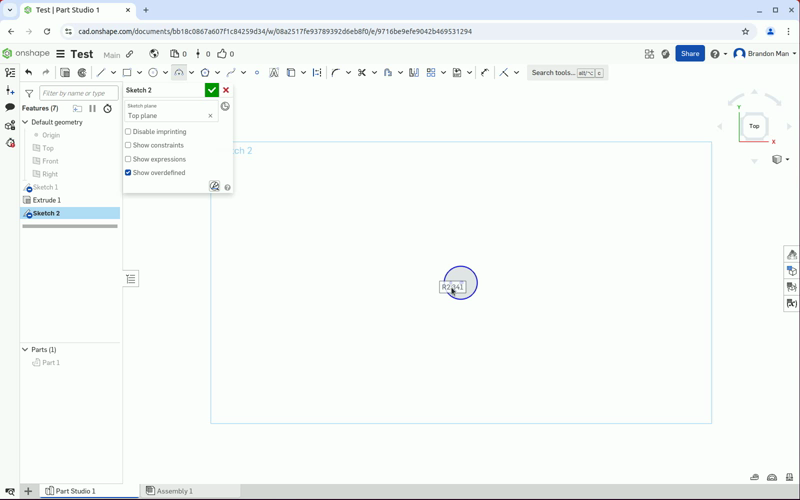
key(l)
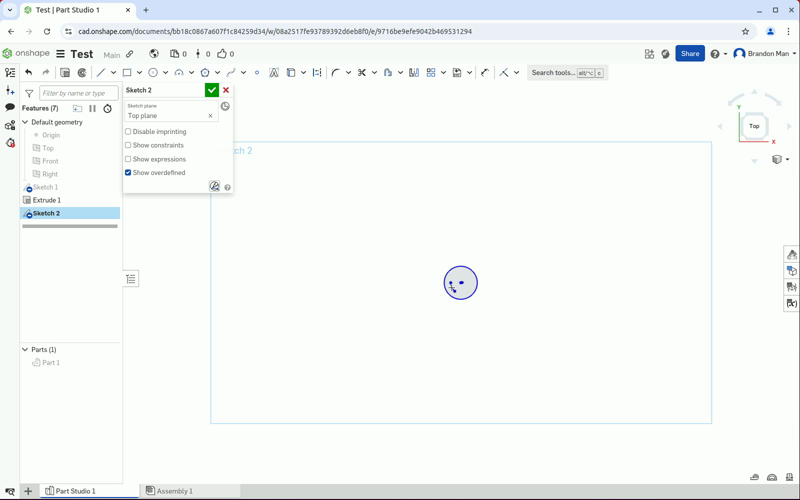
mouse_move(454, 291)
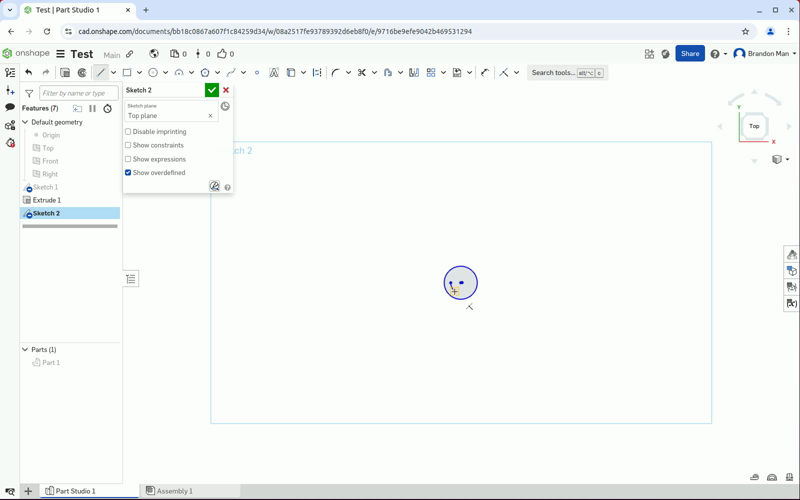
click(454, 291)
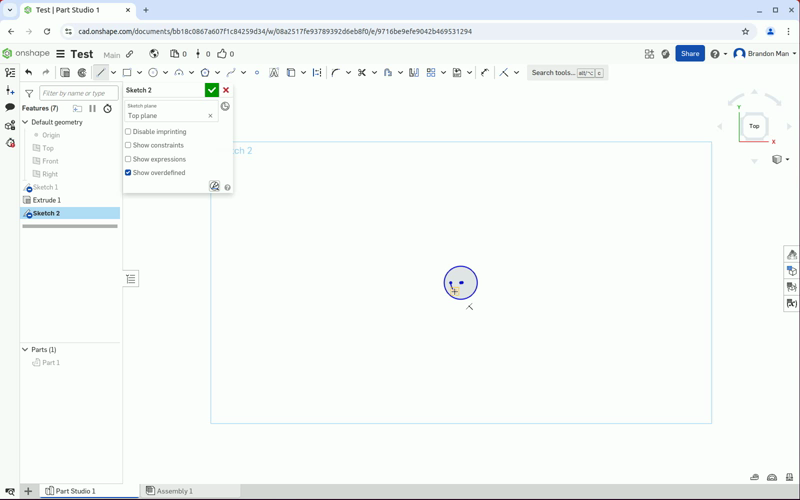
key_down(shift)
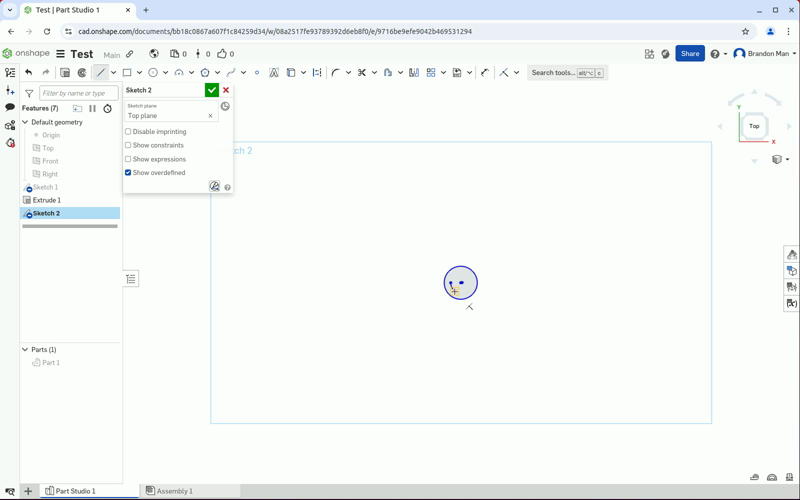
mouse_move(484, 291)
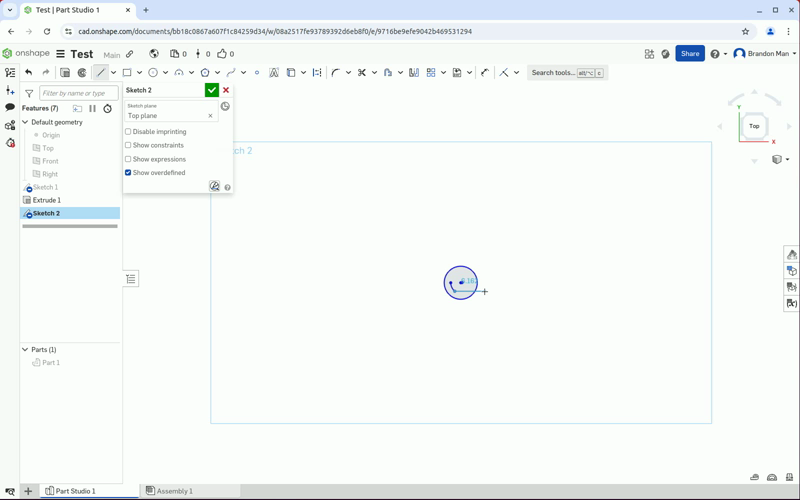
mouse_move(454, 282)
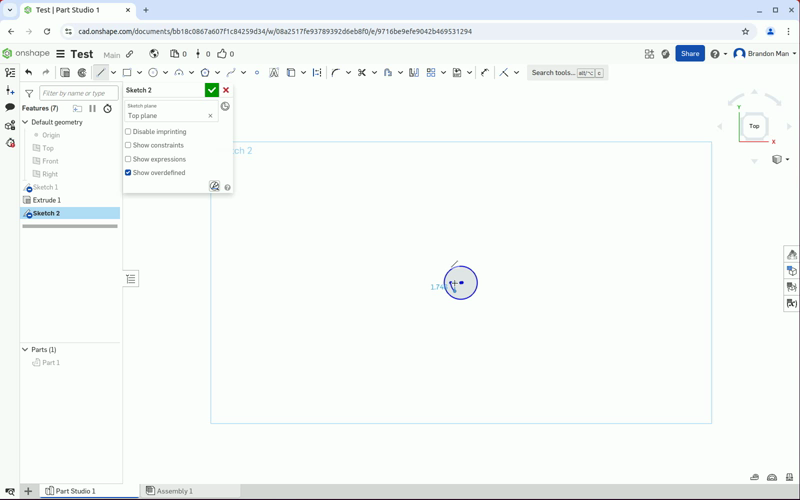
scroll(6)
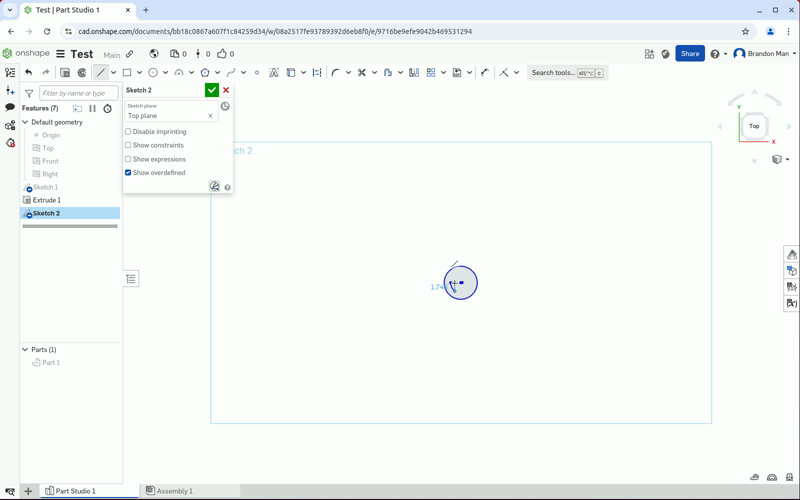
scroll(6)
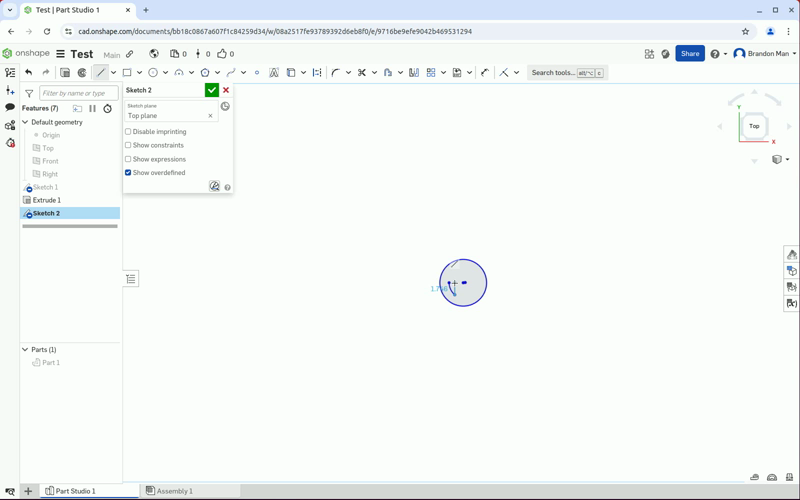
scroll(6)
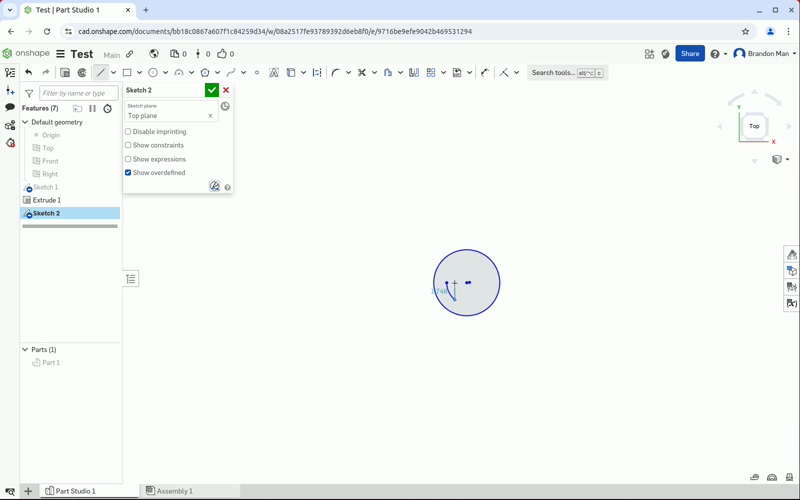
scroll(6)
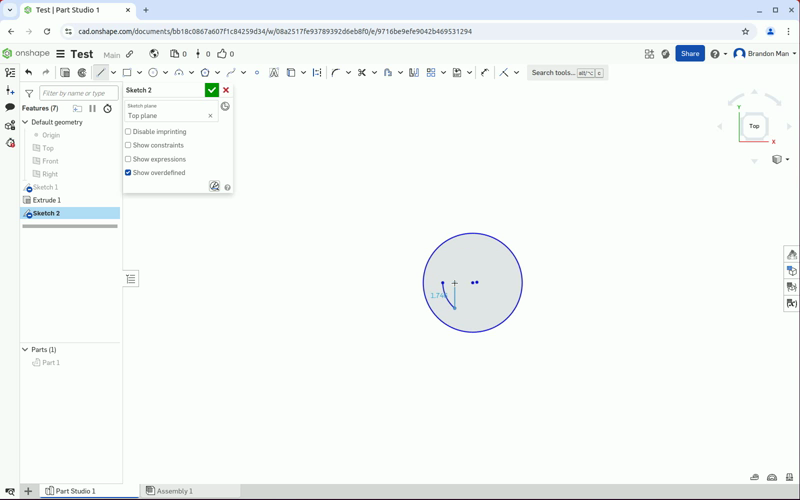
scroll(6)
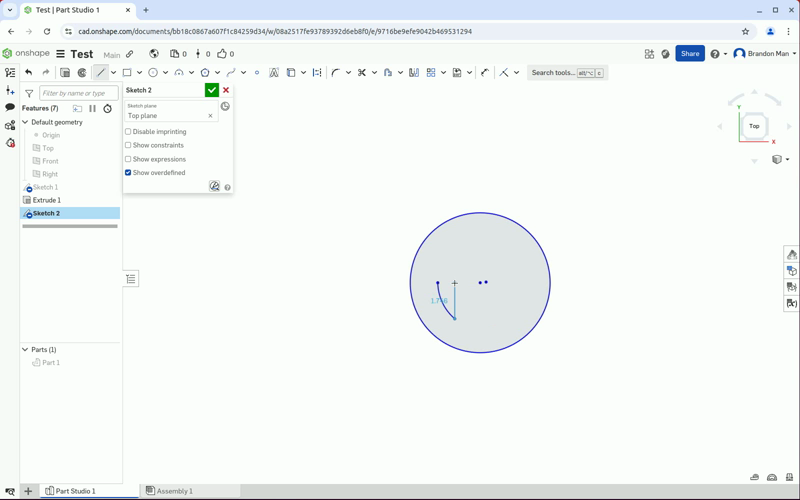
scroll(6)
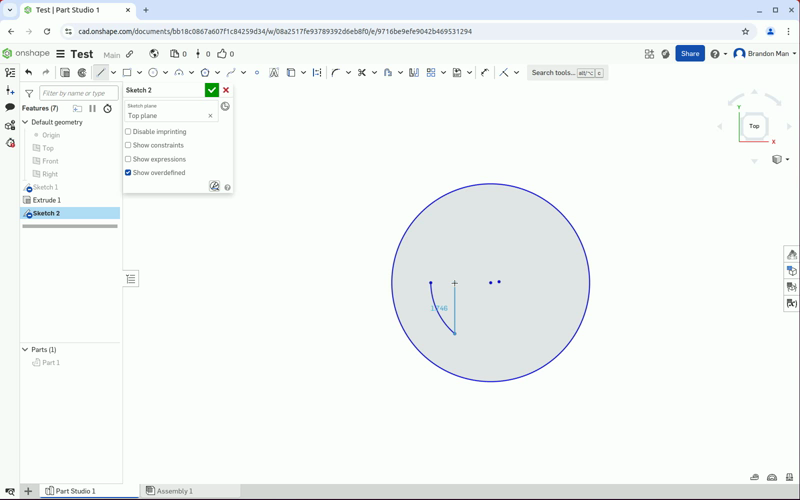
scroll(6)
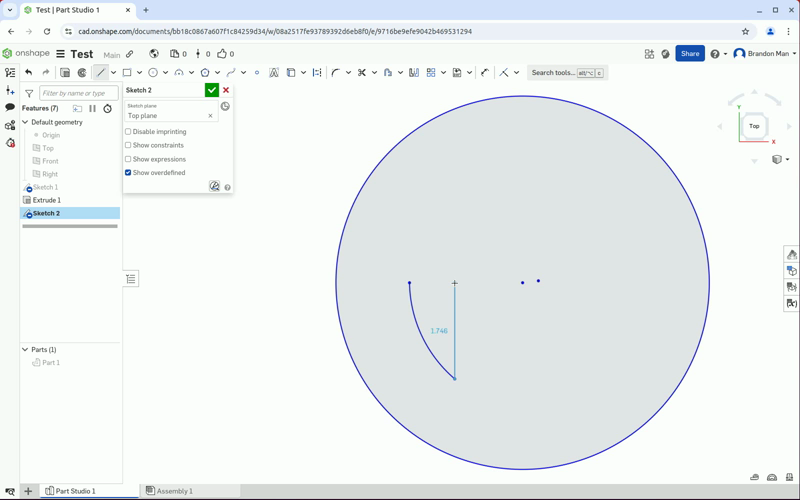
click(454, 282)
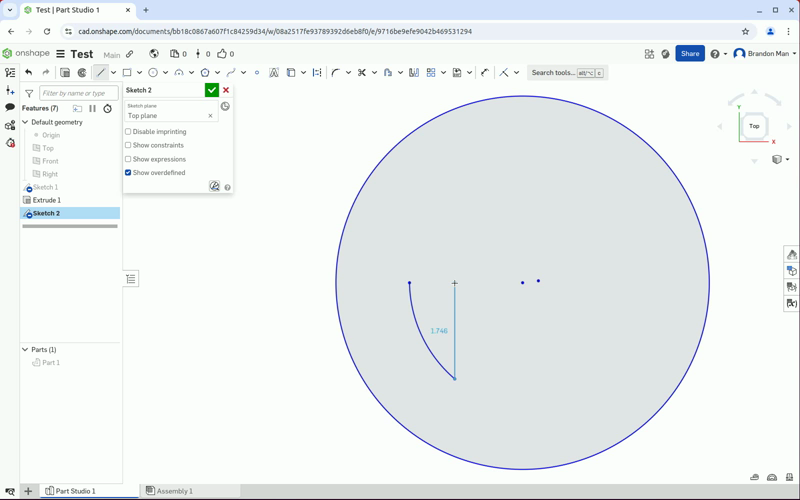
scroll(-6)
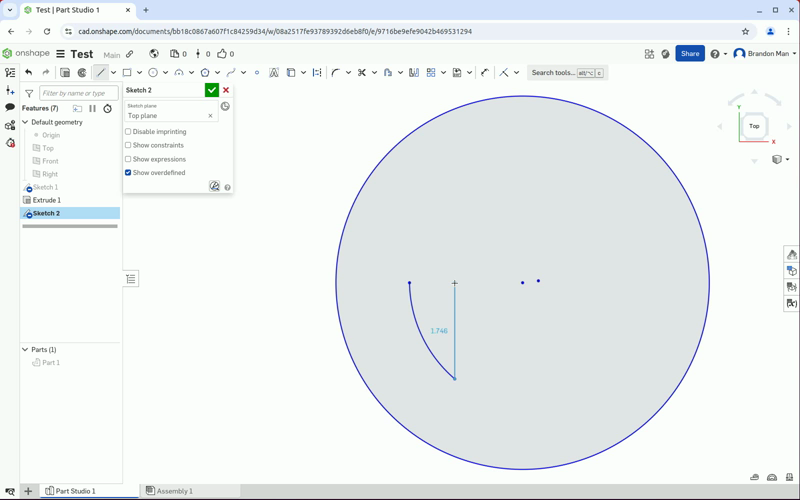
scroll(-6)
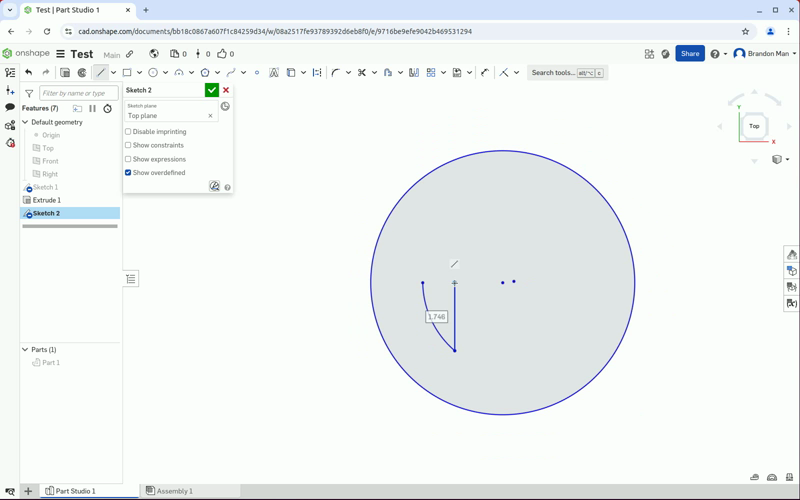
scroll(-6)
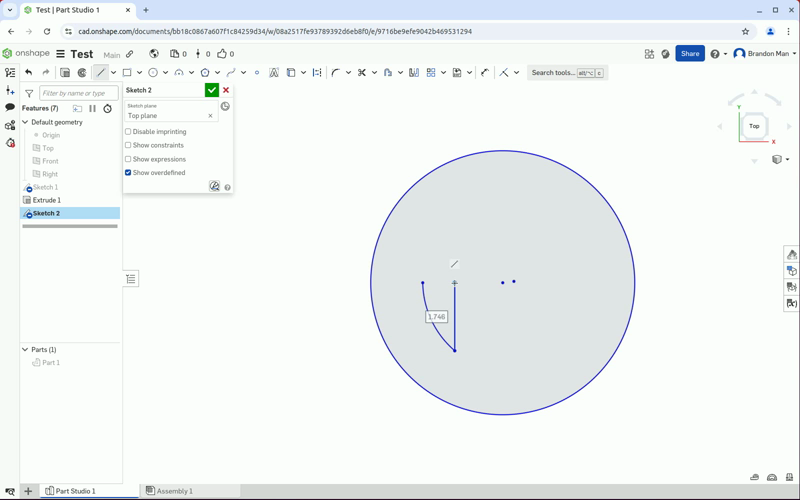
scroll(-6)
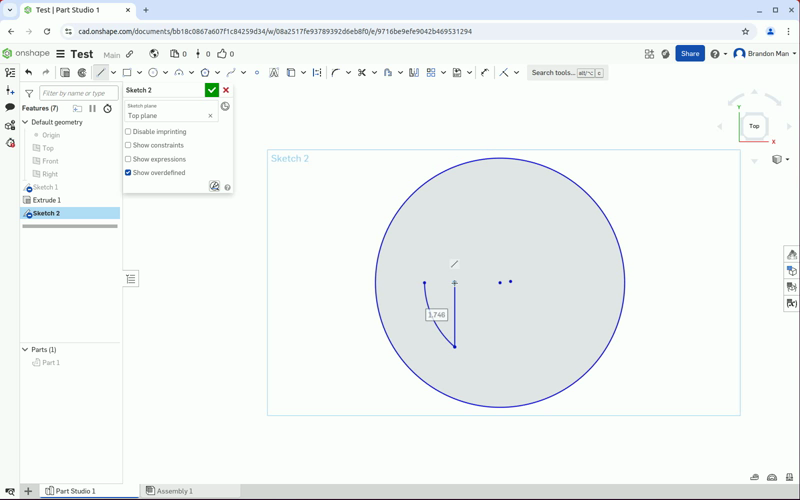
scroll(-6)
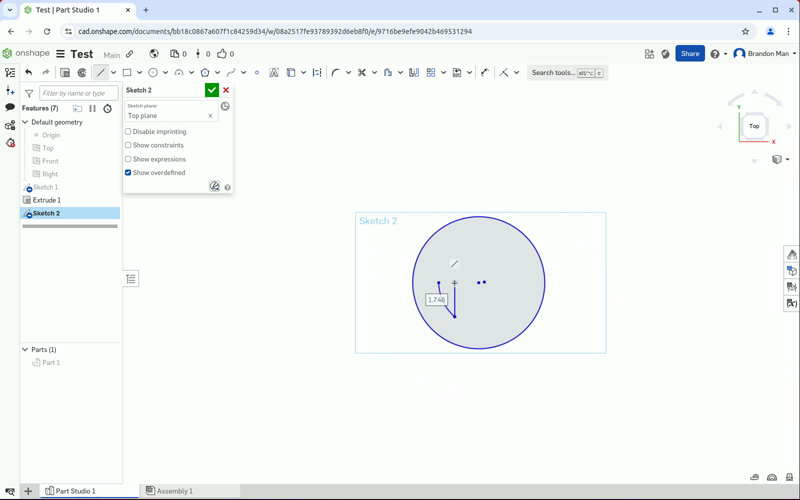
scroll(-6)
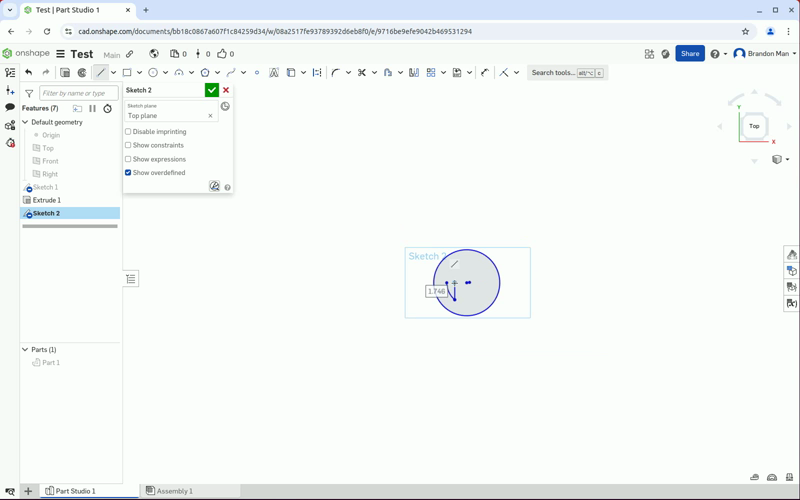
scroll(-6)
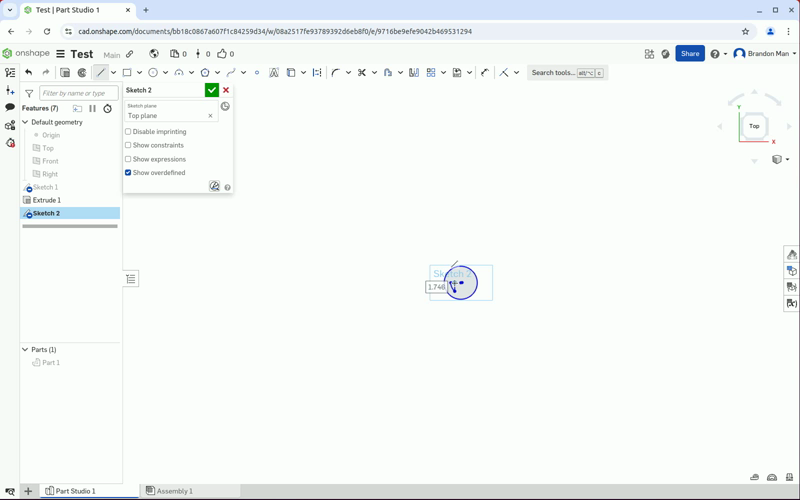
key_up(shift)
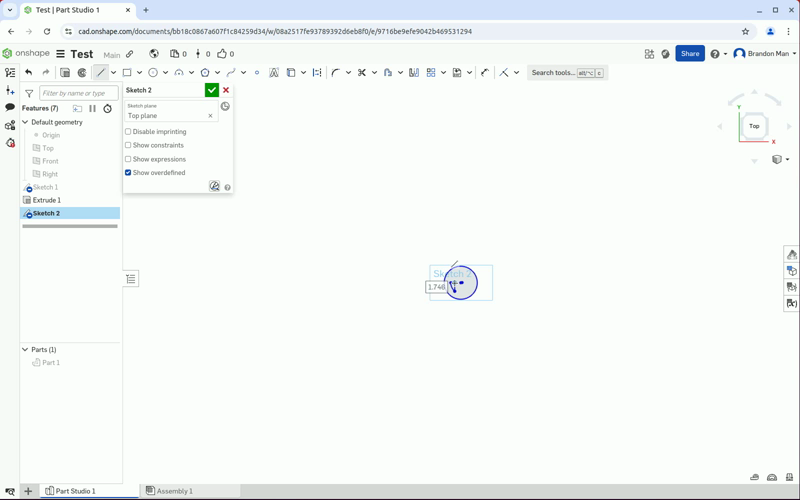
key(esc)
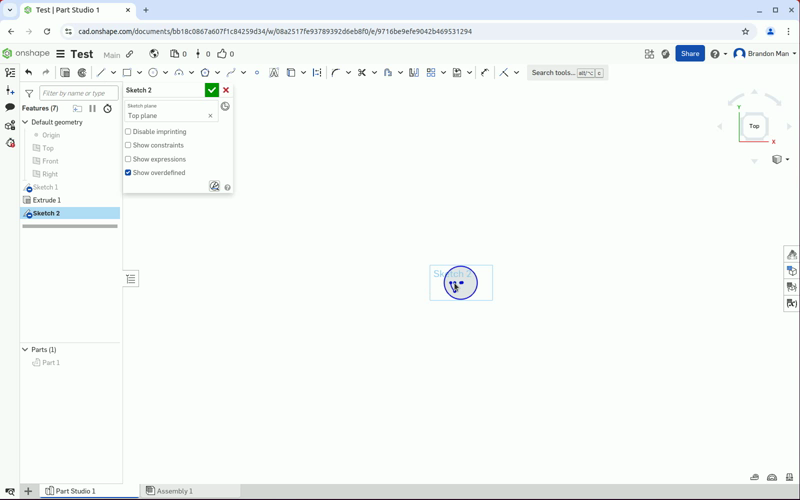
key(a)
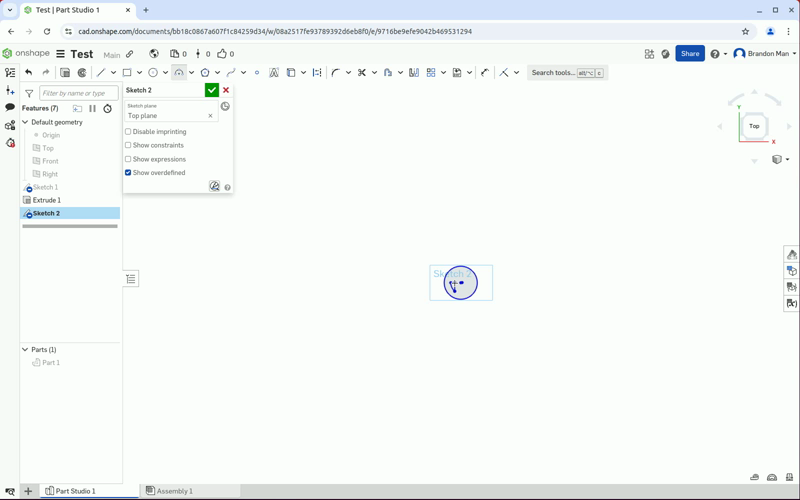
mouse_move(454, 282)
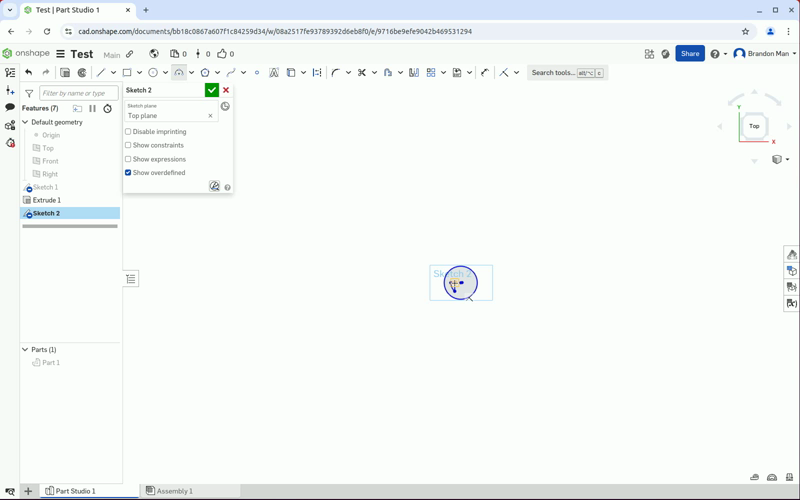
scroll(6)
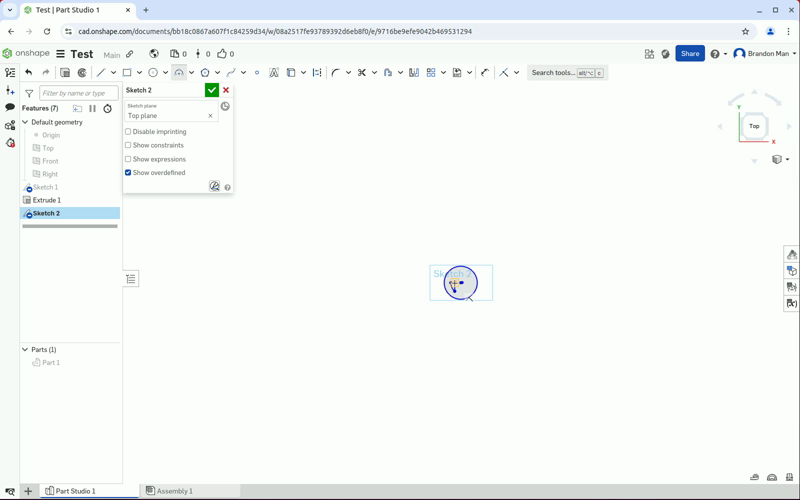
scroll(6)
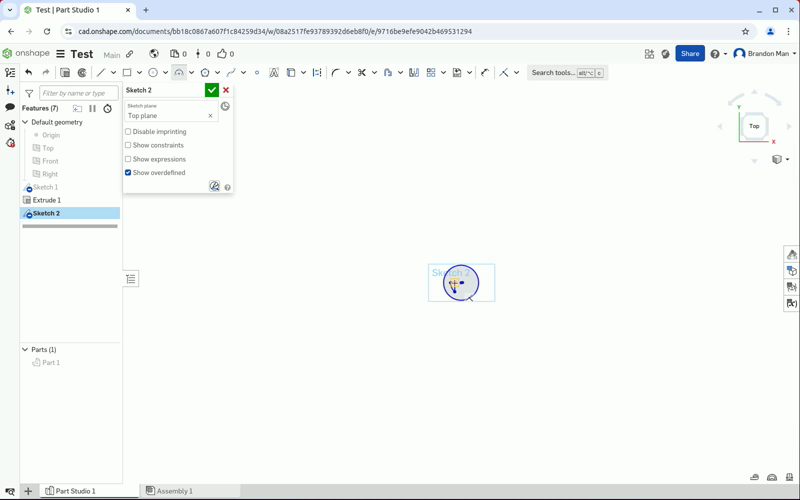
scroll(6)
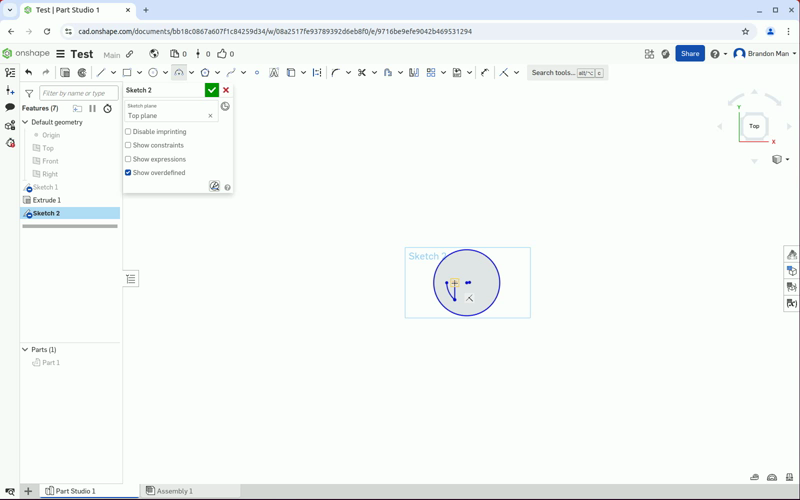
scroll(6)
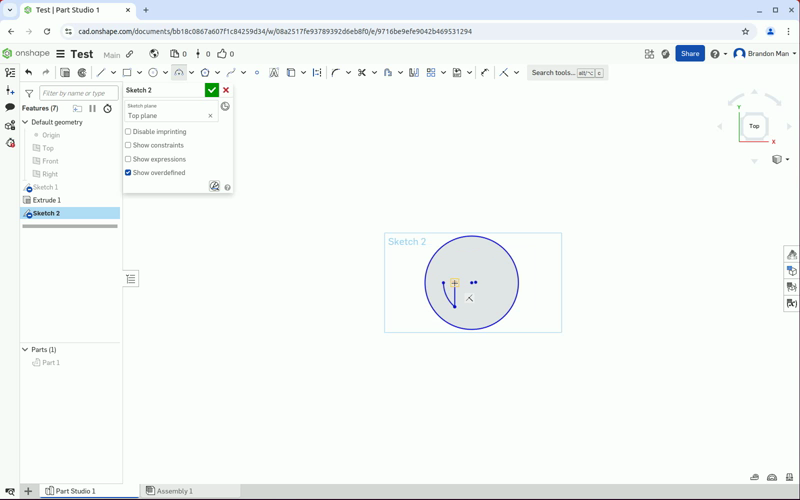
scroll(6)
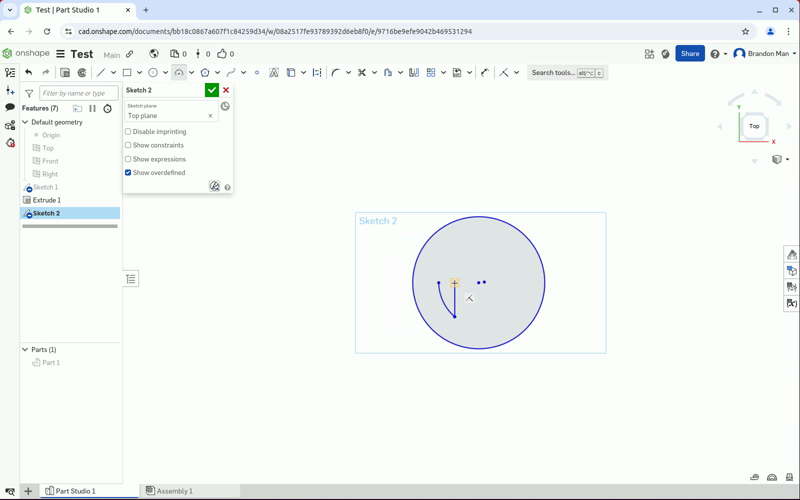
scroll(6)
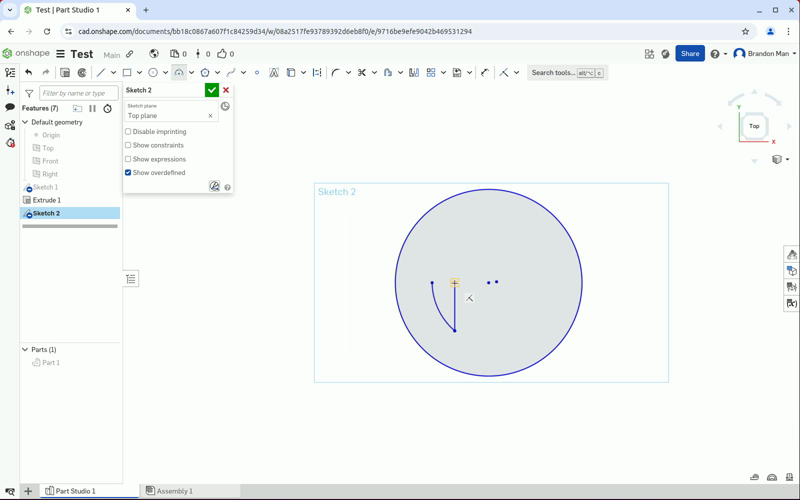
scroll(6)
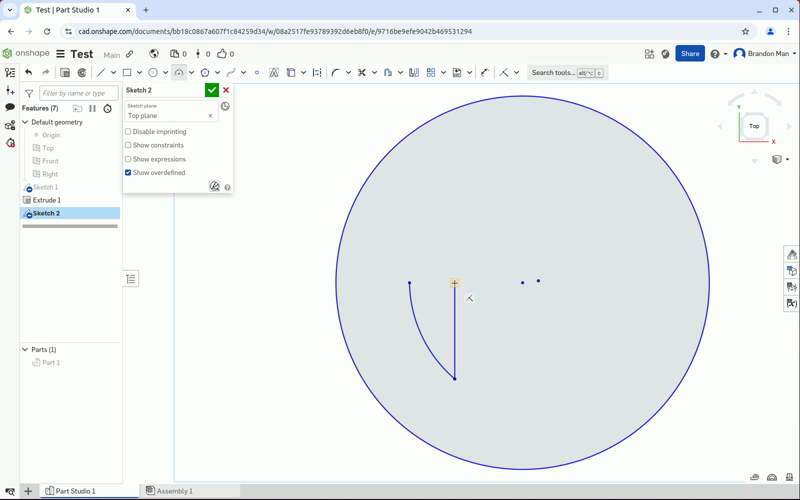
click(454, 282)
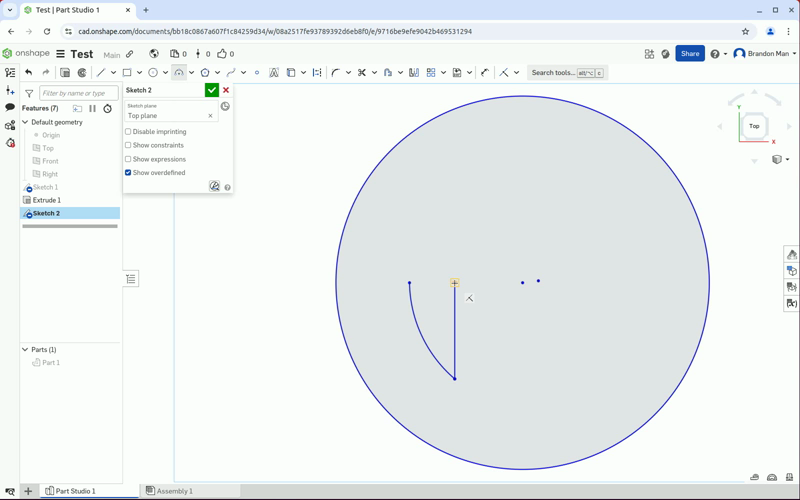
scroll(-6)
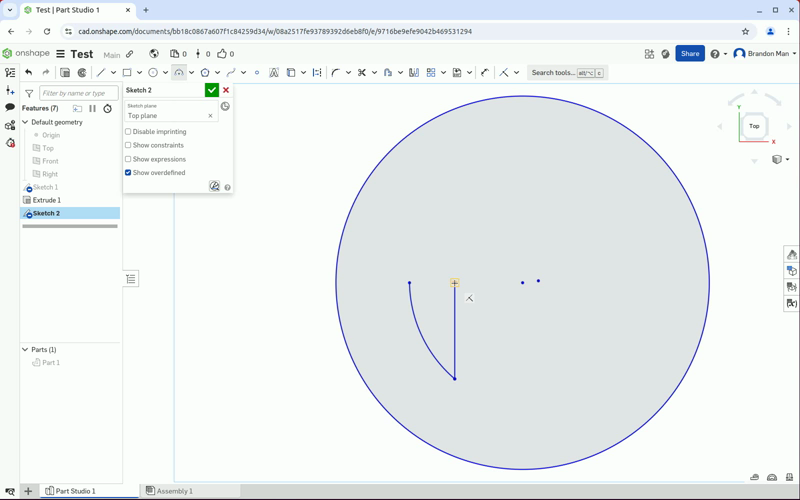
scroll(-6)
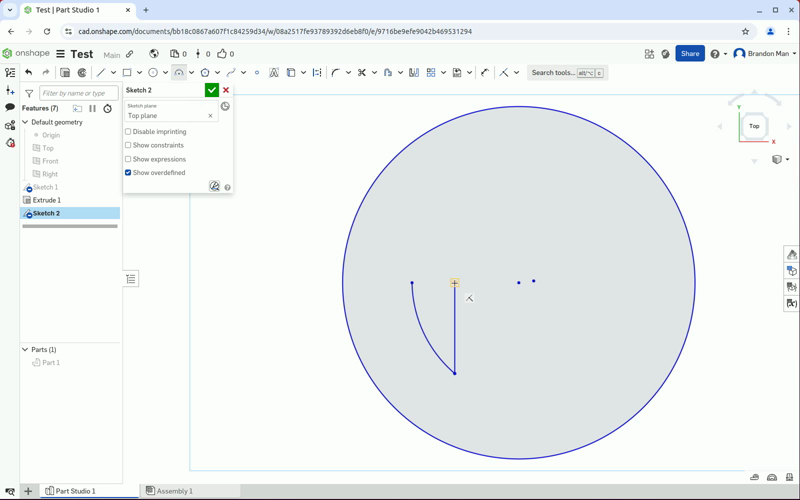
scroll(-6)
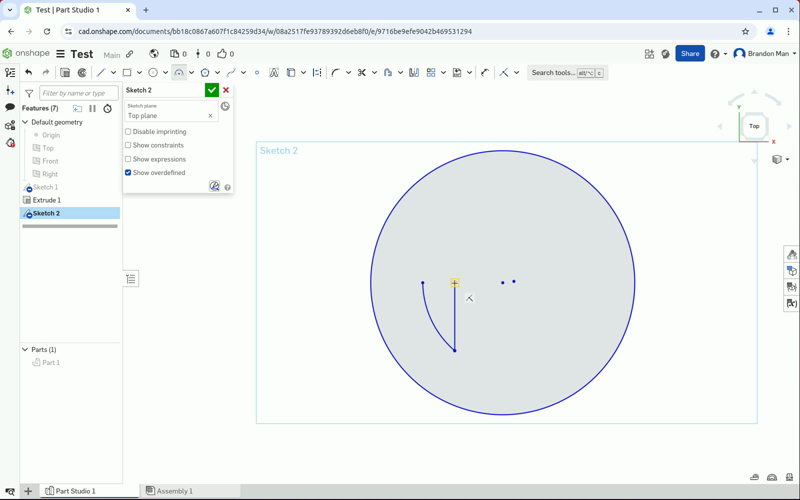
scroll(-6)
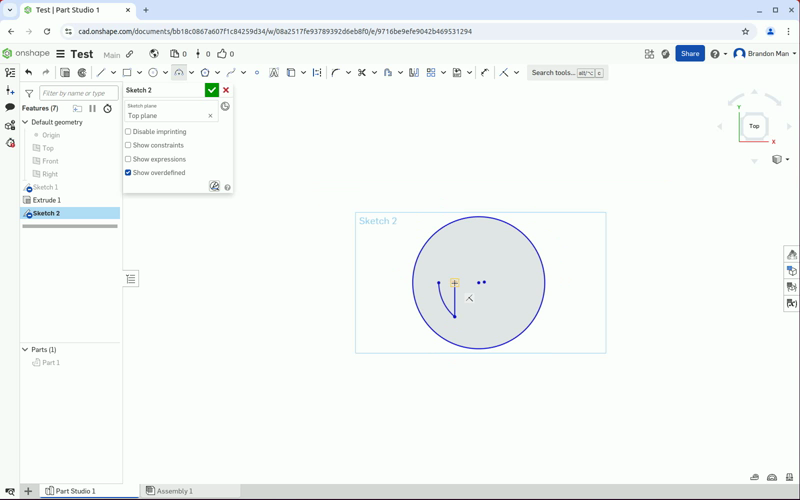
scroll(-6)
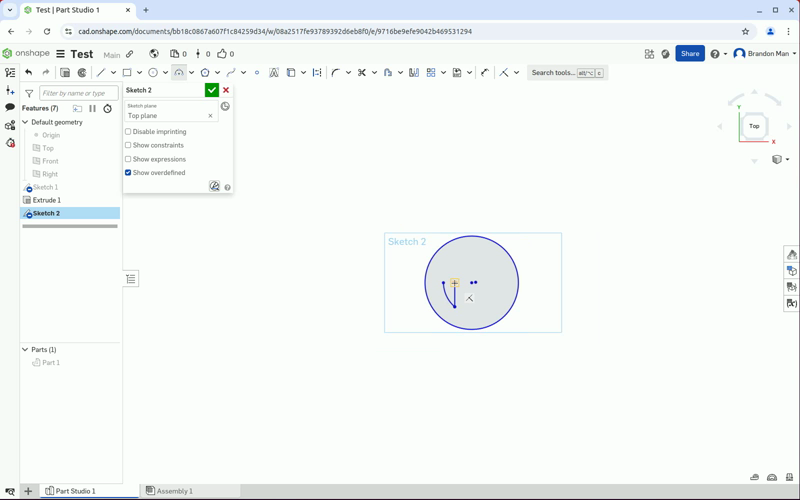
scroll(-6)
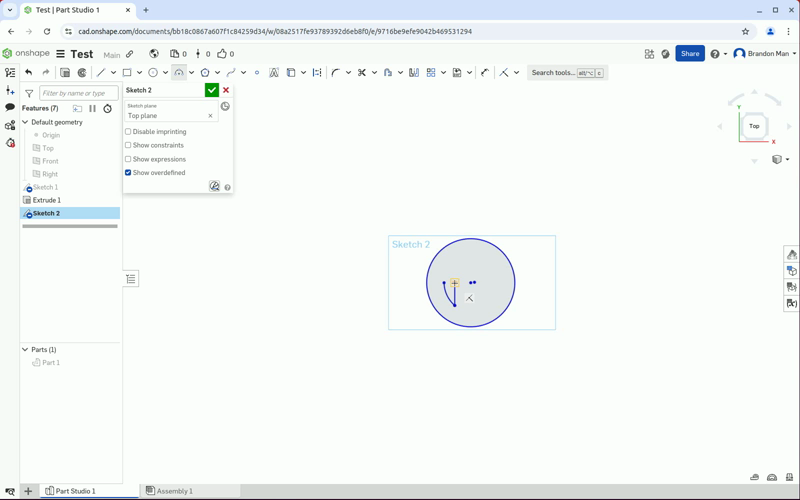
scroll(-6)
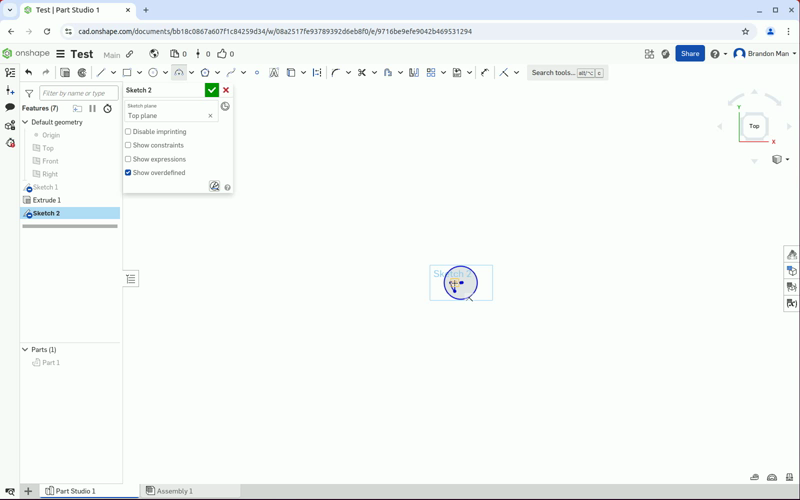
key_down(shift)
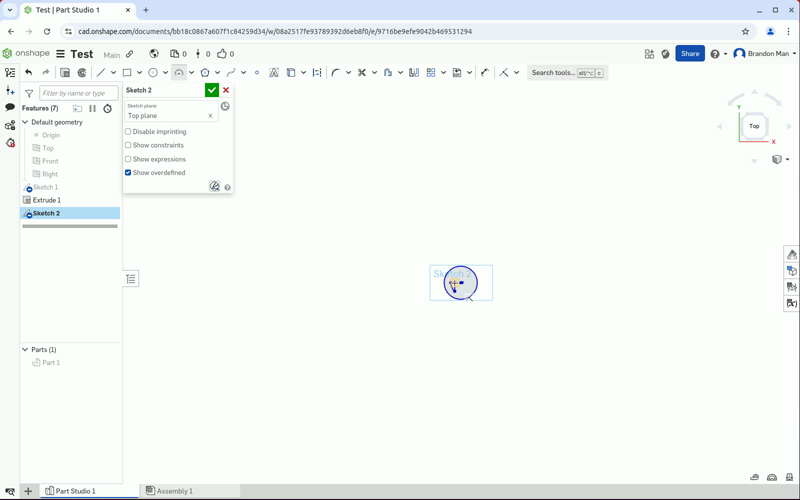
mouse_move(457, 287)
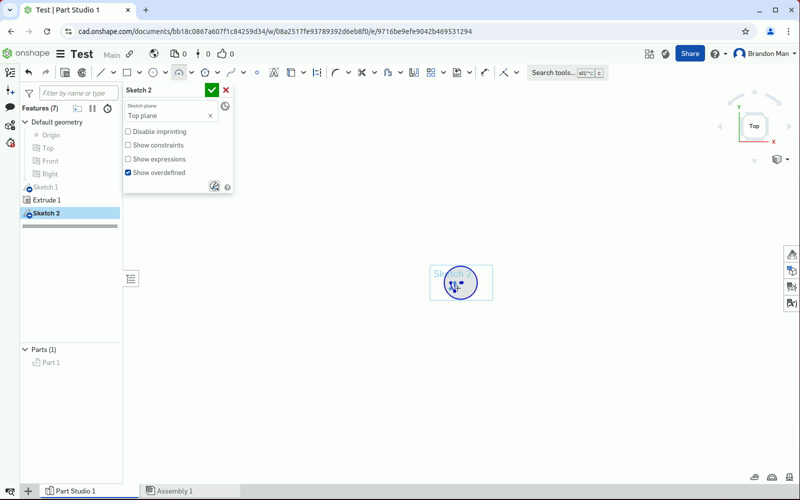
scroll(6)
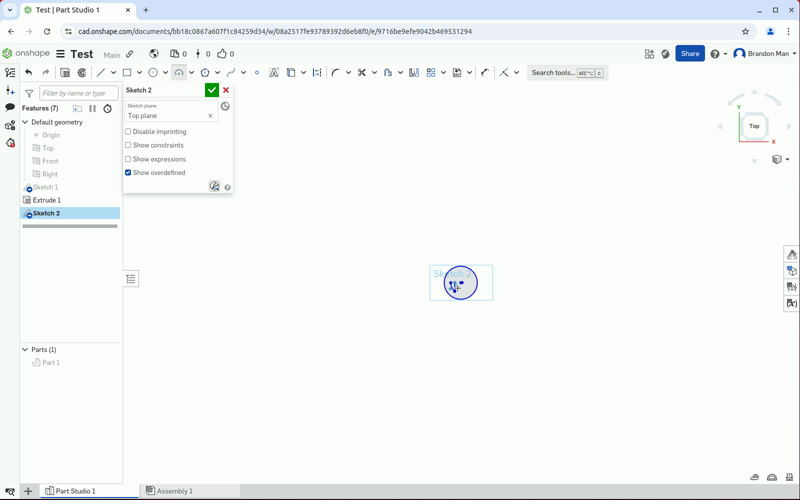
scroll(6)
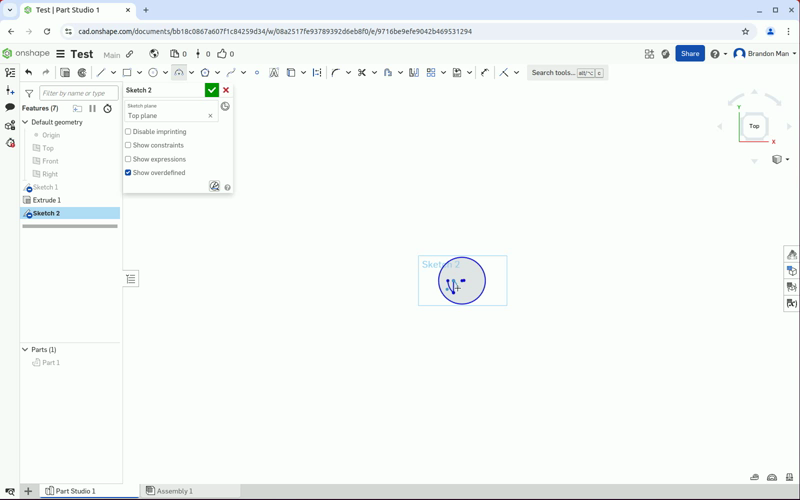
scroll(6)
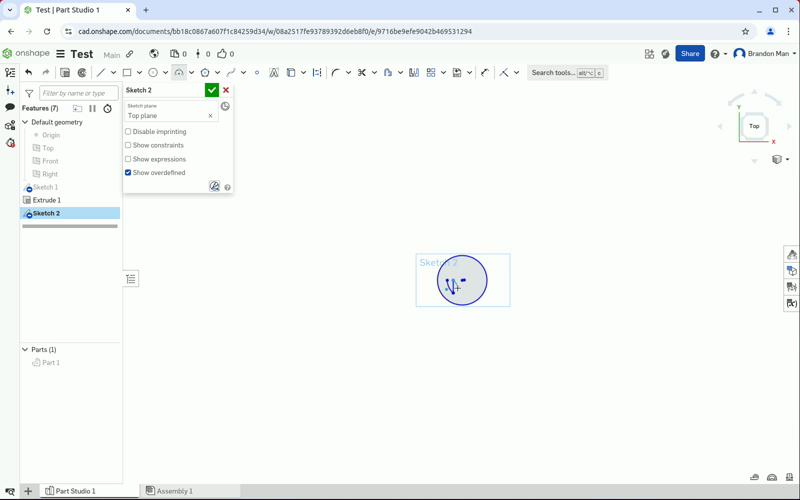
scroll(6)
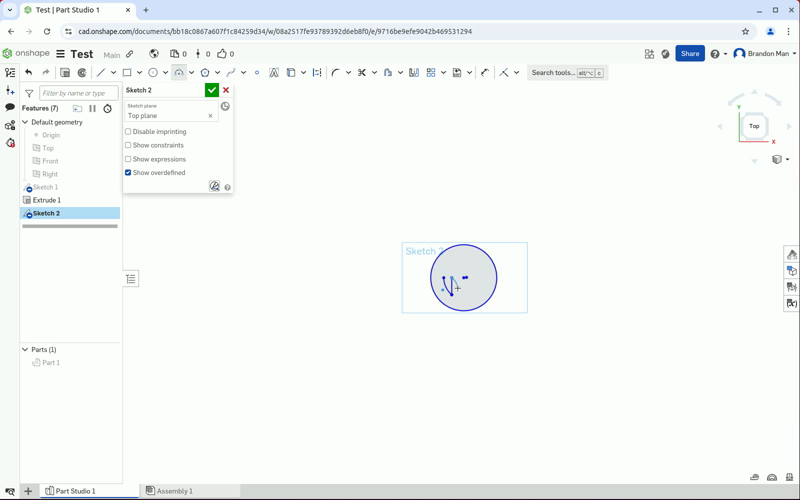
scroll(6)
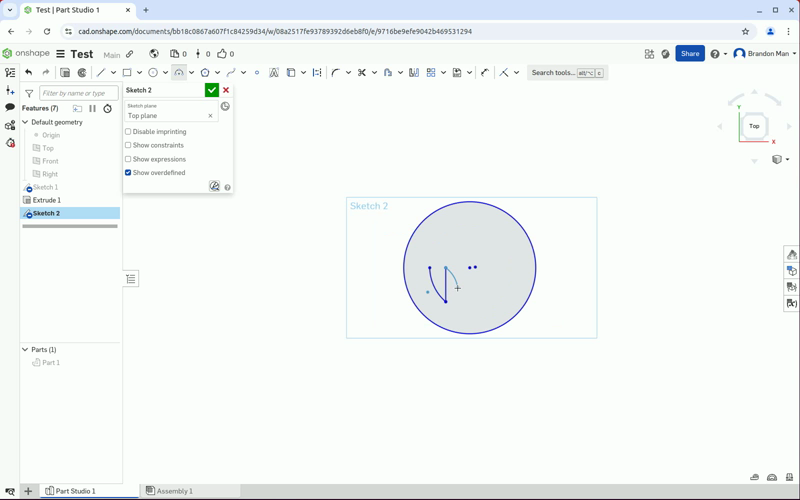
scroll(6)
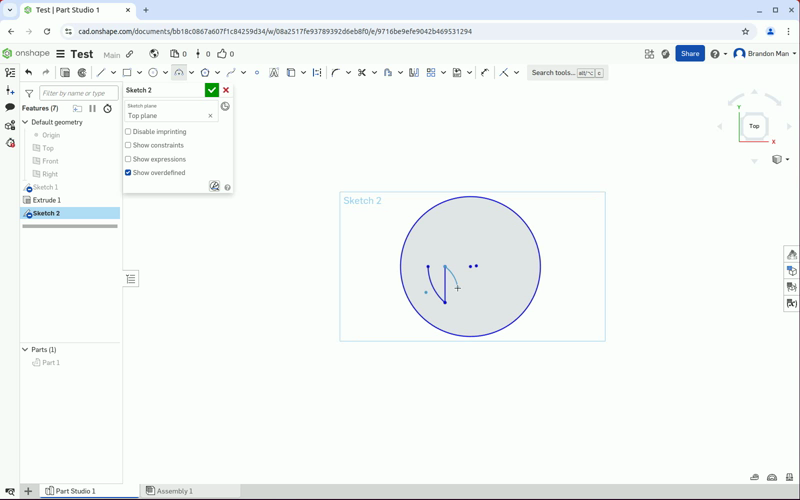
scroll(6)
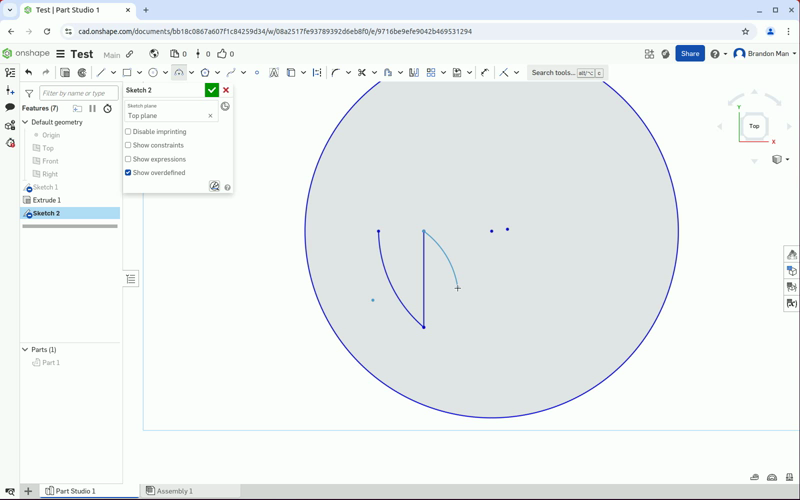
click(457, 287)
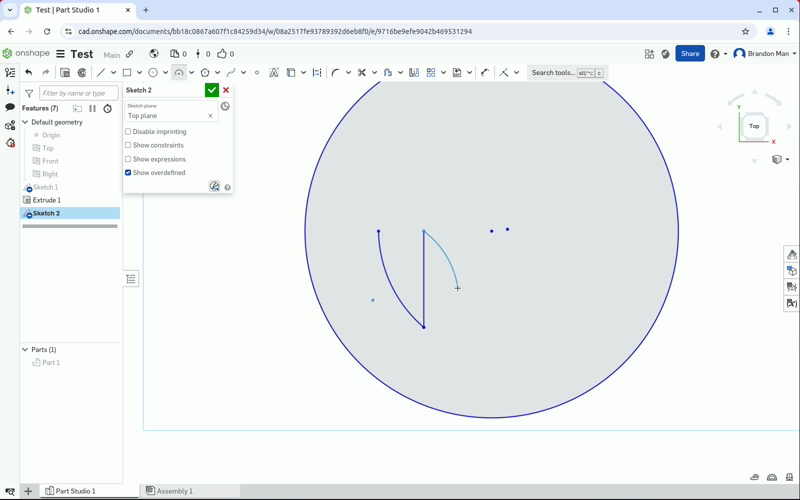
scroll(-6)
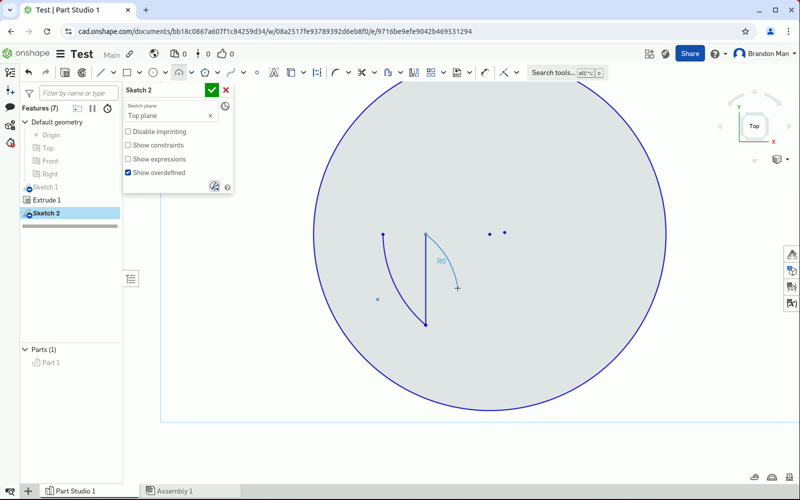
scroll(-6)
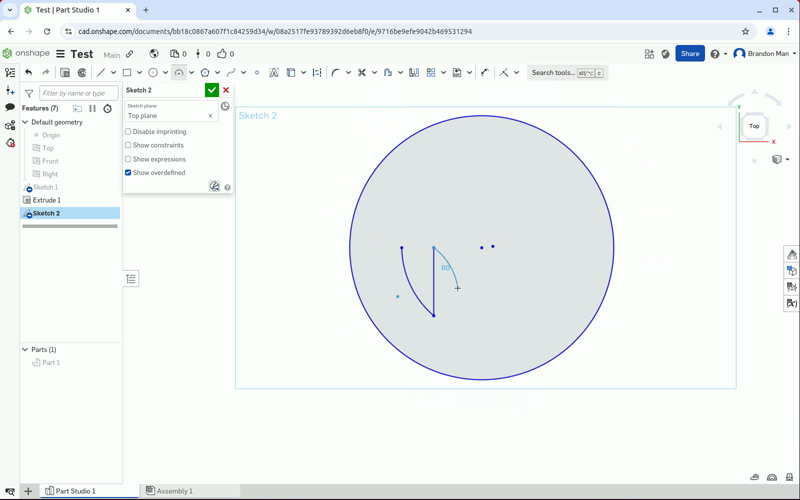
scroll(-6)
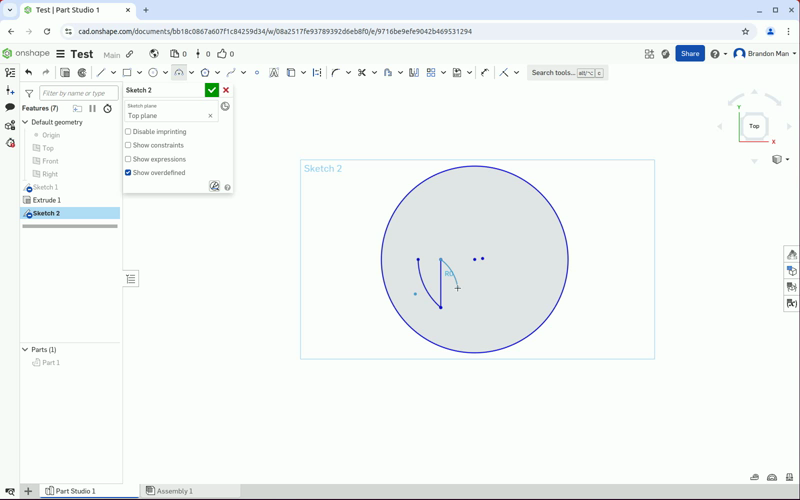
scroll(-6)
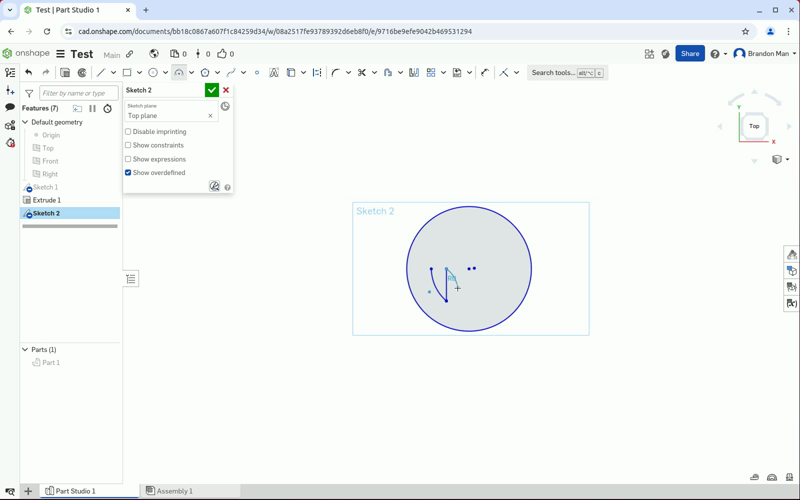
scroll(-6)
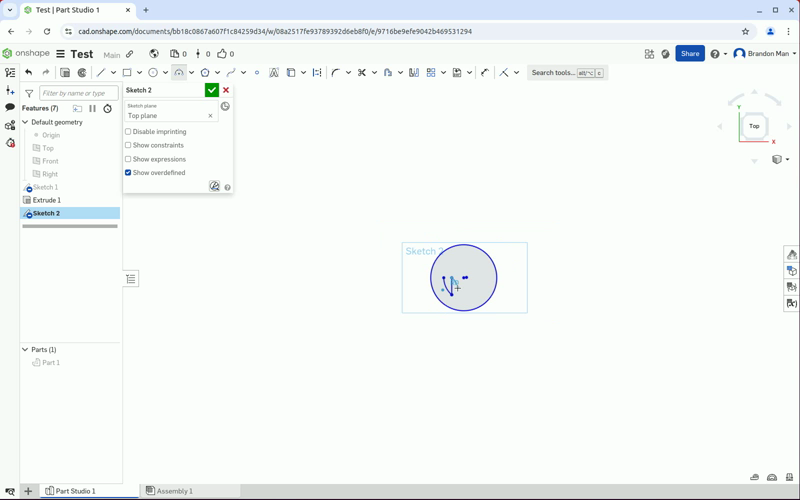
scroll(-6)
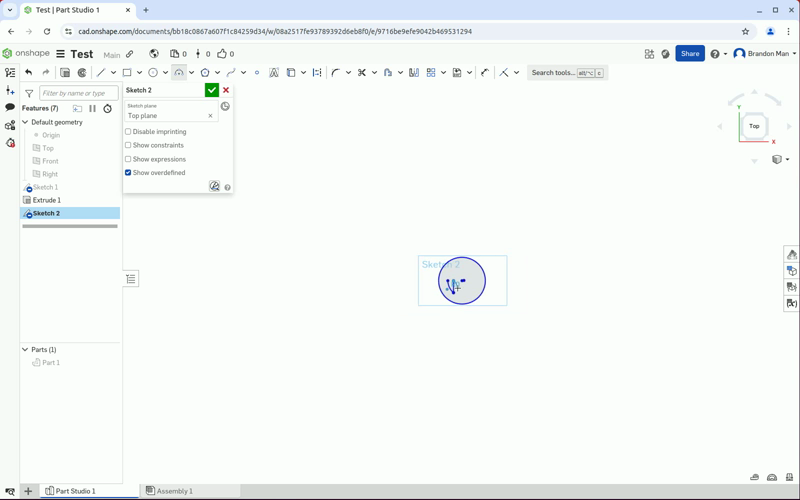
scroll(-6)
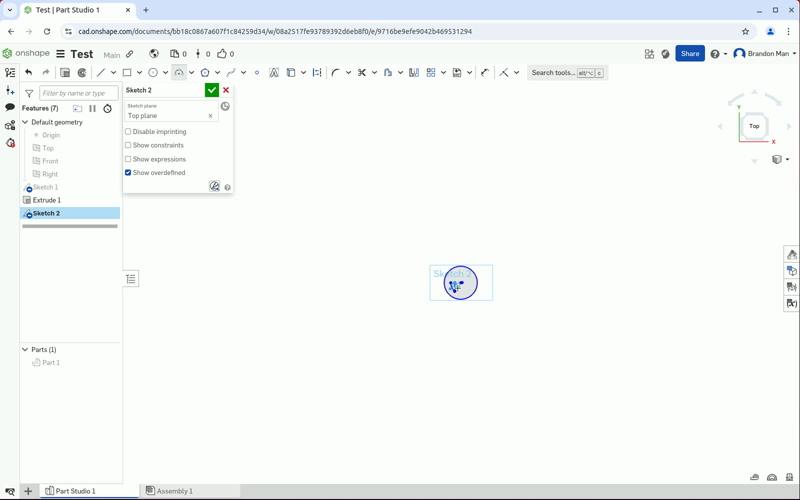
mouse_move(465, 279)
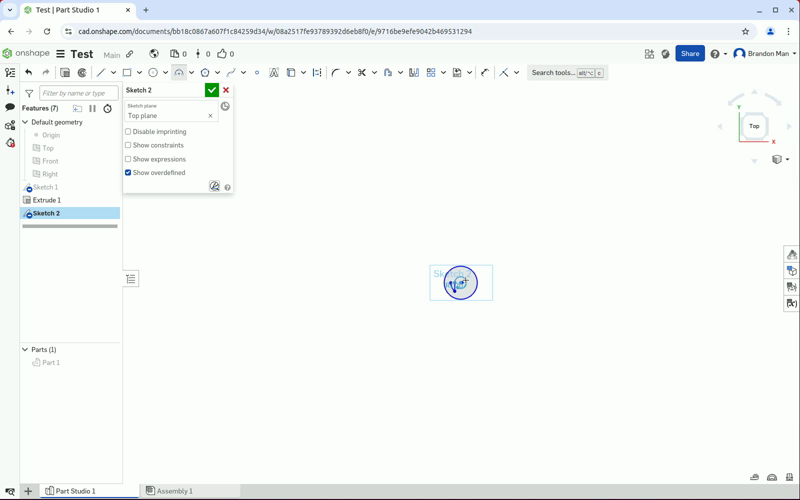
scroll(6)
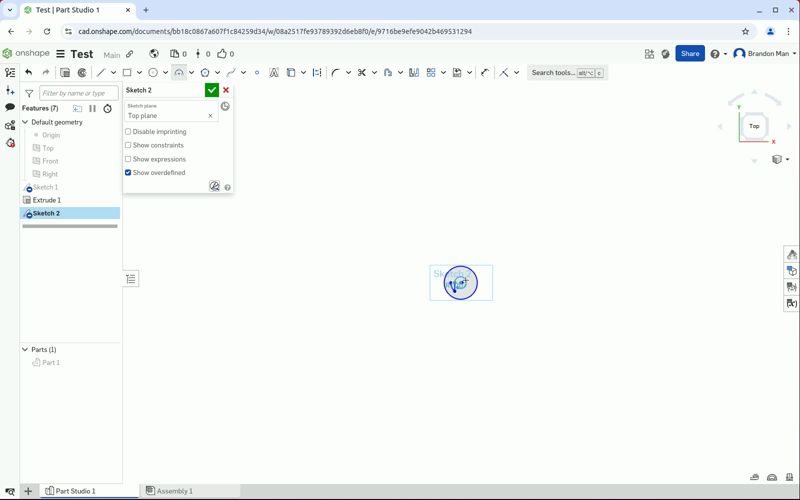
scroll(6)
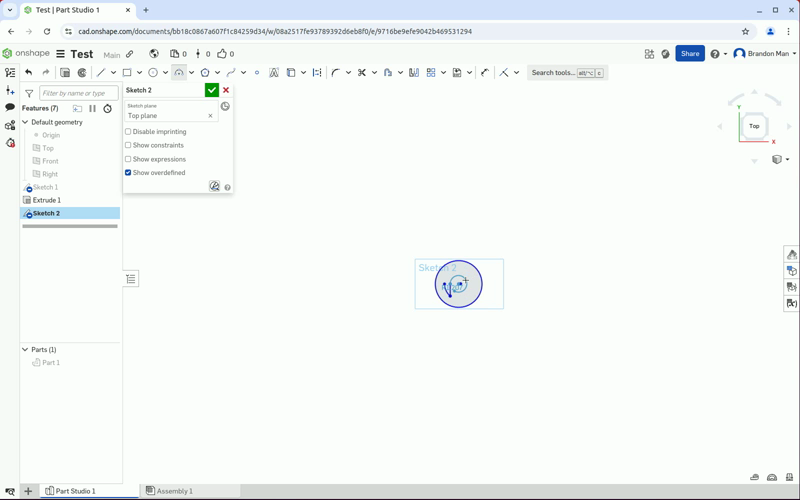
scroll(6)
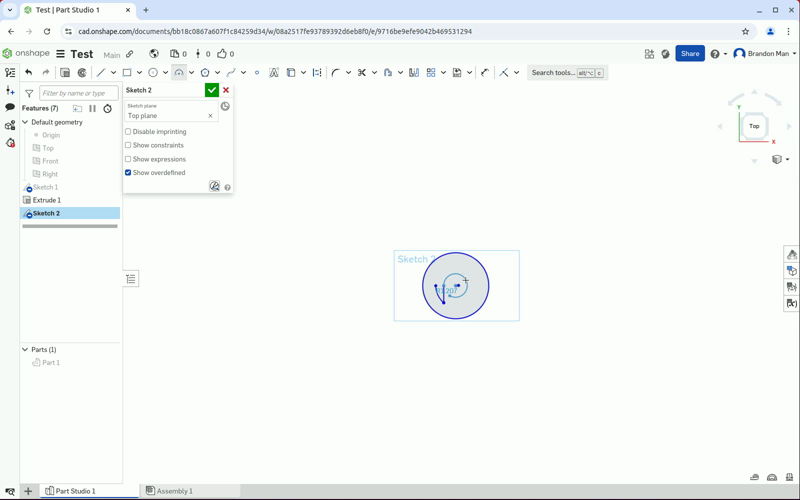
scroll(6)
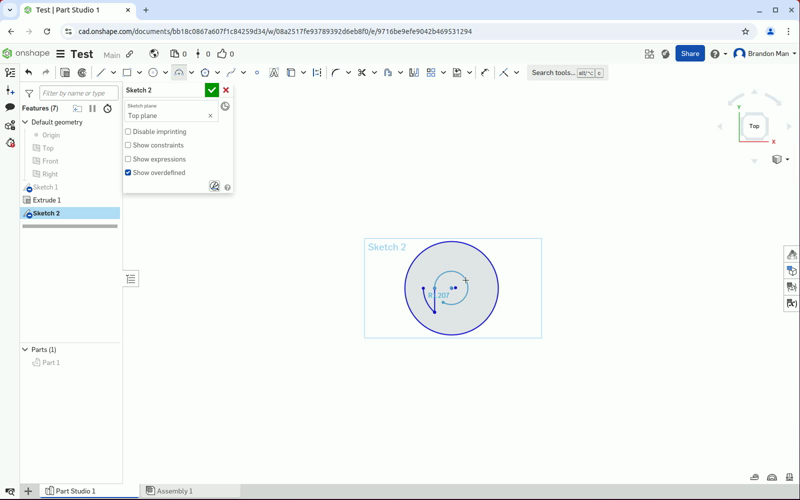
scroll(6)
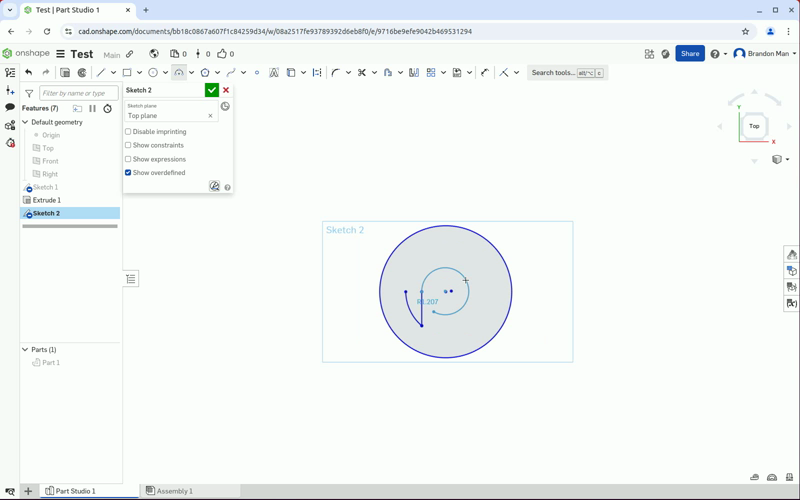
scroll(6)
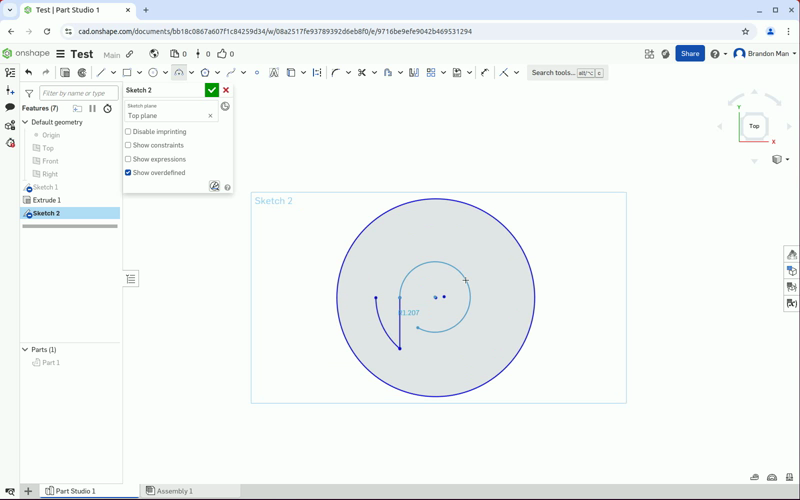
scroll(6)
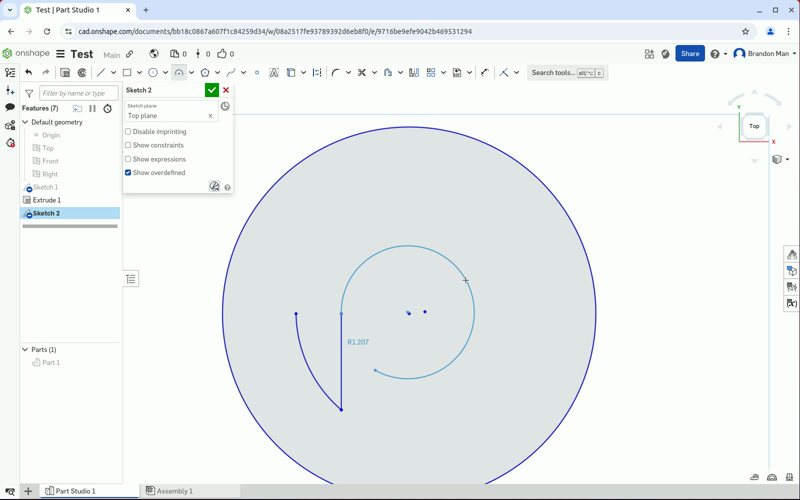
click(465, 279)
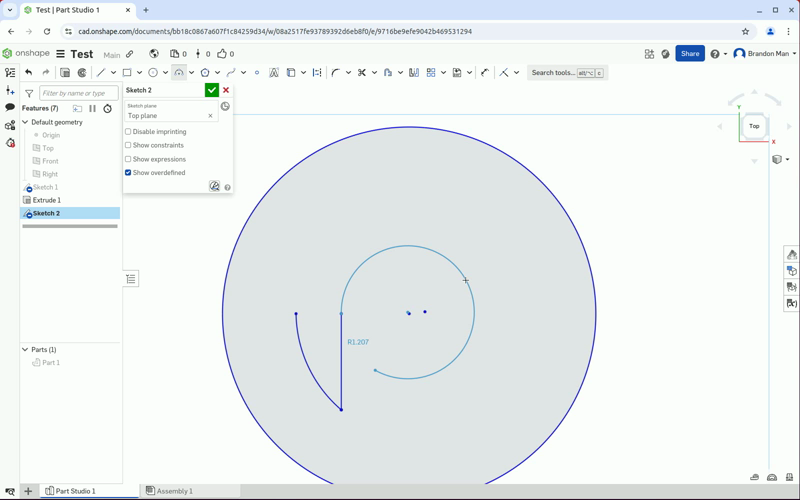
scroll(-6)
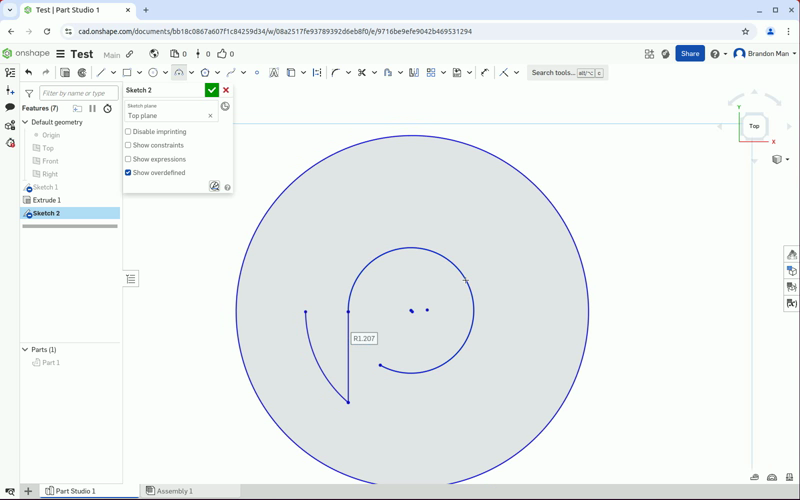
scroll(-6)
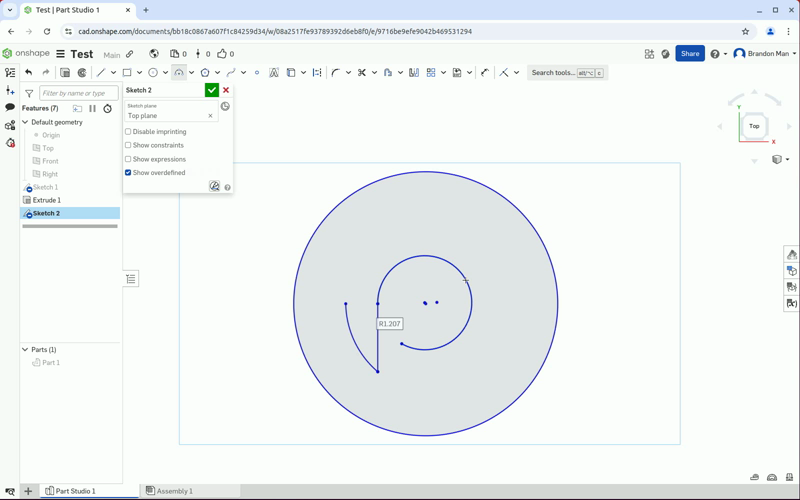
scroll(-6)
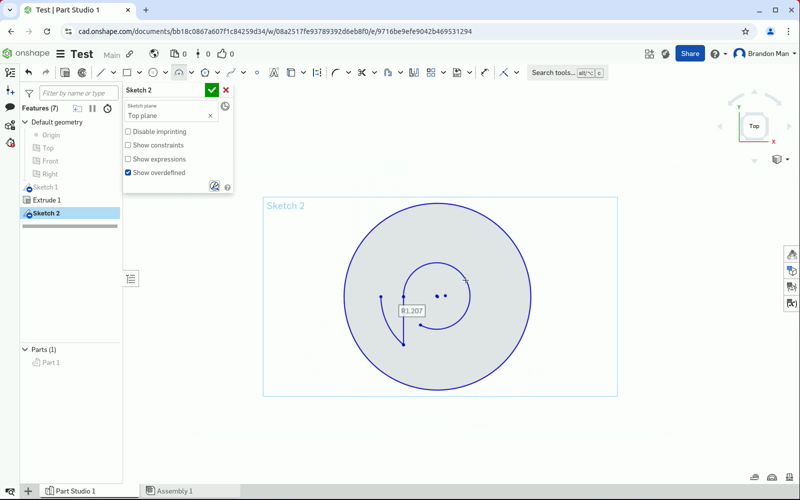
scroll(-6)
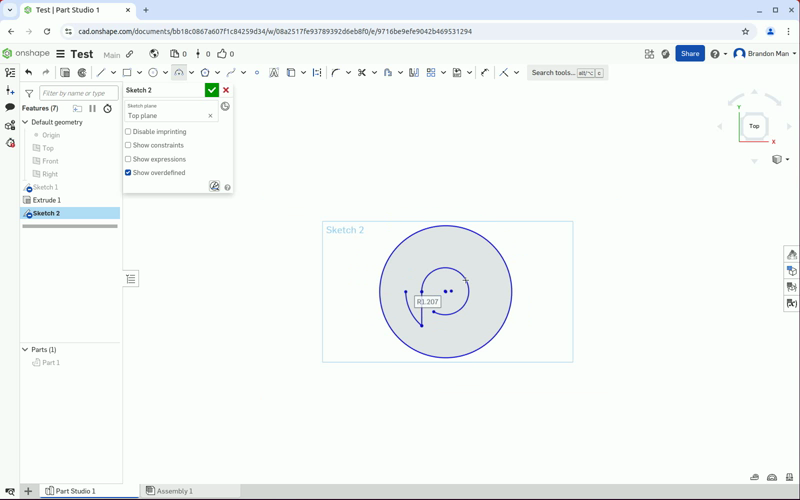
scroll(-6)
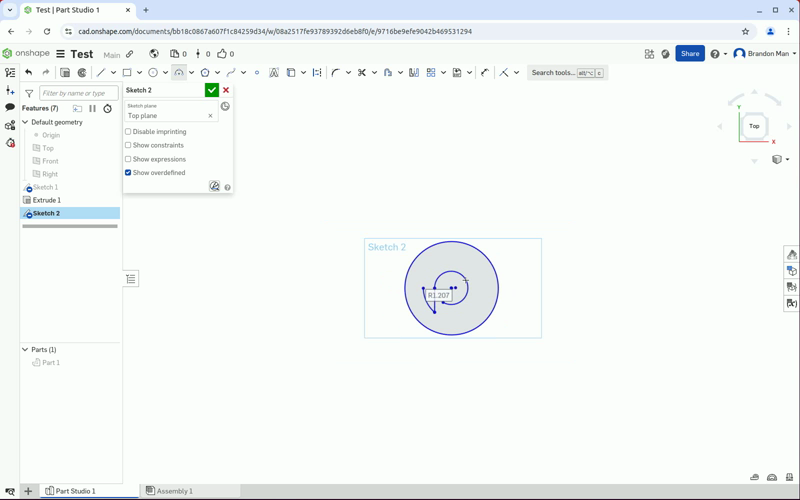
scroll(-6)
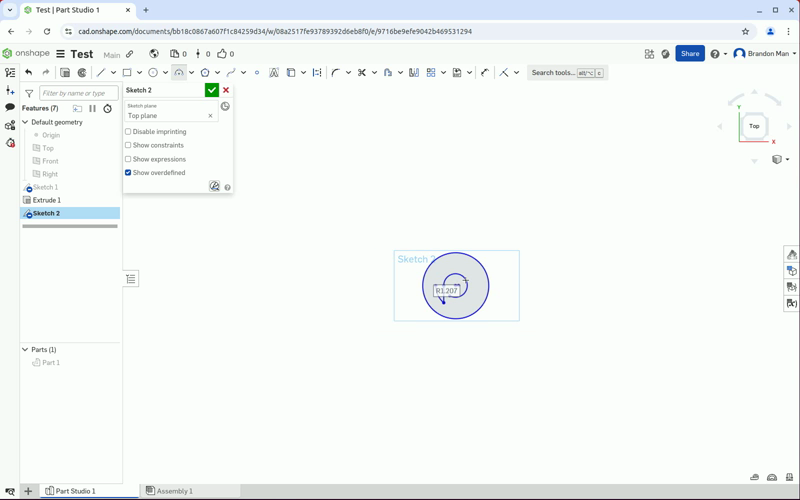
scroll(-6)
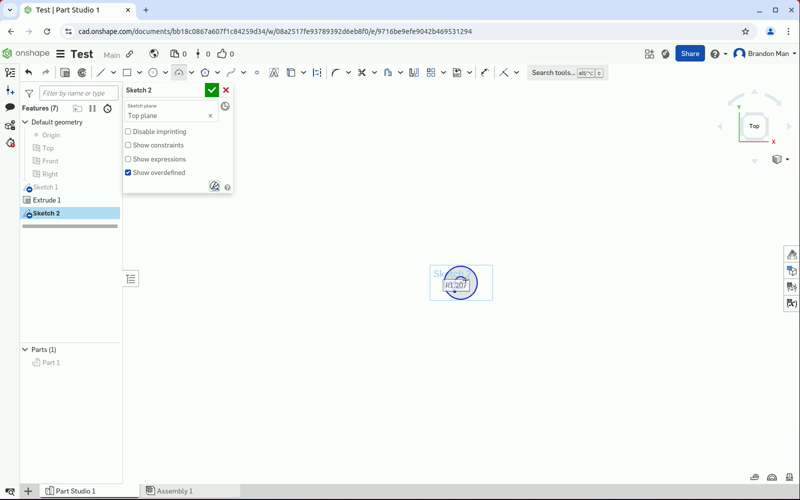
key_up(shift)
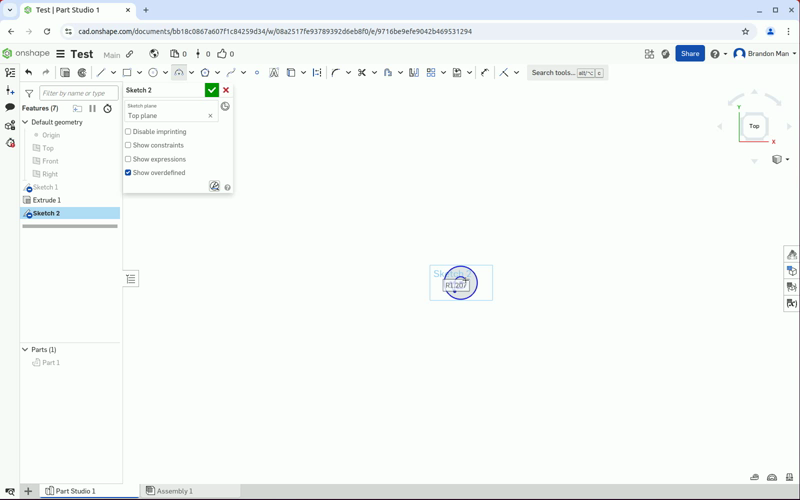
key(esc)
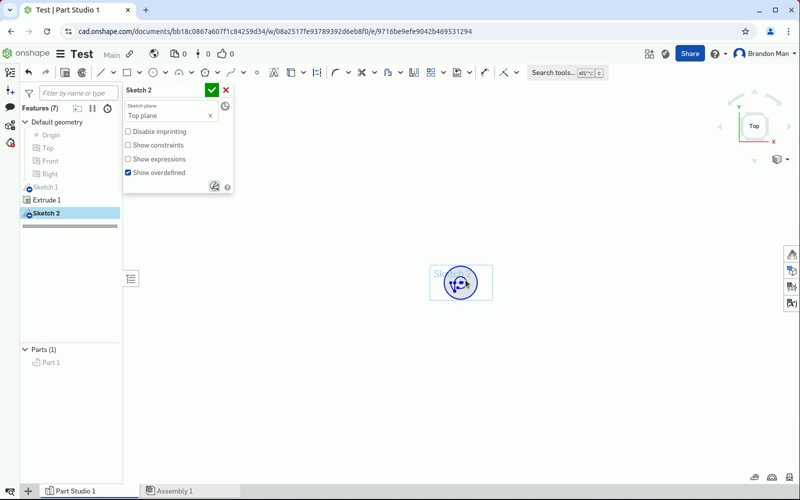
key(l)
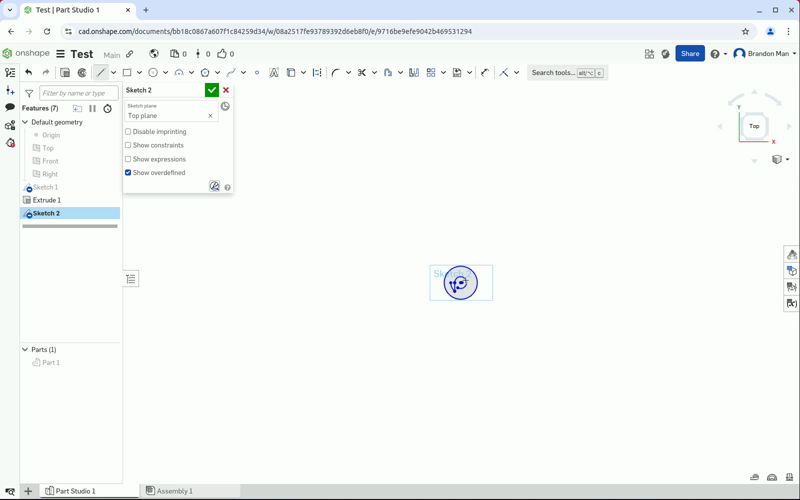
mouse_move(457, 287)
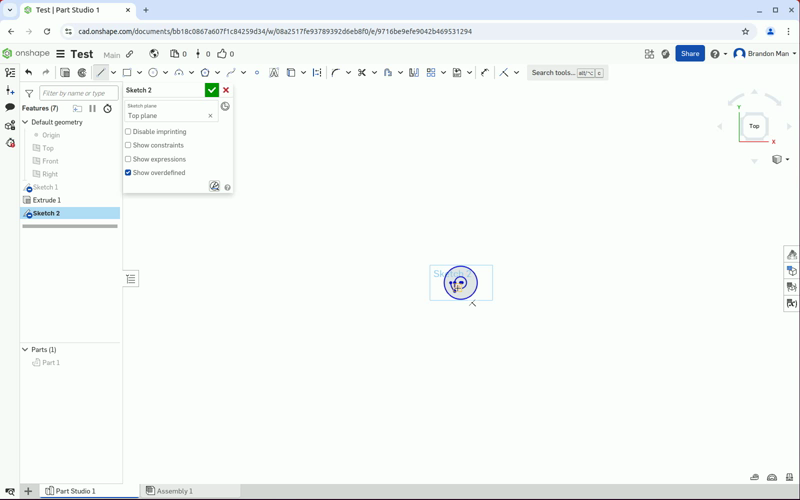
scroll(6)
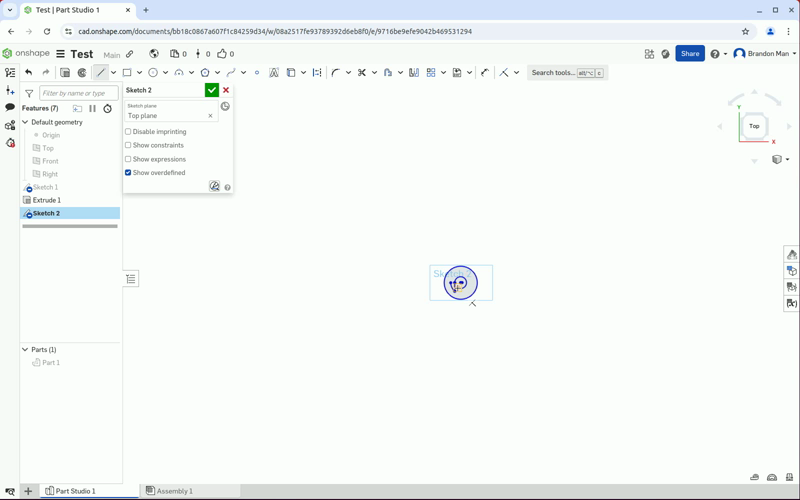
scroll(6)
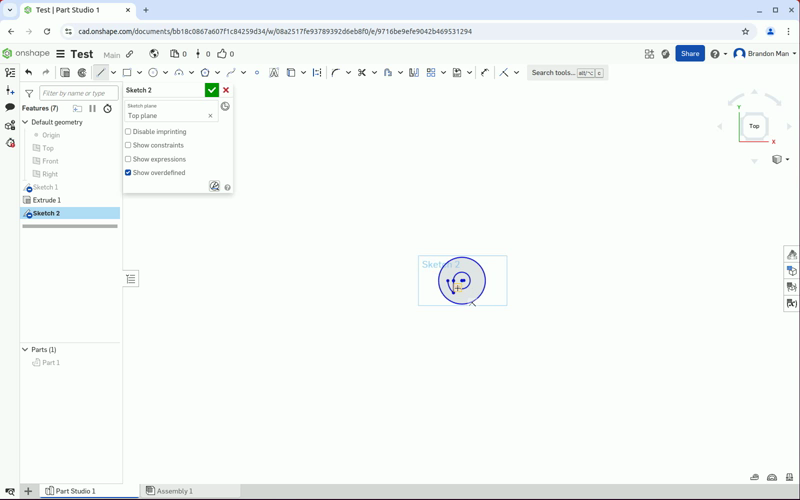
scroll(6)
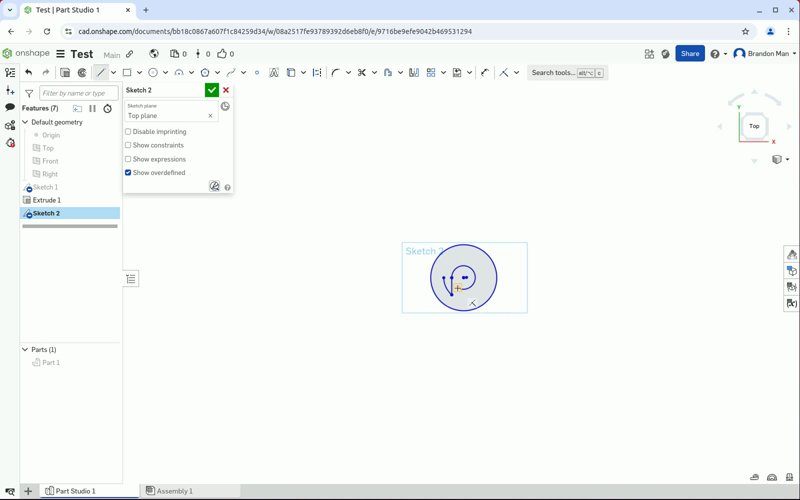
scroll(6)
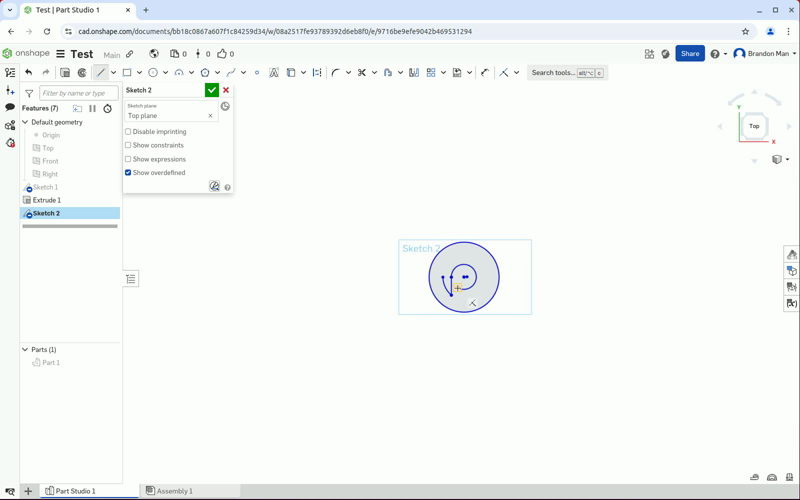
scroll(6)
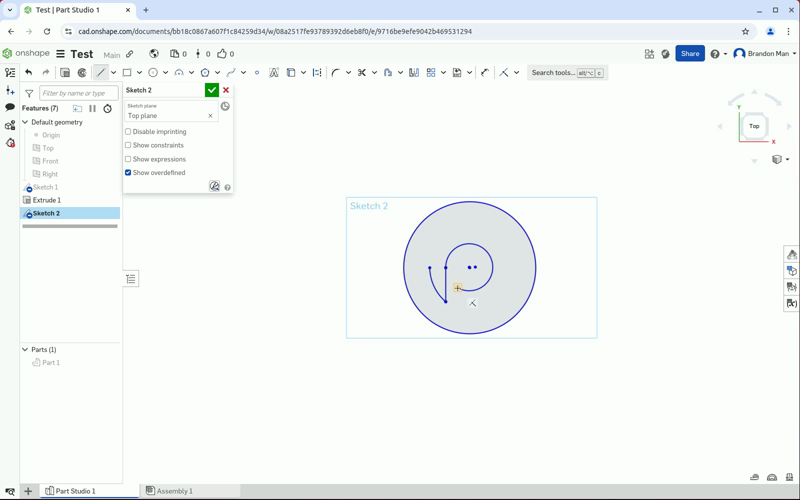
scroll(6)
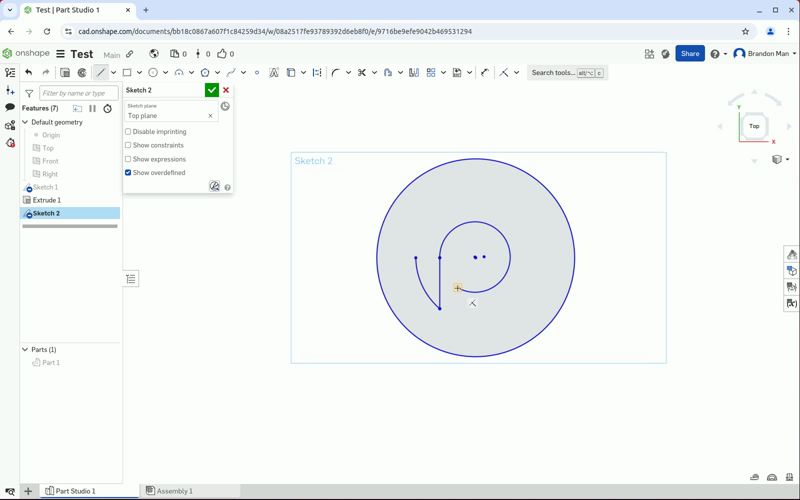
scroll(6)
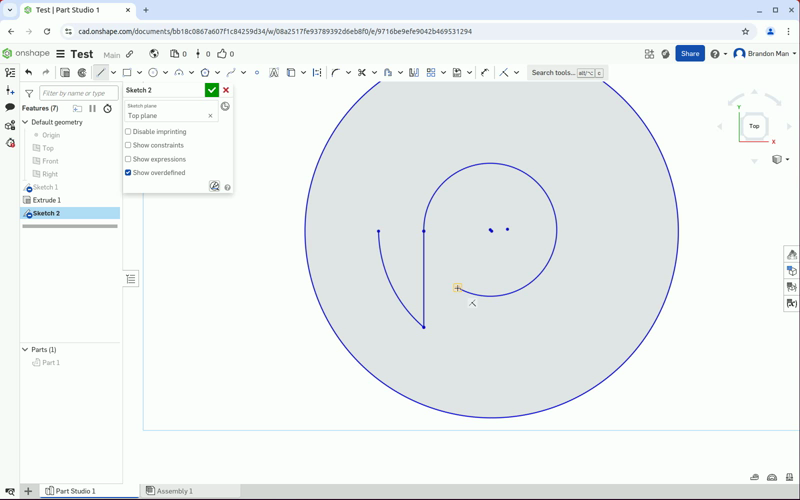
click(457, 287)
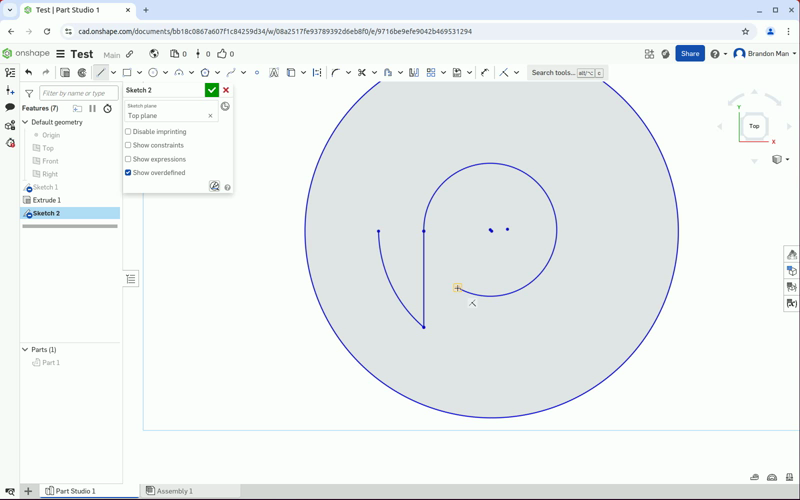
scroll(-6)
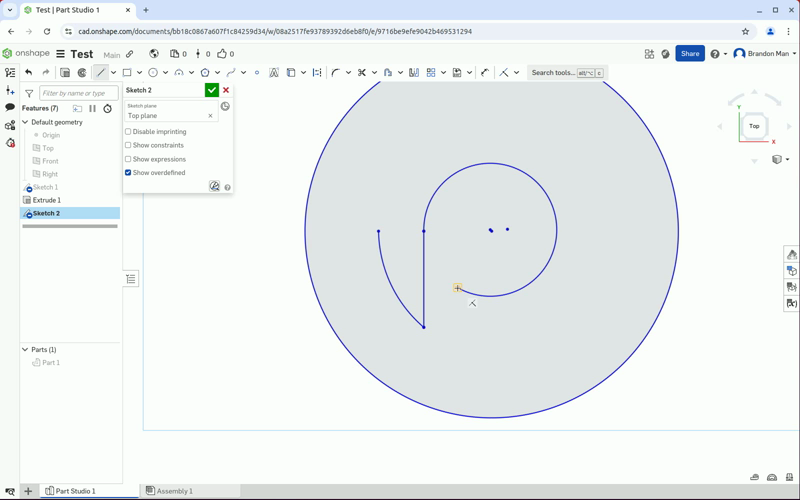
scroll(-6)
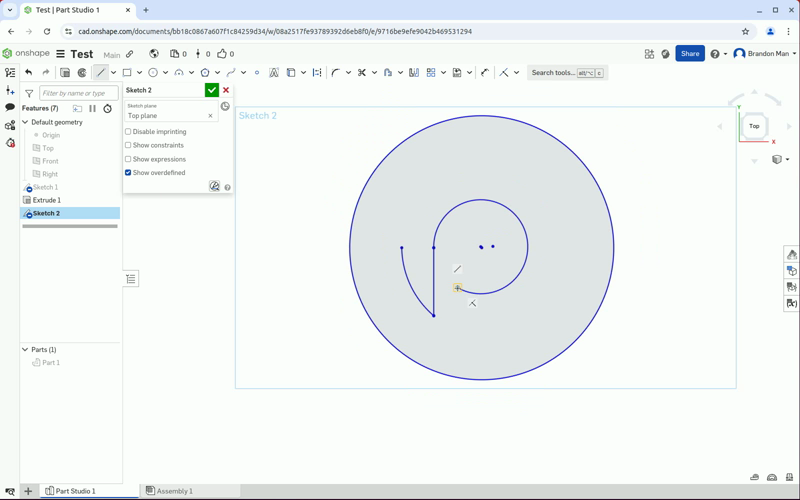
scroll(-6)
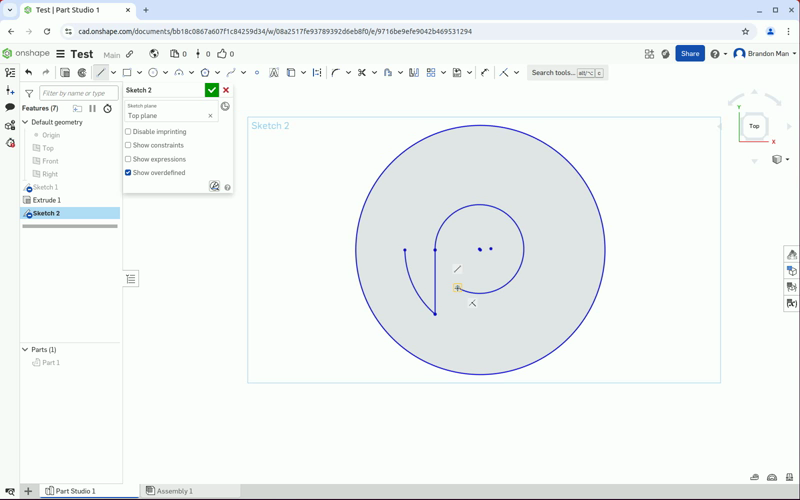
scroll(-6)
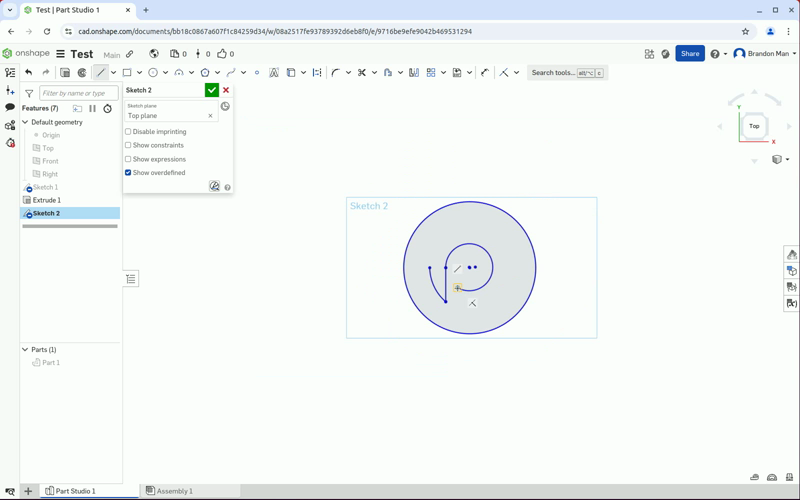
scroll(-6)
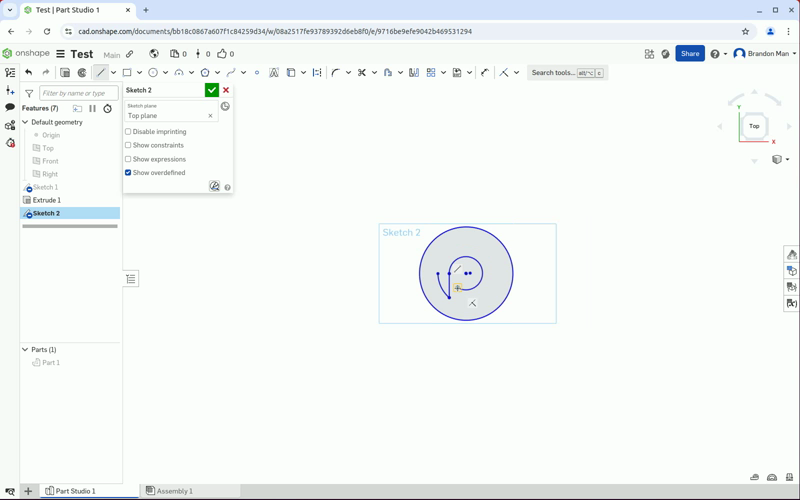
scroll(-6)
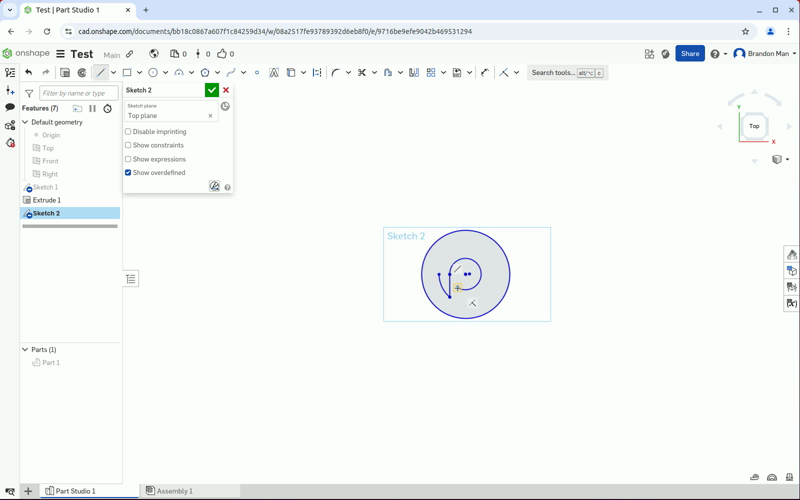
scroll(-6)
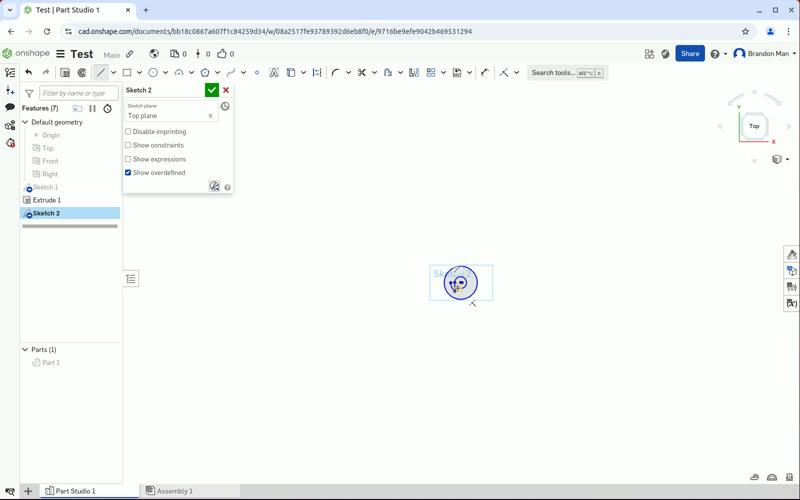
key_down(shift)
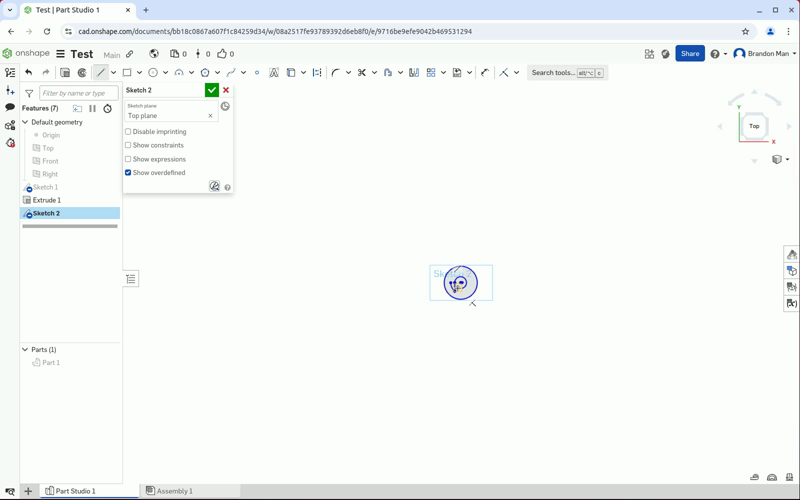
mouse_move(487, 287)
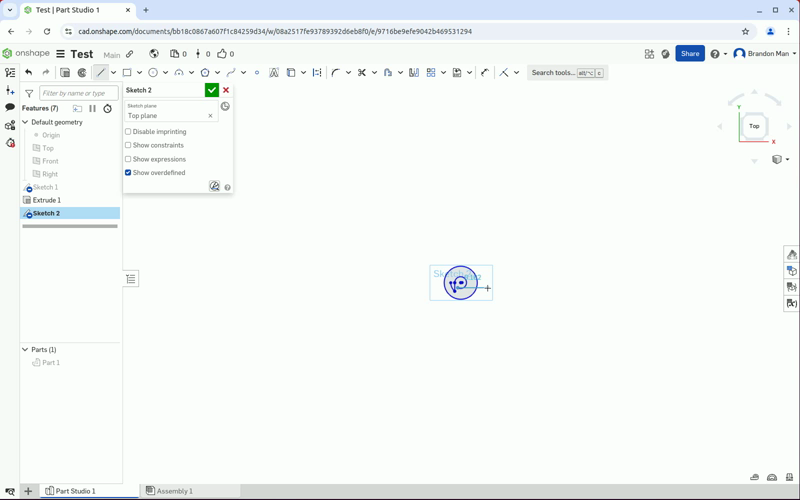
mouse_move(457, 292)
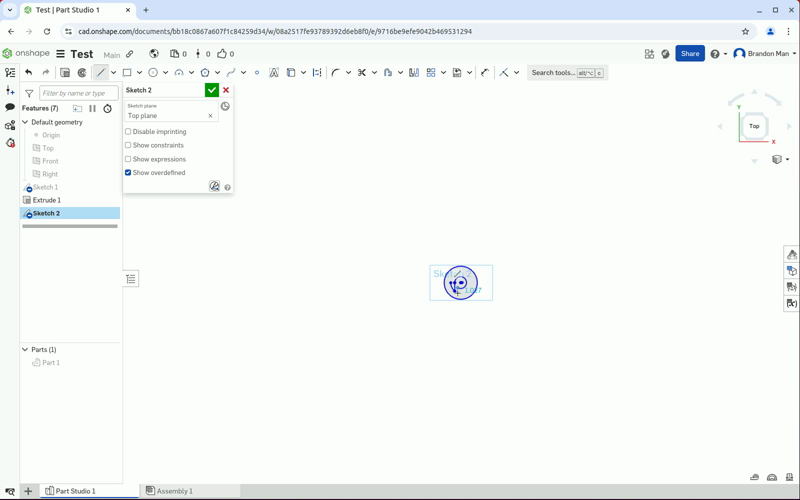
scroll(6)
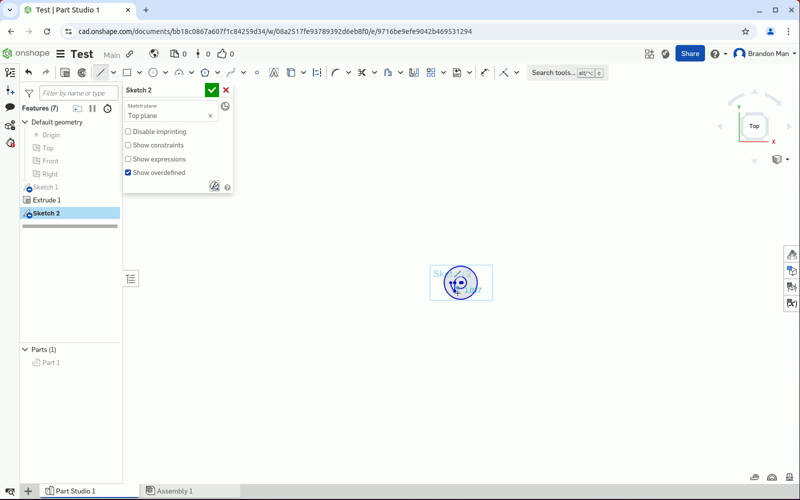
scroll(6)
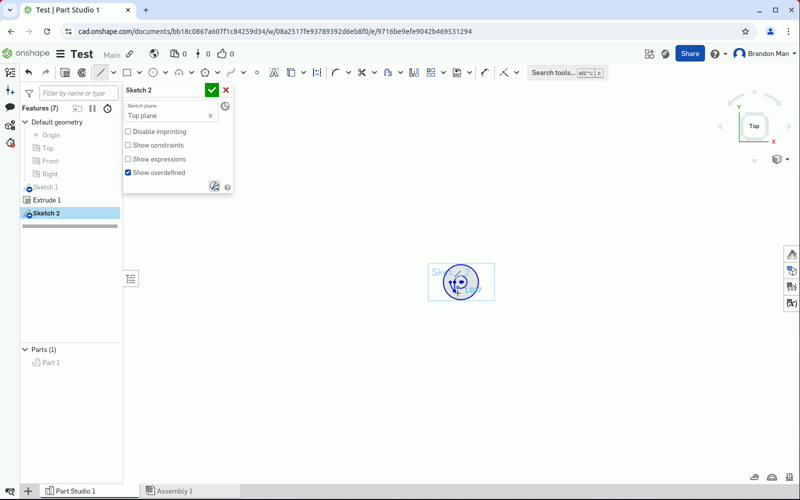
scroll(6)
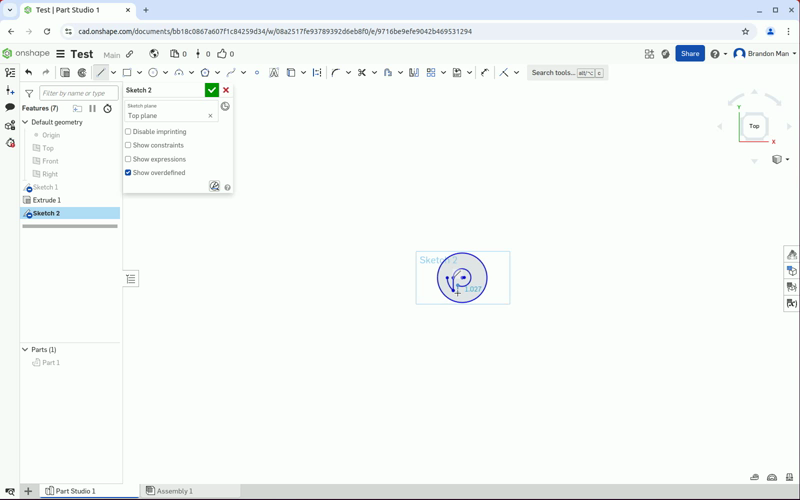
scroll(6)
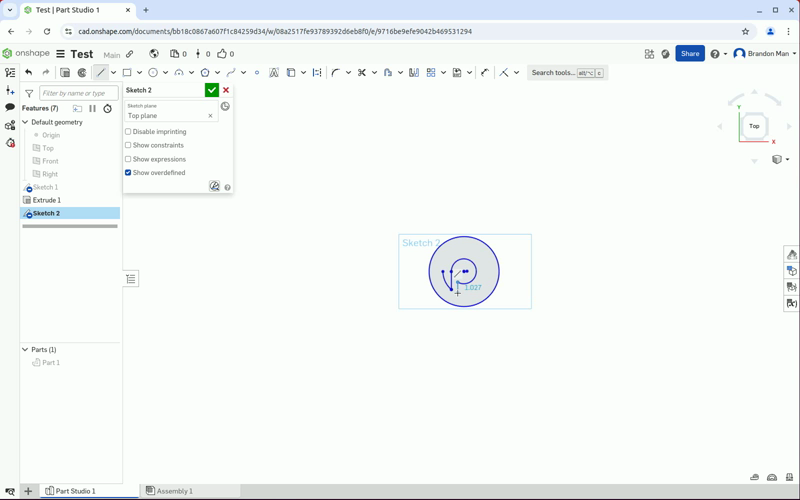
scroll(6)
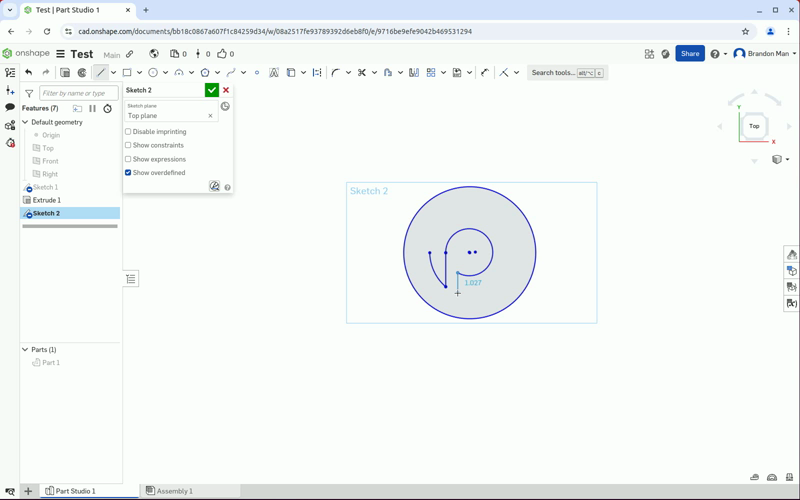
scroll(6)
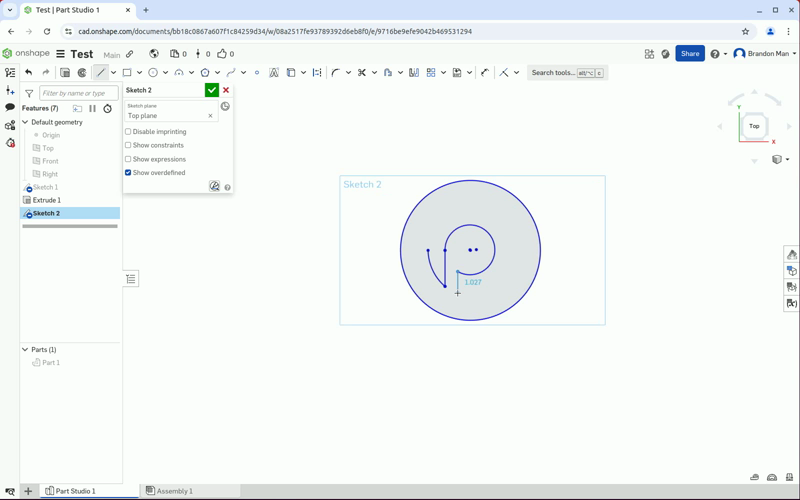
scroll(6)
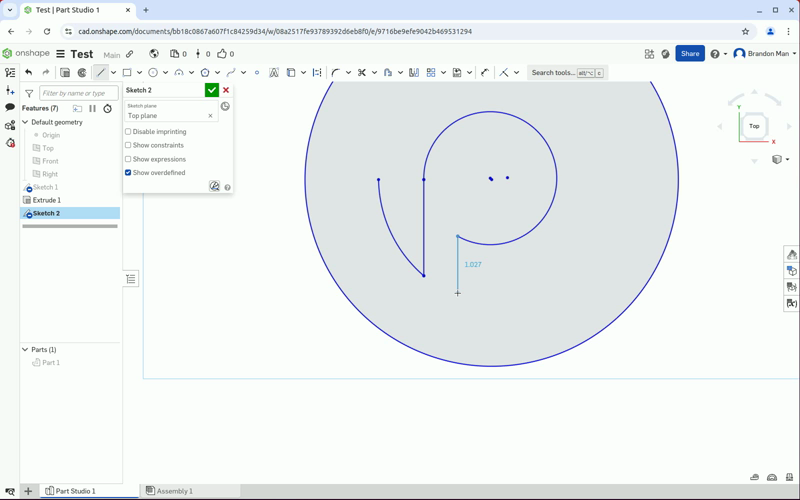
click(457, 292)
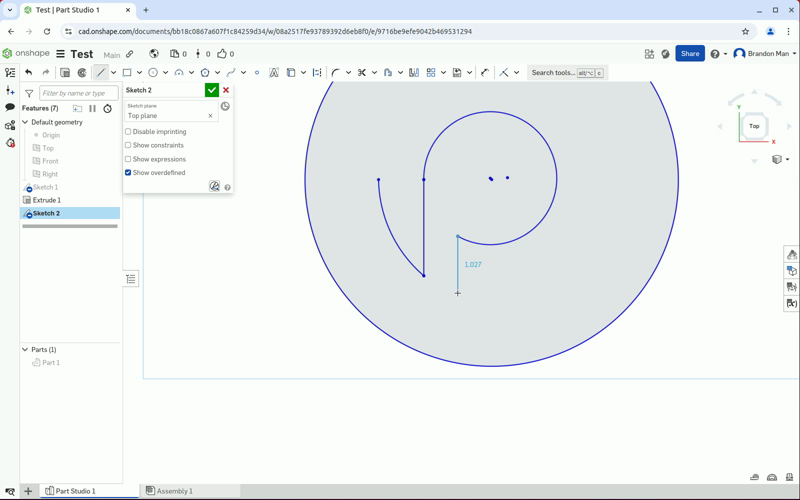
scroll(-6)
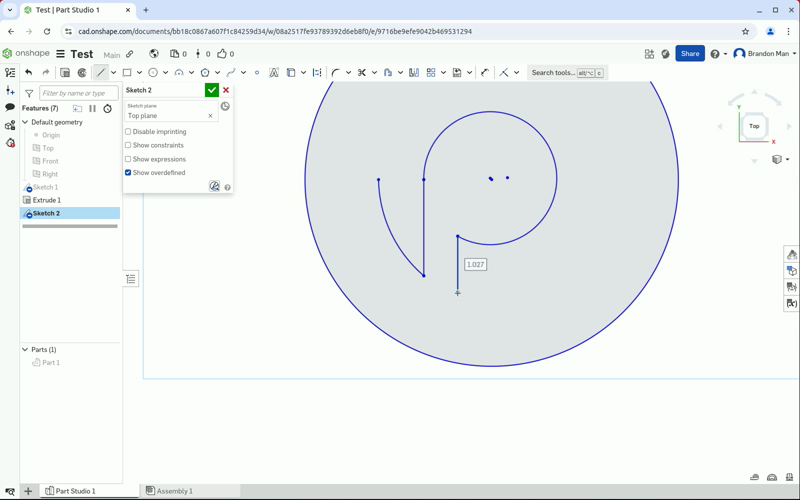
scroll(-6)
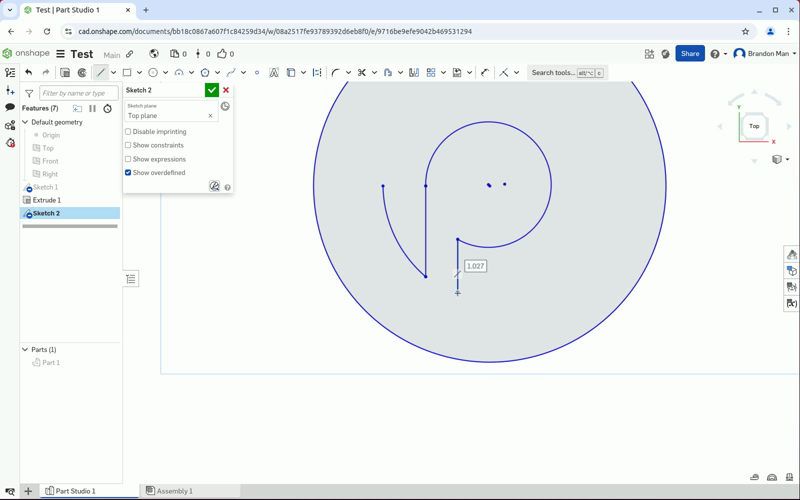
scroll(-6)
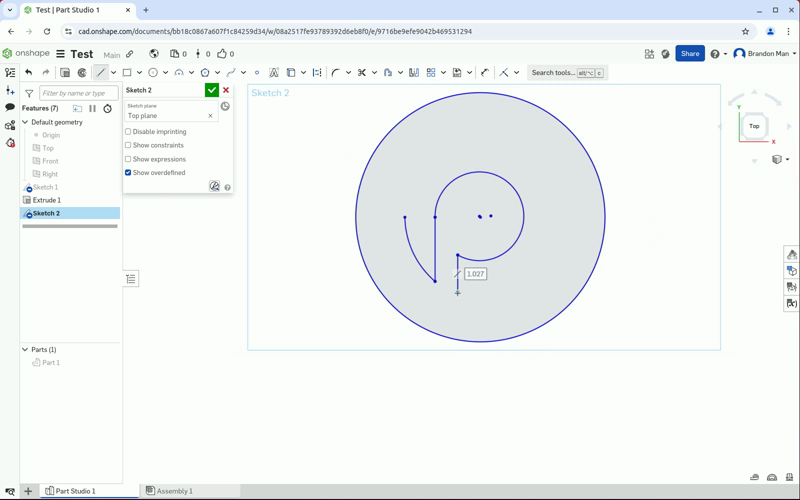
scroll(-6)
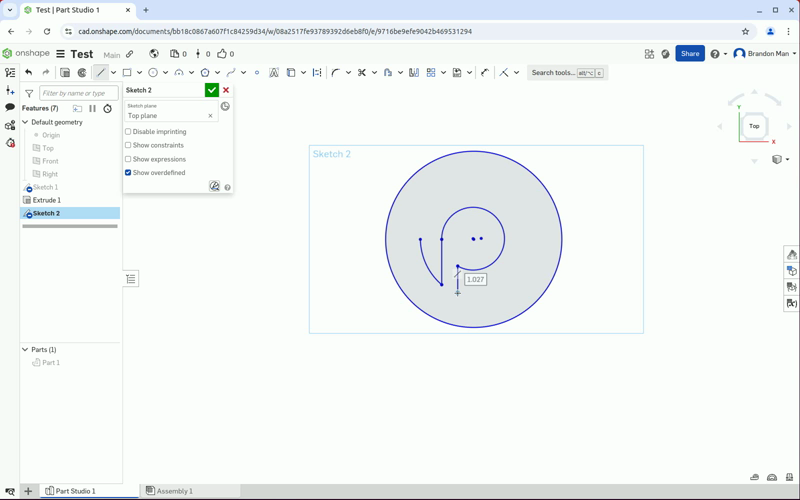
scroll(-6)
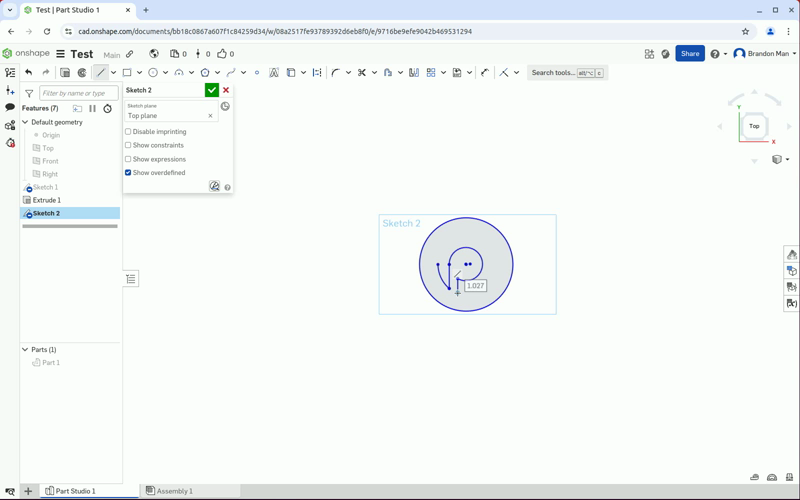
scroll(-6)
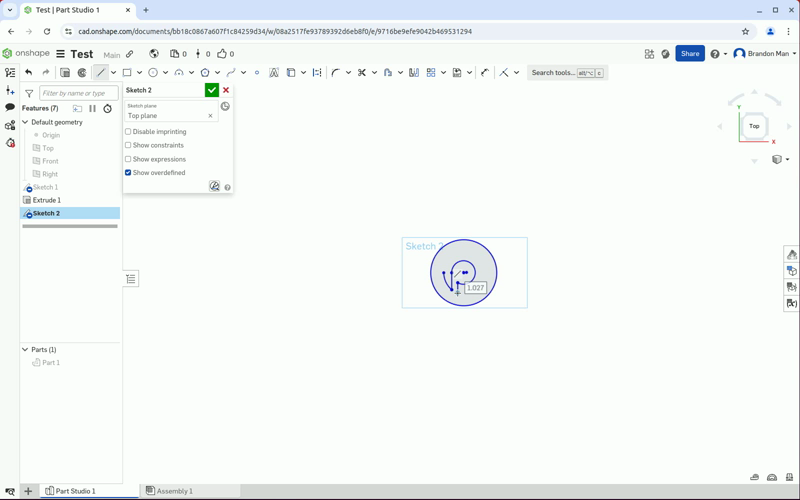
scroll(-6)
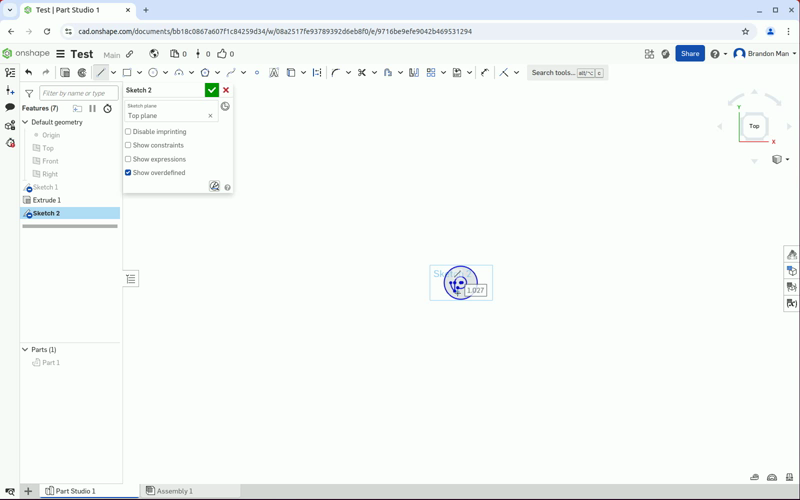
key_up(shift)
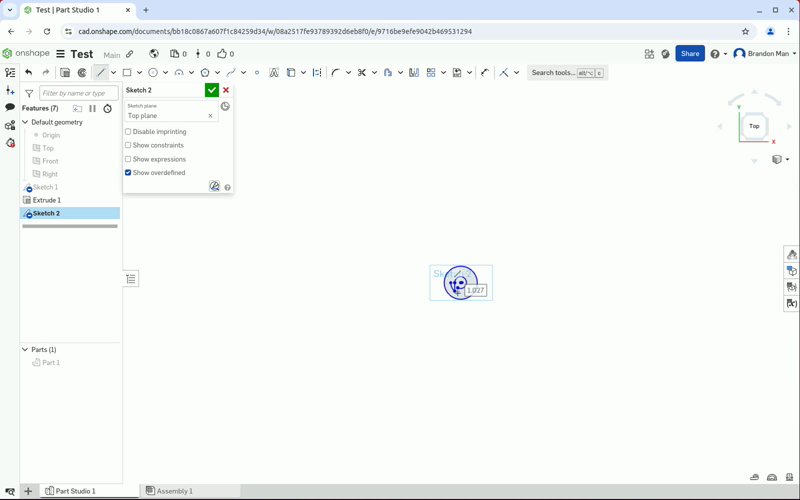
key(esc)
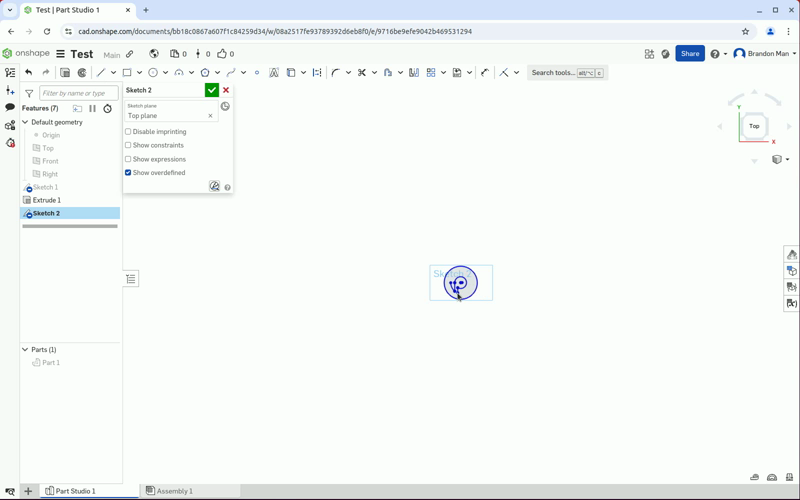
key(a)
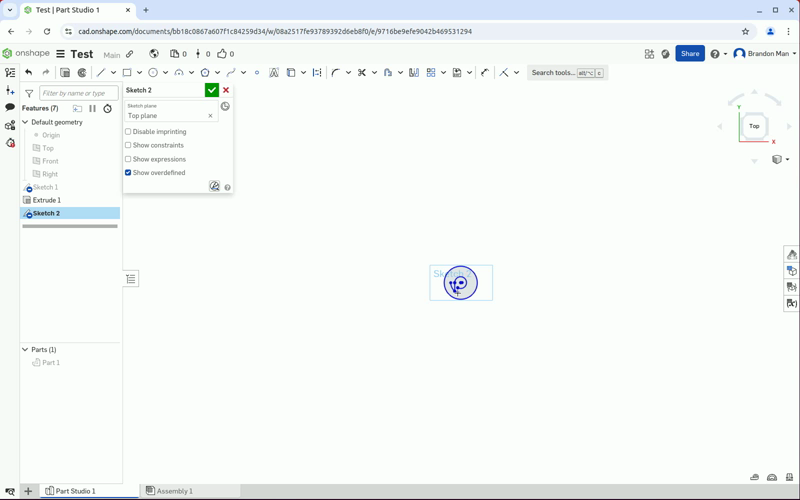
mouse_move(457, 292)
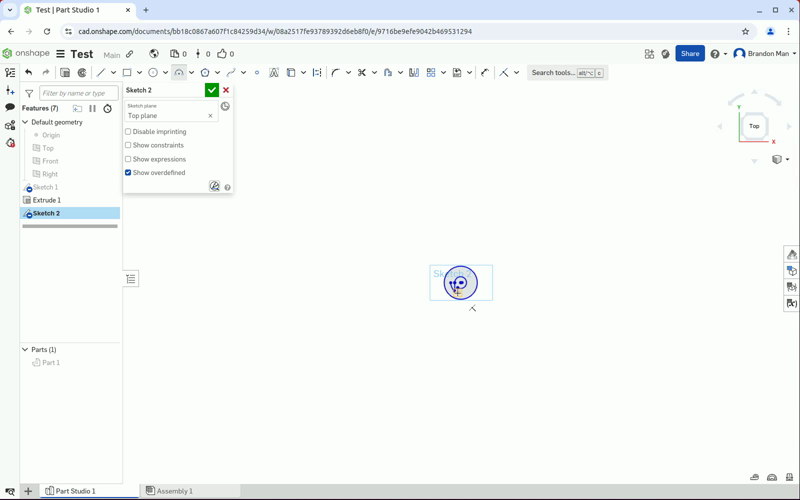
scroll(6)
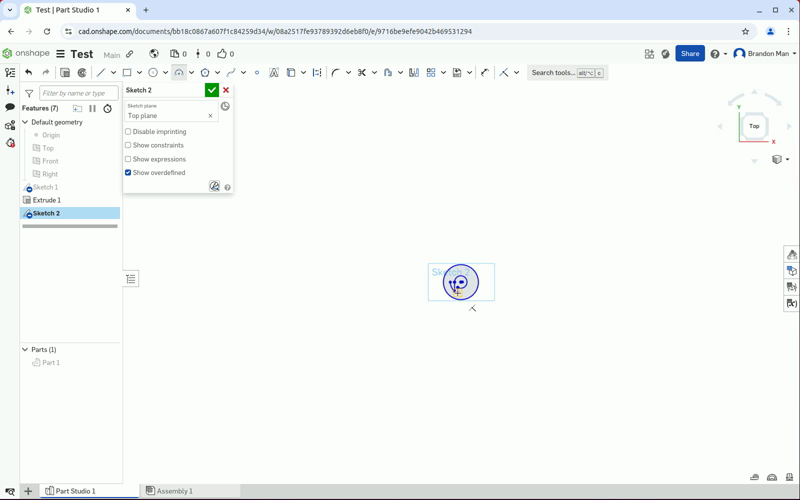
scroll(6)
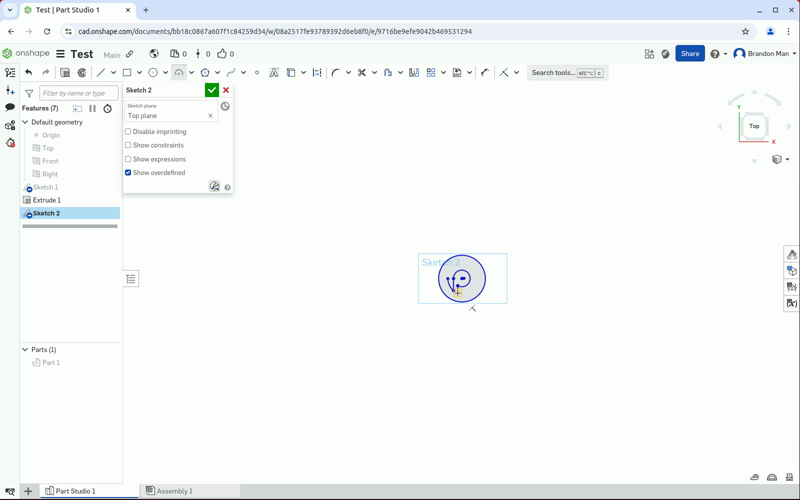
scroll(6)
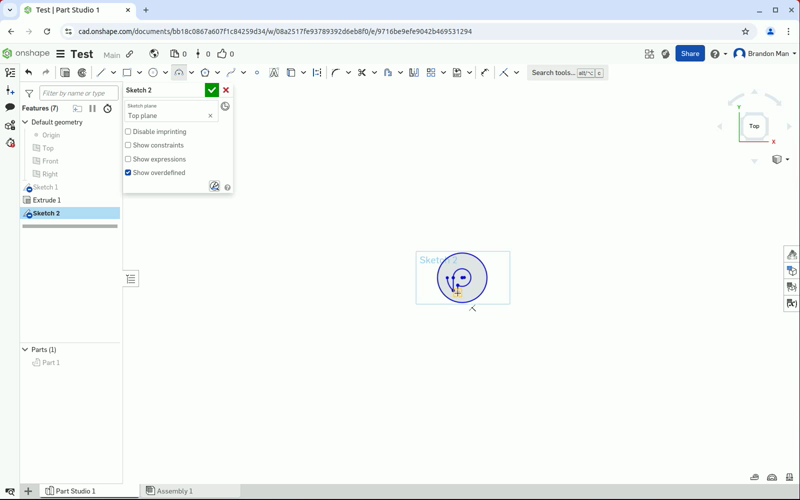
scroll(6)
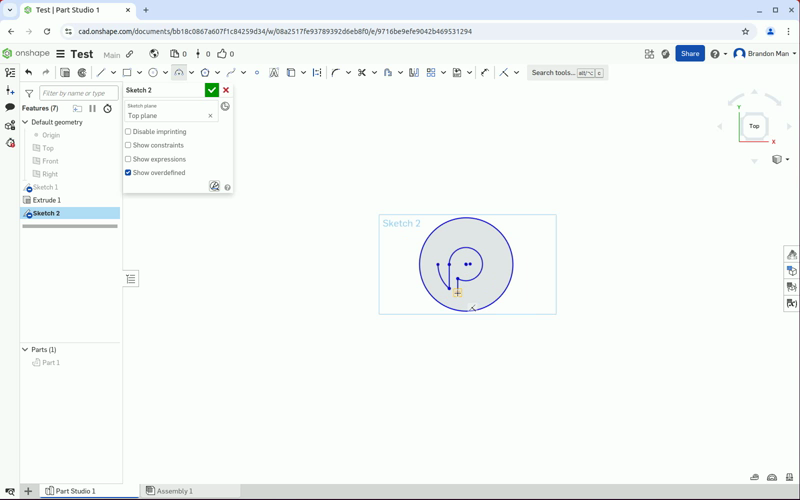
scroll(6)
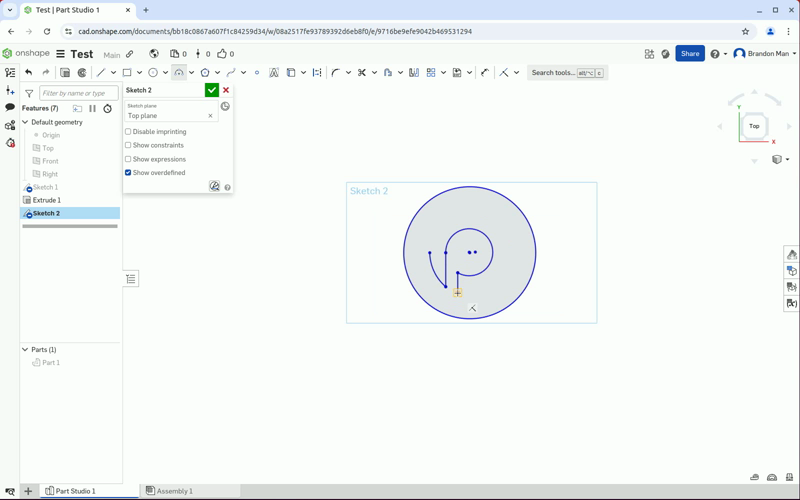
scroll(6)
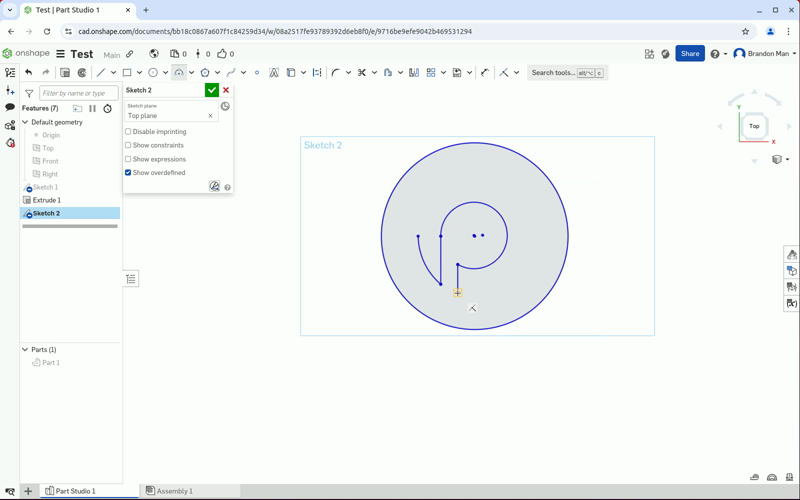
scroll(6)
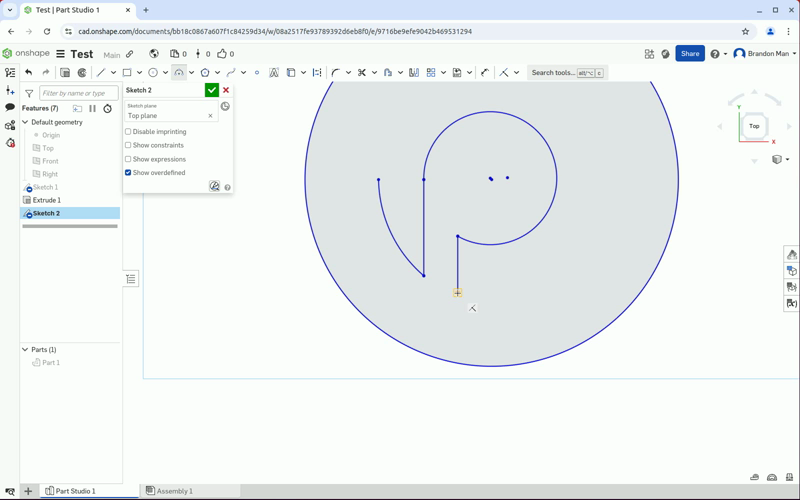
click(457, 292)
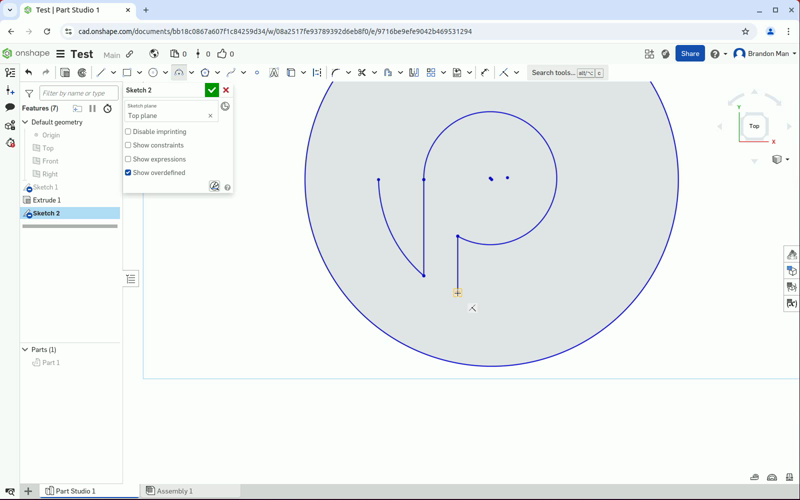
scroll(-6)
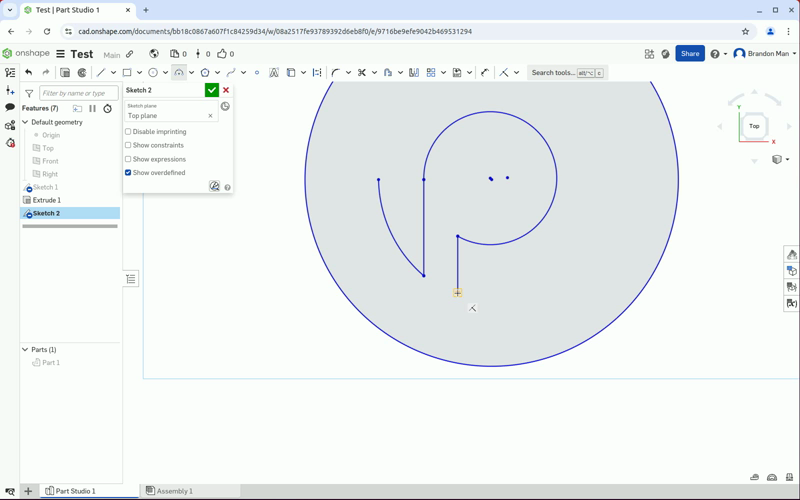
scroll(-6)
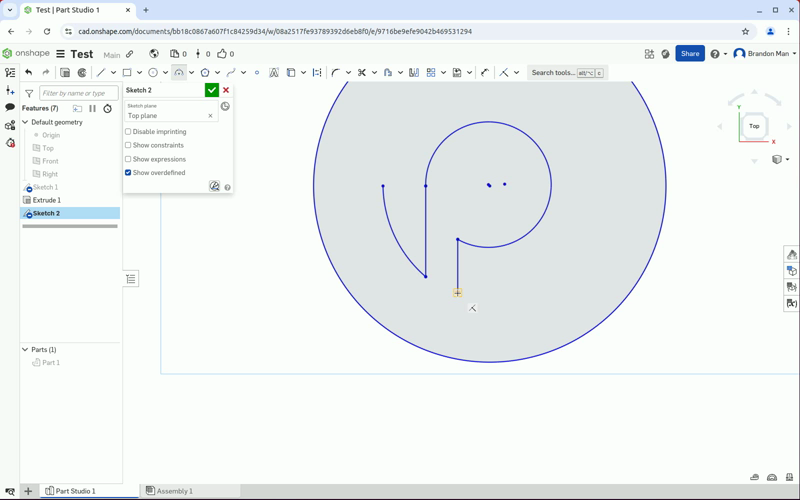
scroll(-6)
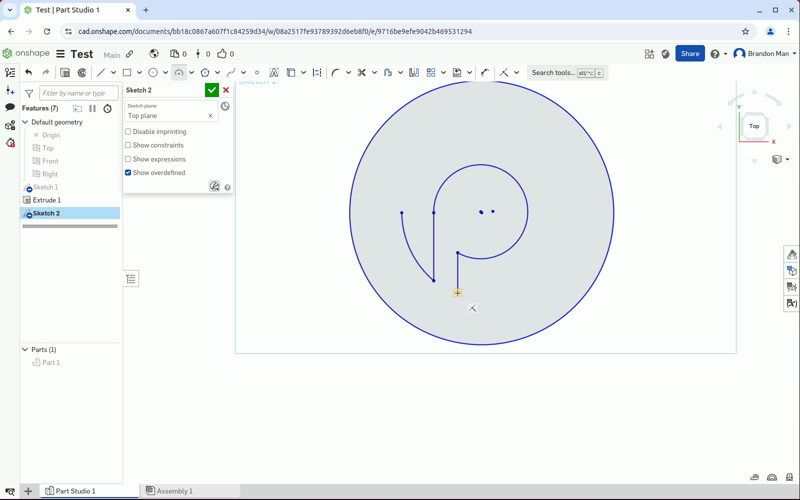
scroll(-6)
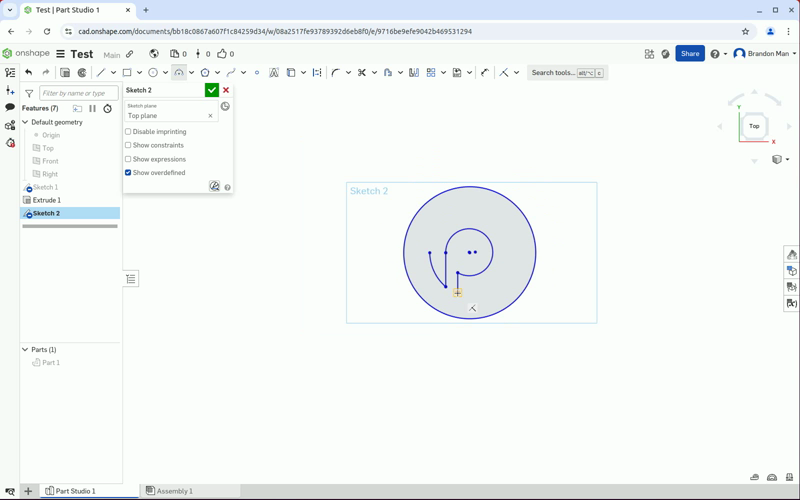
scroll(-6)
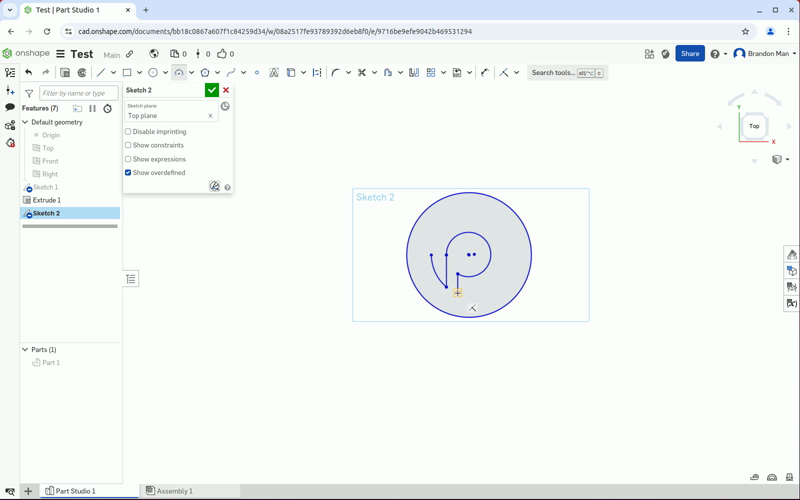
scroll(-6)
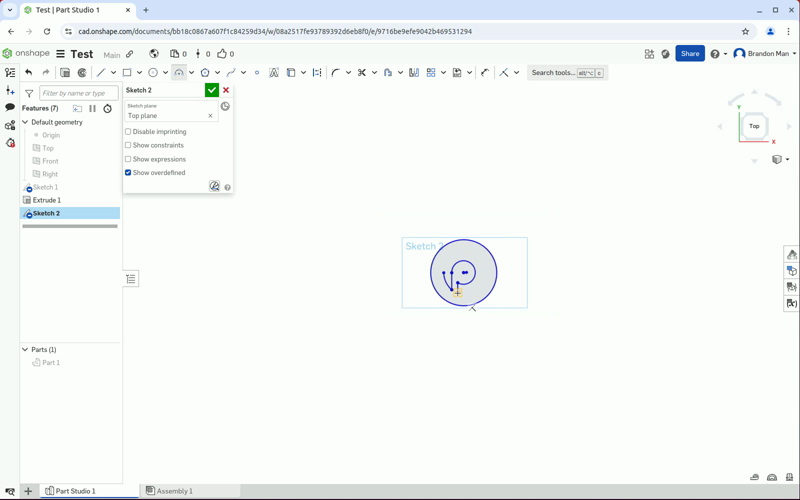
scroll(-6)
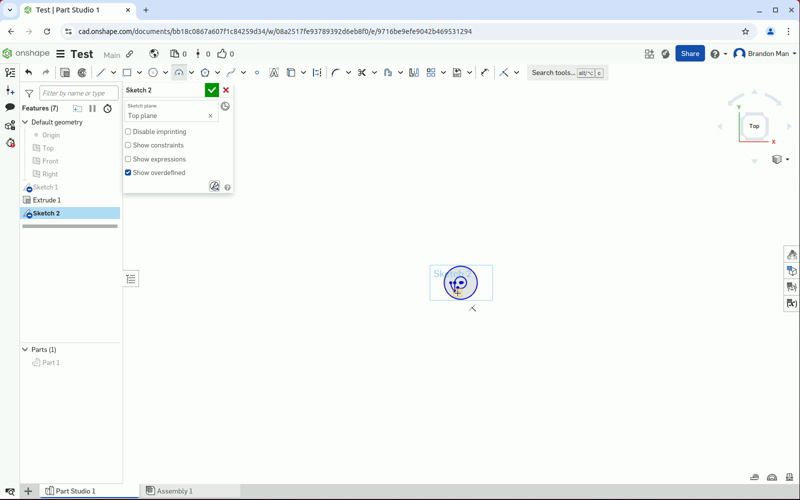
key_down(shift)
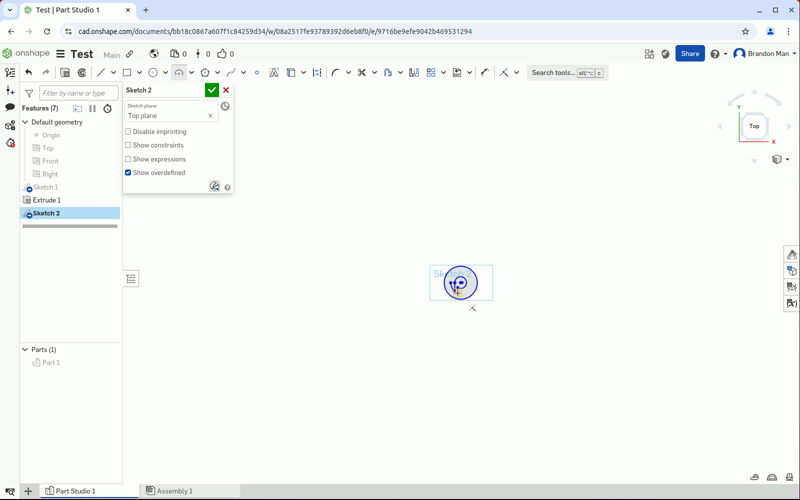
mouse_move(454, 274)
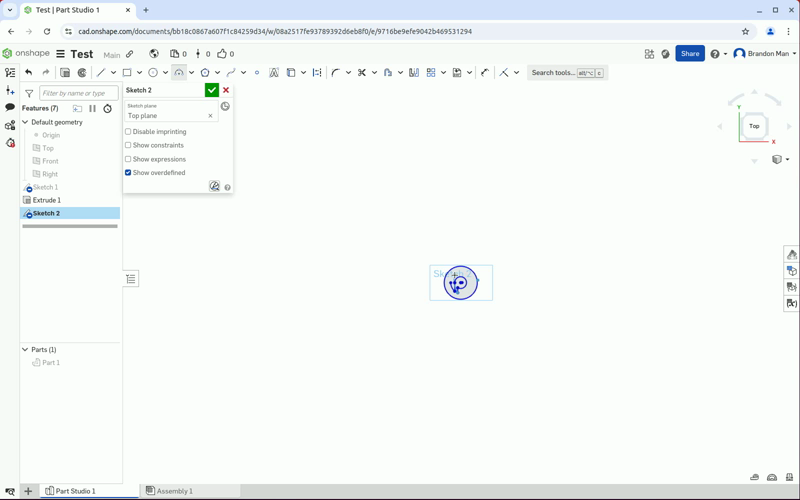
click(454, 274)
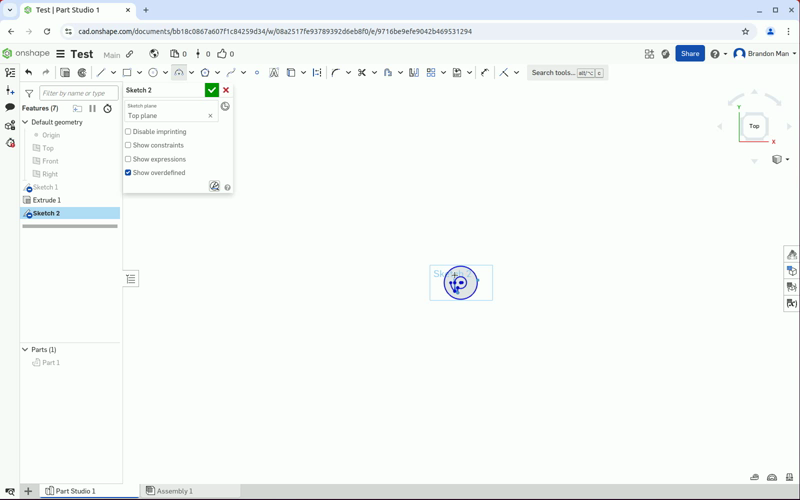
mouse_move(470, 281)
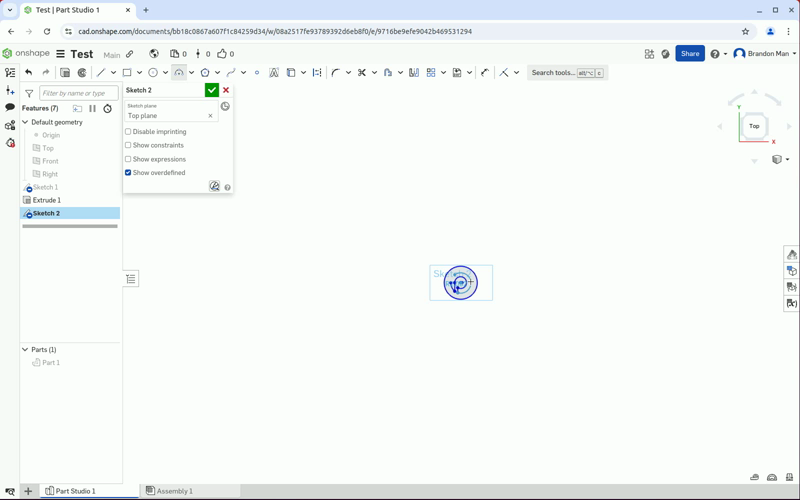
click(470, 281)
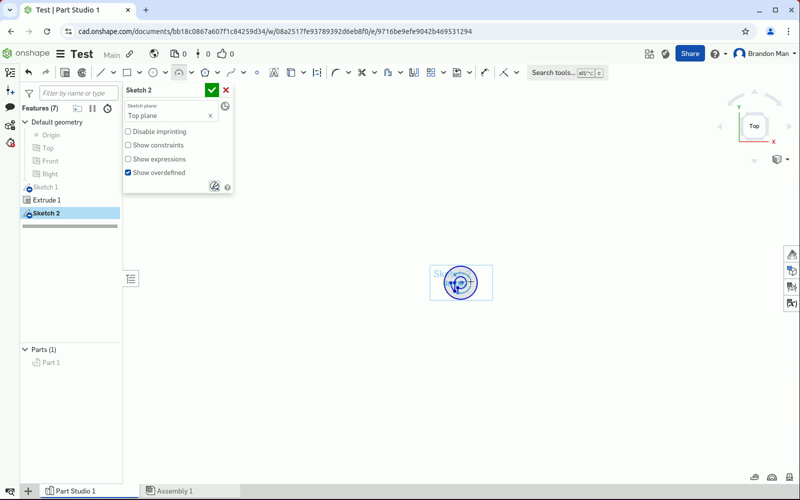
key_up(shift)
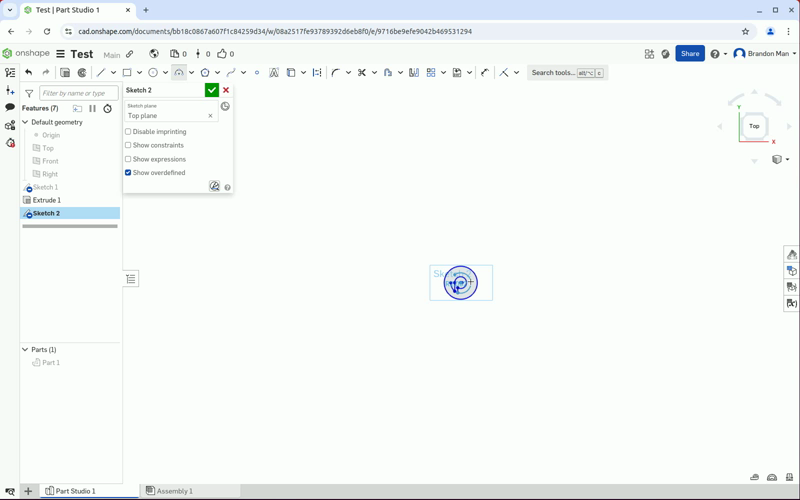
key(esc)
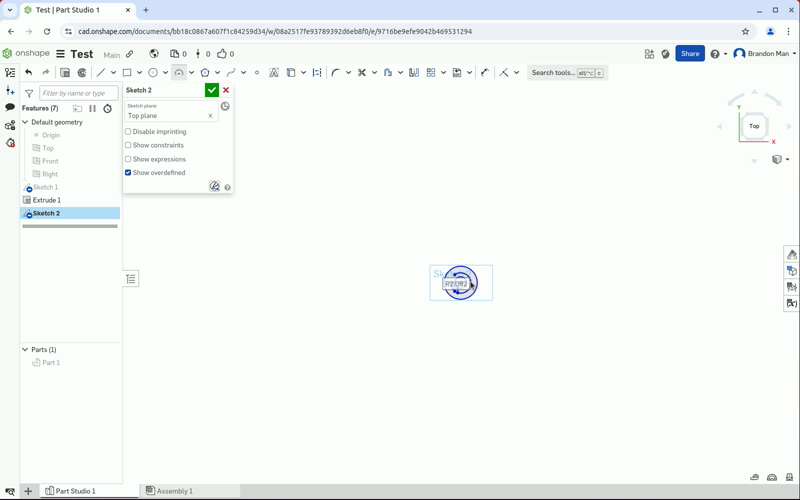
key(l)
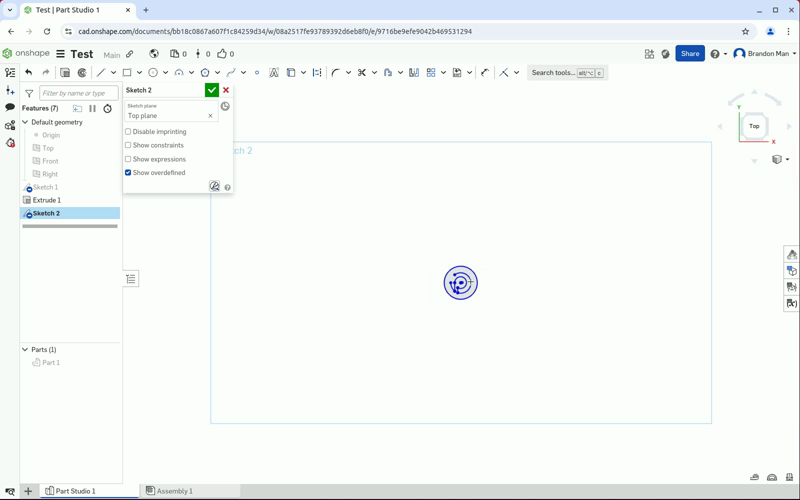
mouse_move(454, 274)
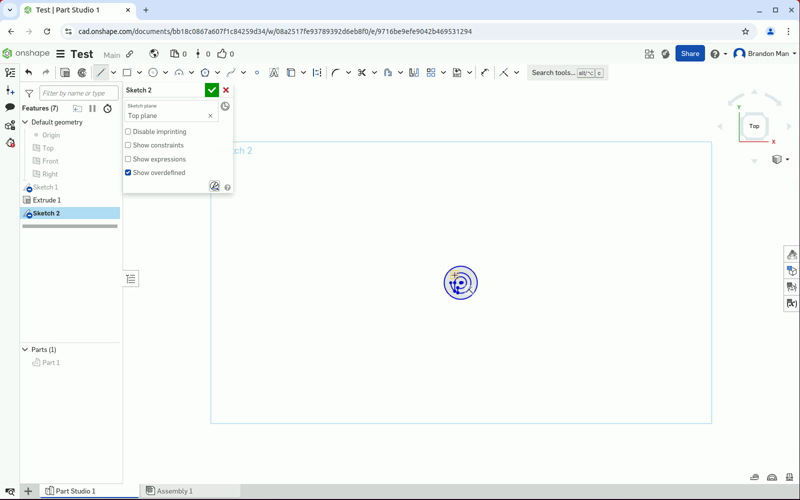
click(454, 274)
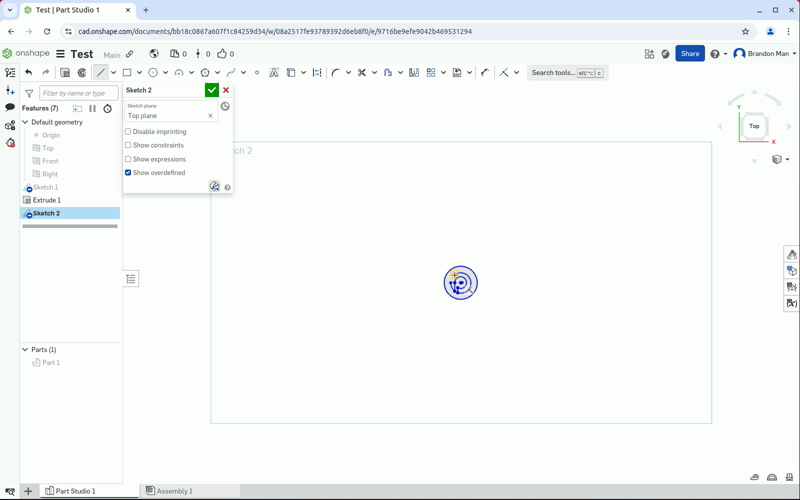
key_down(shift)
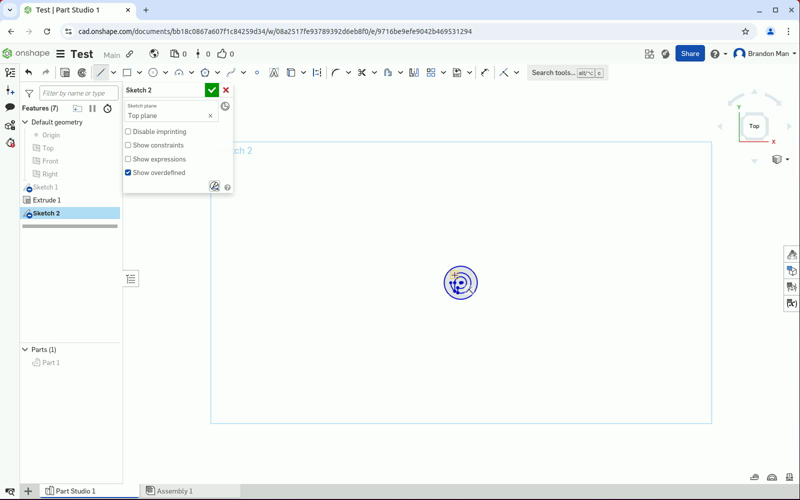
mouse_move(484, 274)
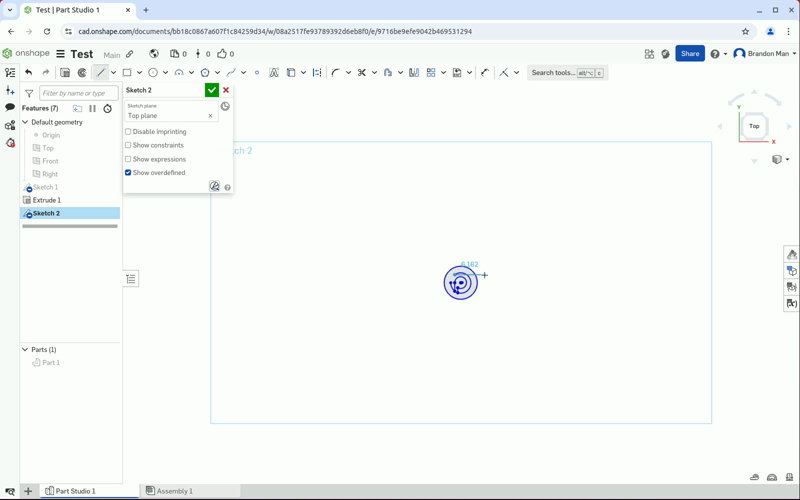
mouse_move(454, 268)
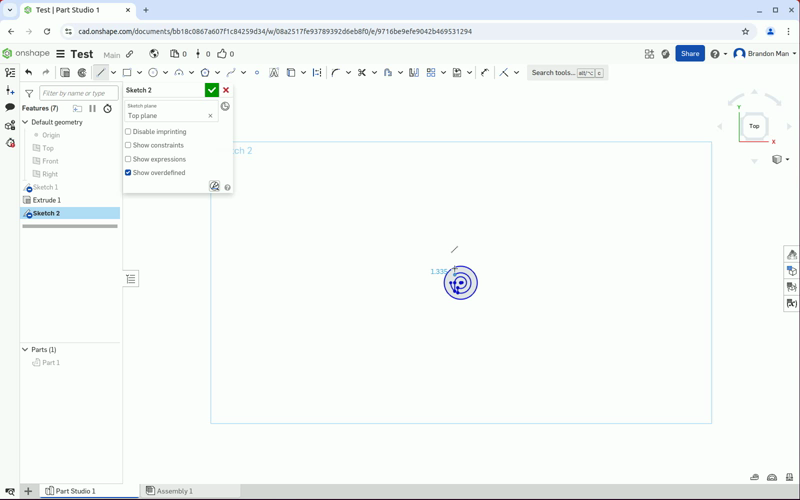
scroll(6)
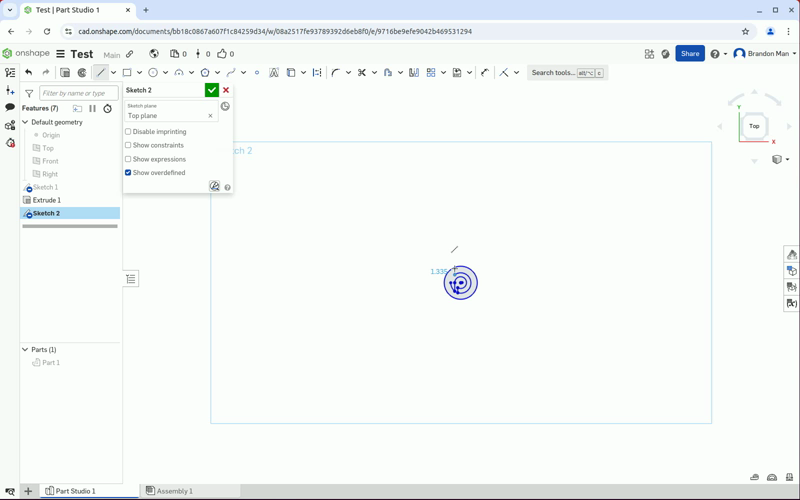
scroll(6)
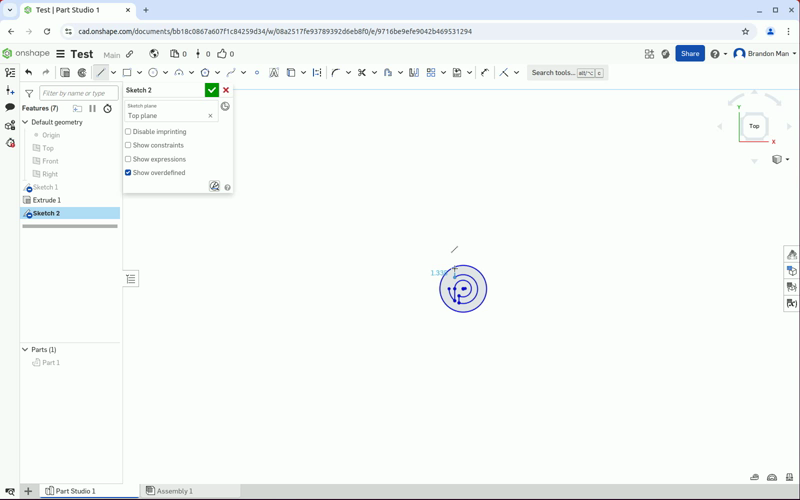
scroll(6)
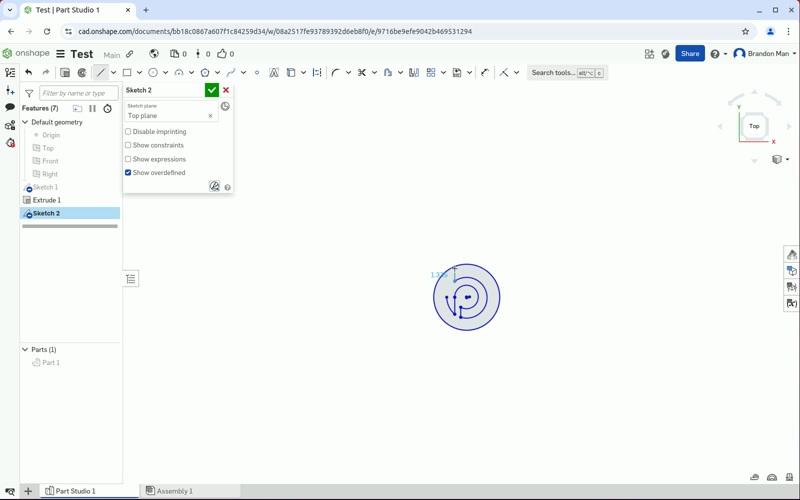
scroll(6)
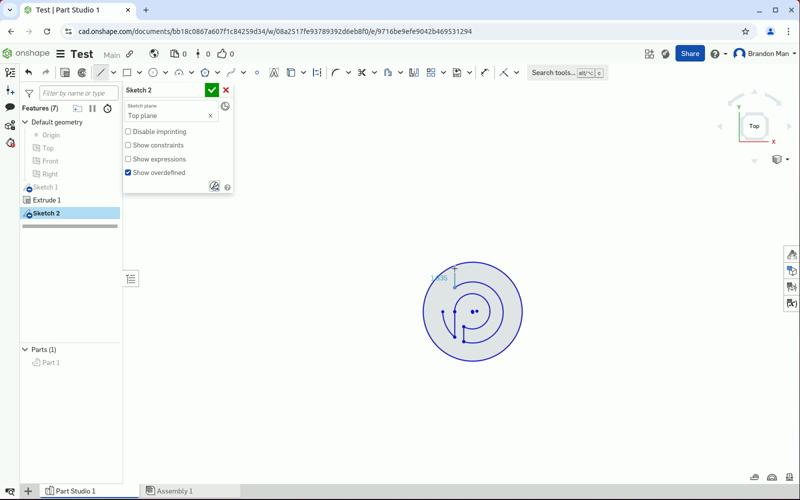
scroll(6)
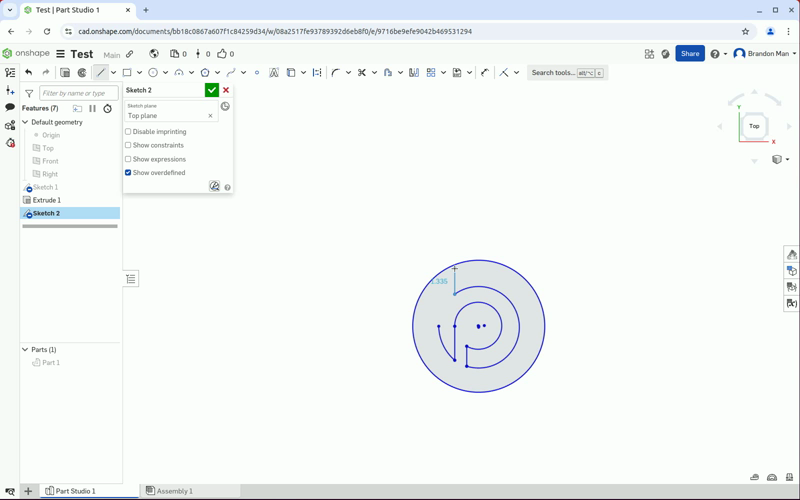
scroll(6)
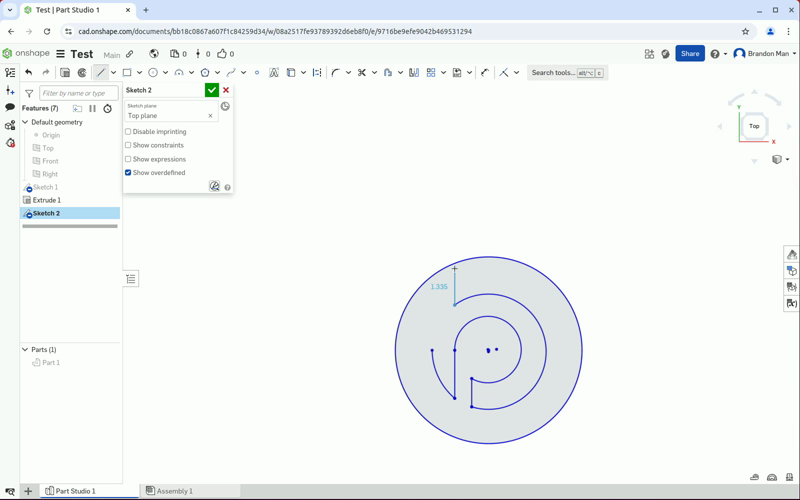
scroll(6)
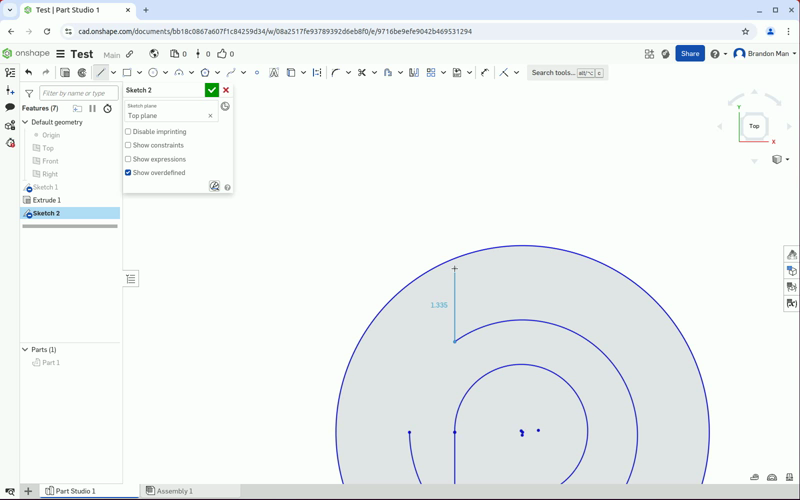
click(454, 268)
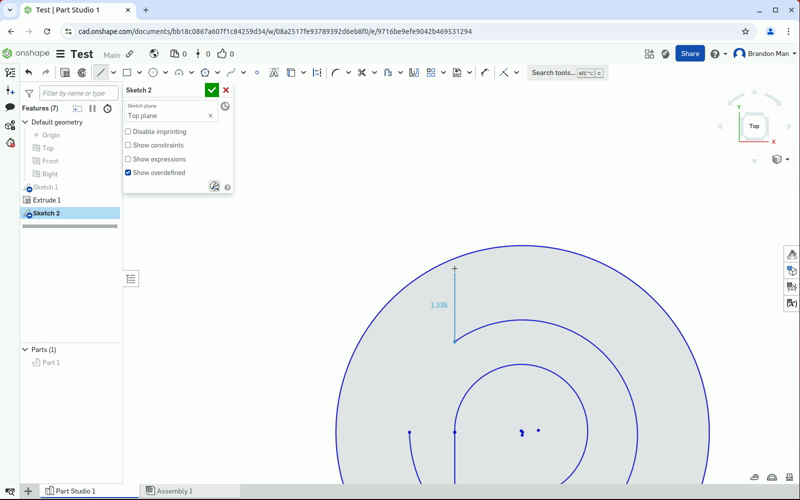
scroll(-6)
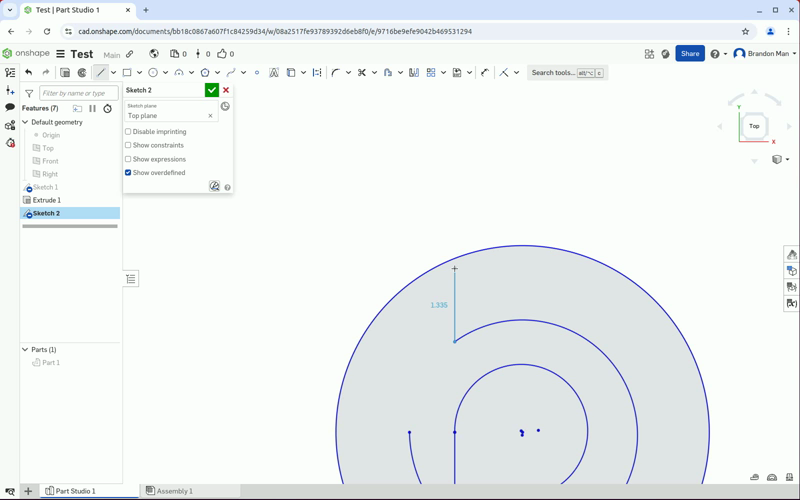
scroll(-6)
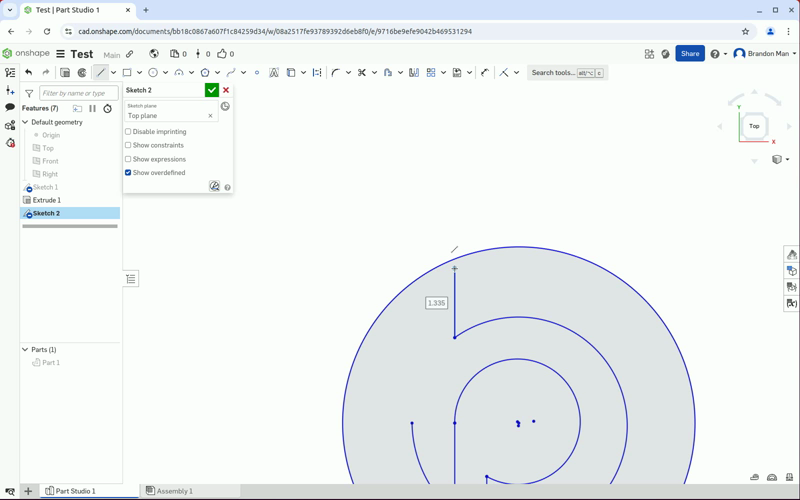
scroll(-6)
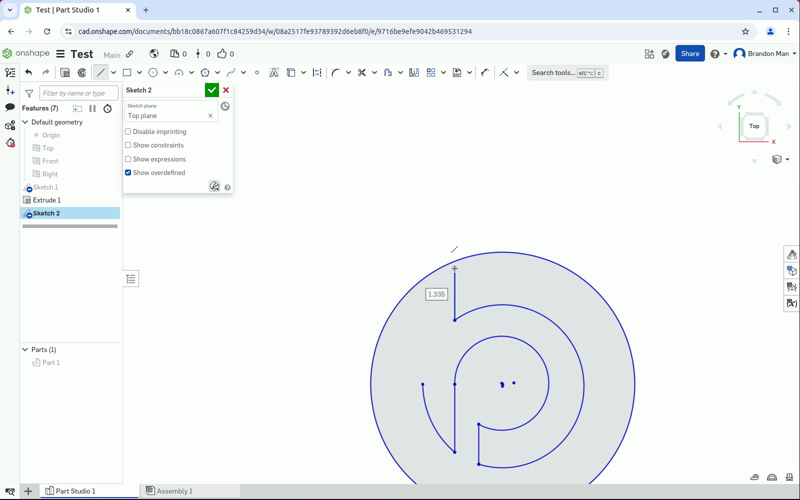
scroll(-6)
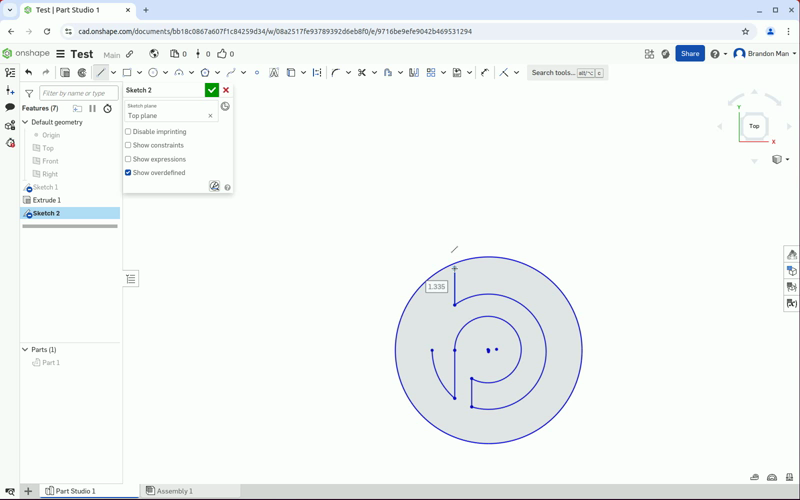
scroll(-6)
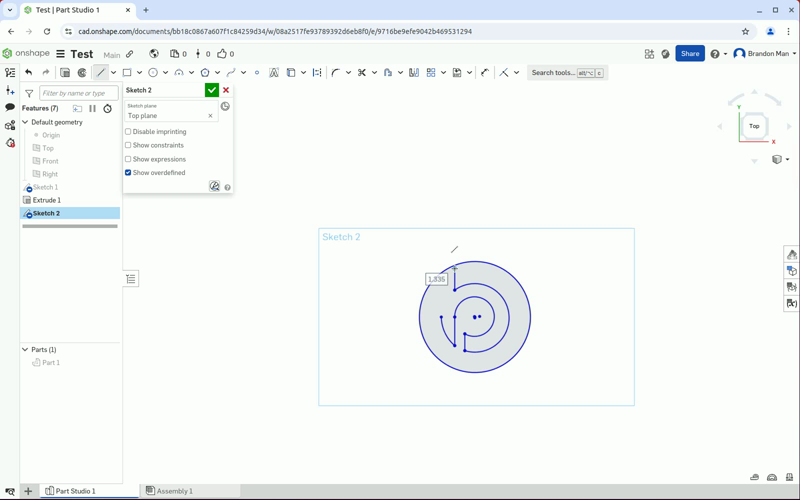
scroll(-6)
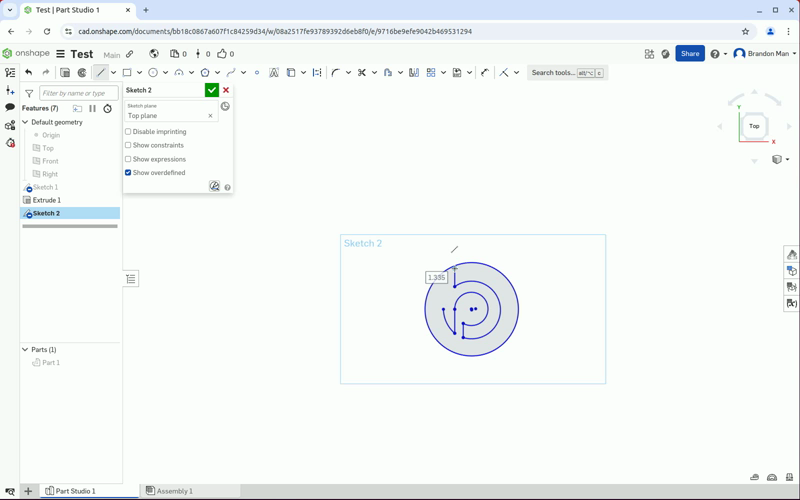
scroll(-6)
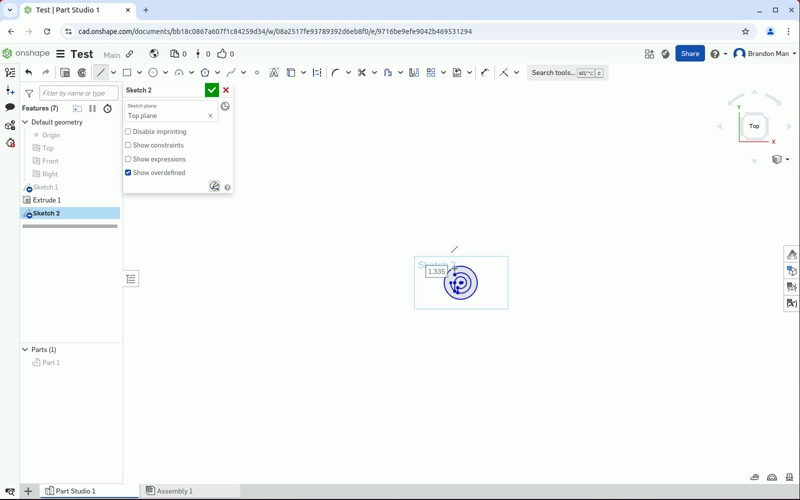
key_up(shift)
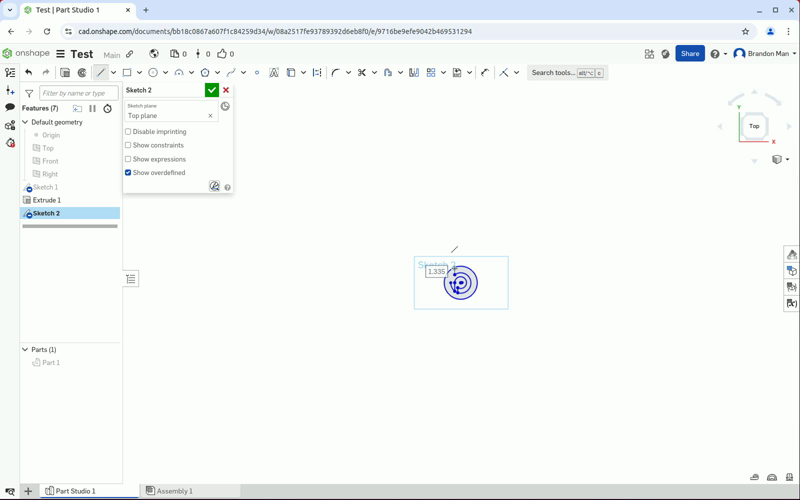
key(esc)
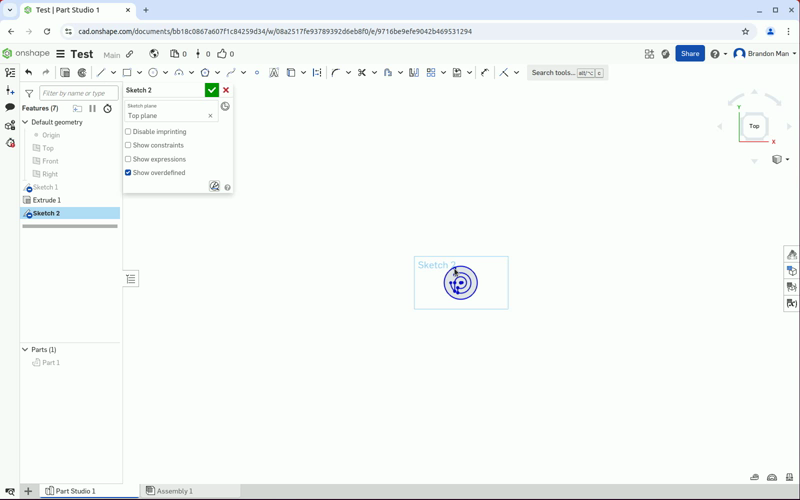
key(a)
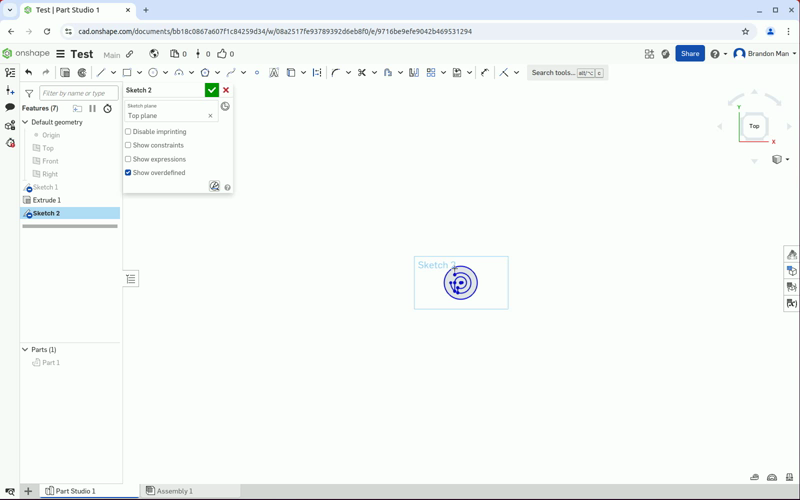
mouse_move(454, 268)
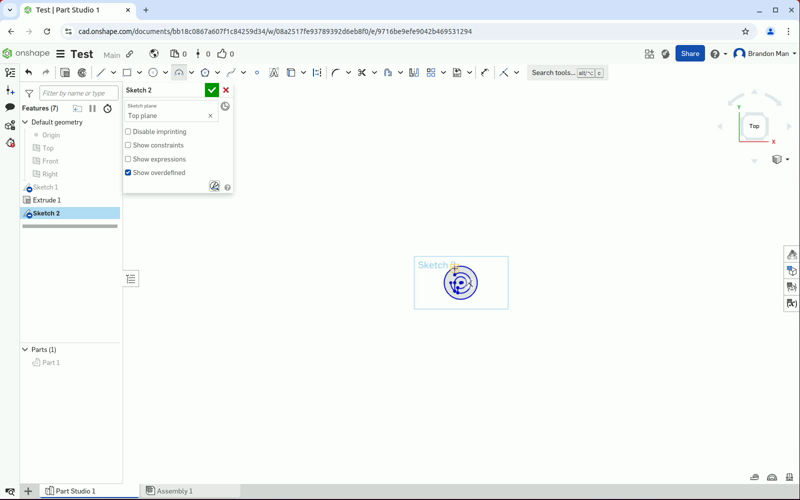
click(454, 268)
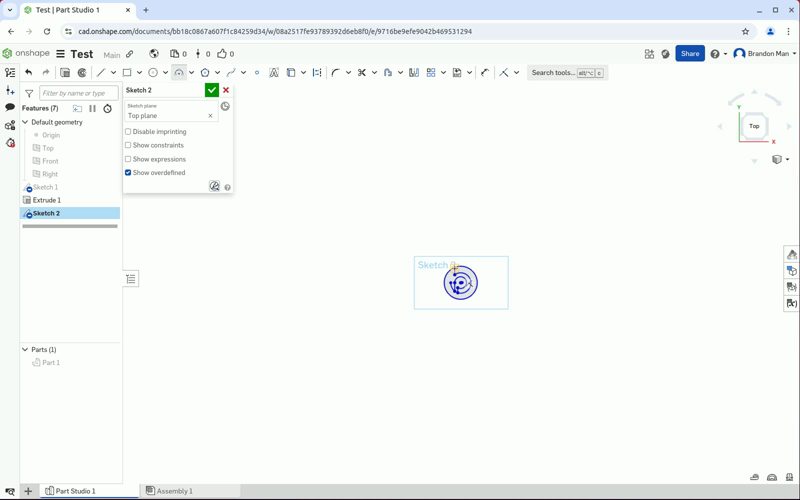
key_down(shift)
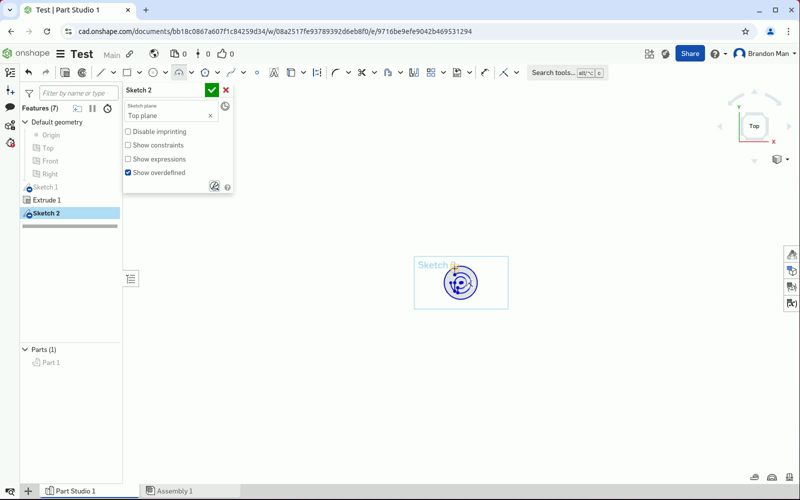
mouse_move(450, 270)
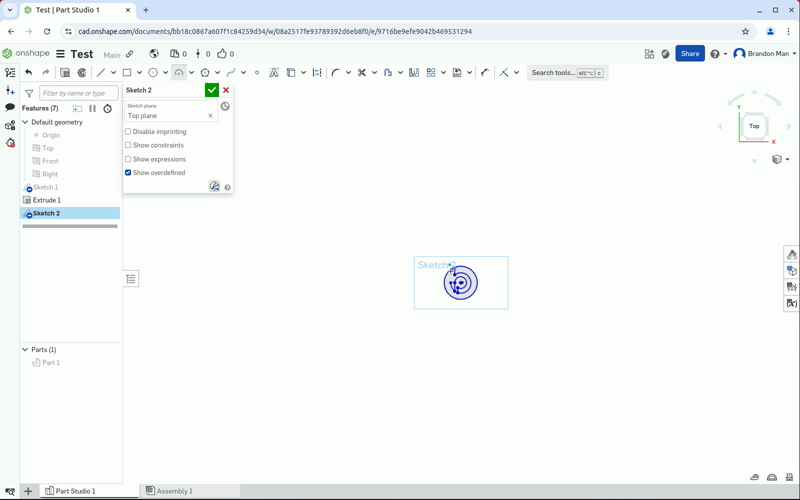
scroll(6)
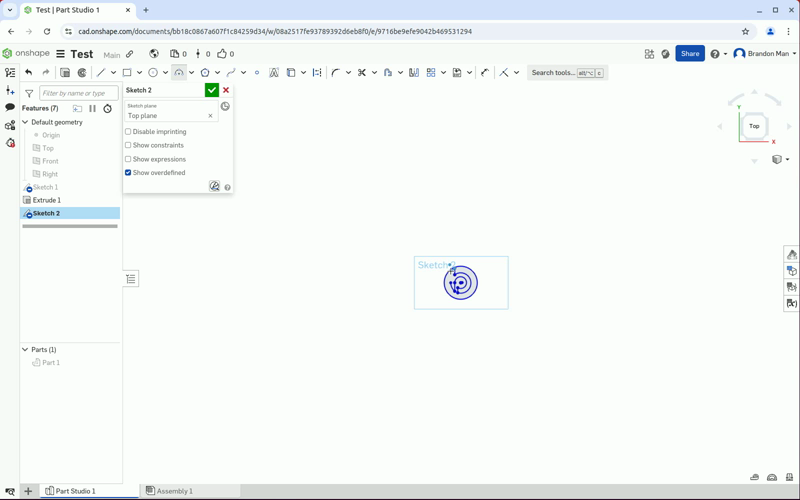
scroll(6)
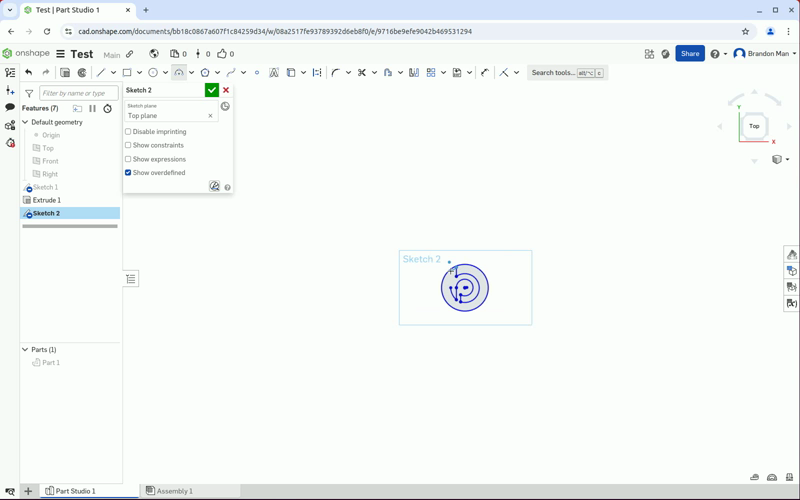
scroll(6)
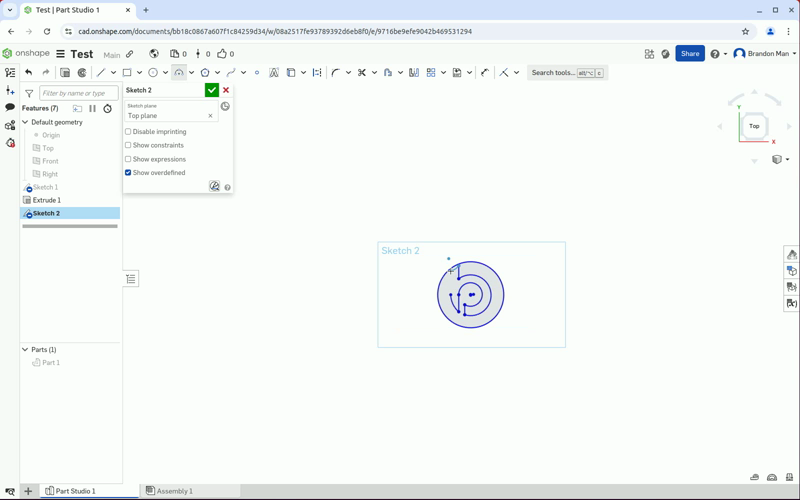
scroll(6)
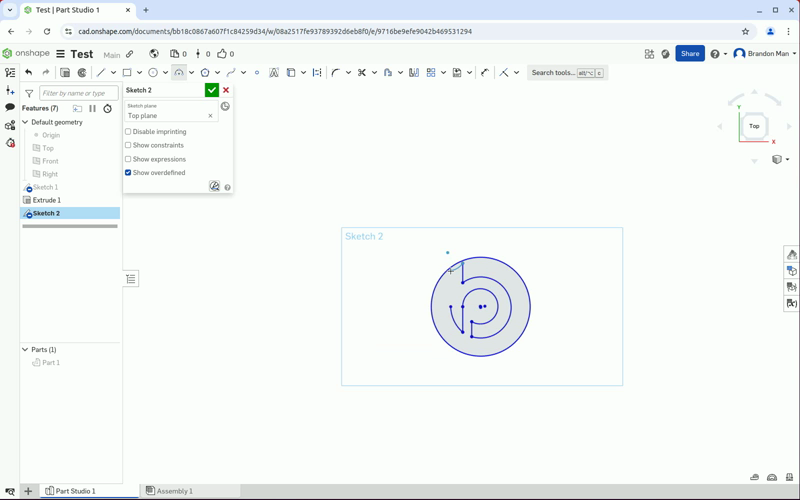
scroll(6)
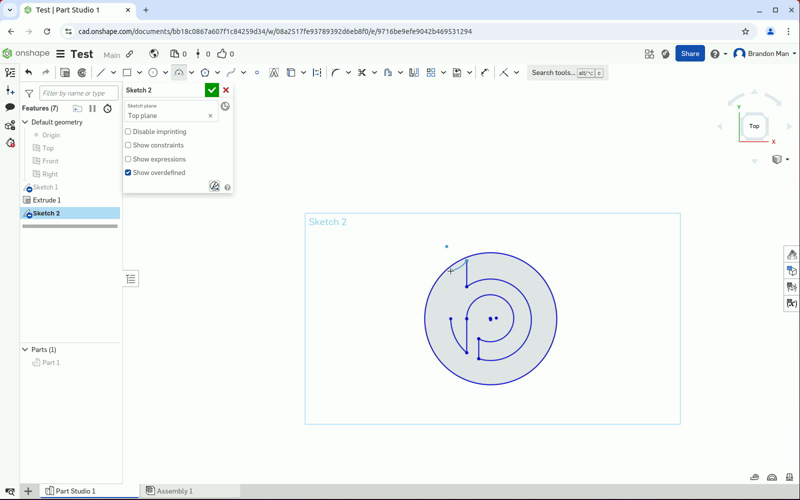
scroll(6)
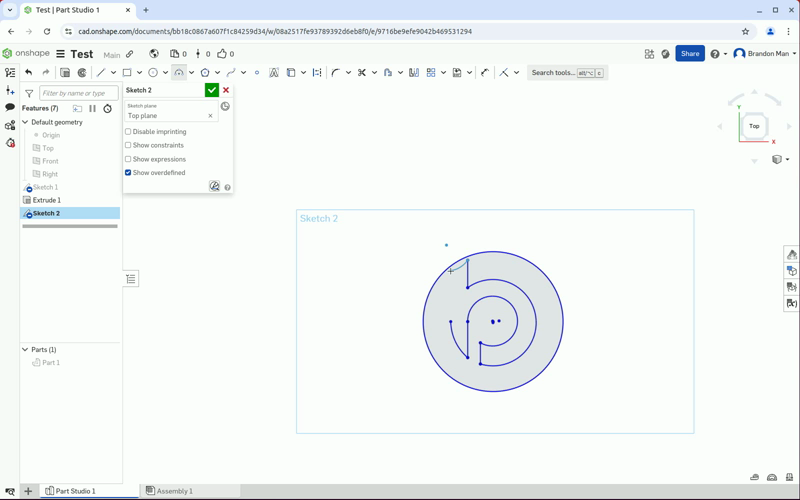
scroll(6)
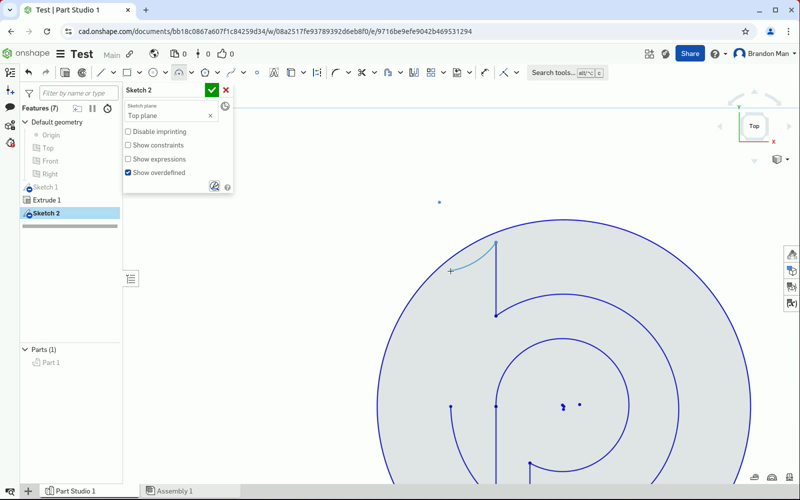
click(450, 270)
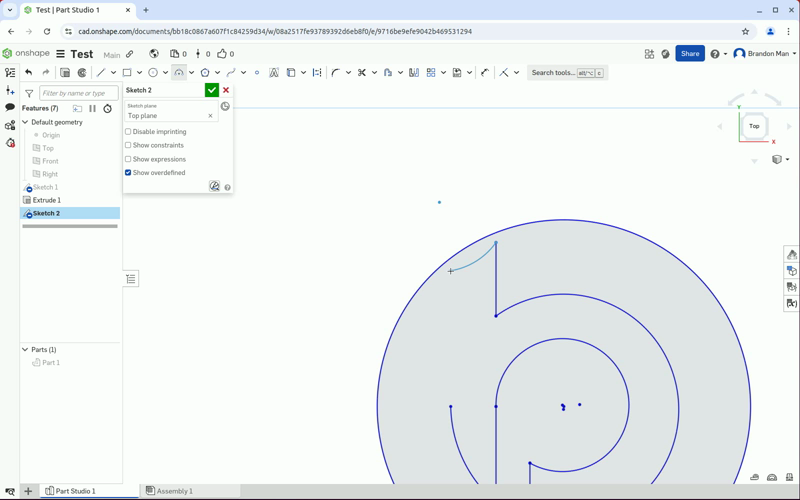
scroll(-6)
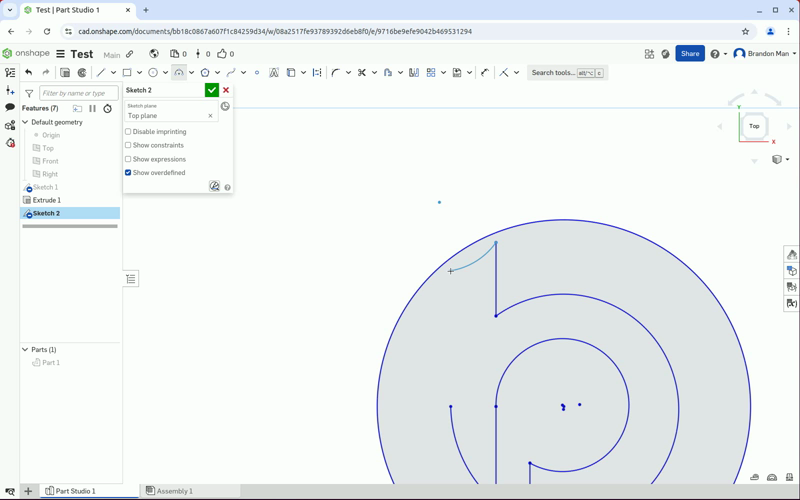
scroll(-6)
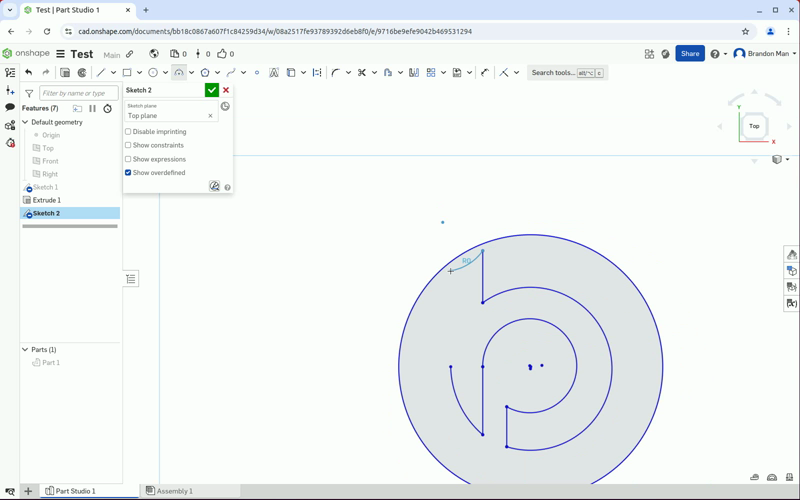
scroll(-6)
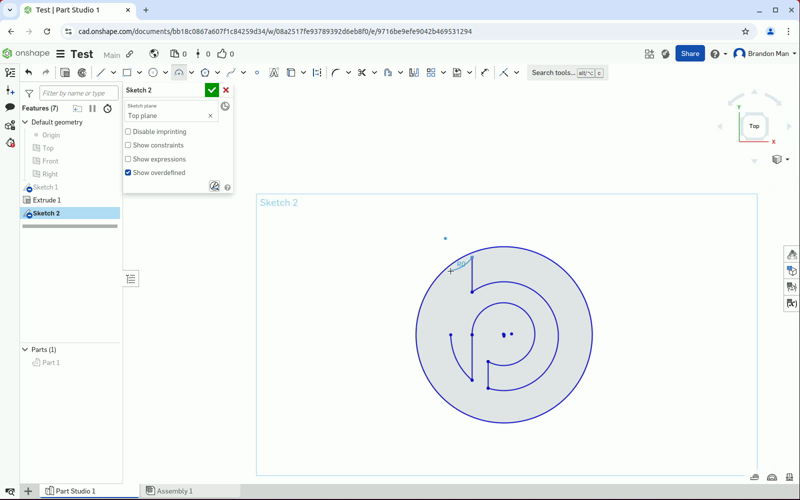
scroll(-6)
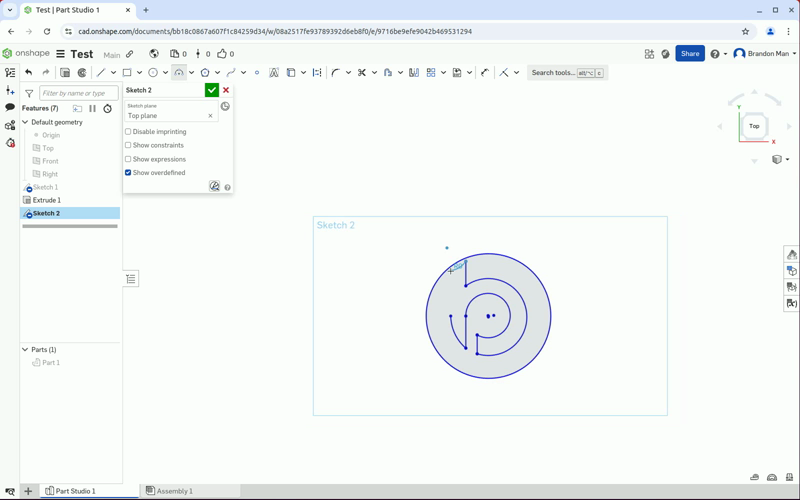
scroll(-6)
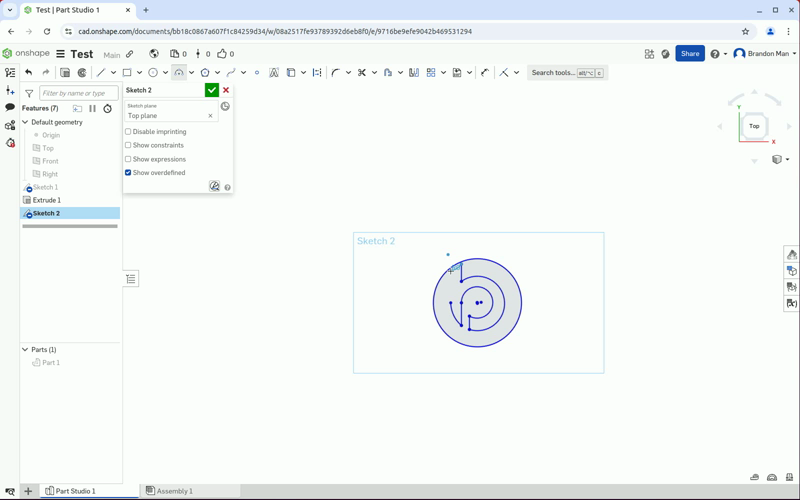
scroll(-6)
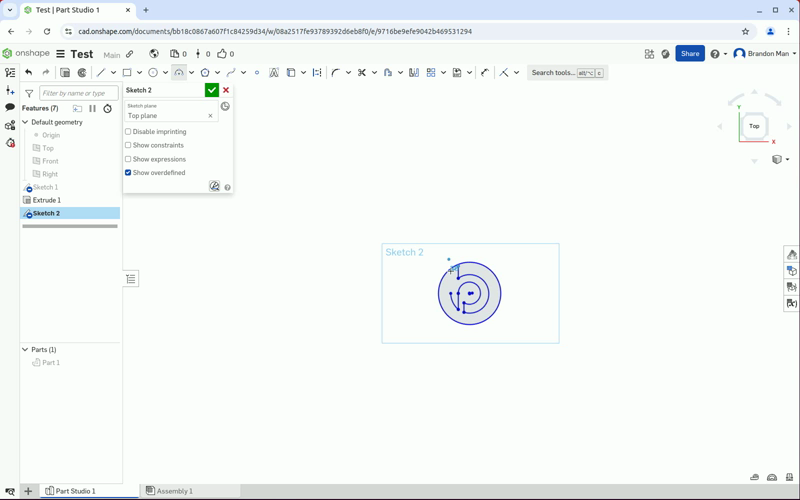
scroll(-6)
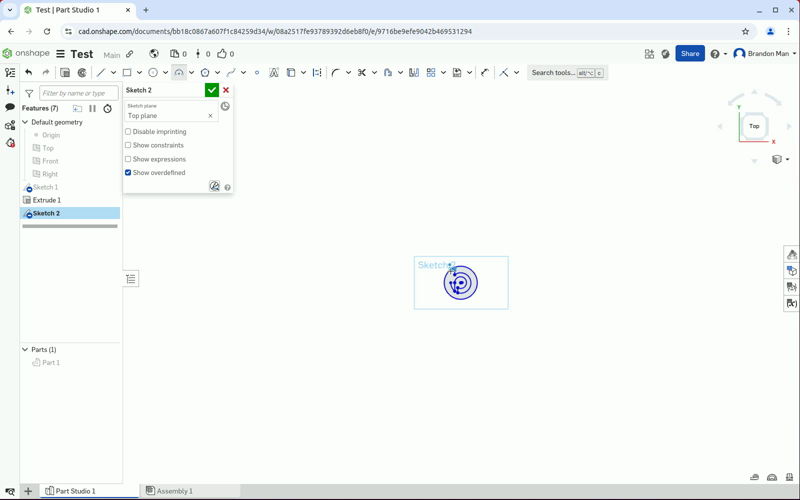
mouse_move(469, 295)
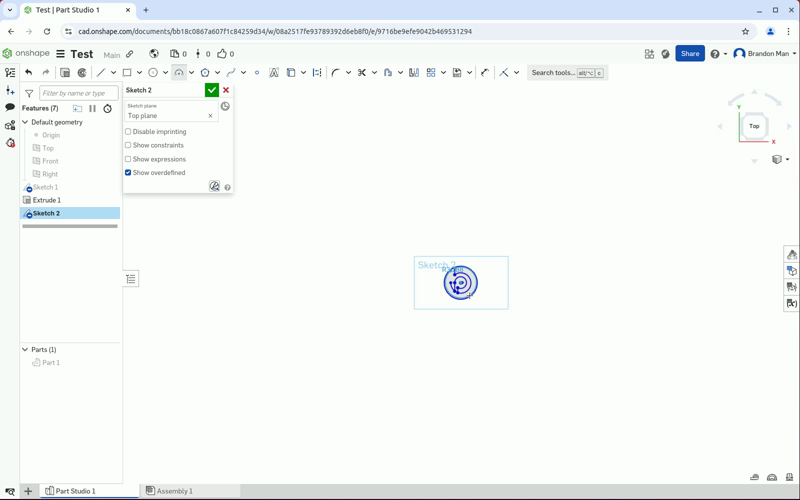
scroll(6)
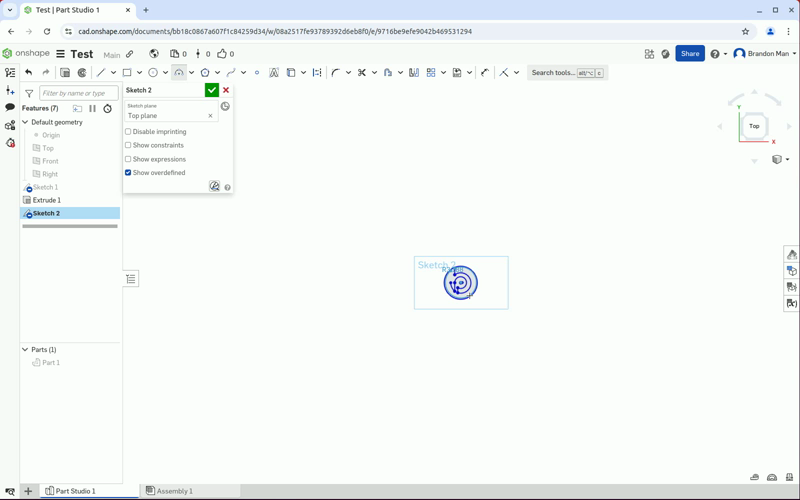
scroll(6)
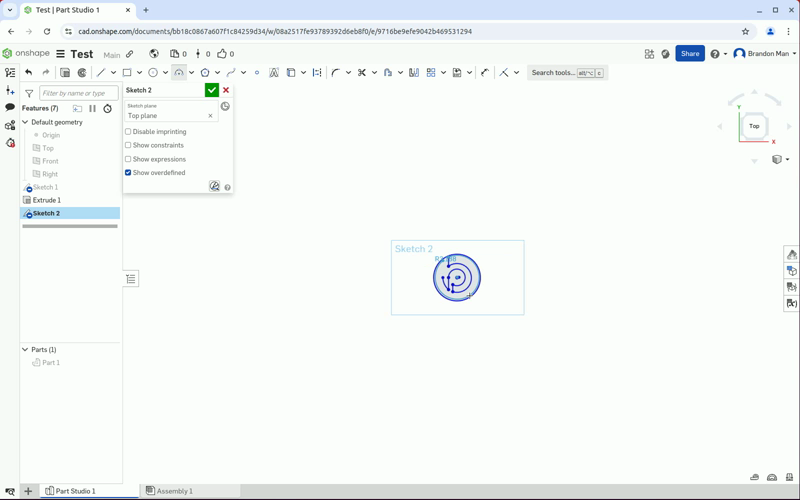
scroll(6)
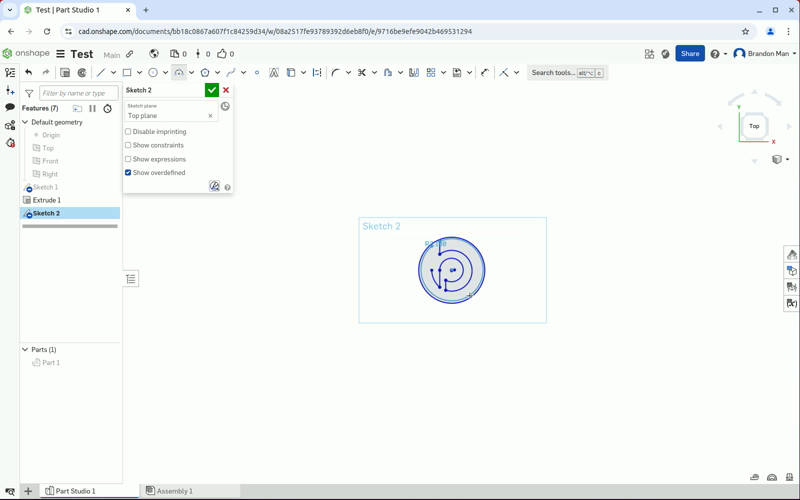
scroll(6)
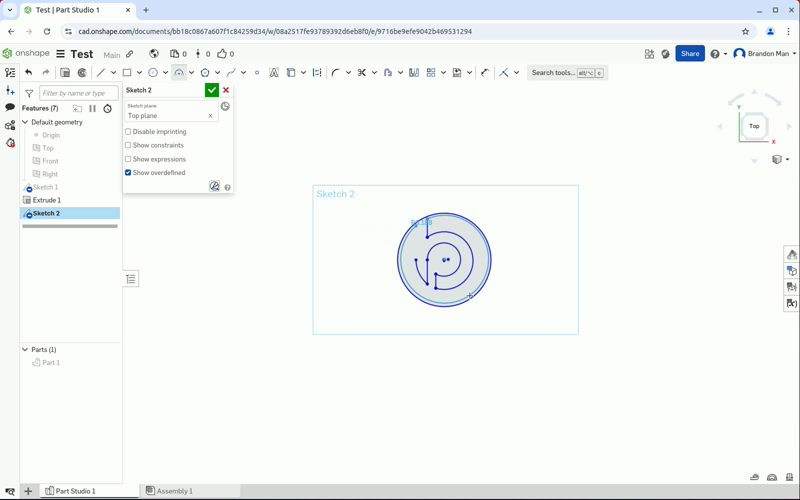
scroll(6)
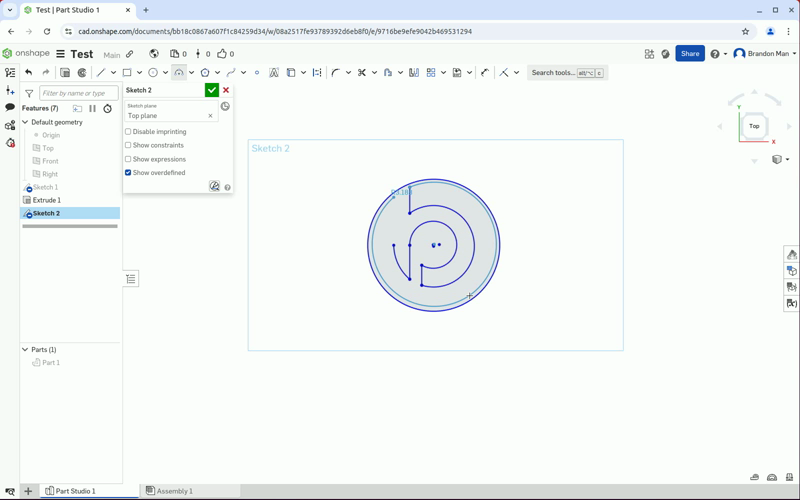
scroll(6)
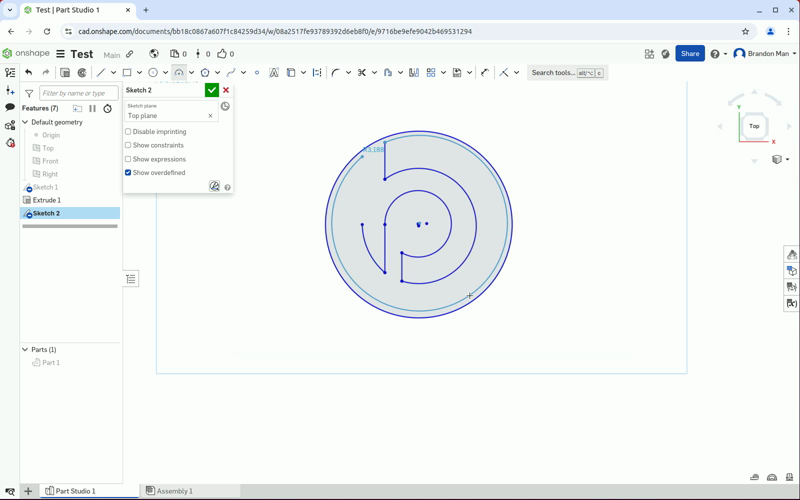
scroll(6)
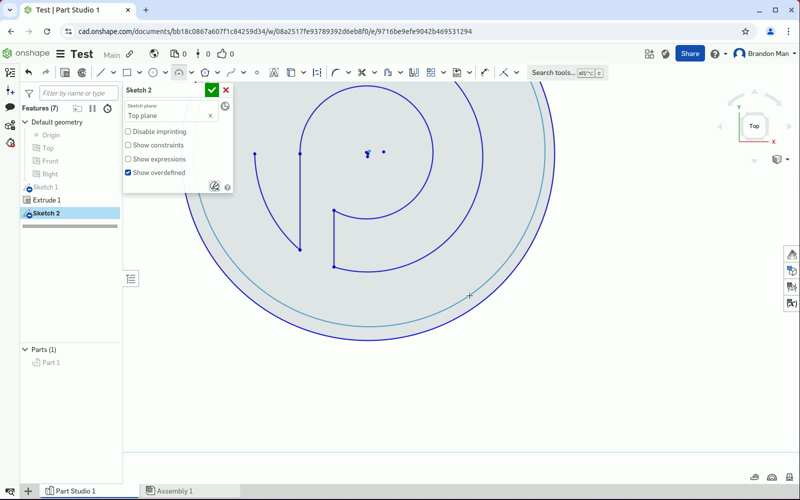
click(469, 295)
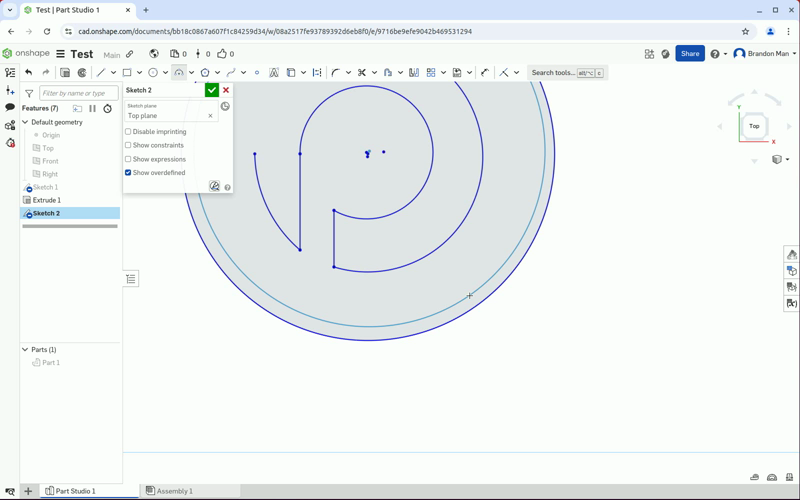
scroll(-6)
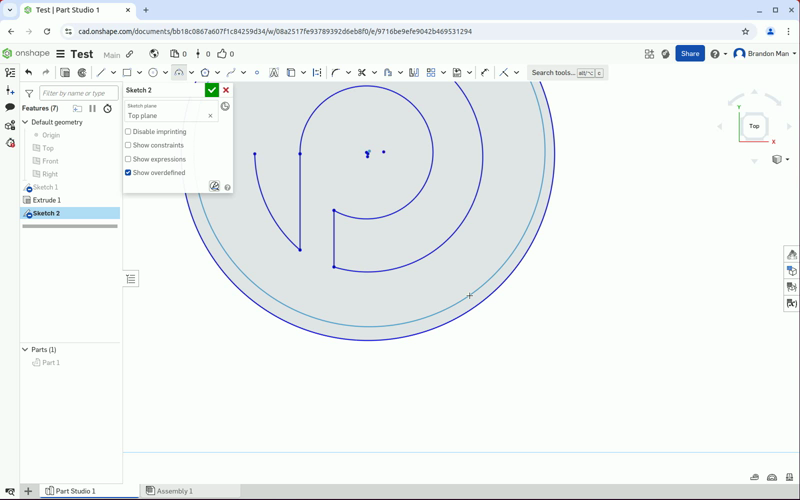
scroll(-6)
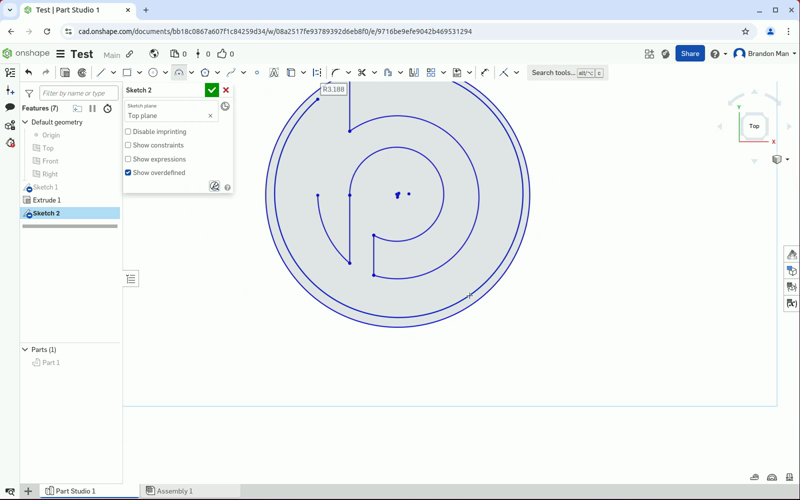
scroll(-6)
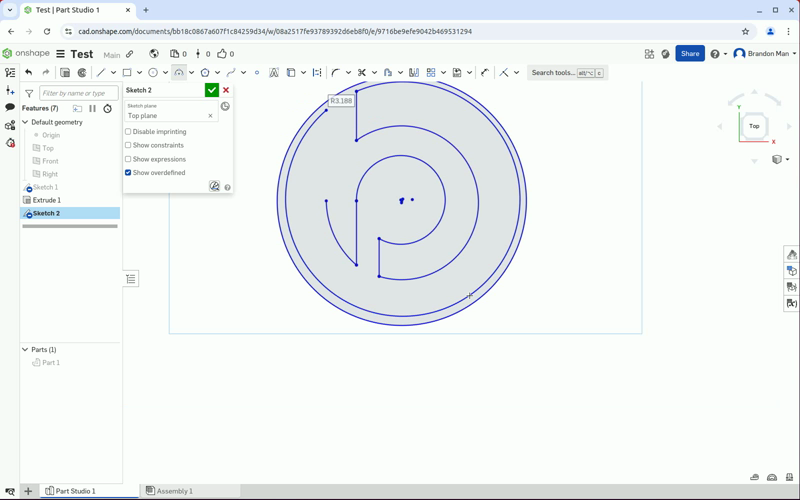
scroll(-6)
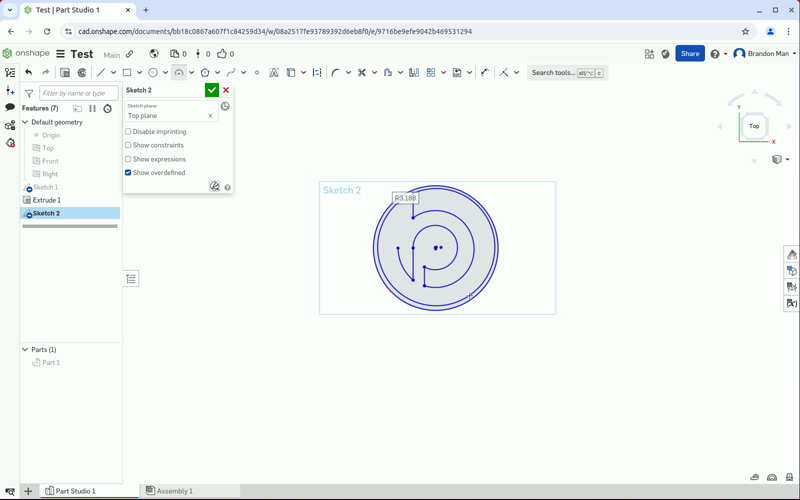
scroll(-6)
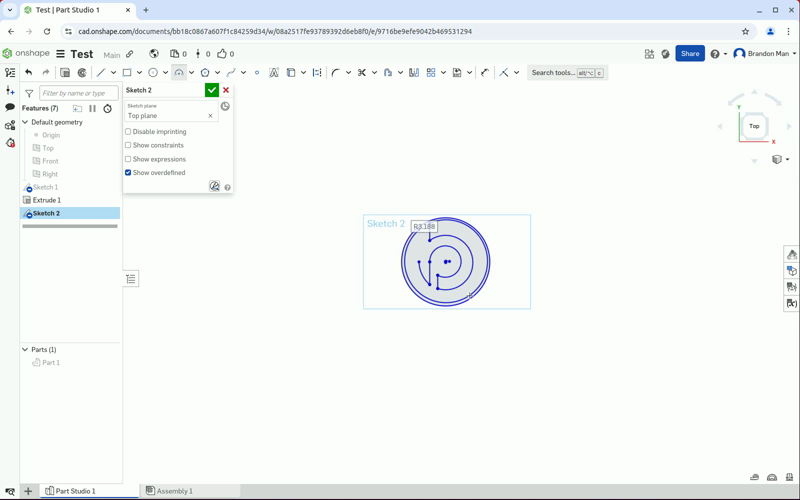
scroll(-6)
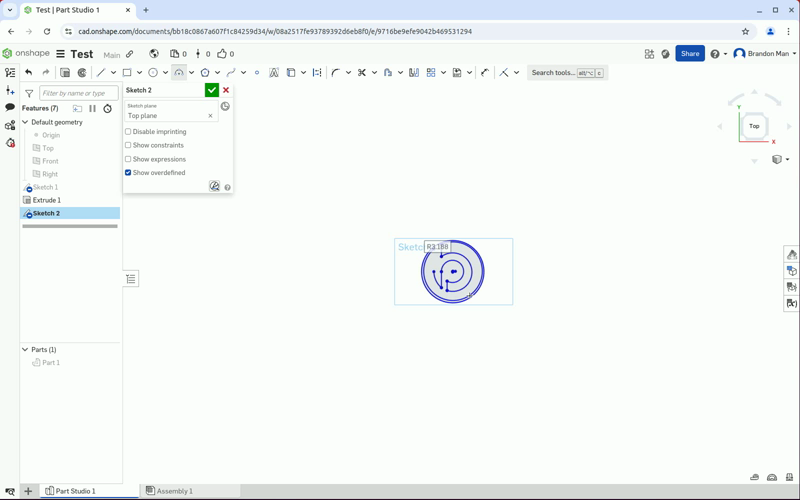
scroll(-6)
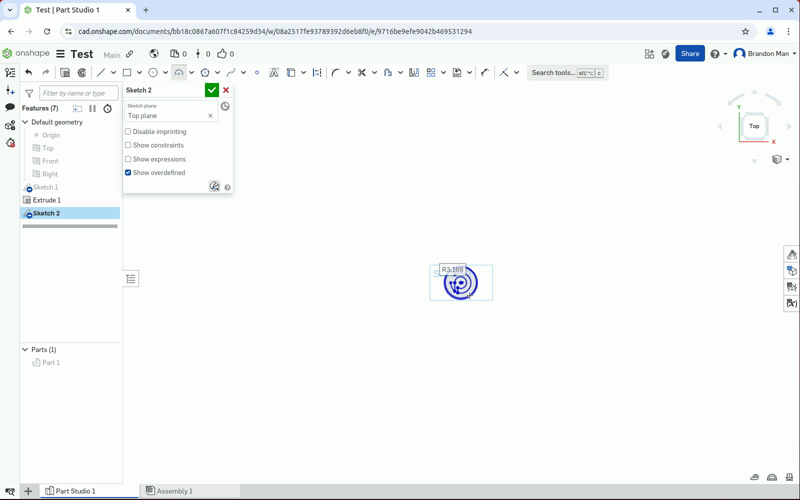
key_up(shift)
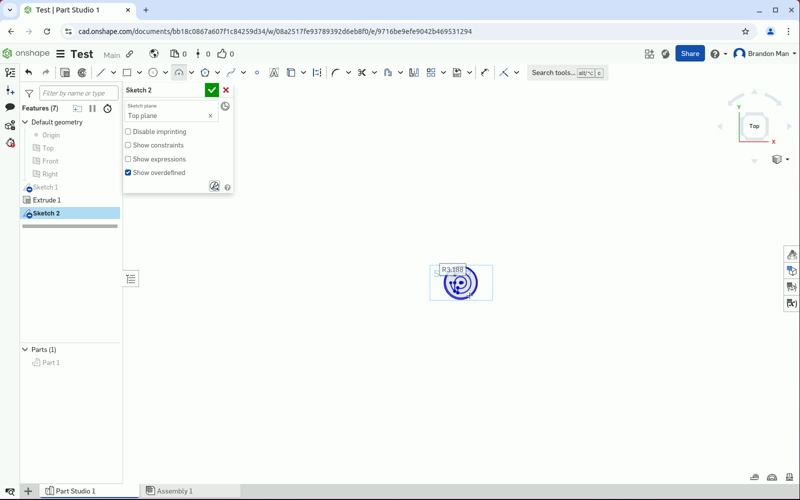
key(esc)
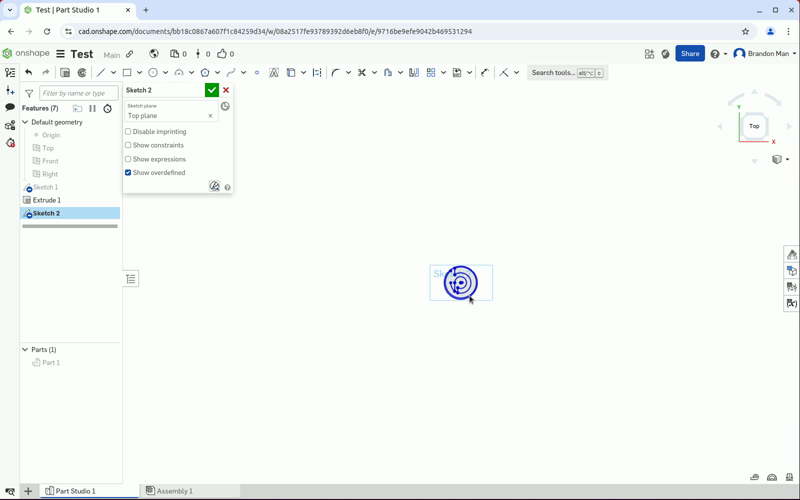
key(l)
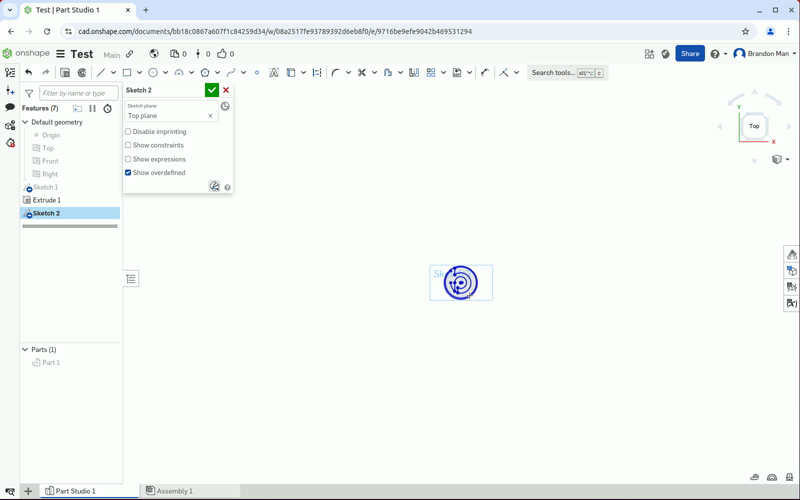
mouse_move(450, 270)
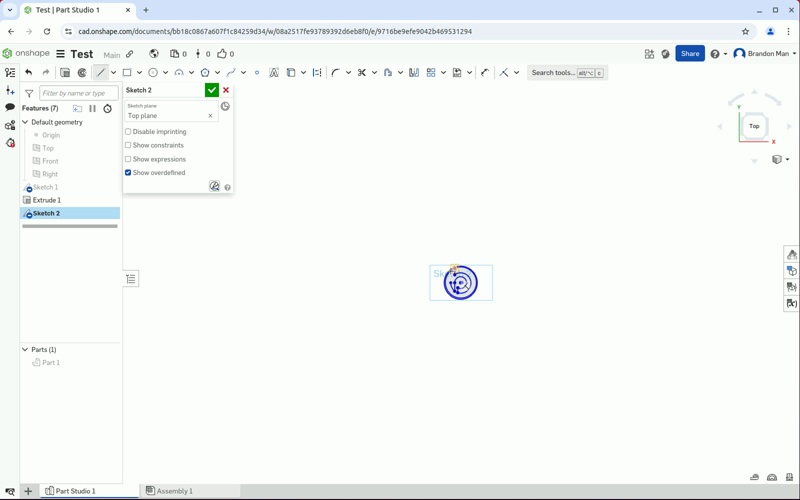
click(450, 270)
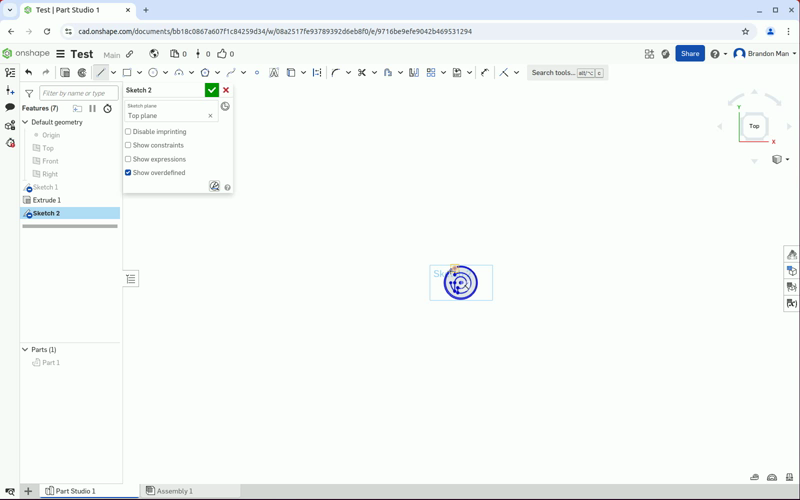
mouse_move(480, 270)
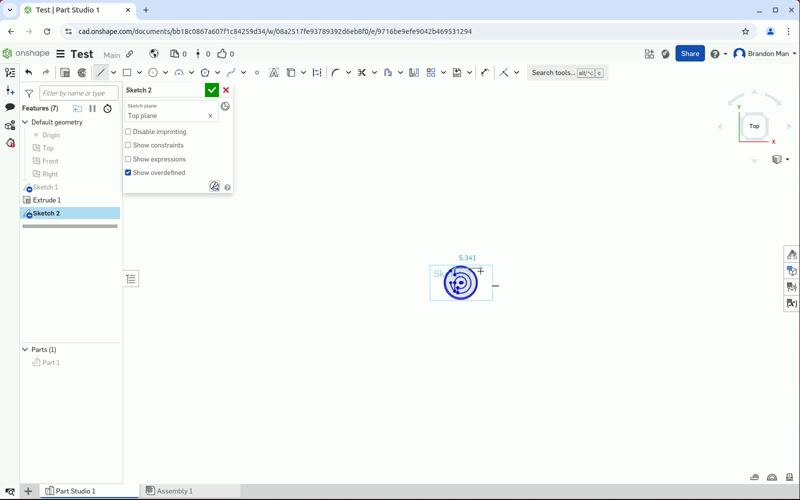
key_down(shift)
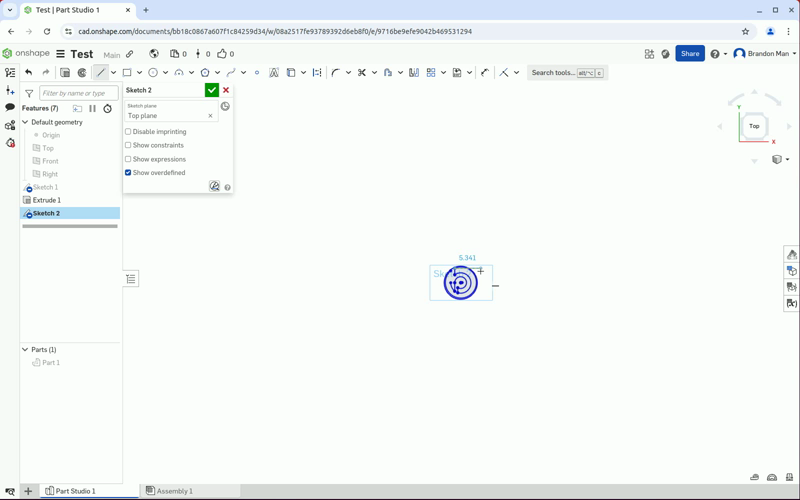
mouse_move(450, 282)
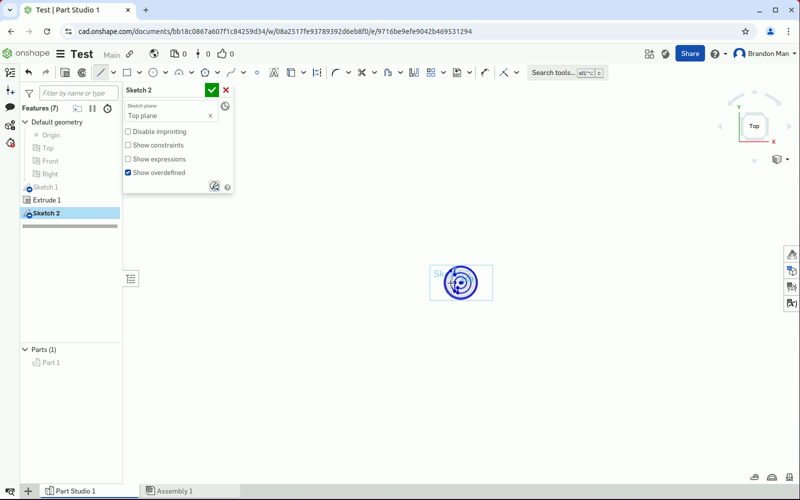
scroll(6)
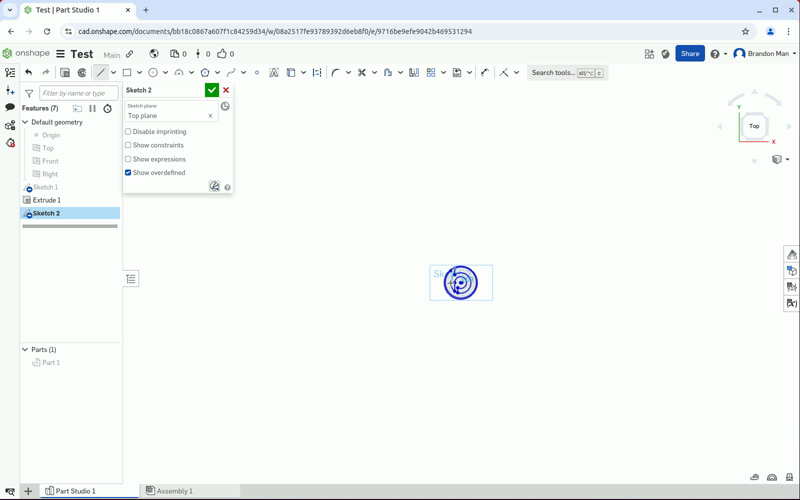
scroll(6)
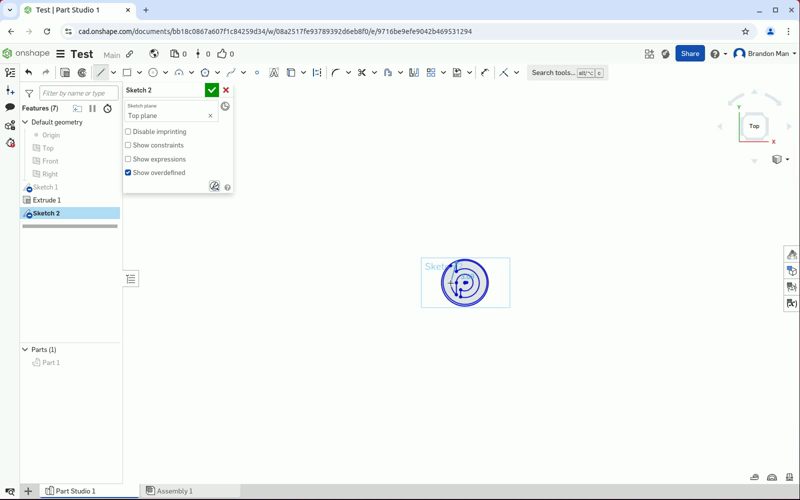
scroll(6)
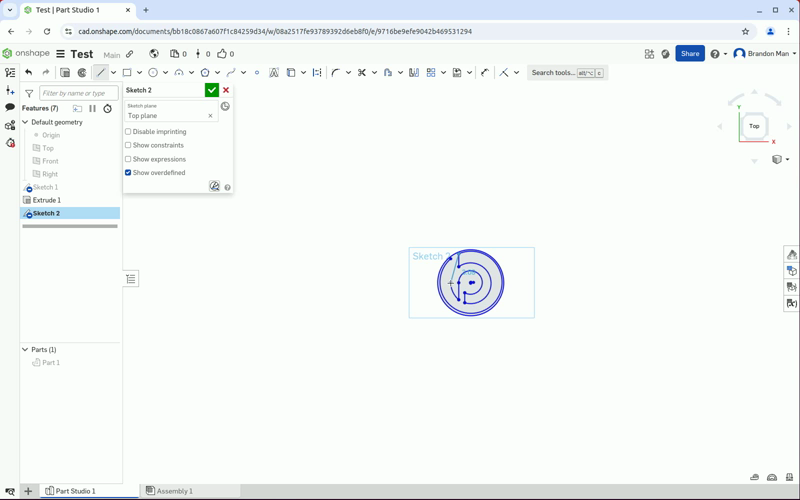
scroll(6)
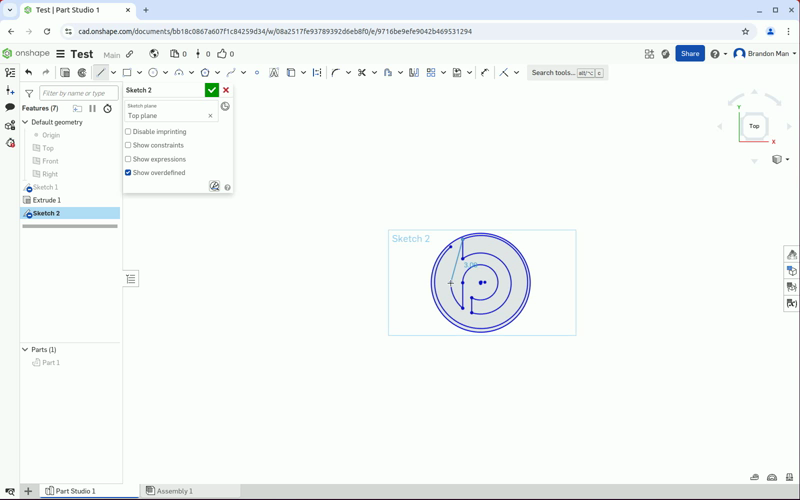
scroll(6)
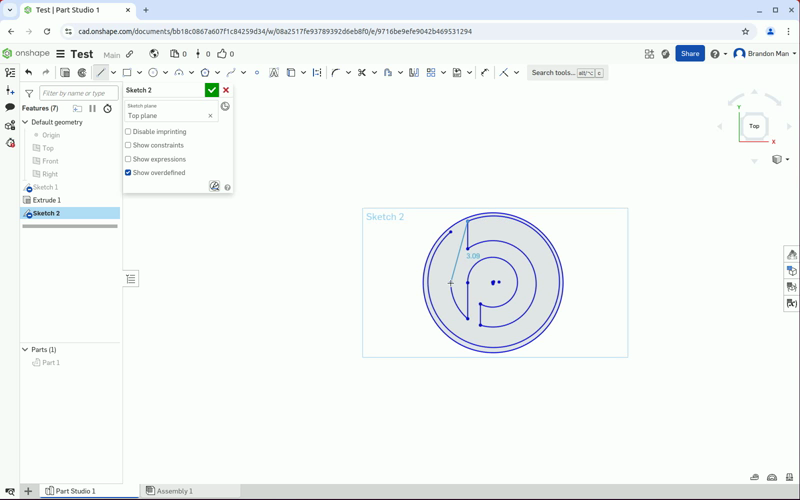
scroll(6)
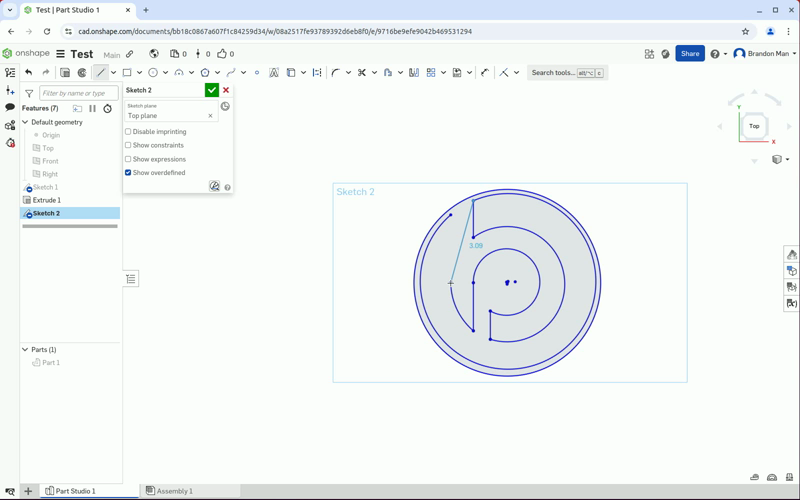
scroll(6)
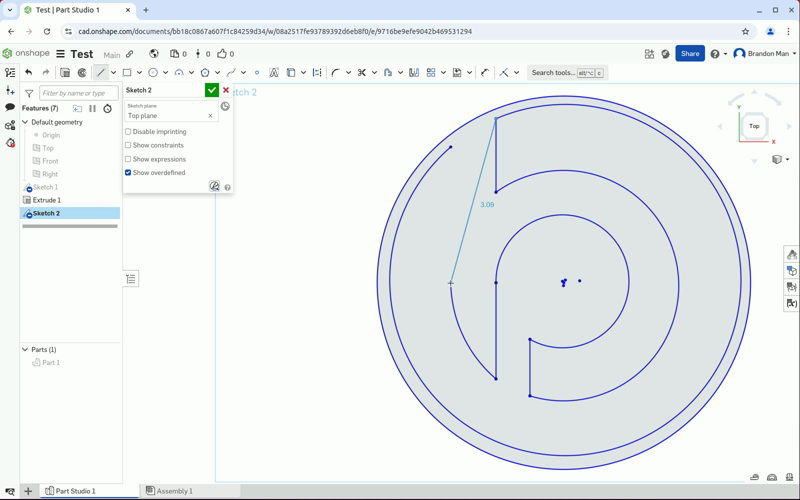
key_up(shift)
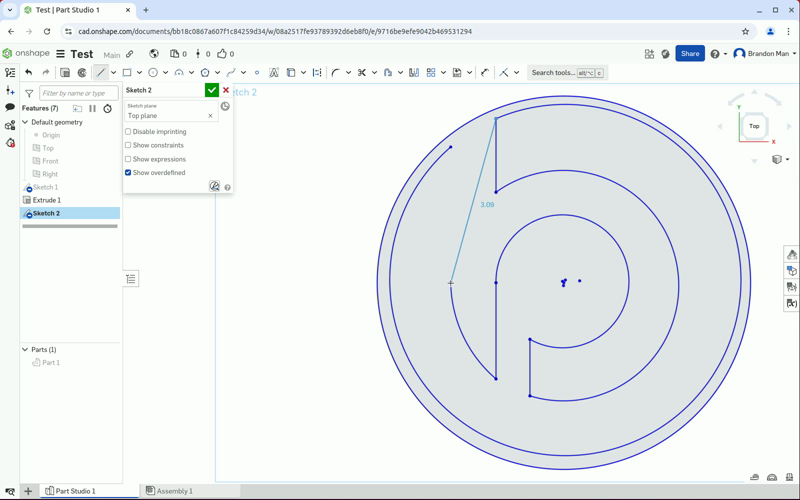
click(450, 282)
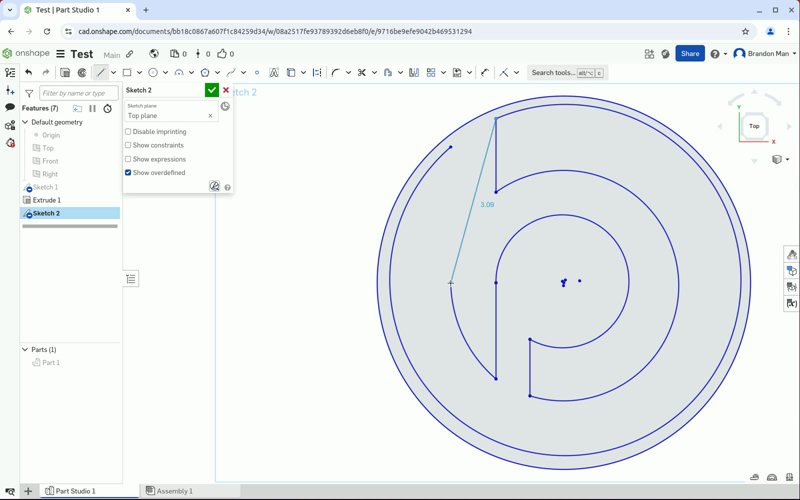
scroll(-6)
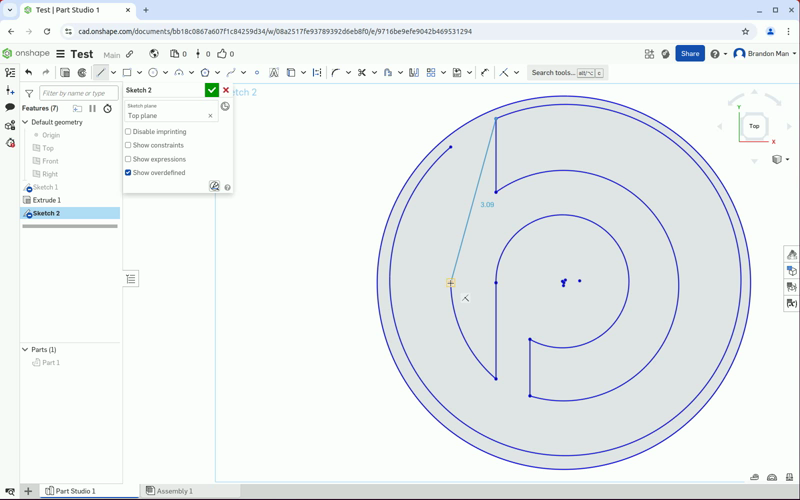
scroll(-6)
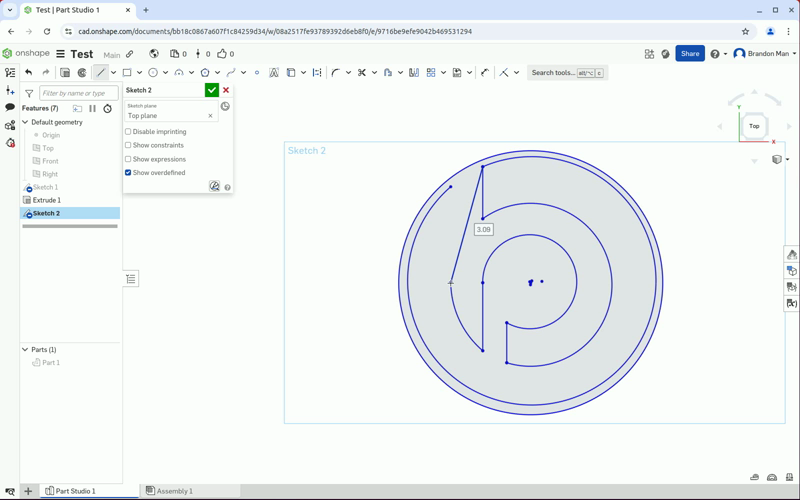
scroll(-6)
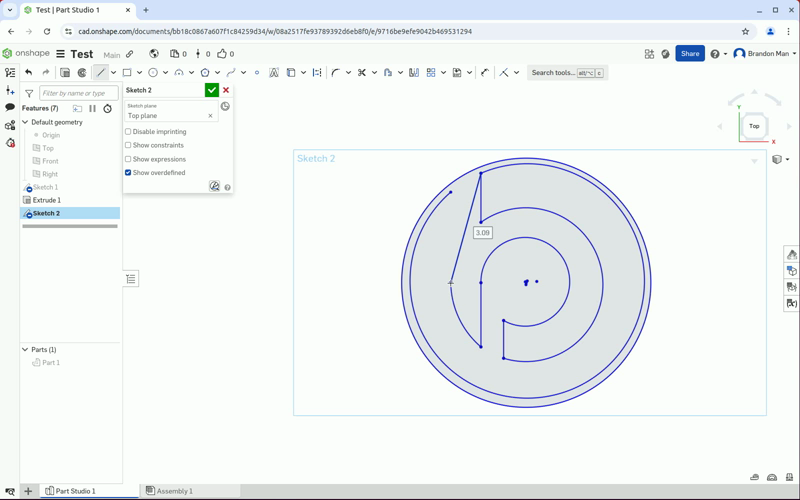
scroll(-6)
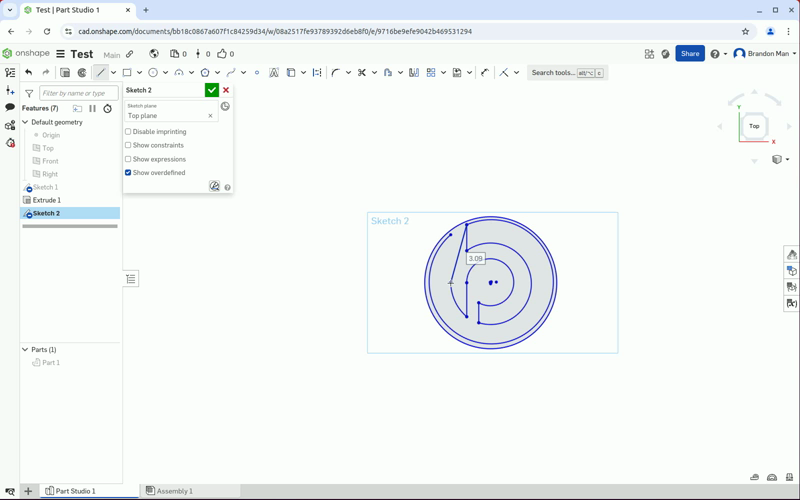
scroll(-6)
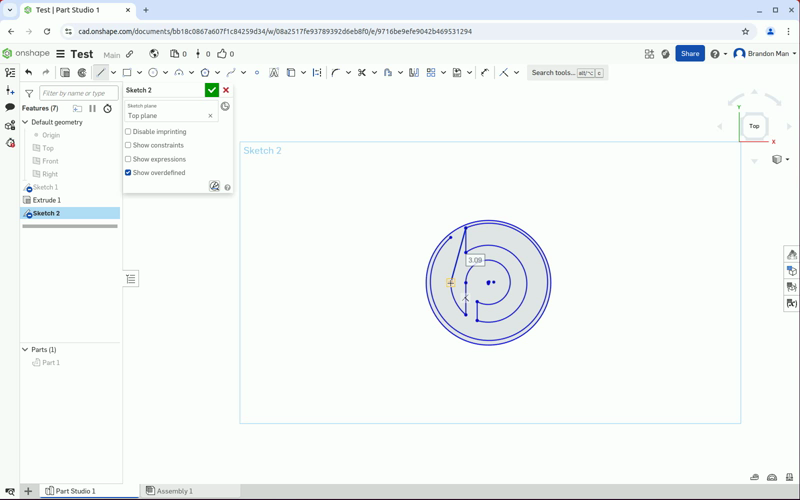
scroll(-6)
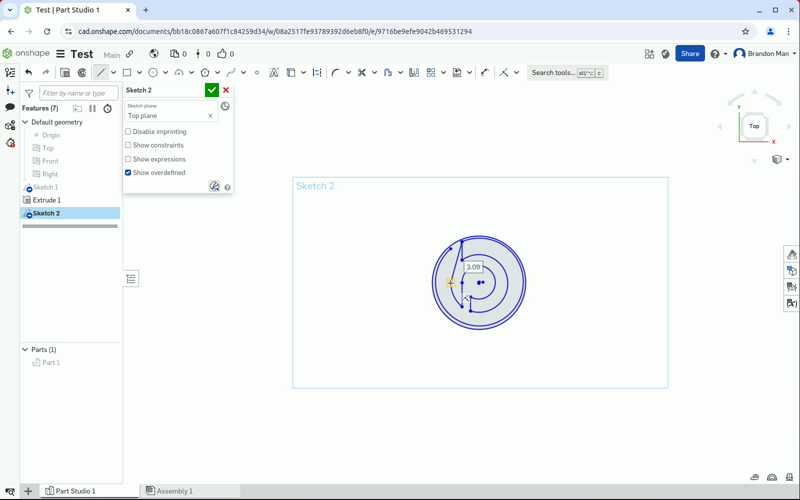
scroll(-6)
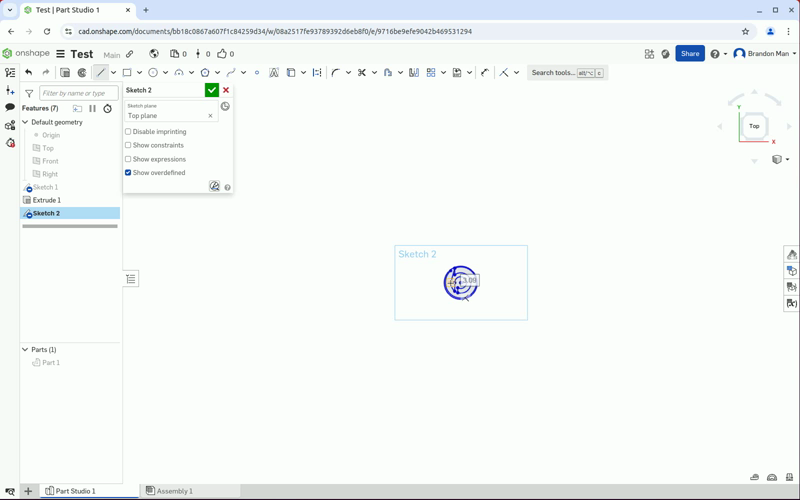
key(esc)
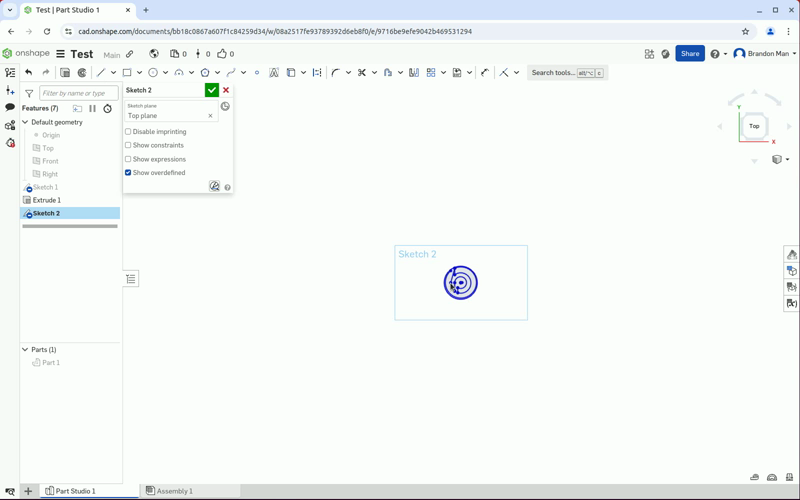
mouse_move(453, 281)
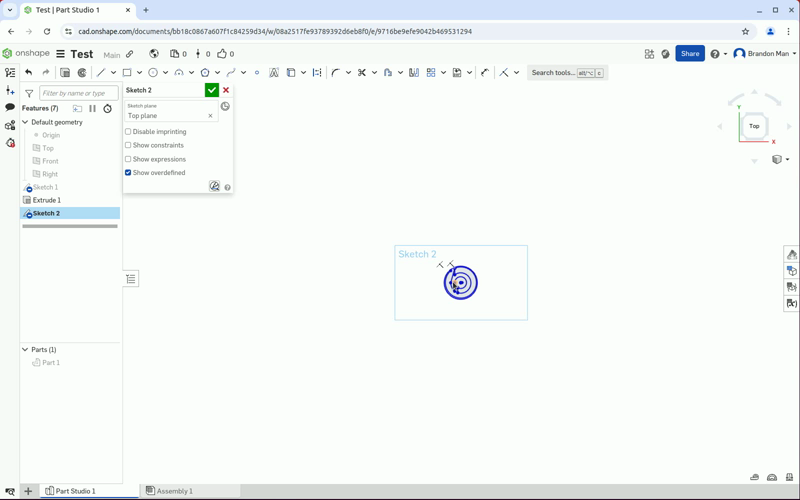
scroll(6)
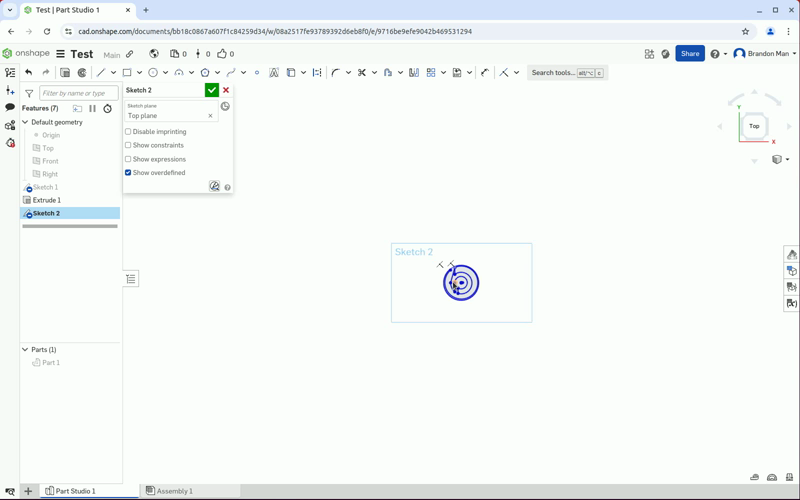
scroll(6)
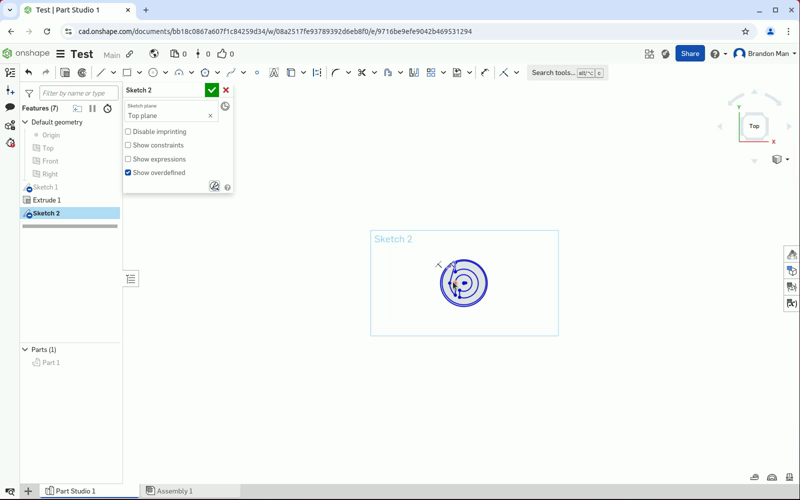
scroll(6)
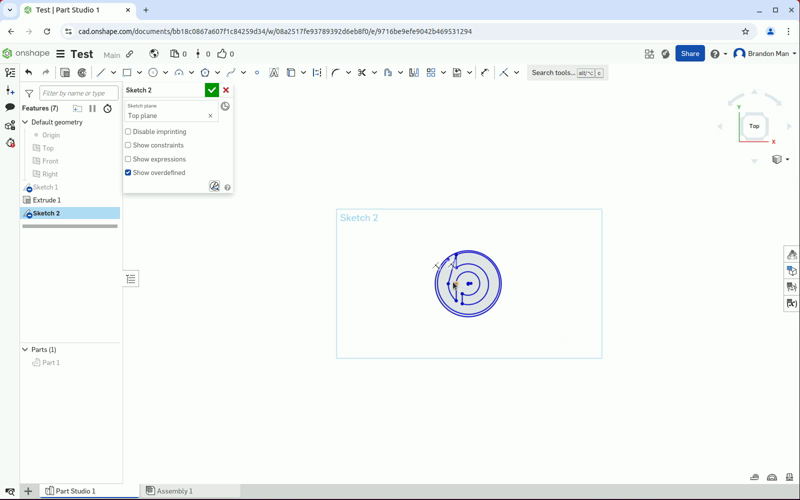
scroll(6)
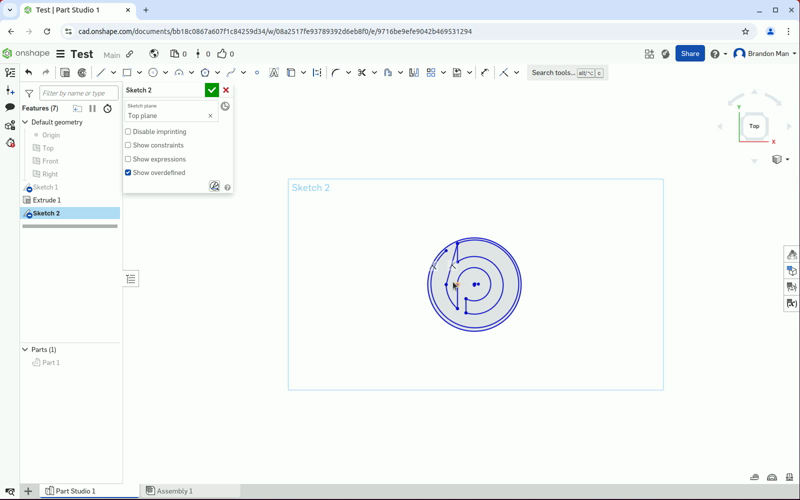
scroll(6)
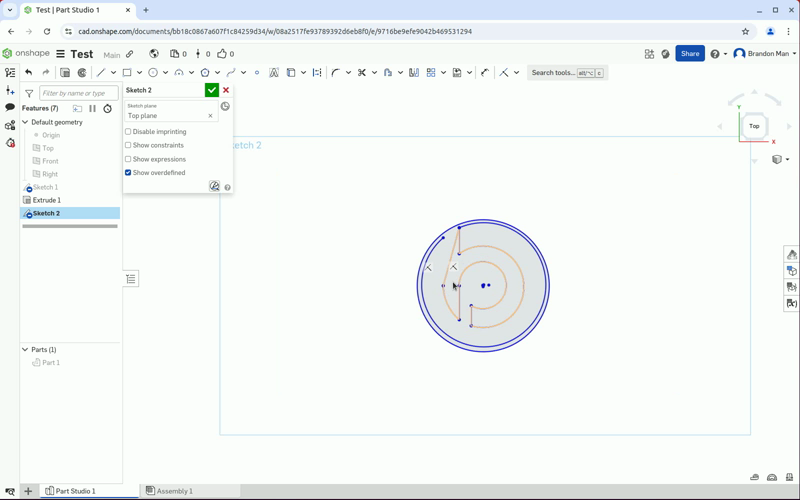
scroll(6)
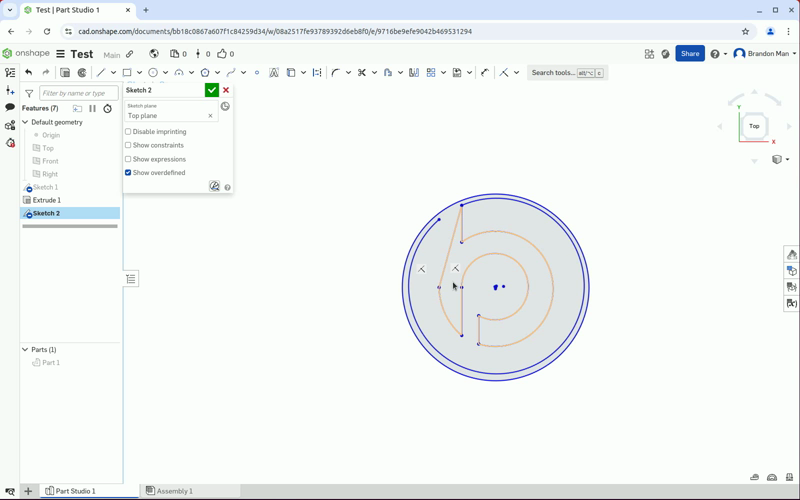
scroll(6)
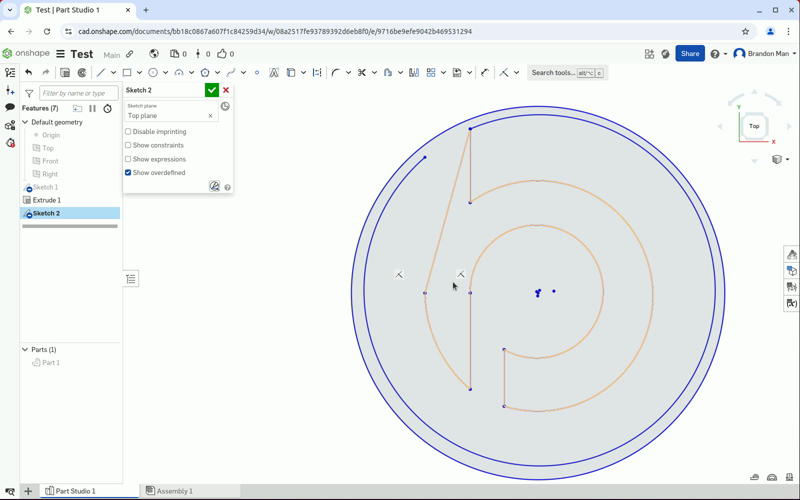
click(453, 281)
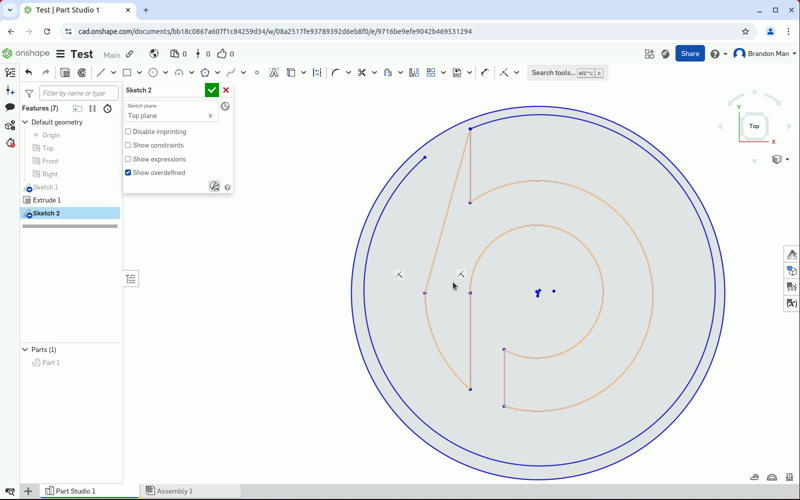
scroll(-6)
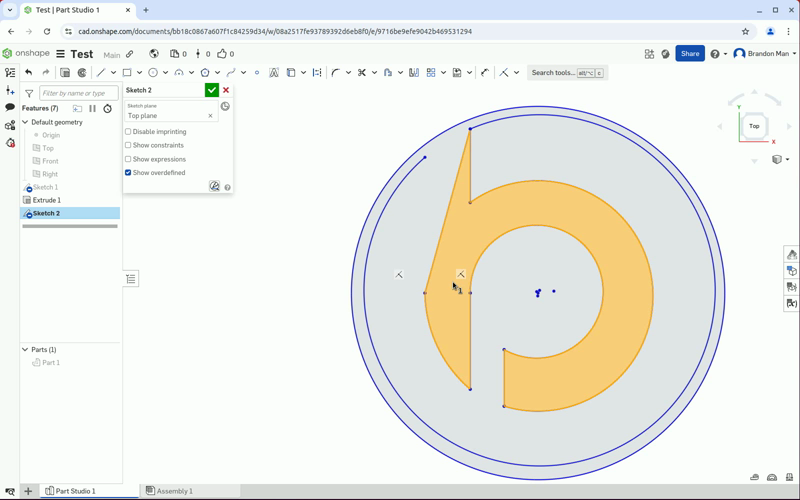
scroll(-6)
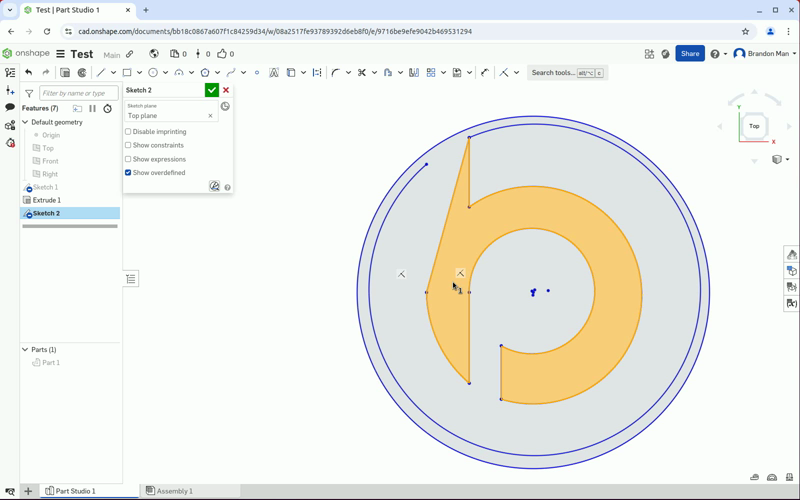
scroll(-6)
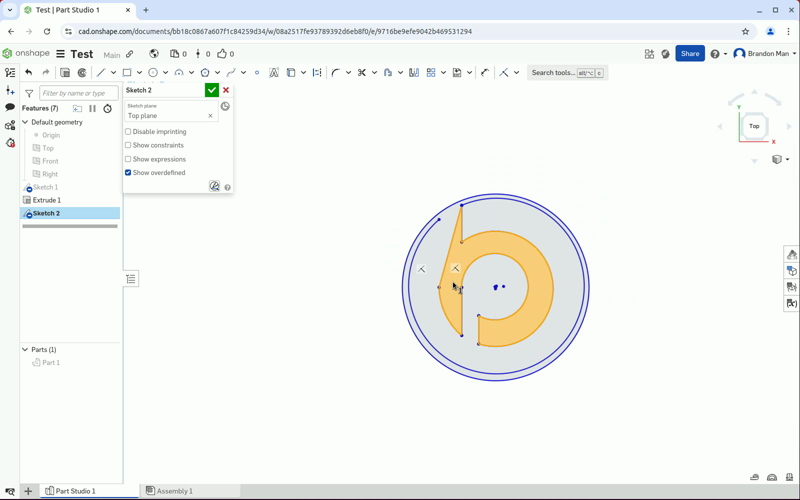
scroll(-6)
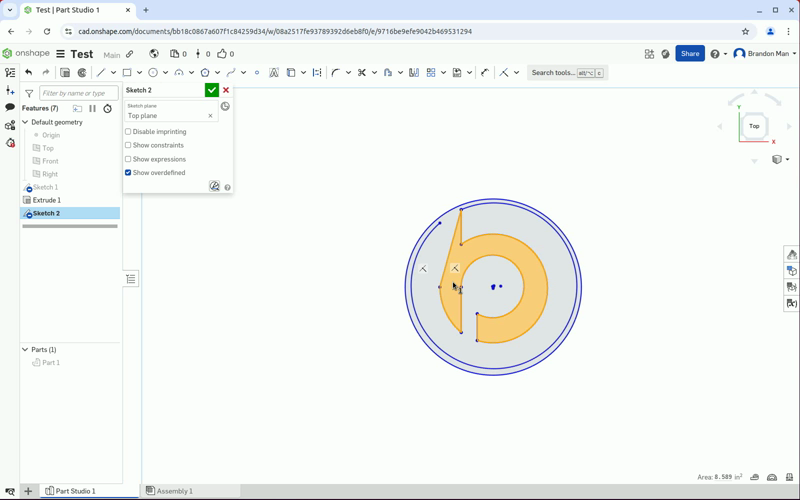
scroll(-6)
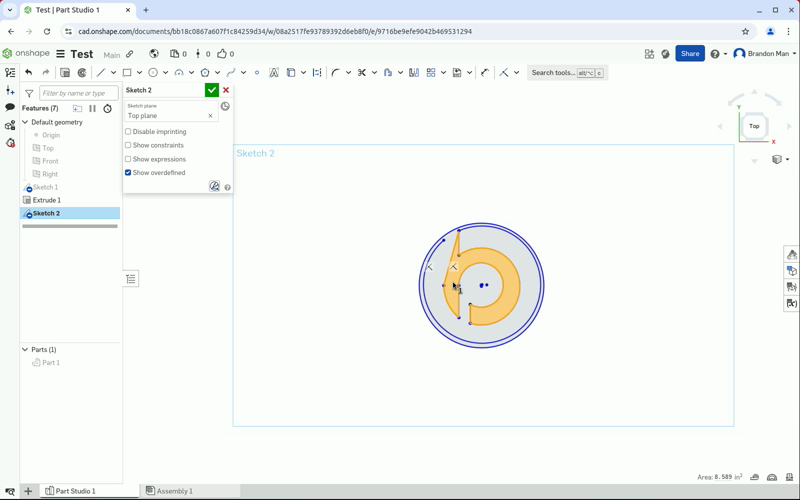
scroll(-6)
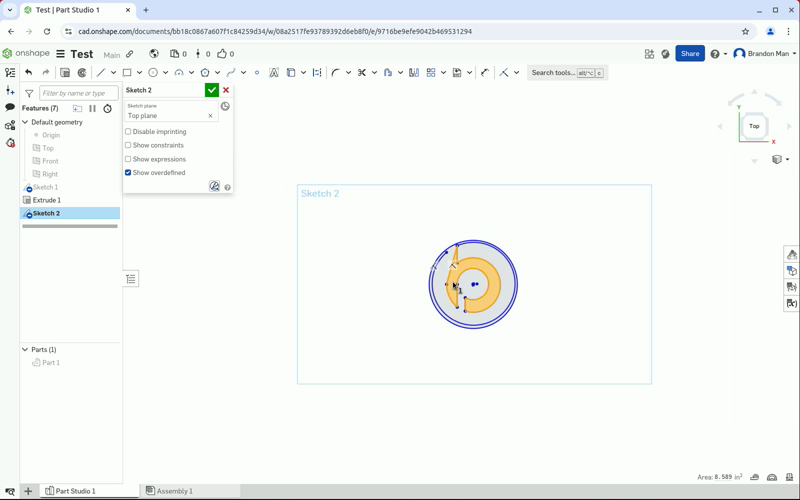
scroll(-6)
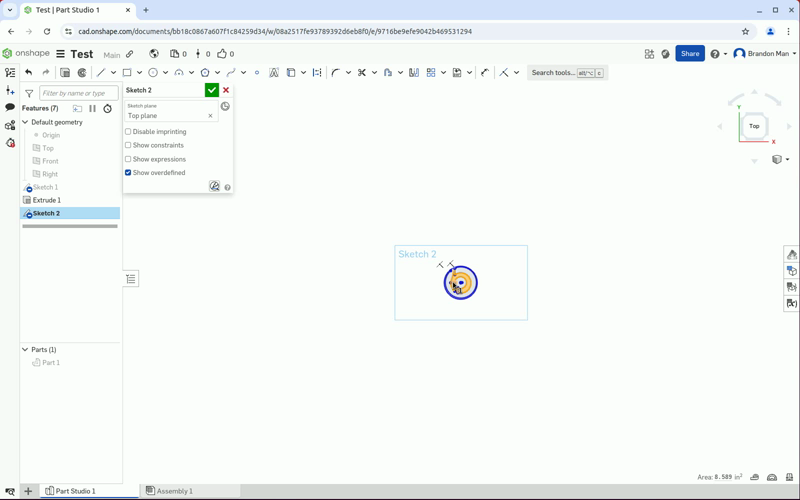
mouse_move(73, 352)
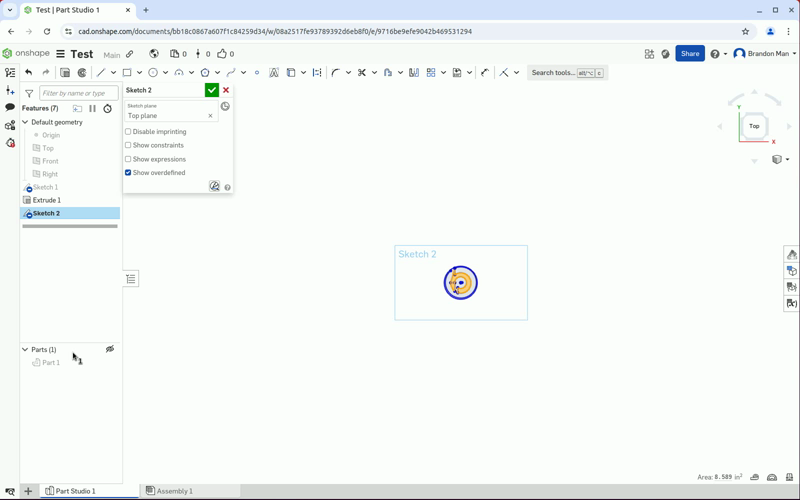
key(shift+y)
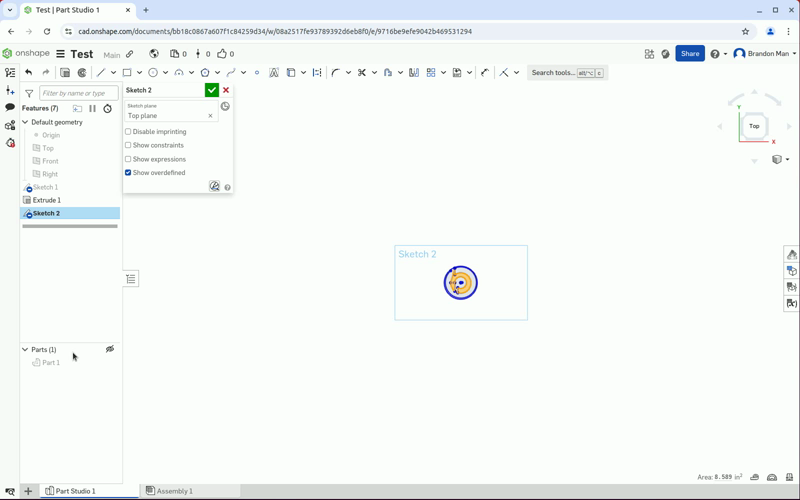
key(shift+e)
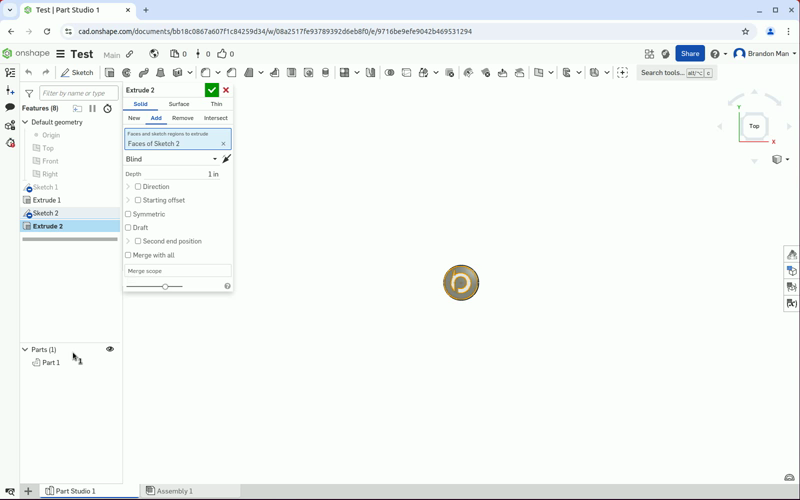
mouse_move(143, 106)
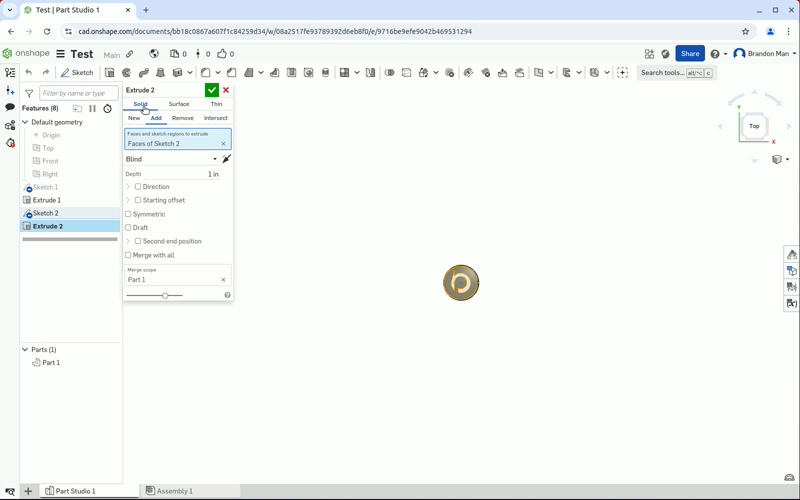
click(143, 106)
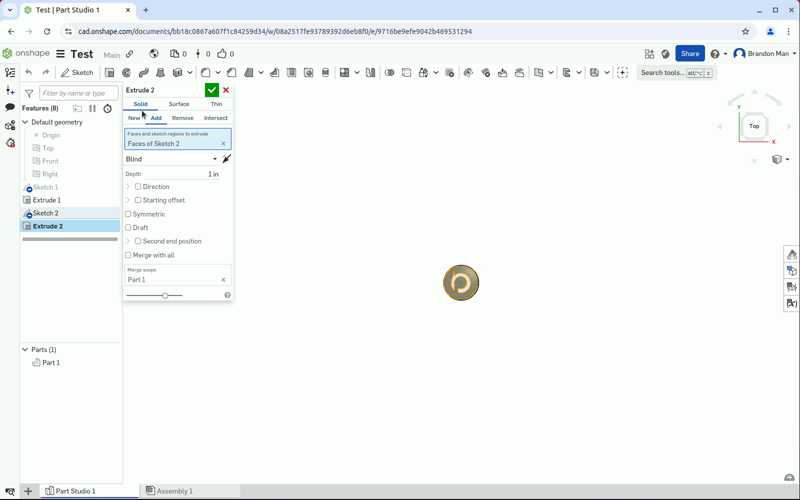
mouse_move(137, 120)
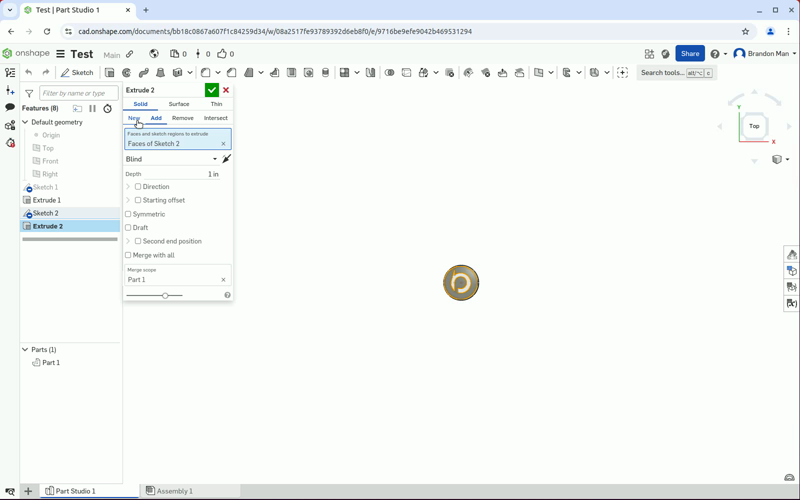
click(137, 120)
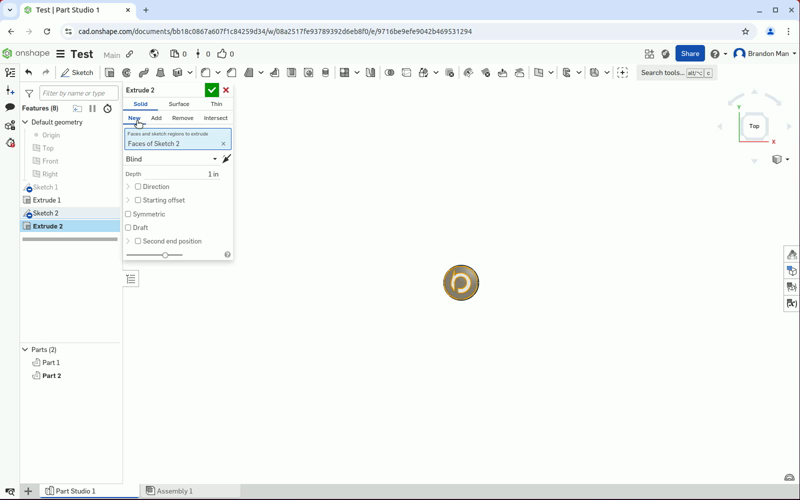
key(tab, 4)
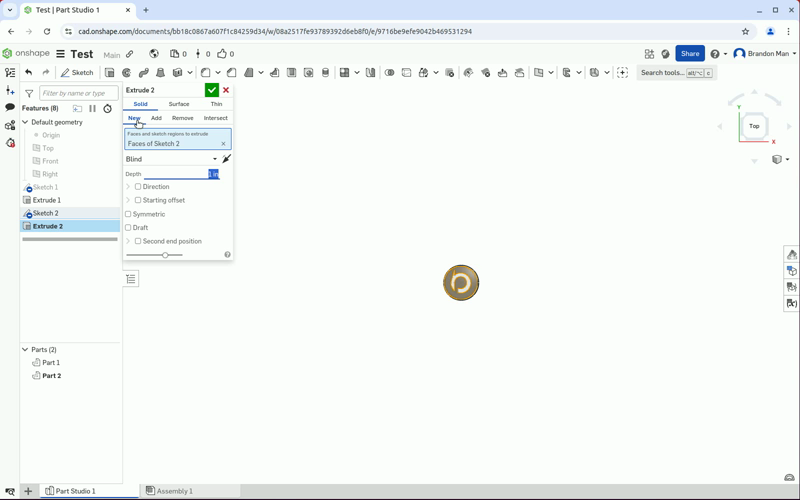
text(-0.241)
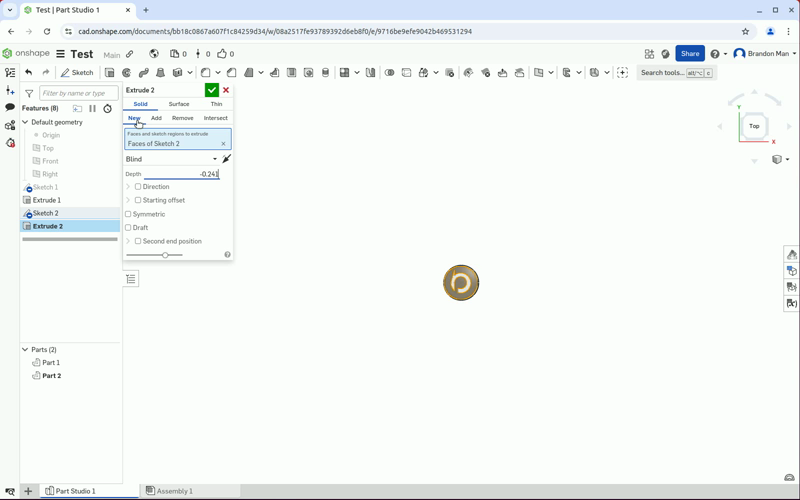
key(enter)
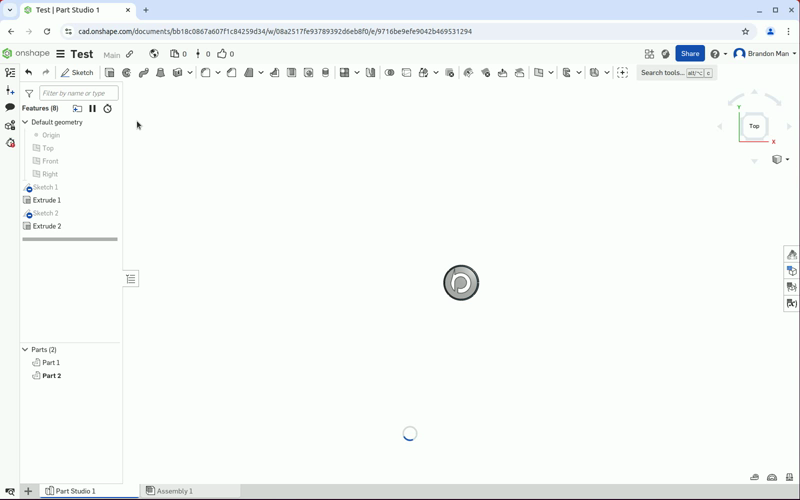
key(shift+h)
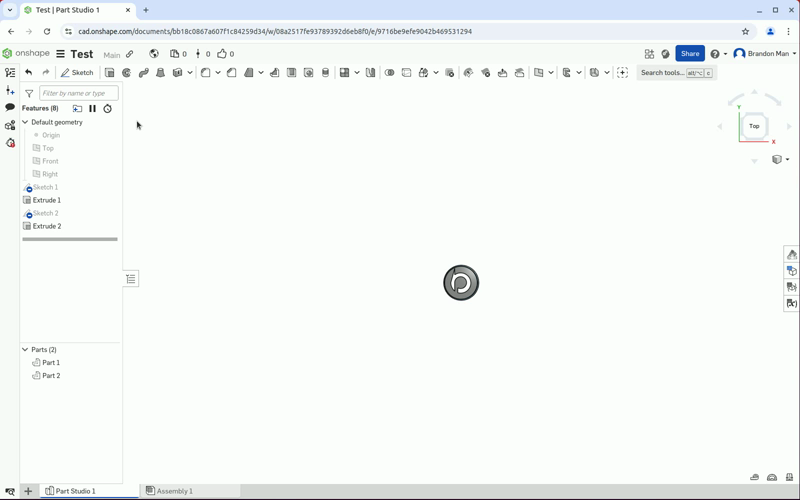
key(shift+h)
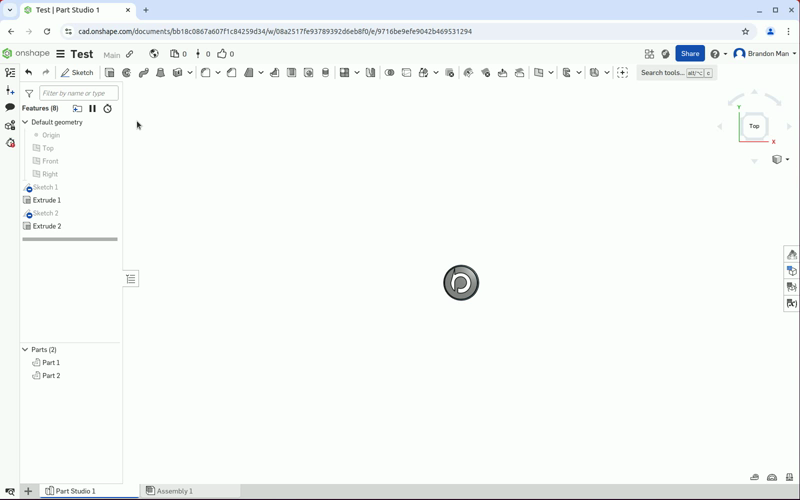
mouse_move(73, 189)
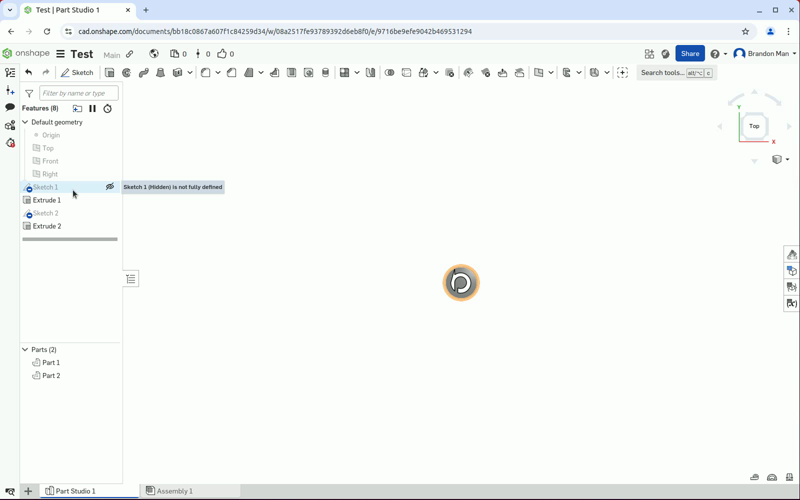
click(73, 189)
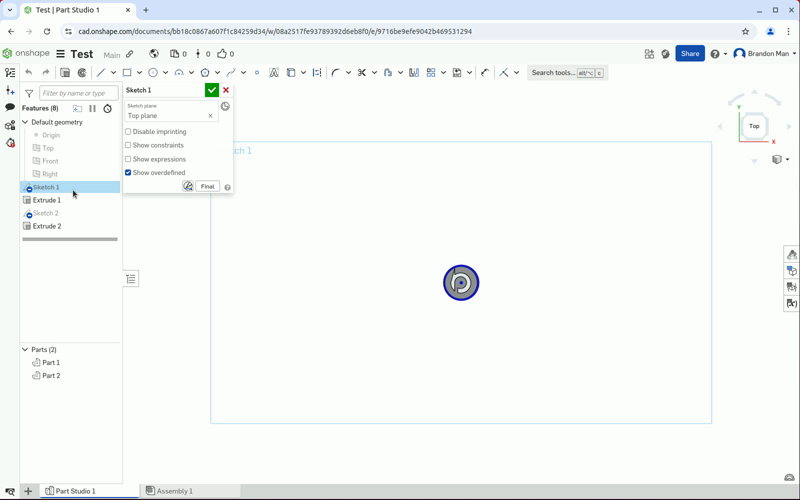
mouse_move(229, 92)
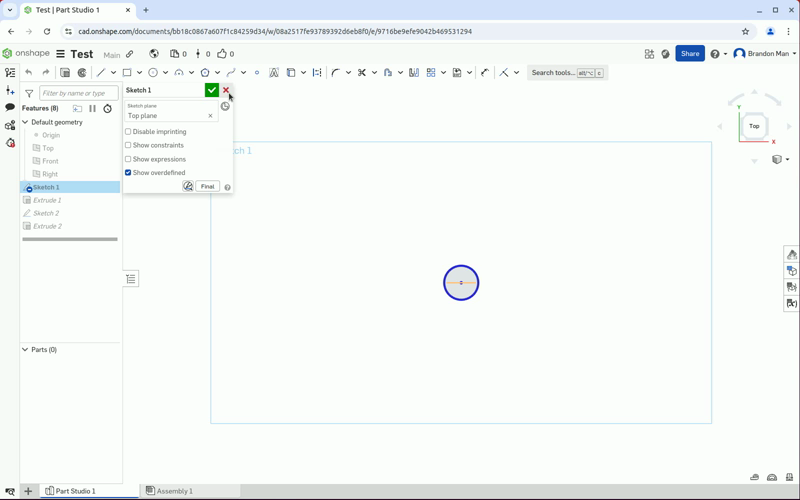
click(229, 92)
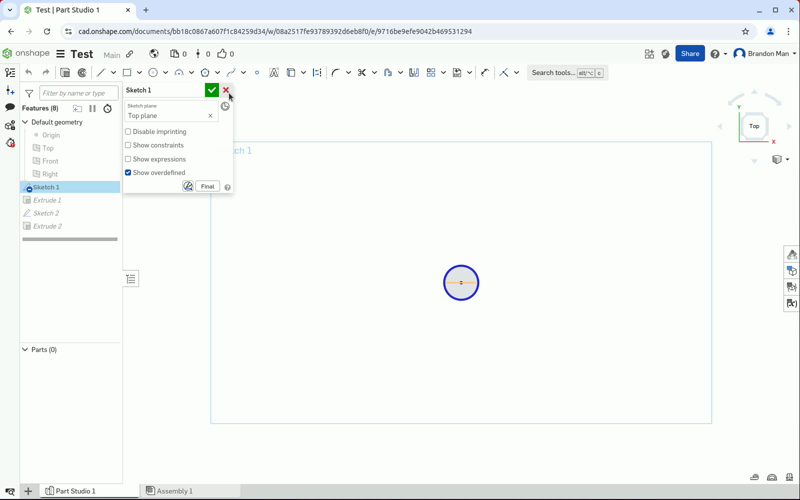
key(shift+s)
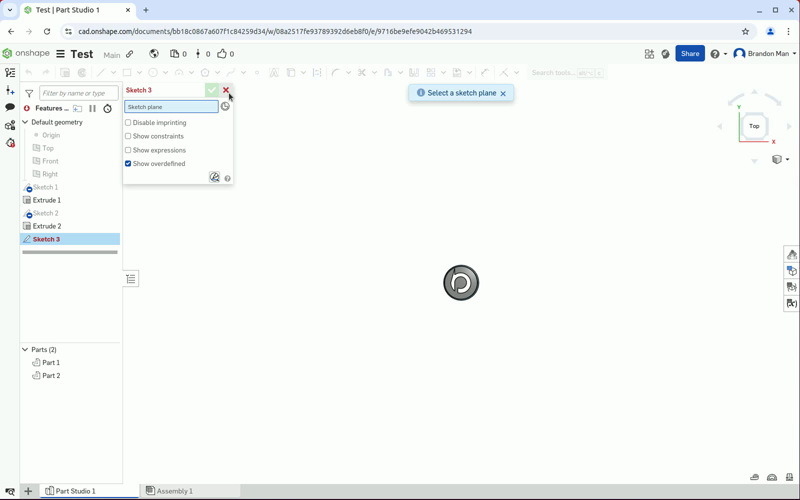
mouse_move(73, 150)
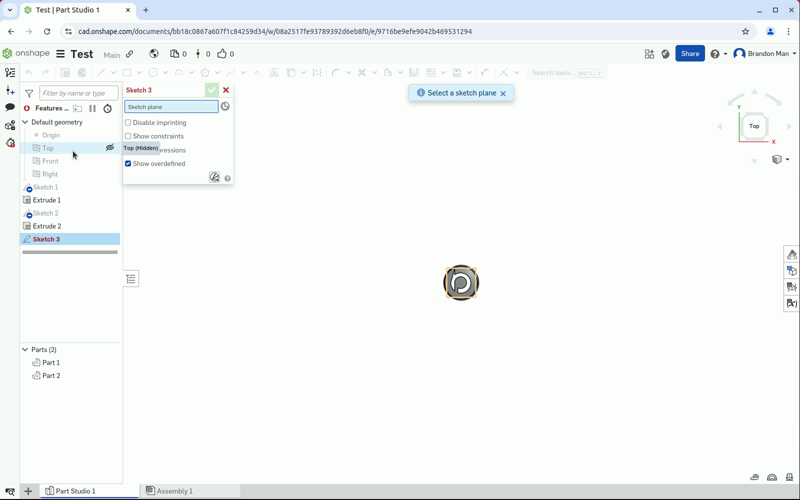
click(73, 150)
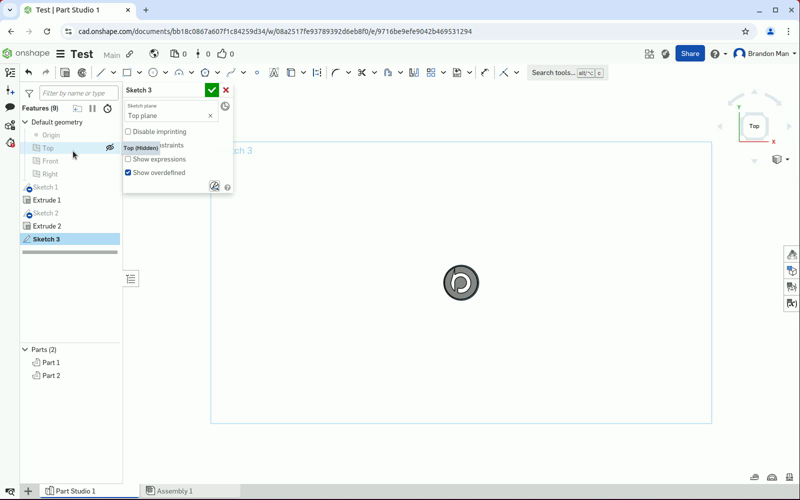
mouse_move(73, 352)
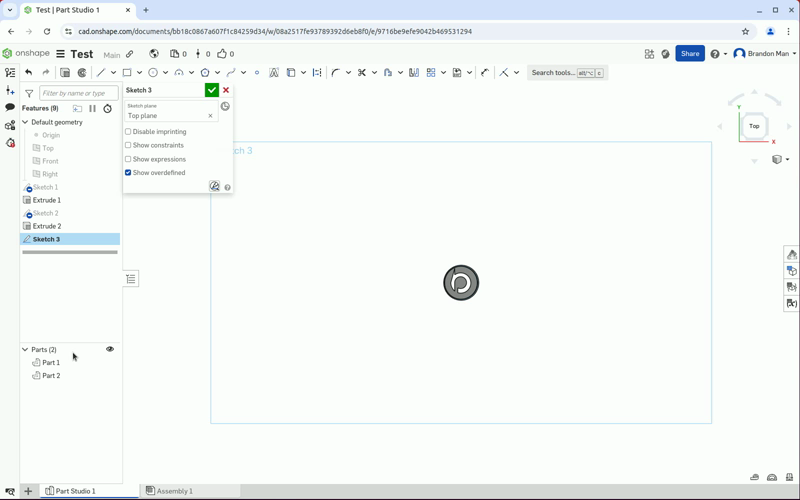
key(y)
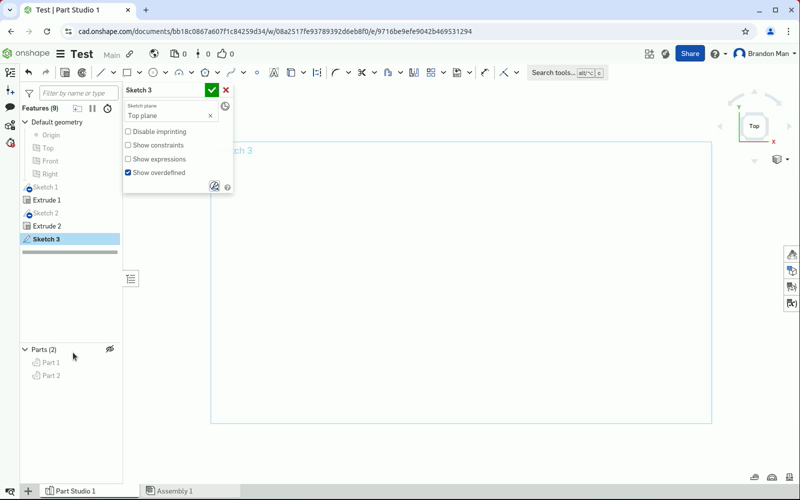
key(a)
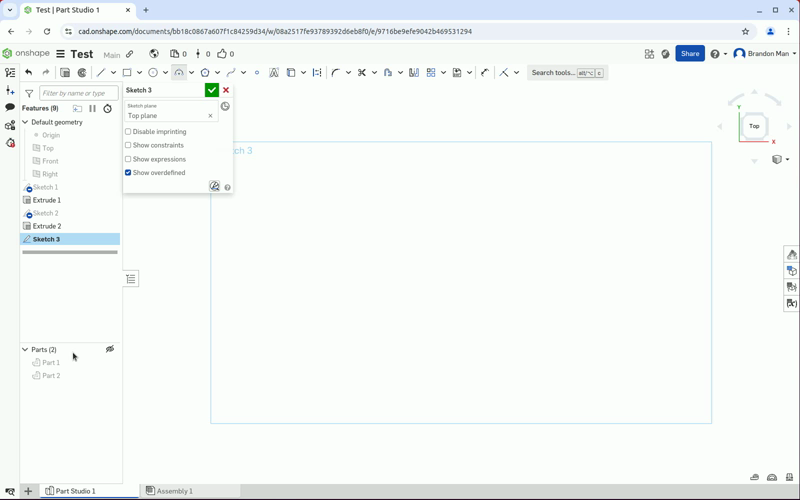
key_down(shift)
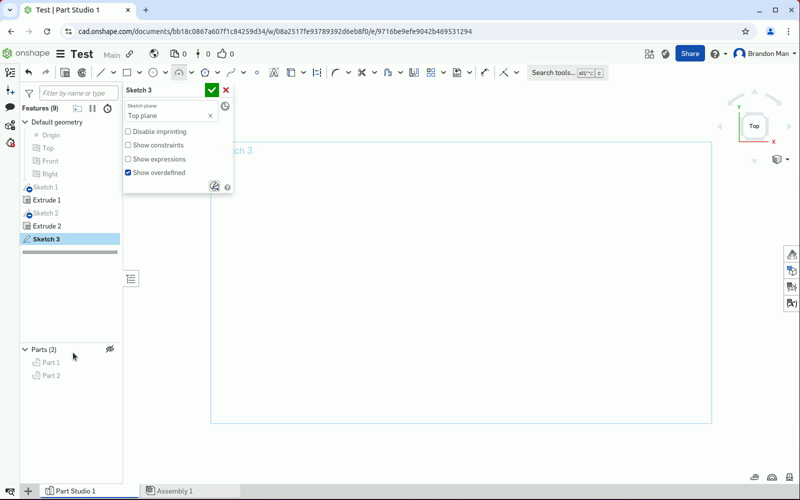
mouse_move(450, 282)
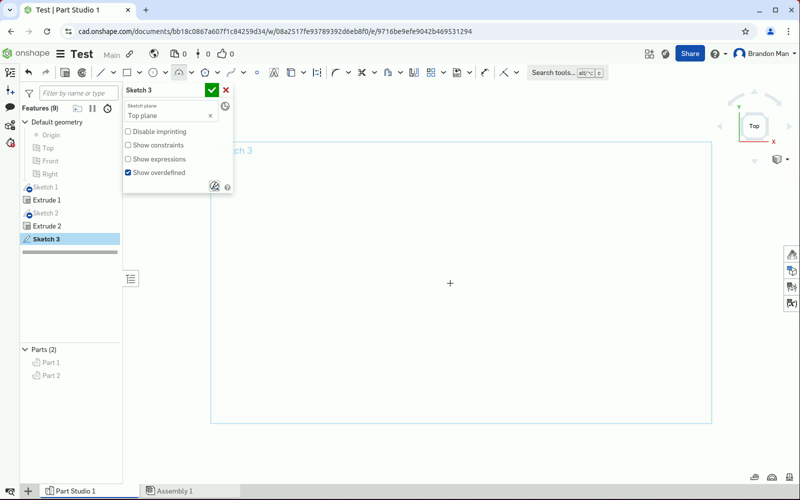
click(450, 282)
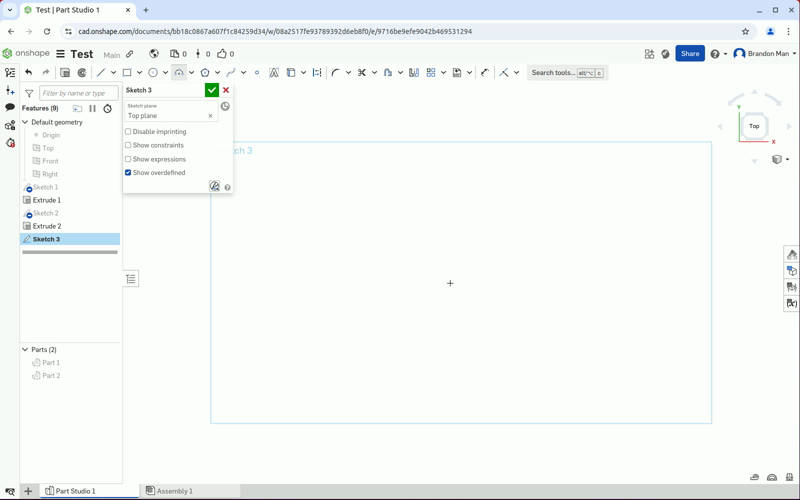
key_up(shift)
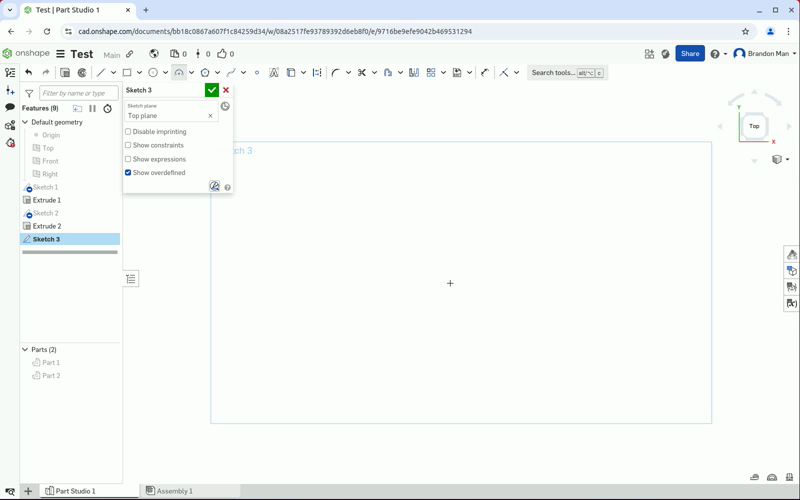
key_down(shift)
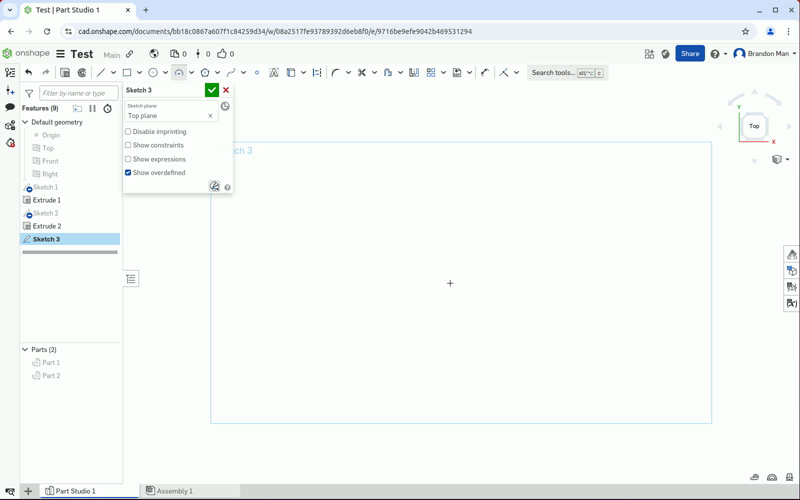
mouse_move(454, 291)
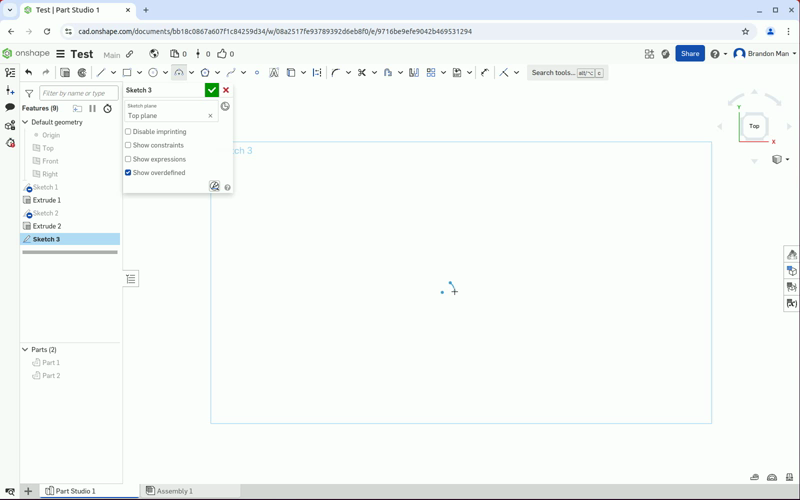
click(454, 291)
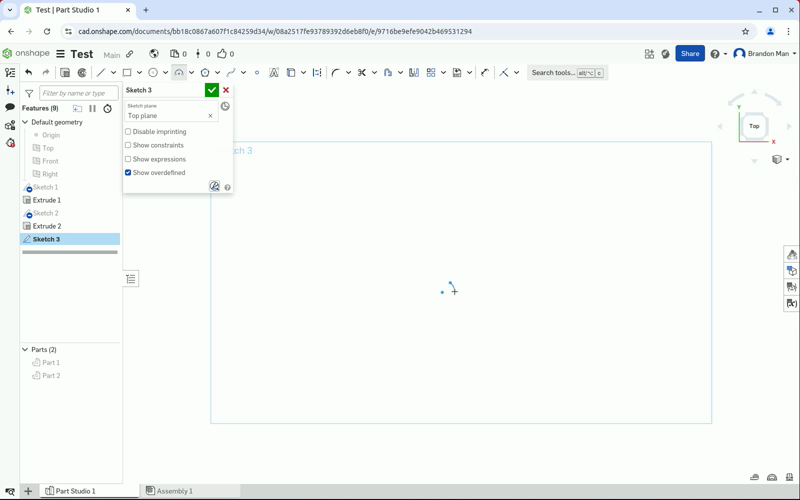
mouse_move(451, 287)
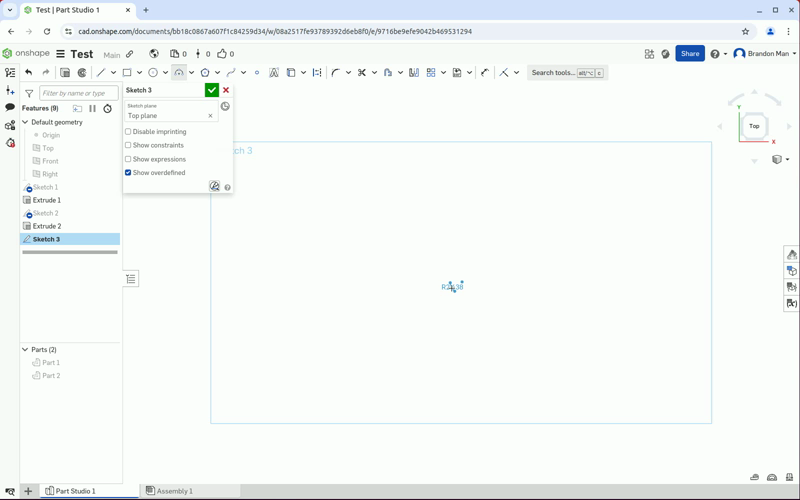
click(451, 287)
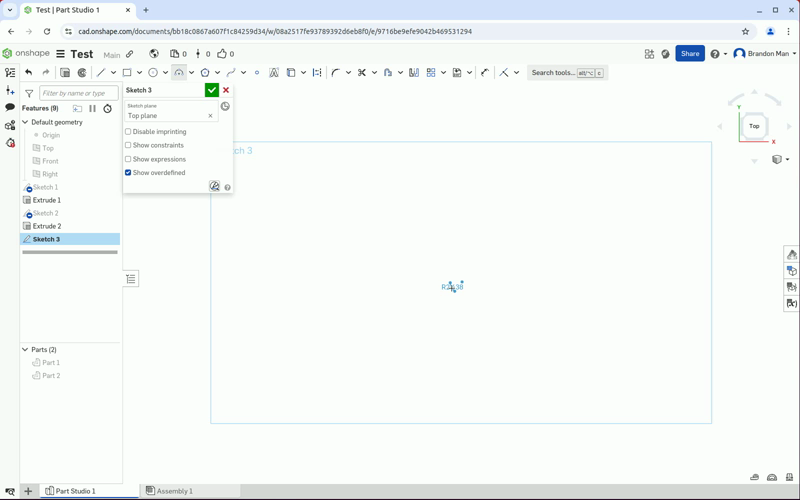
key_up(shift)
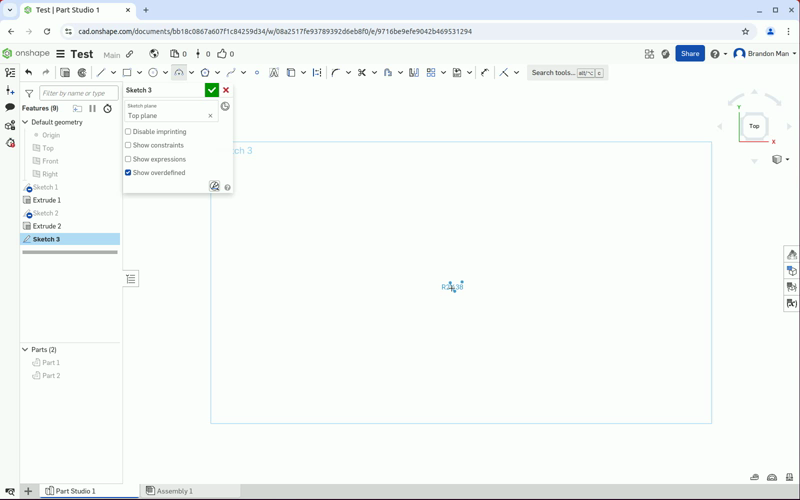
key(esc)
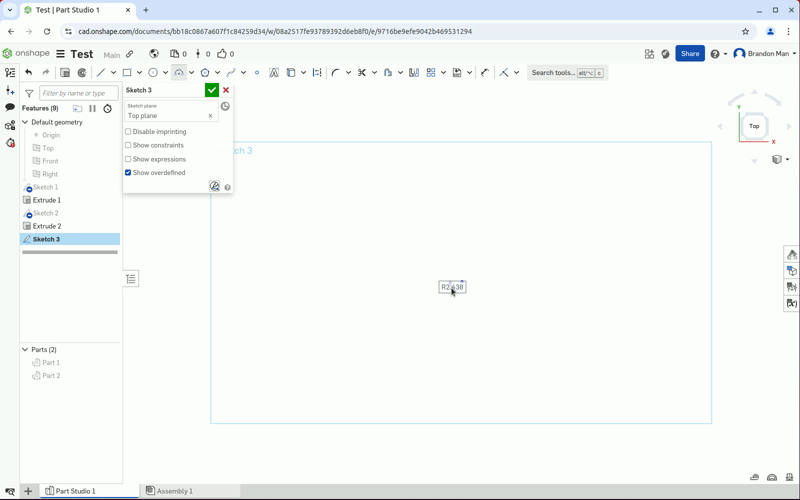
key(l)
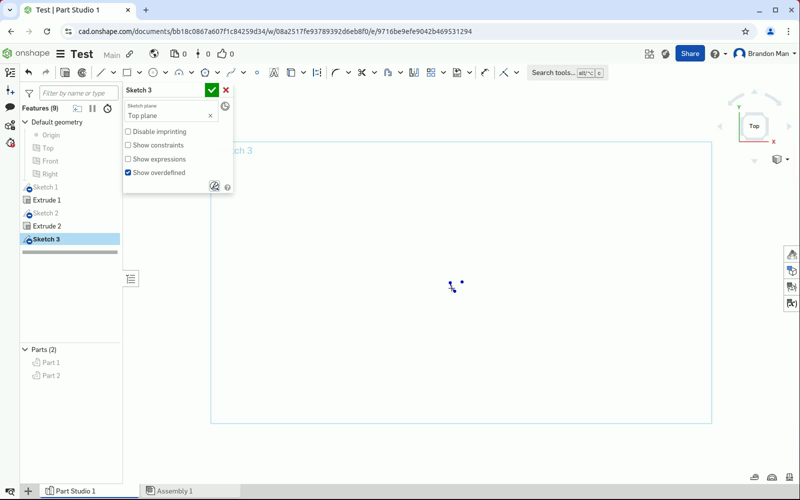
mouse_move(454, 291)
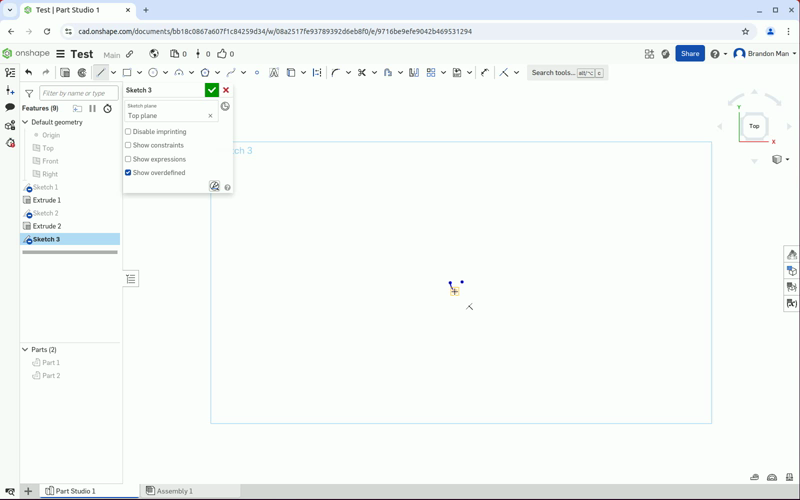
click(454, 291)
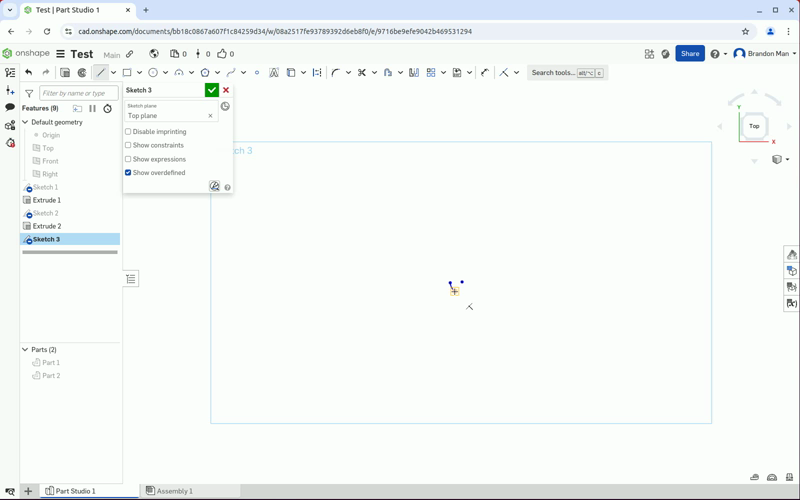
key_down(shift)
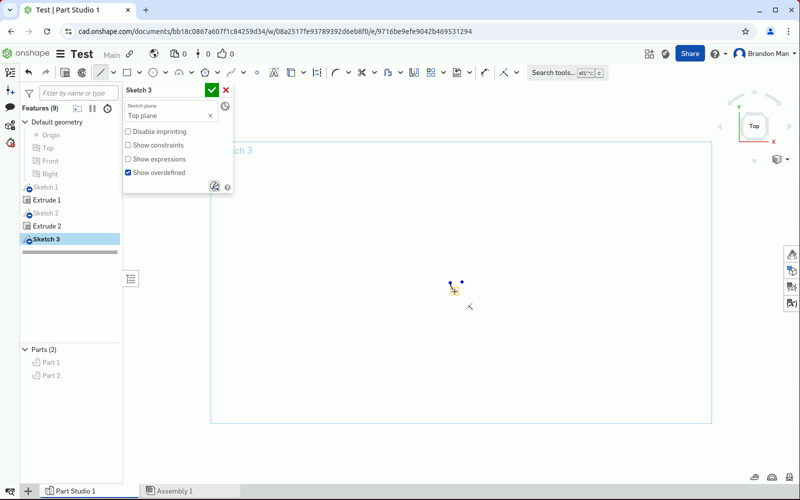
mouse_move(484, 291)
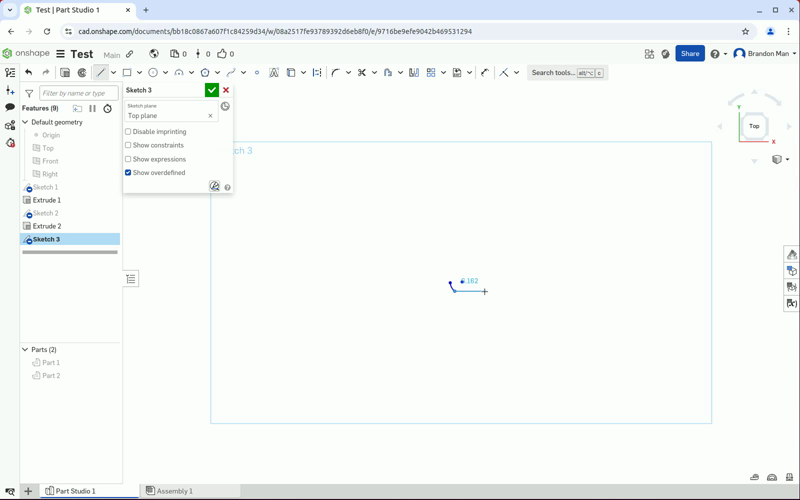
mouse_move(454, 282)
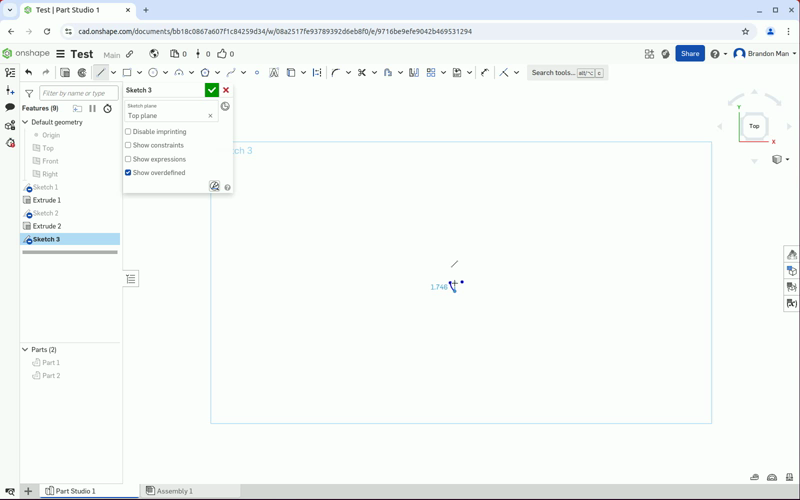
scroll(6)
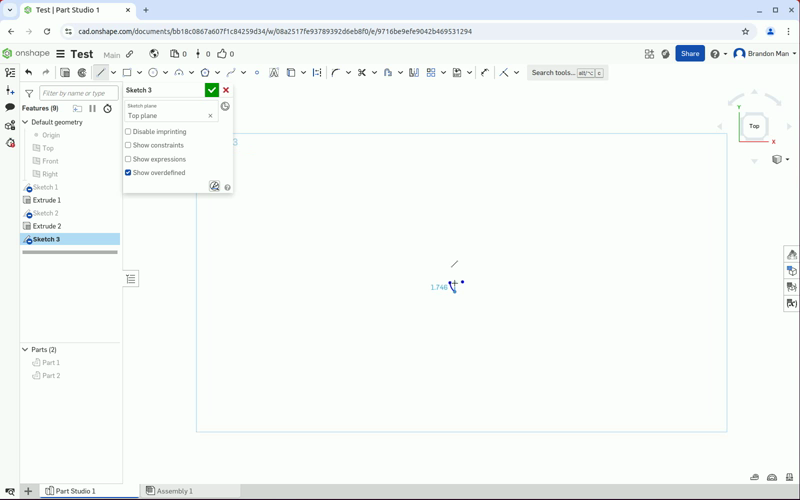
scroll(6)
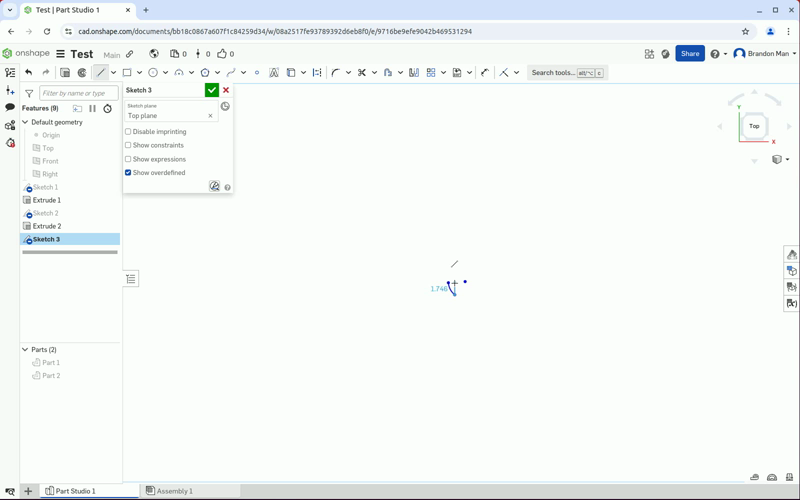
scroll(6)
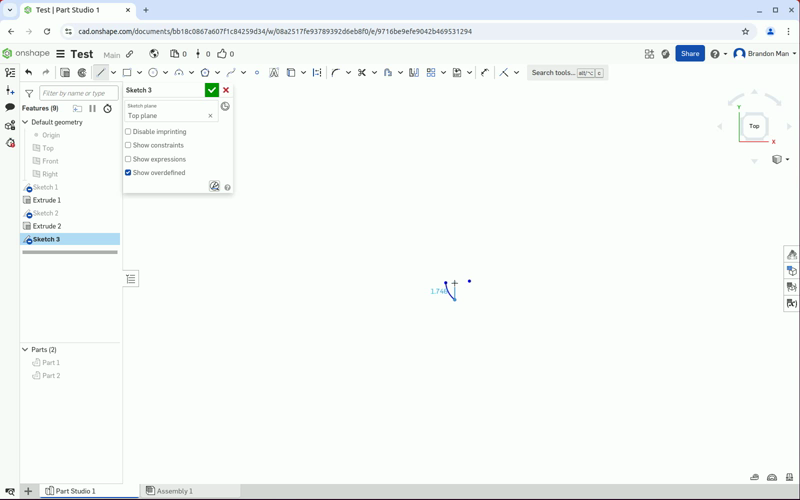
scroll(6)
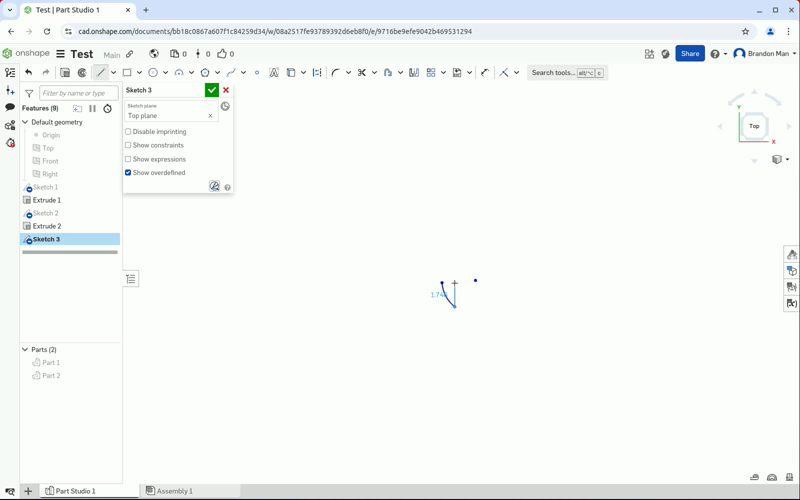
scroll(6)
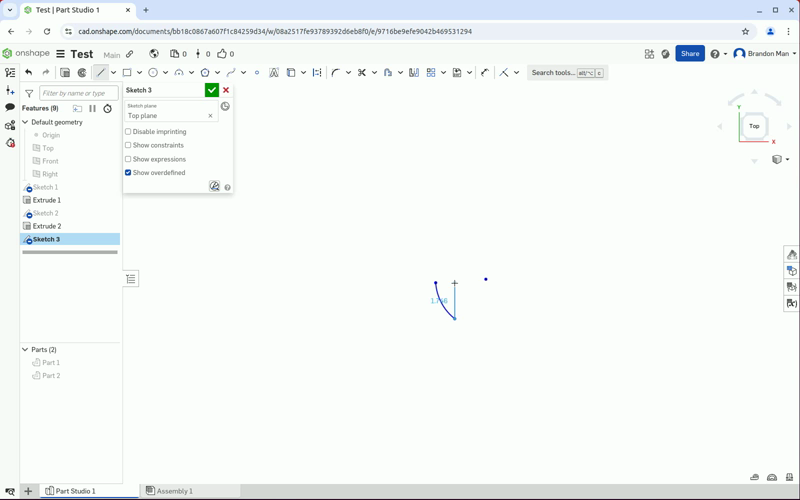
scroll(6)
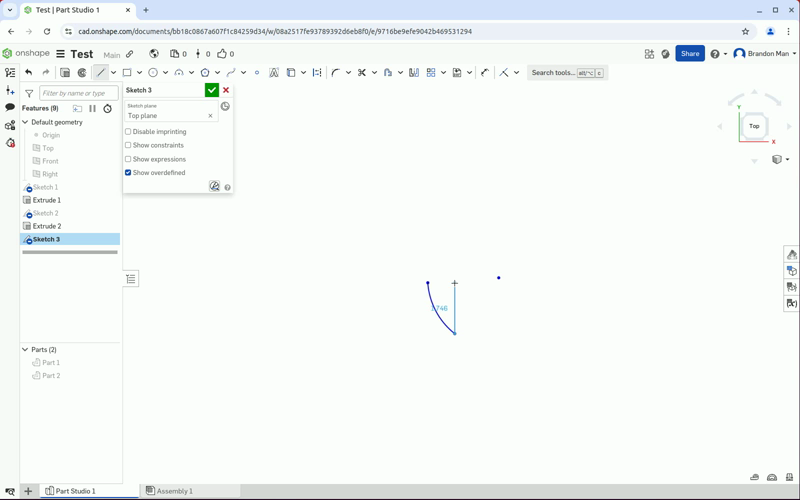
scroll(6)
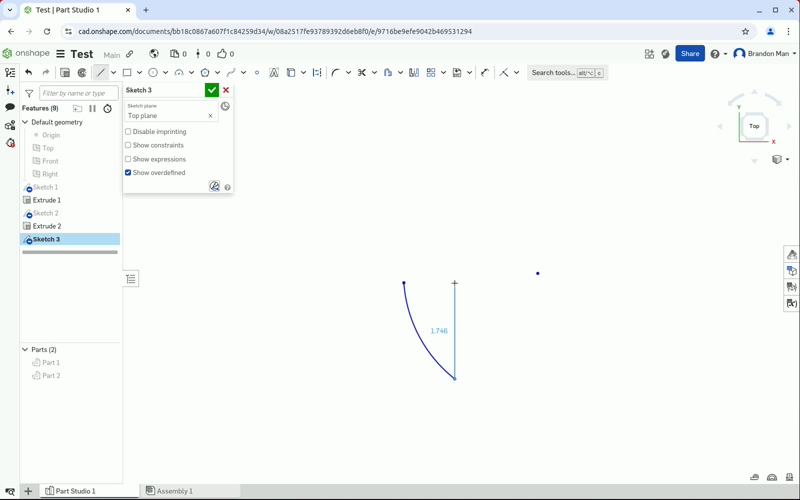
click(454, 282)
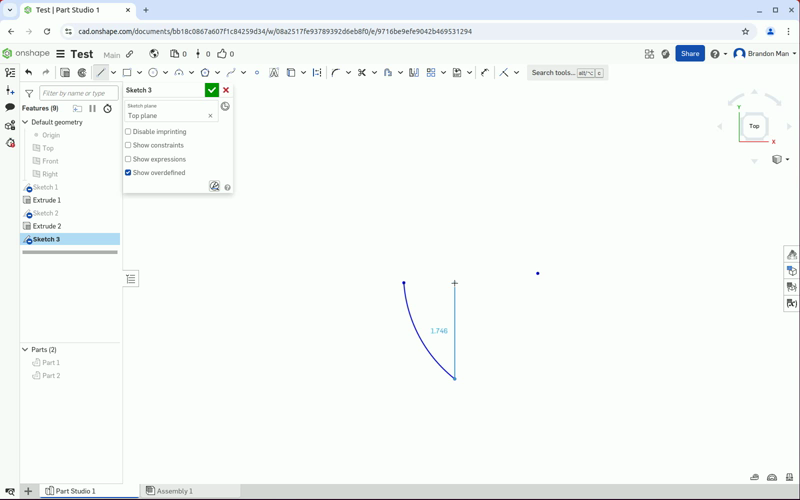
scroll(-6)
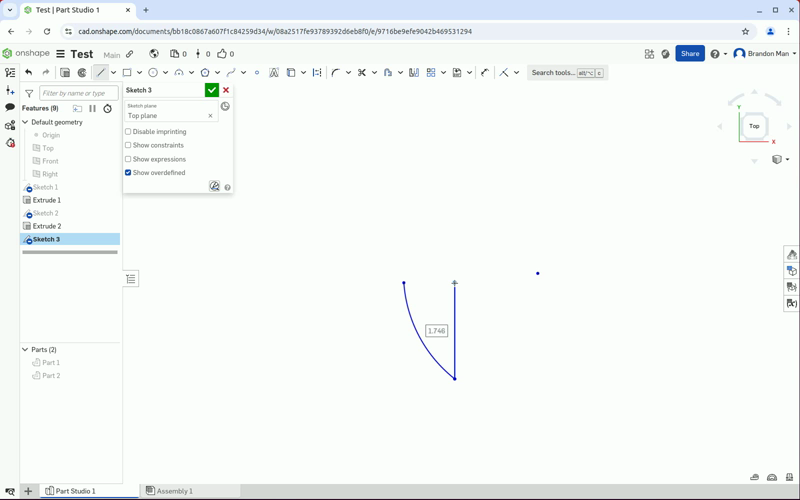
scroll(-6)
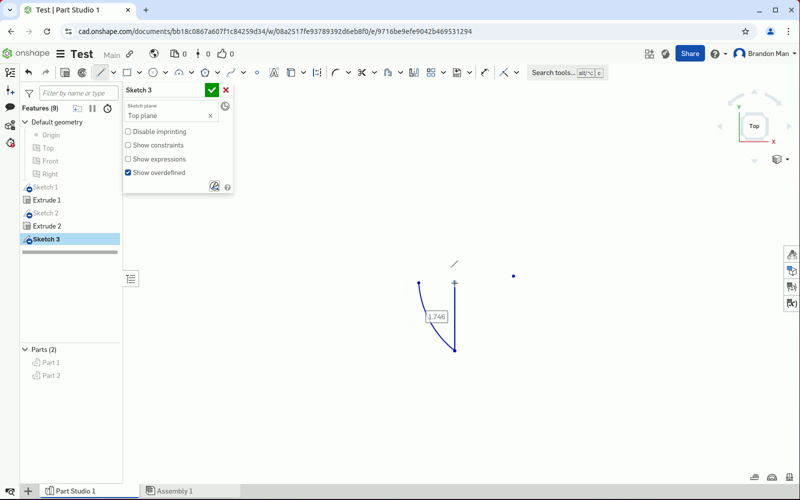
scroll(-6)
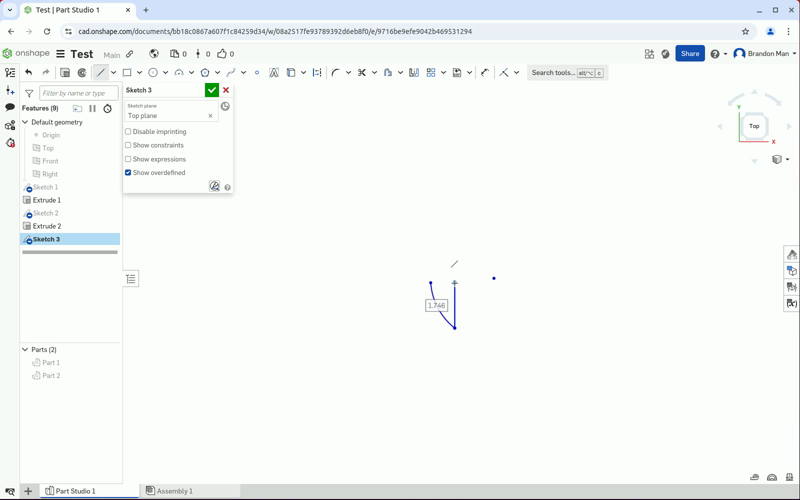
scroll(-6)
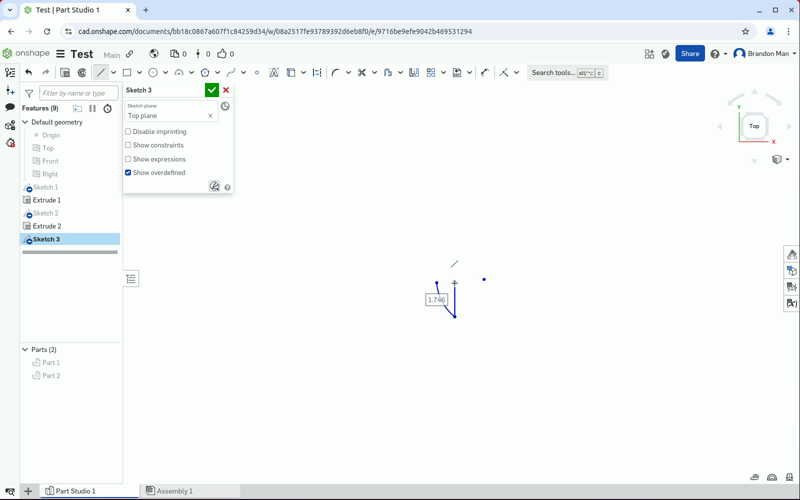
scroll(-6)
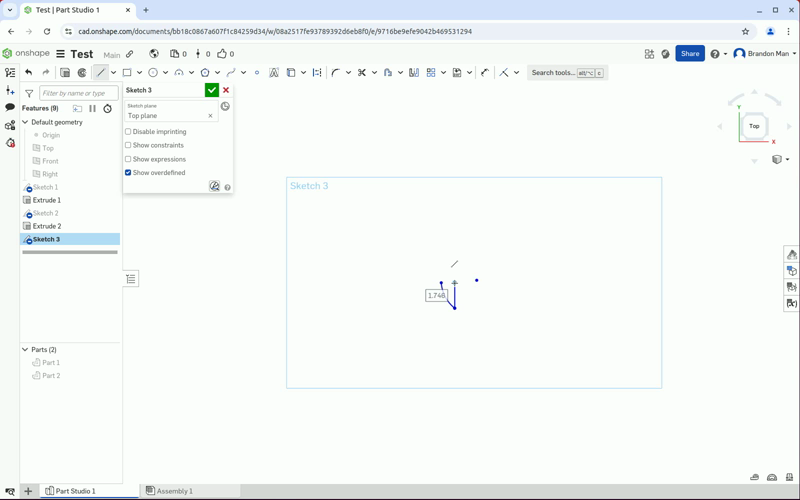
scroll(-6)
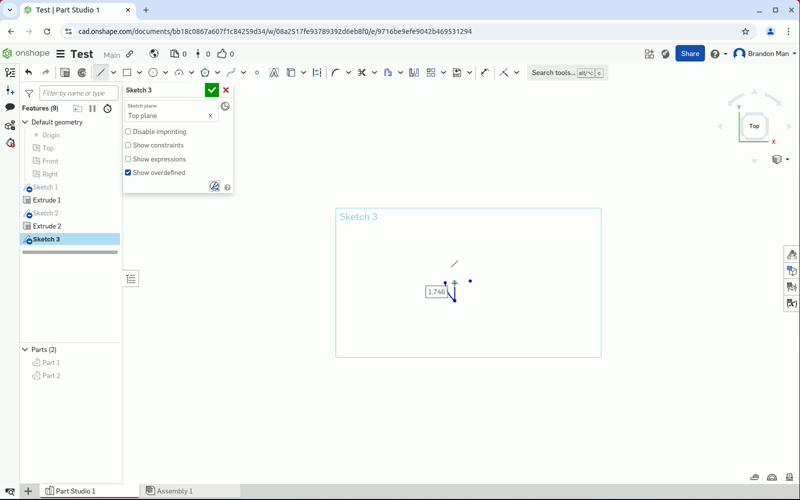
scroll(-6)
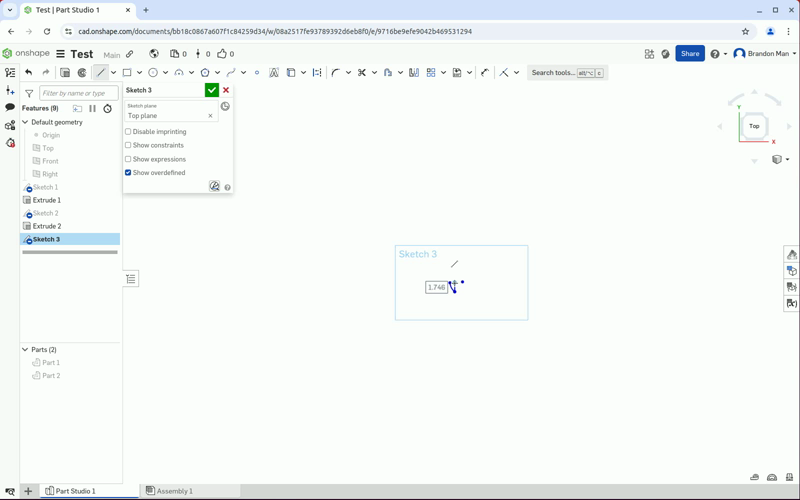
key_up(shift)
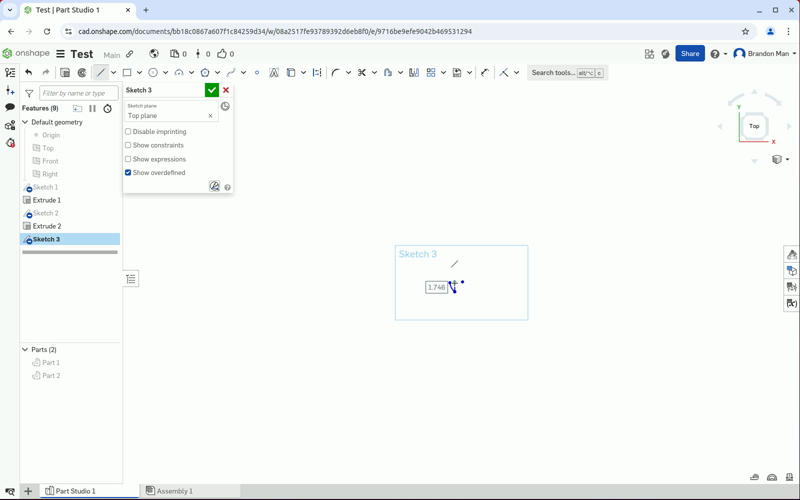
key(esc)
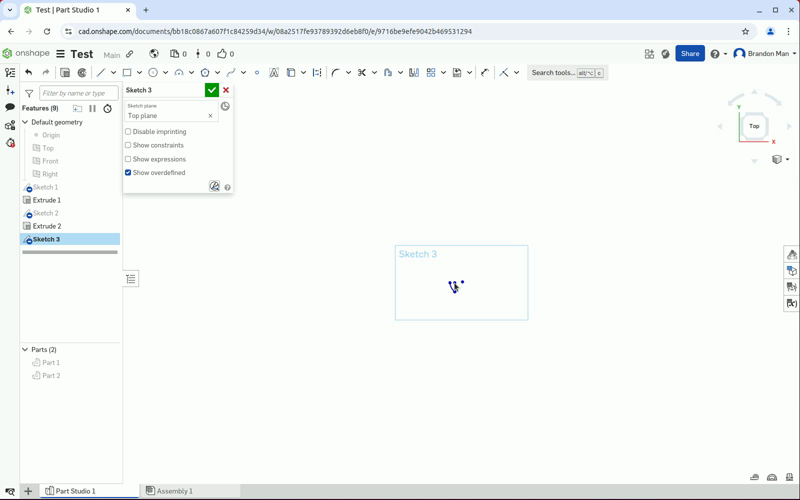
key(a)
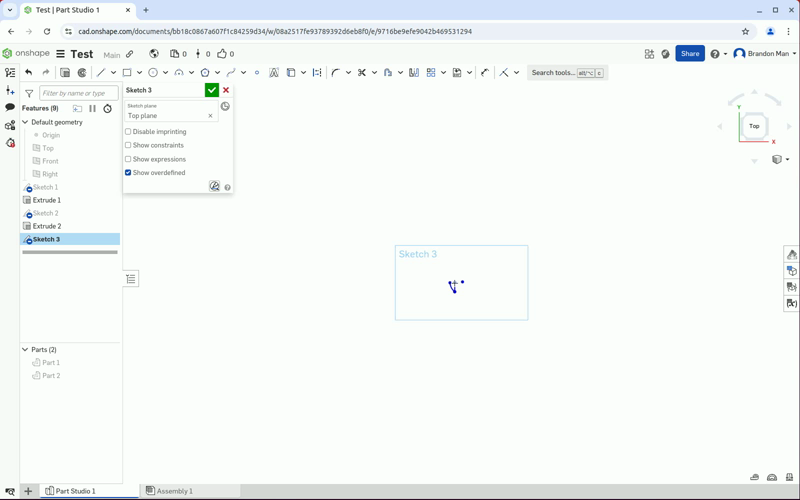
mouse_move(454, 282)
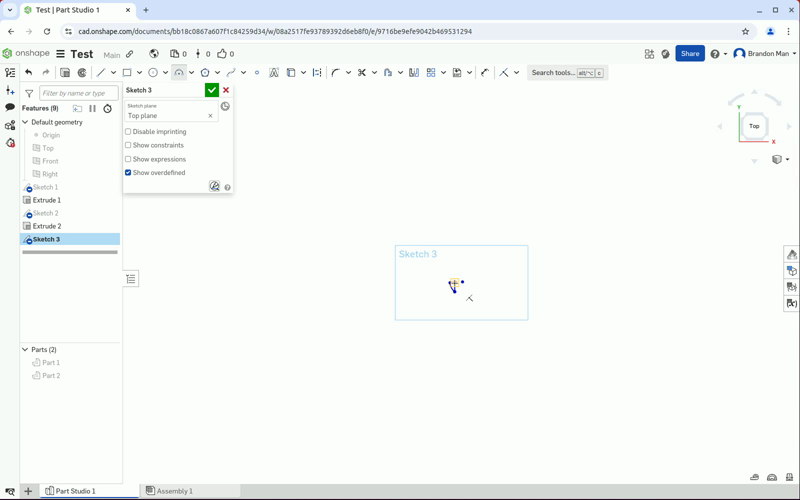
scroll(6)
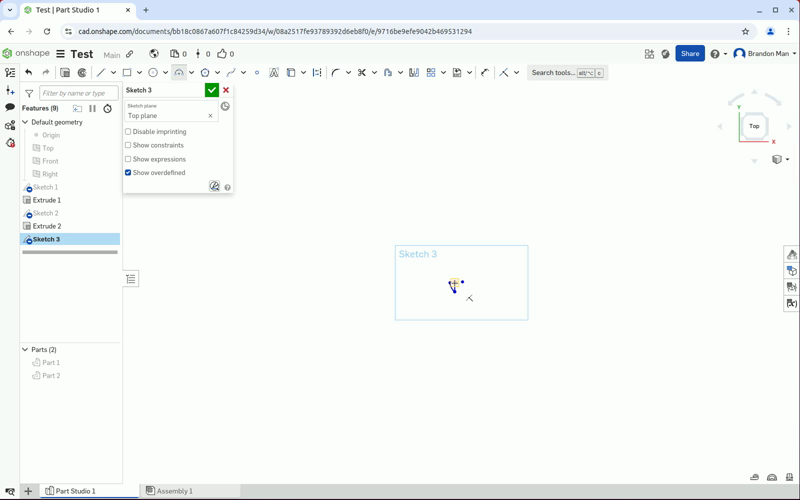
scroll(6)
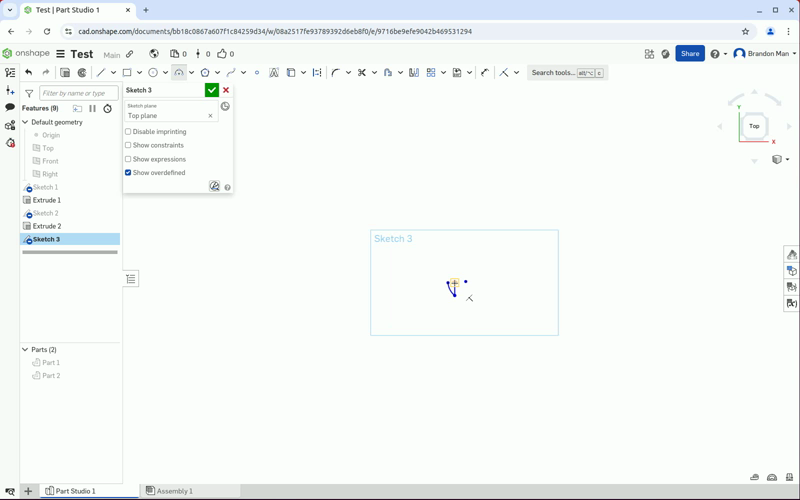
scroll(6)
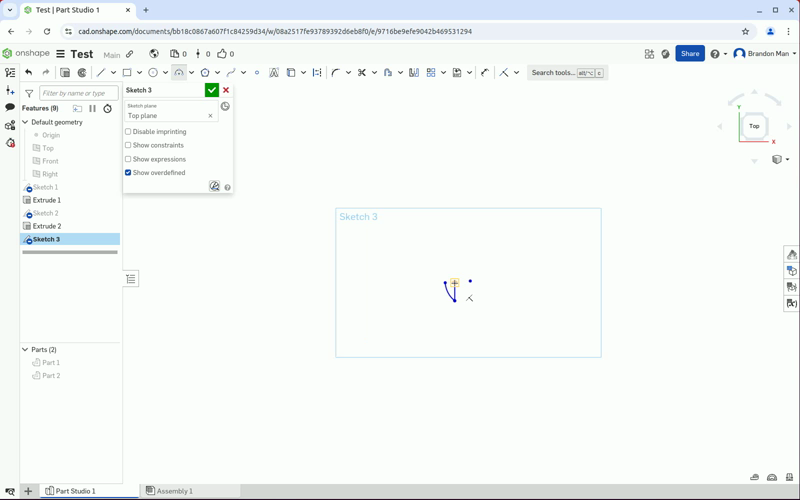
scroll(6)
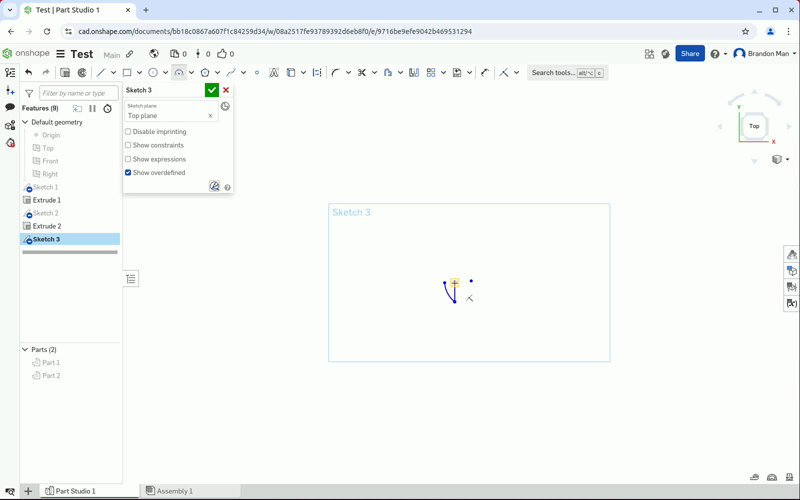
scroll(6)
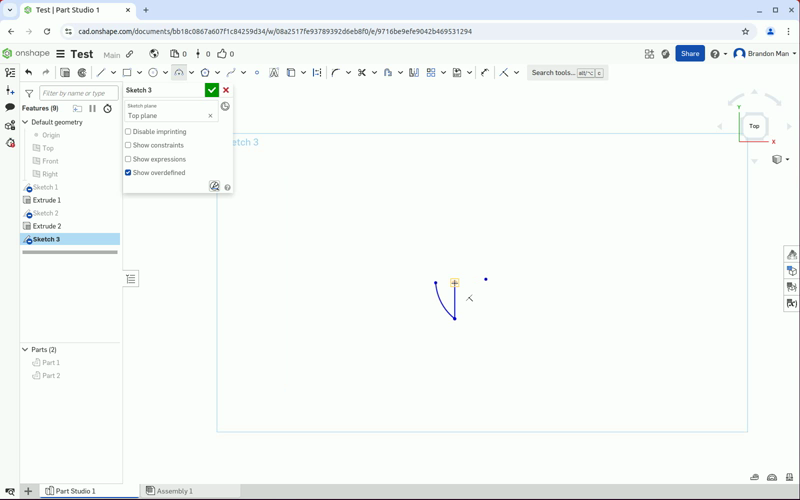
scroll(6)
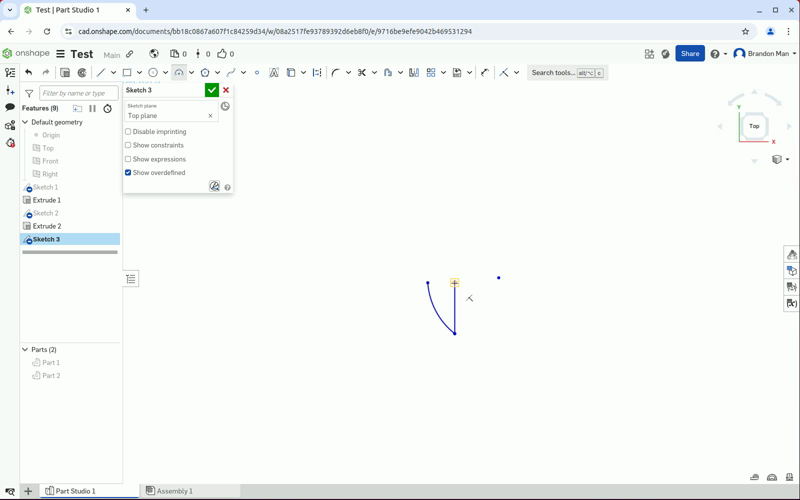
scroll(6)
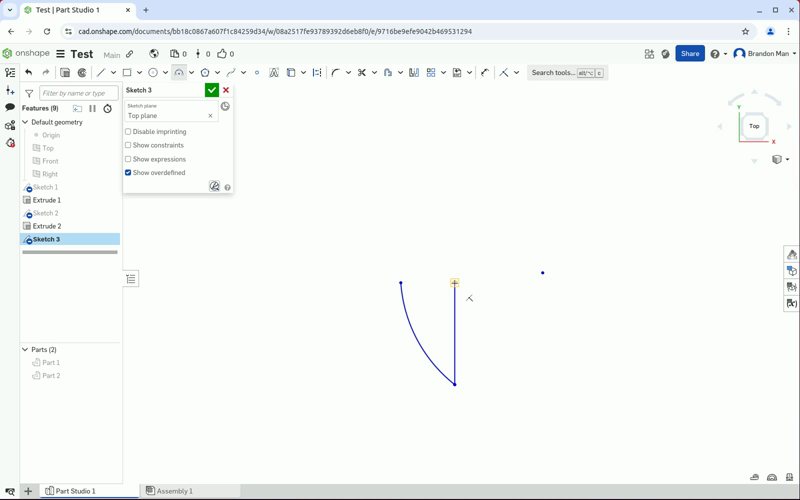
click(454, 282)
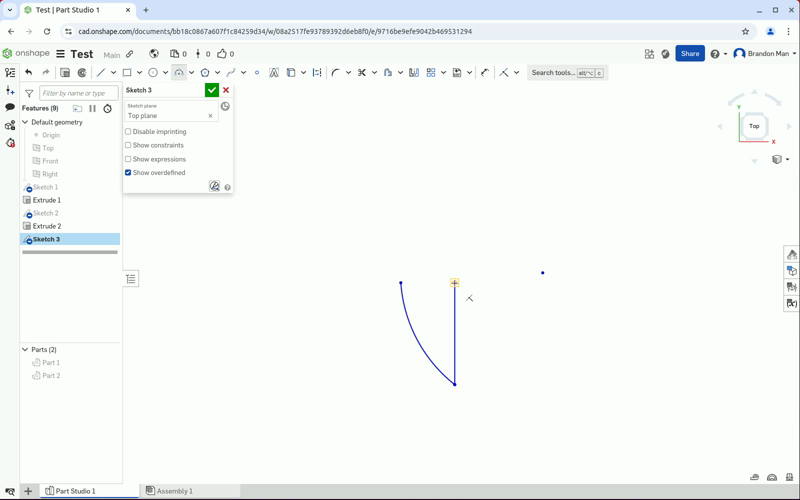
scroll(-6)
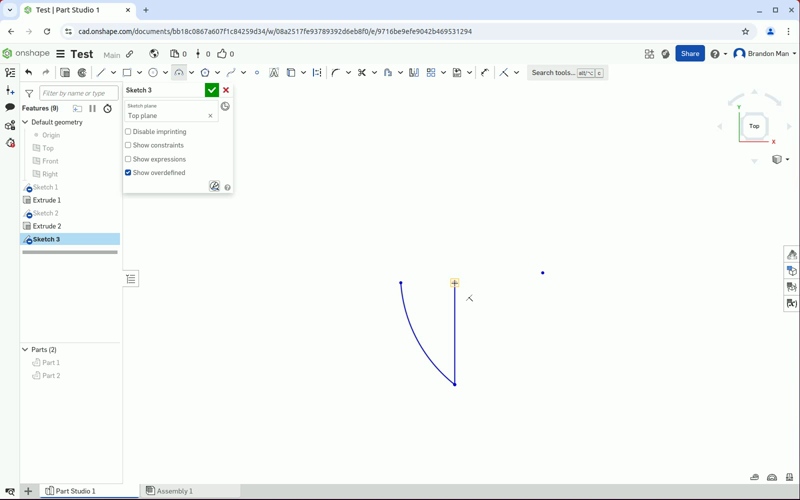
scroll(-6)
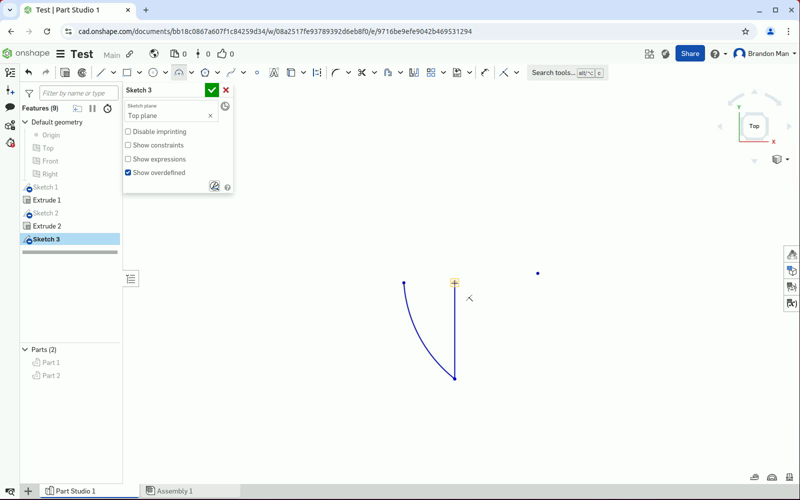
scroll(-6)
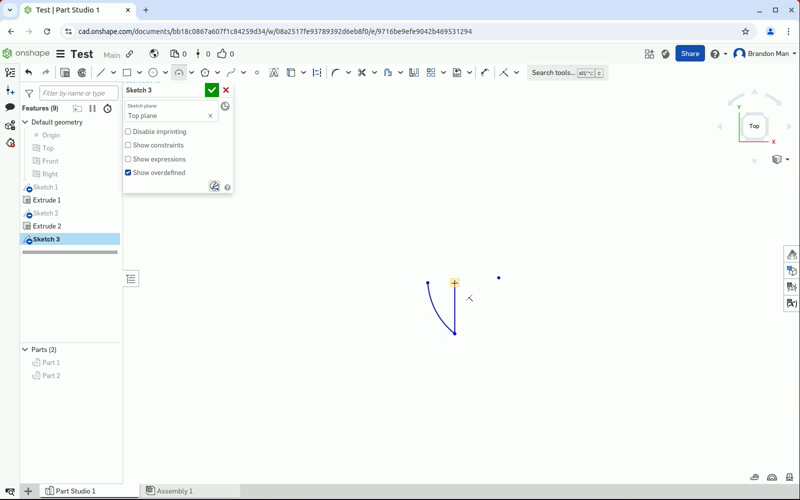
scroll(-6)
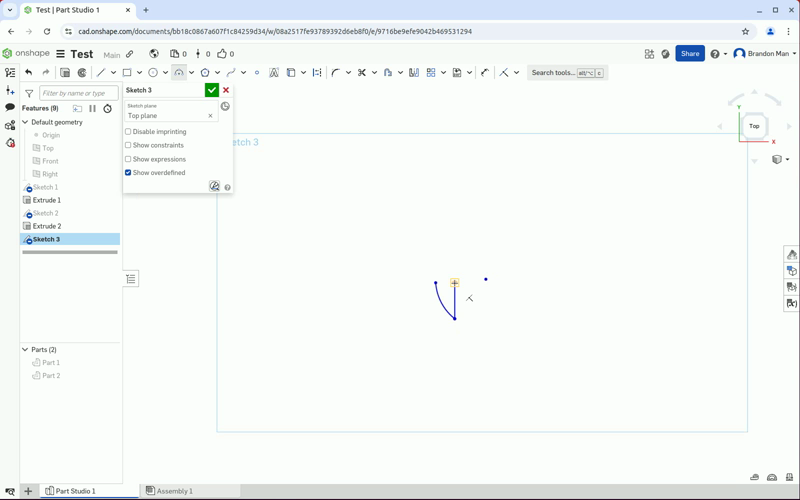
scroll(-6)
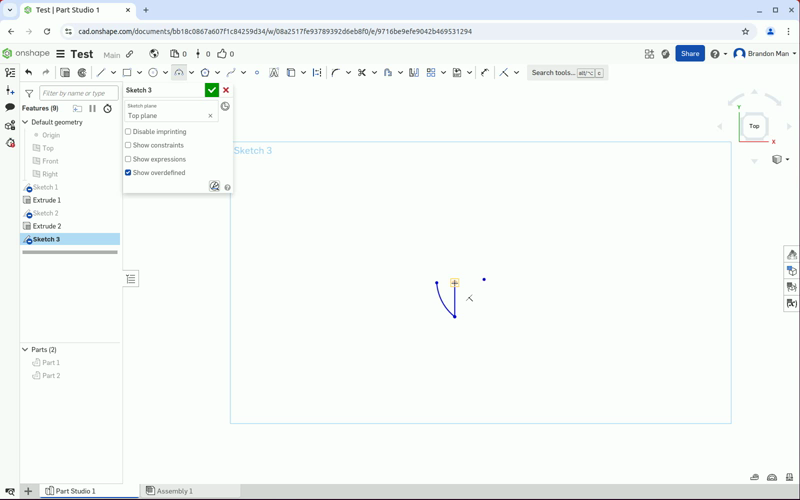
scroll(-6)
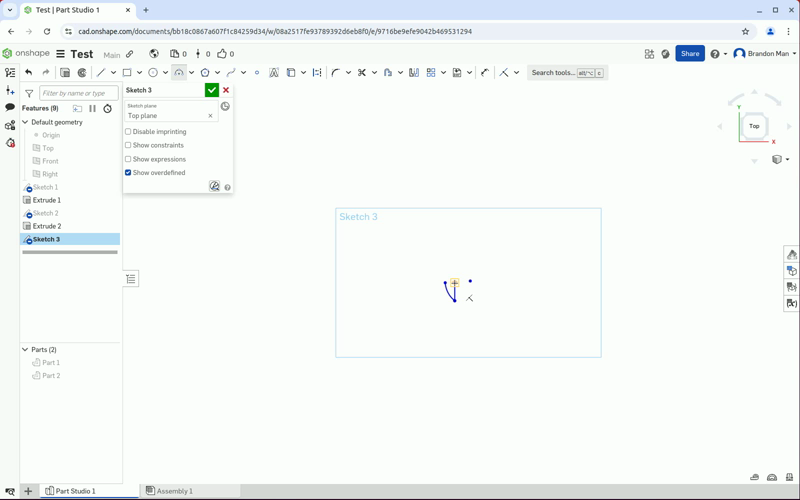
scroll(-6)
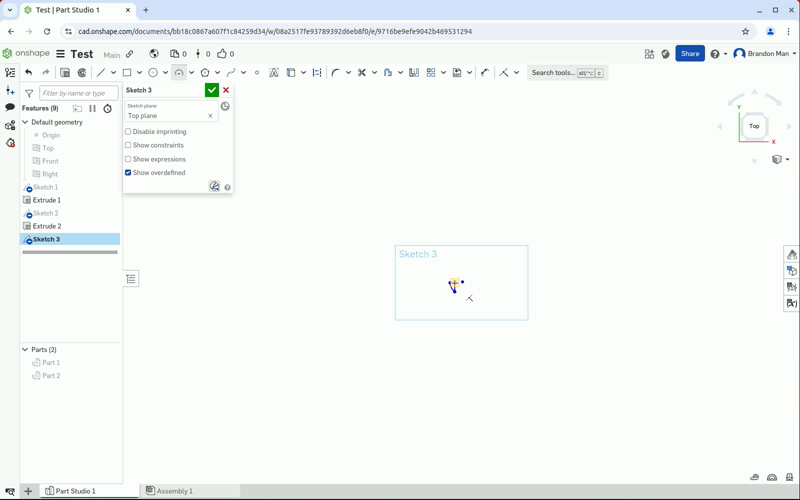
key_down(shift)
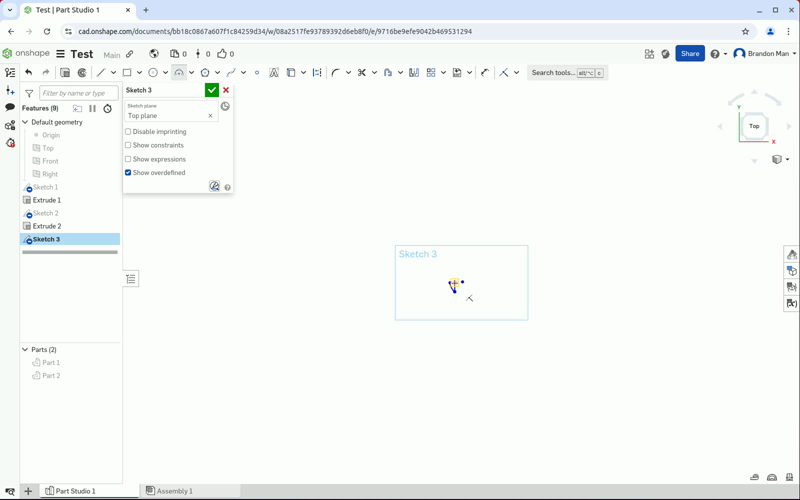
mouse_move(457, 288)
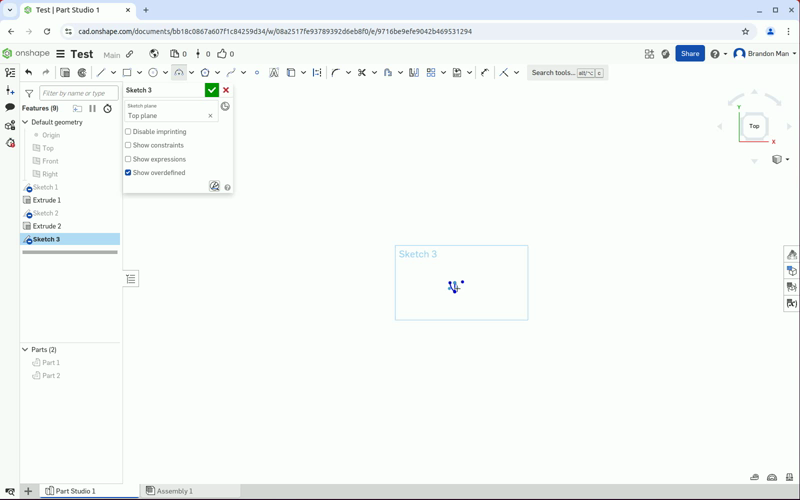
scroll(6)
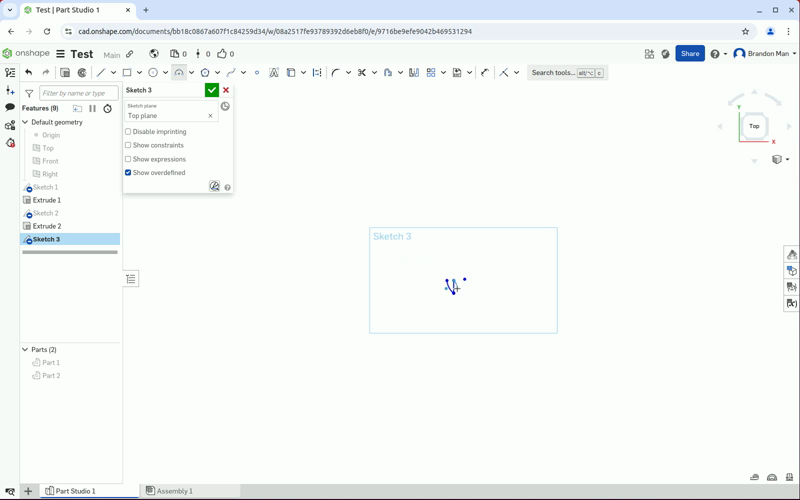
scroll(6)
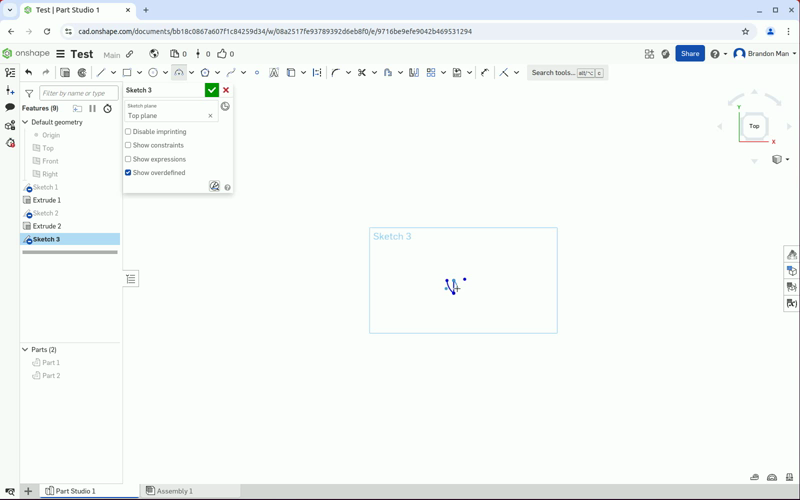
scroll(6)
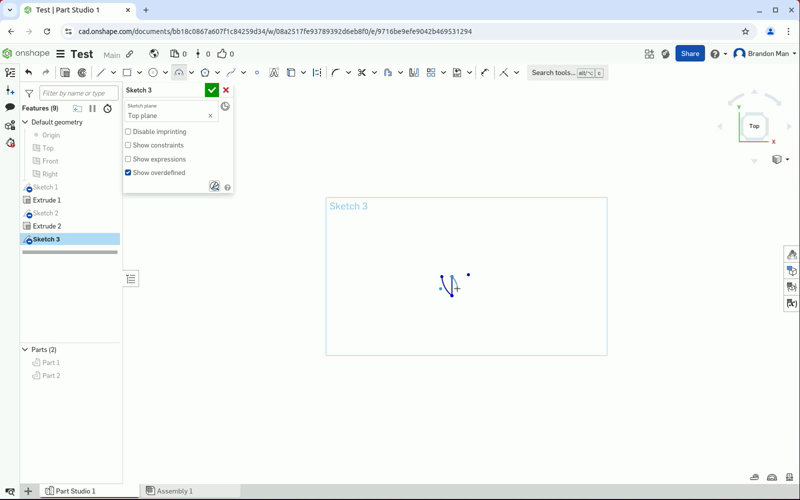
scroll(6)
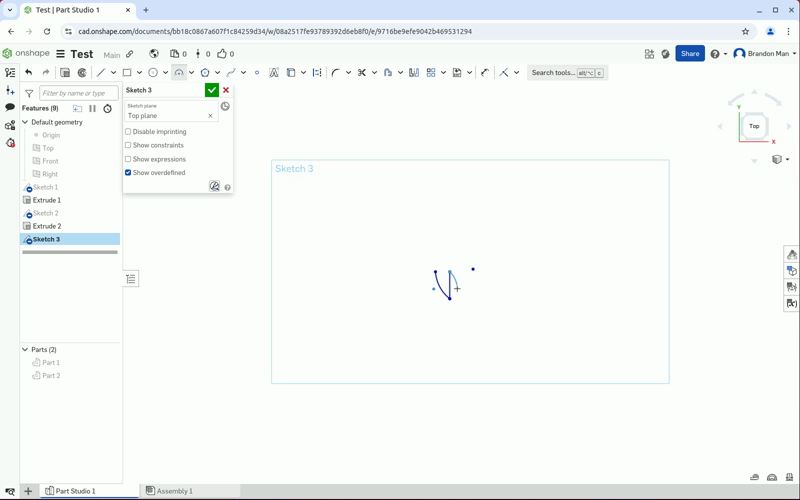
scroll(6)
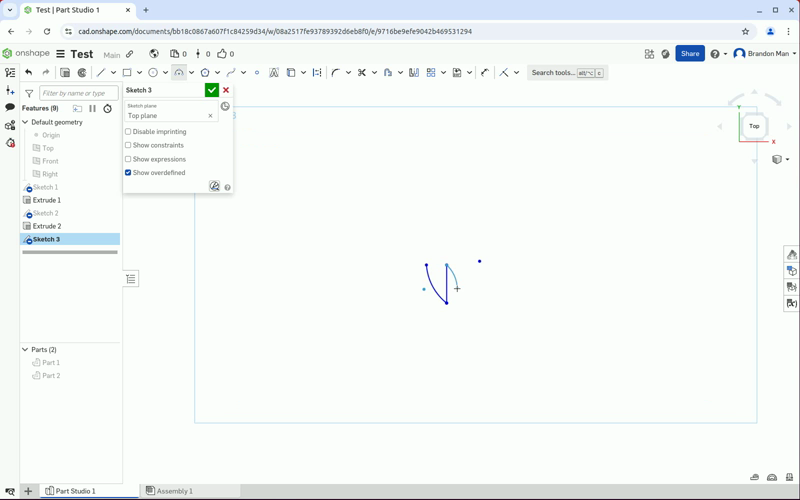
scroll(6)
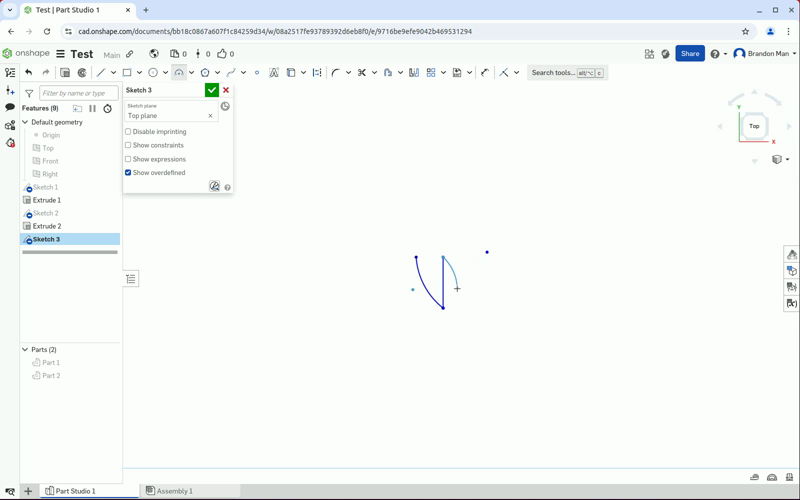
scroll(6)
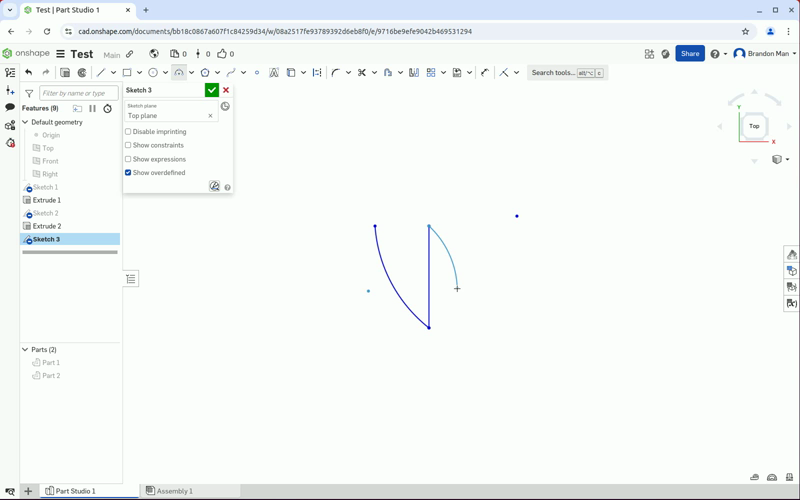
click(457, 288)
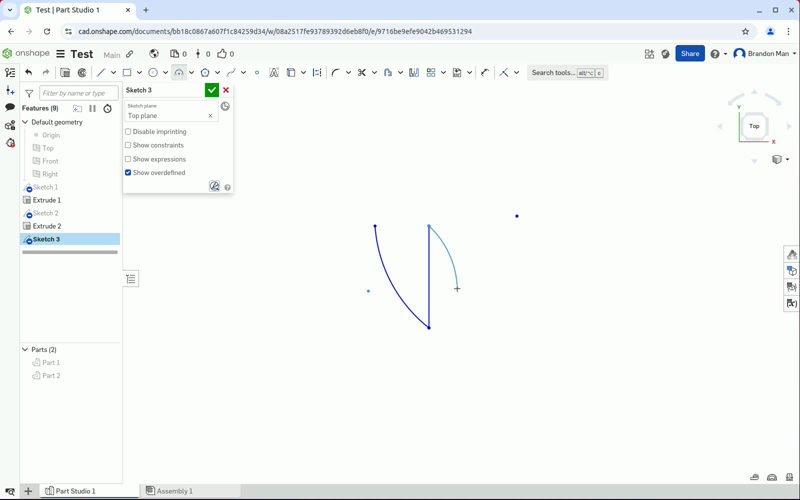
scroll(-6)
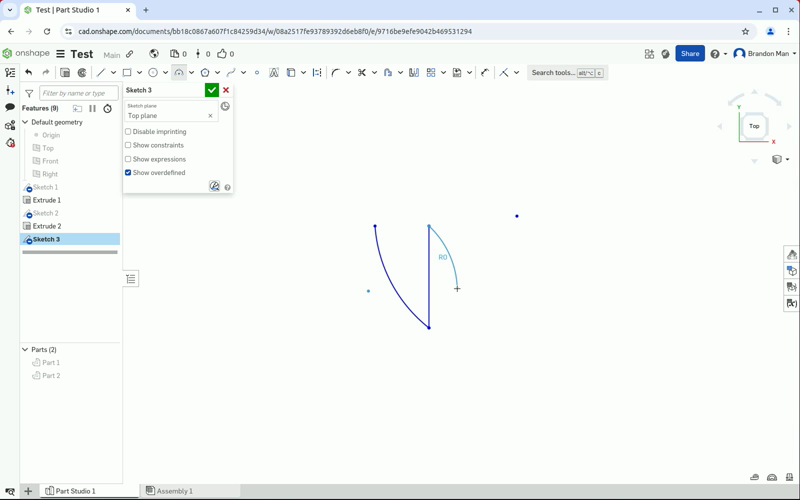
scroll(-6)
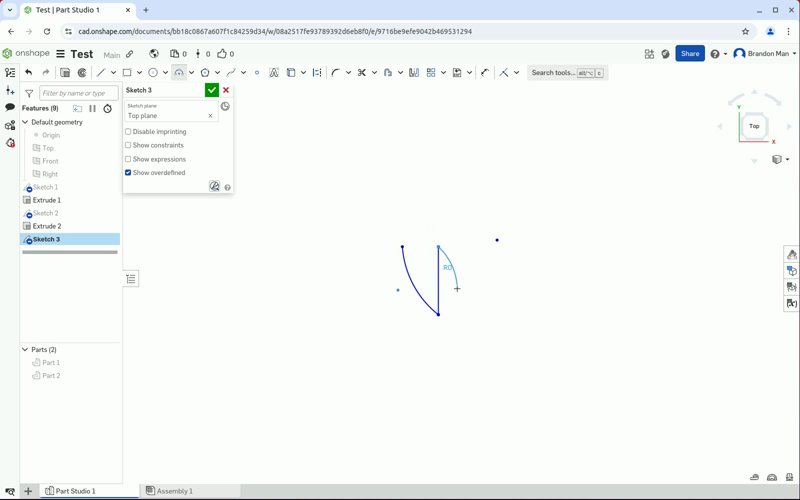
scroll(-6)
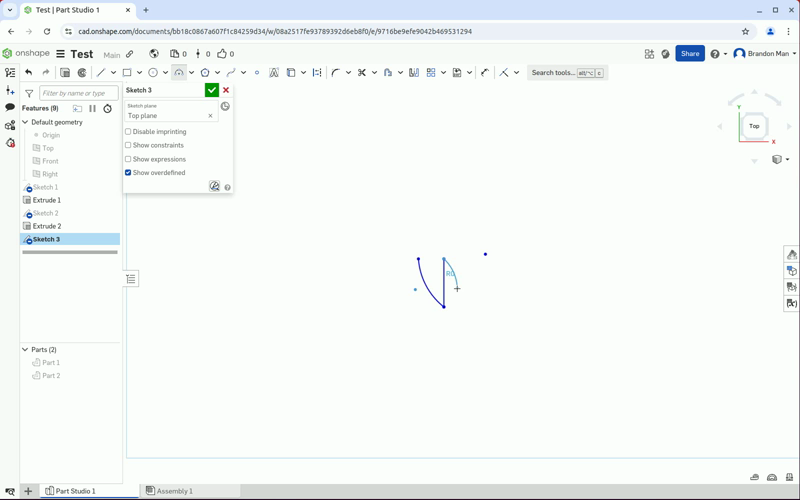
scroll(-6)
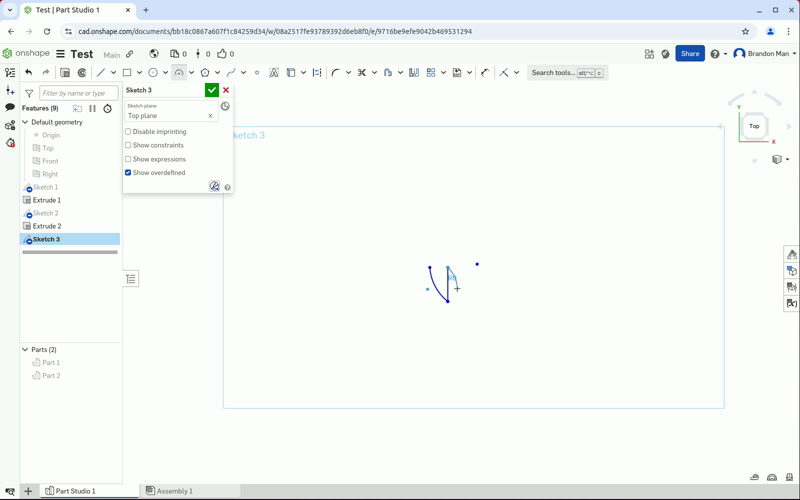
scroll(-6)
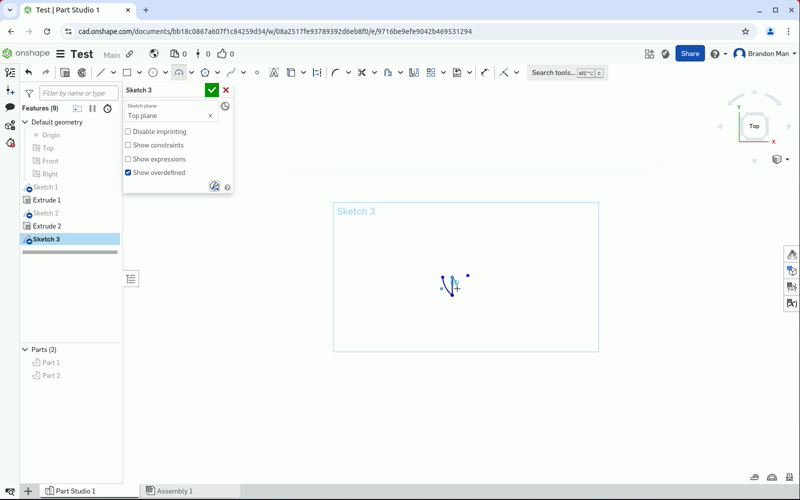
scroll(-6)
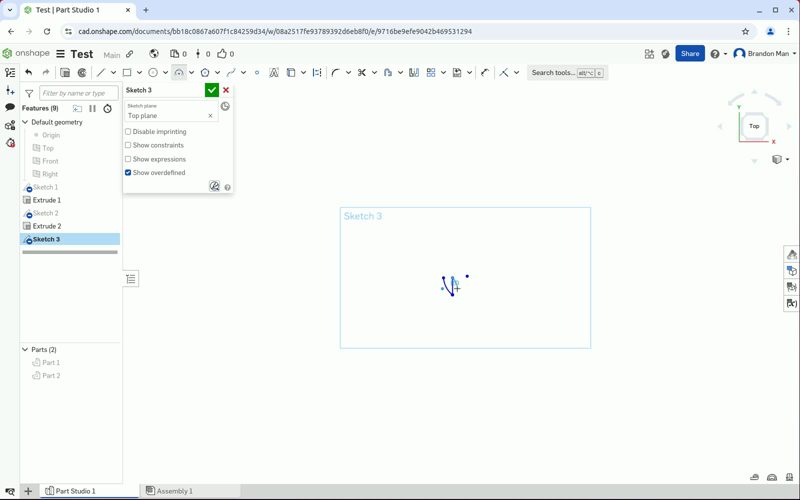
scroll(-6)
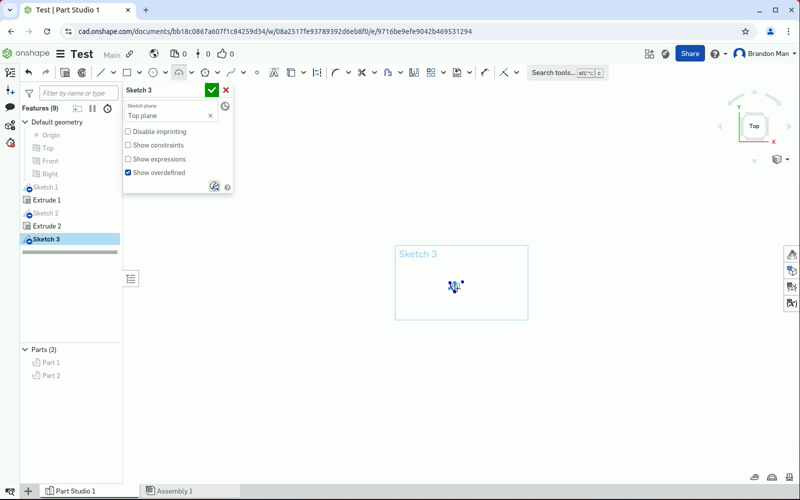
mouse_move(466, 279)
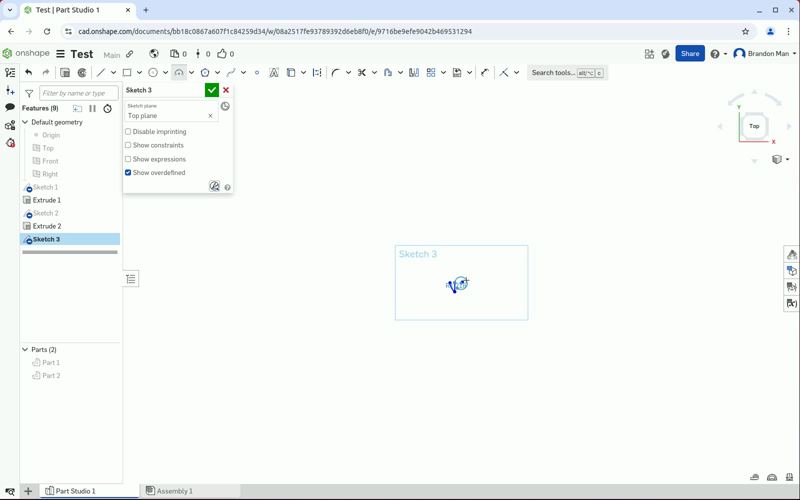
scroll(6)
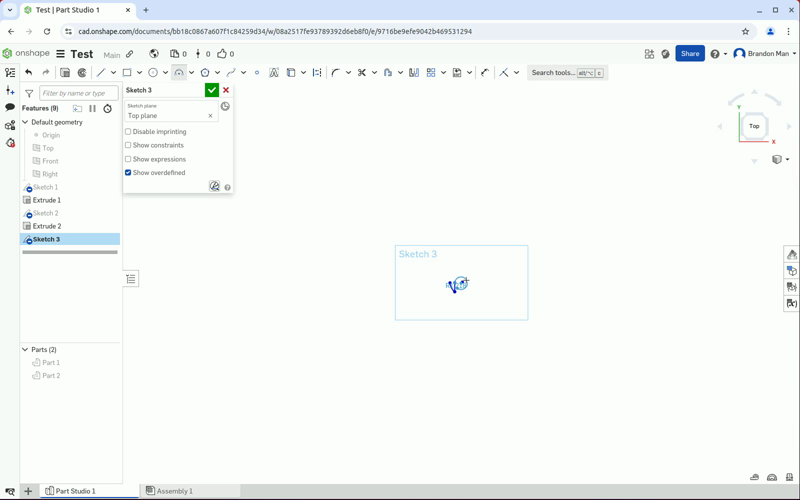
scroll(6)
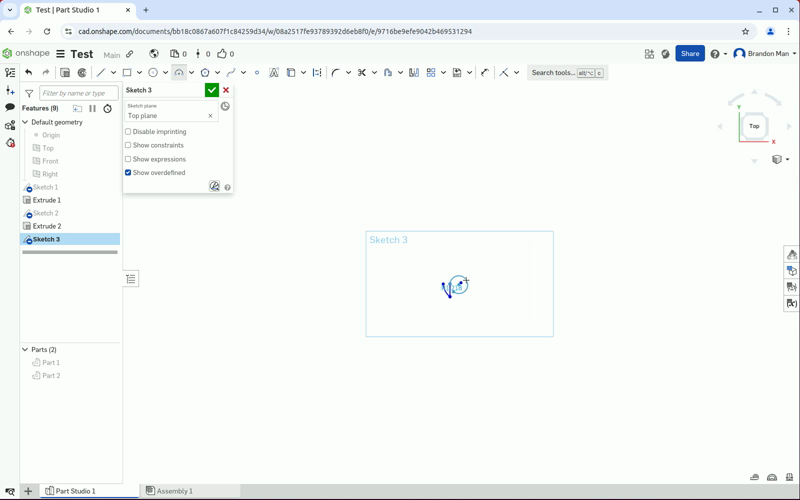
scroll(6)
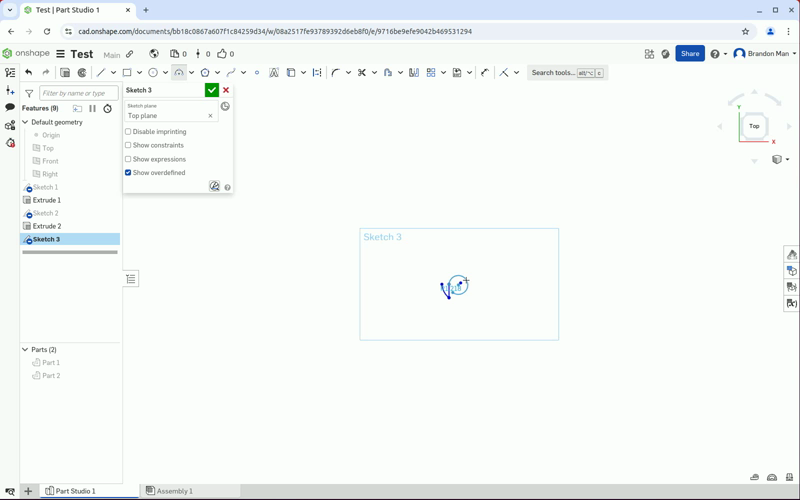
scroll(6)
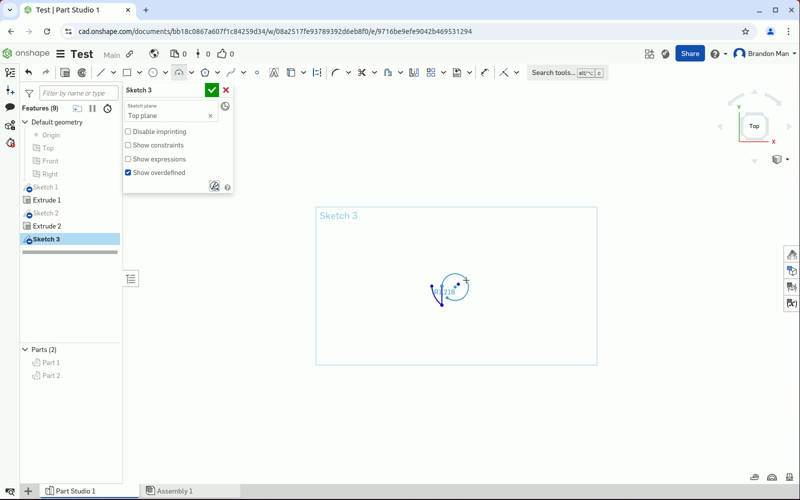
scroll(6)
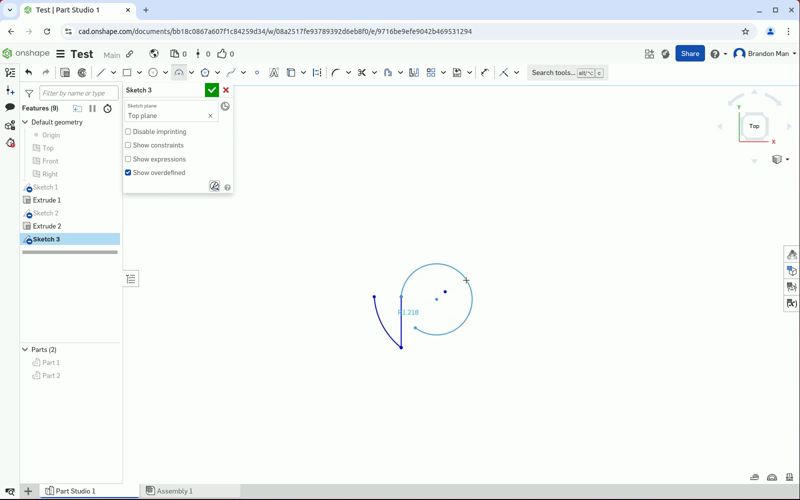
scroll(6)
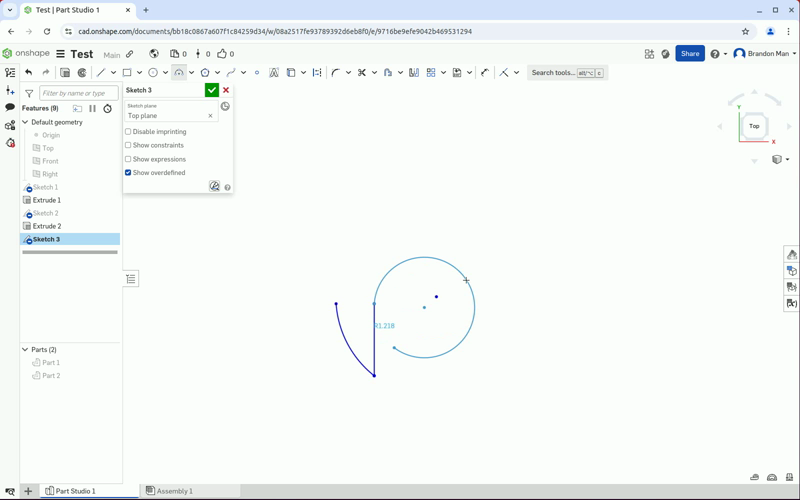
scroll(6)
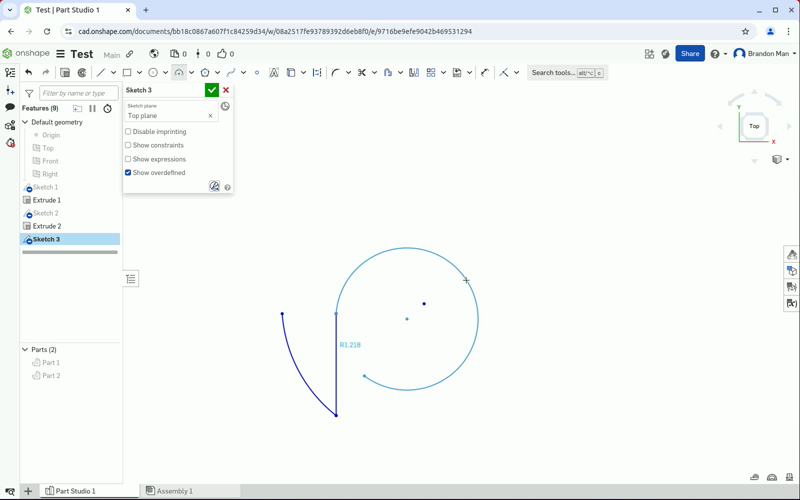
click(466, 279)
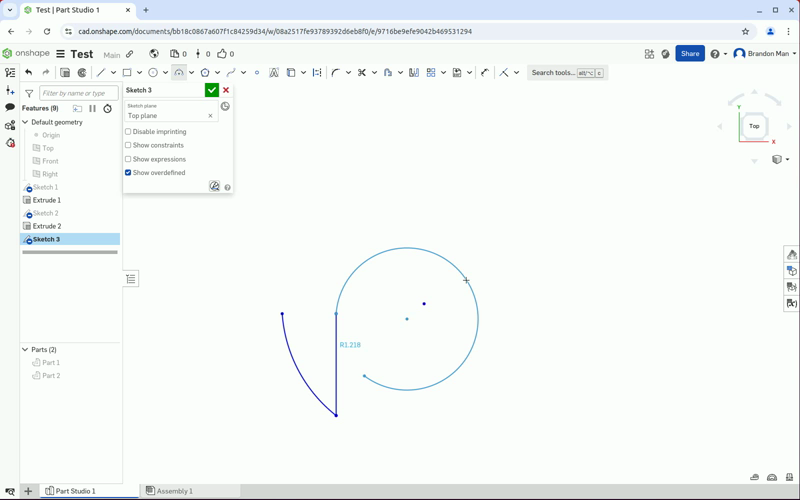
scroll(-6)
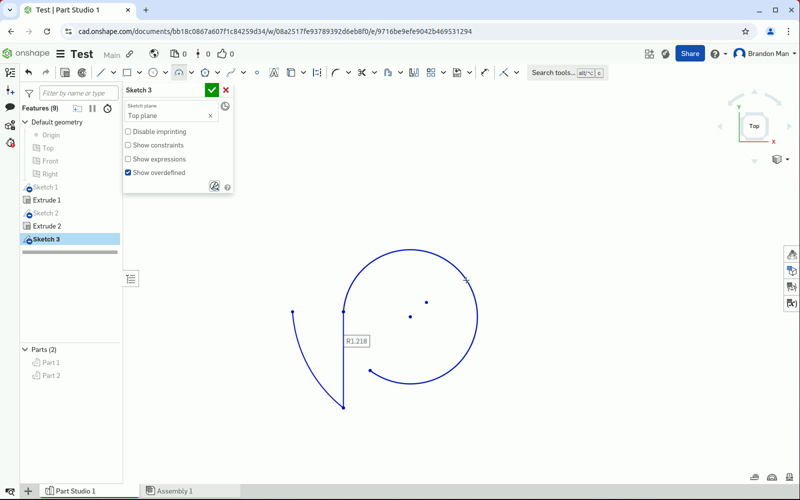
scroll(-6)
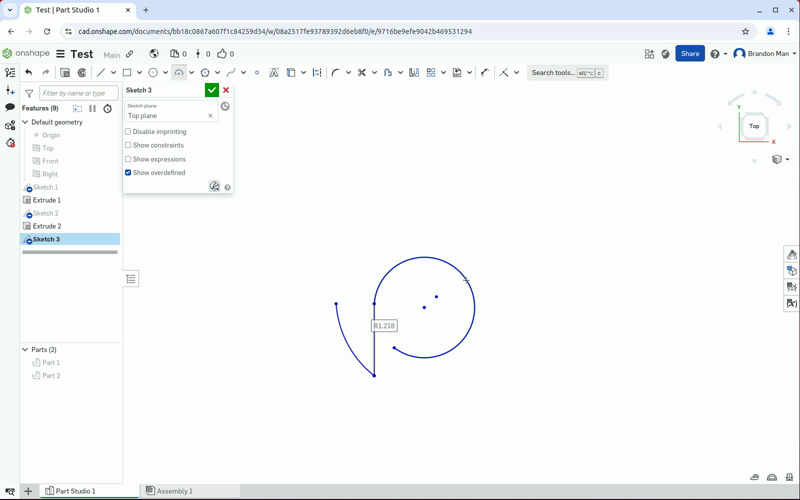
scroll(-6)
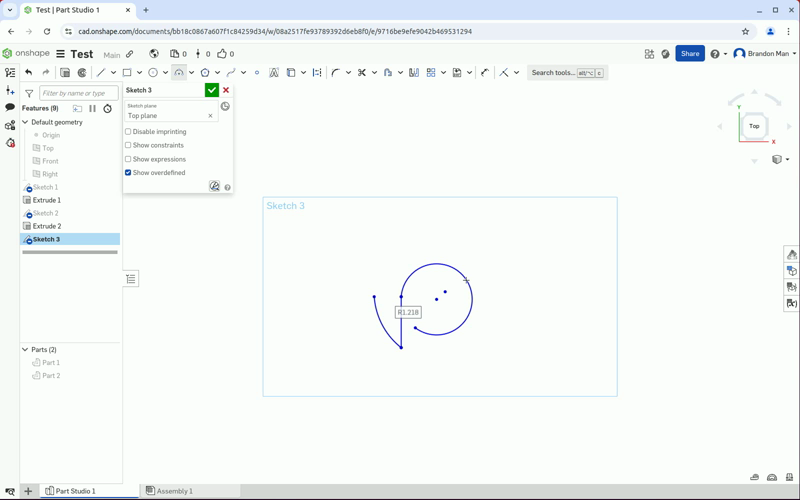
scroll(-6)
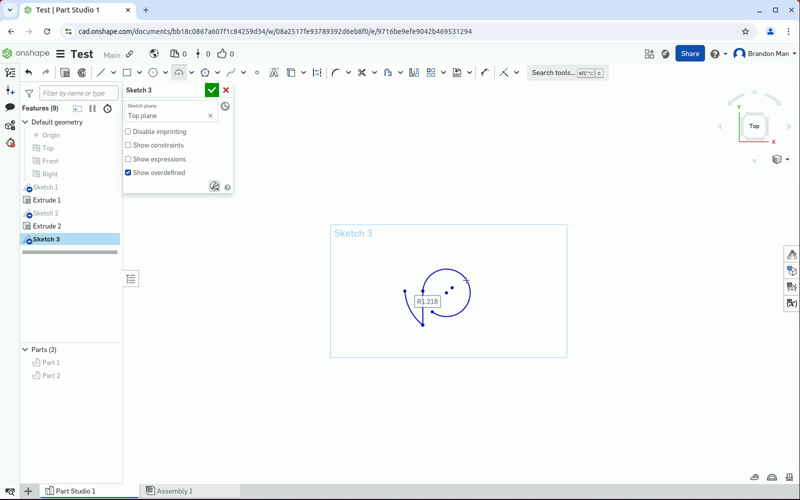
scroll(-6)
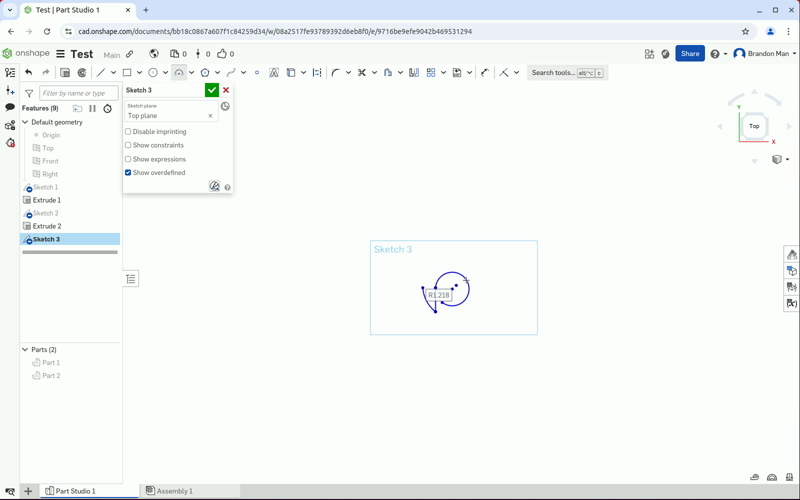
scroll(-6)
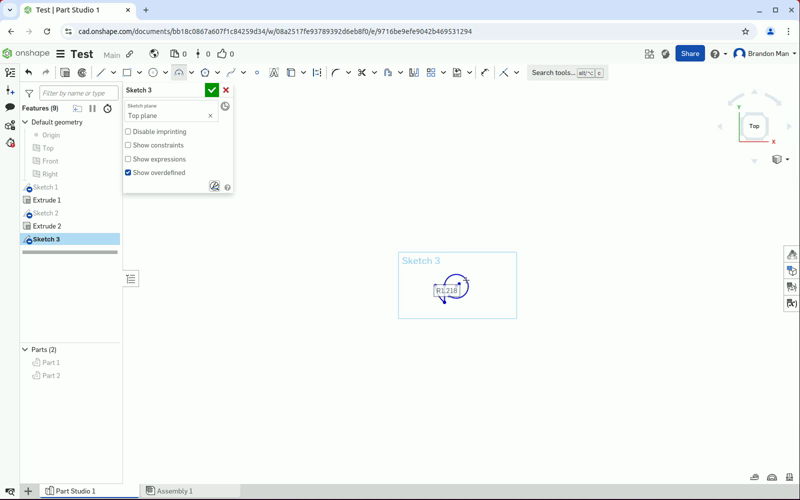
scroll(-6)
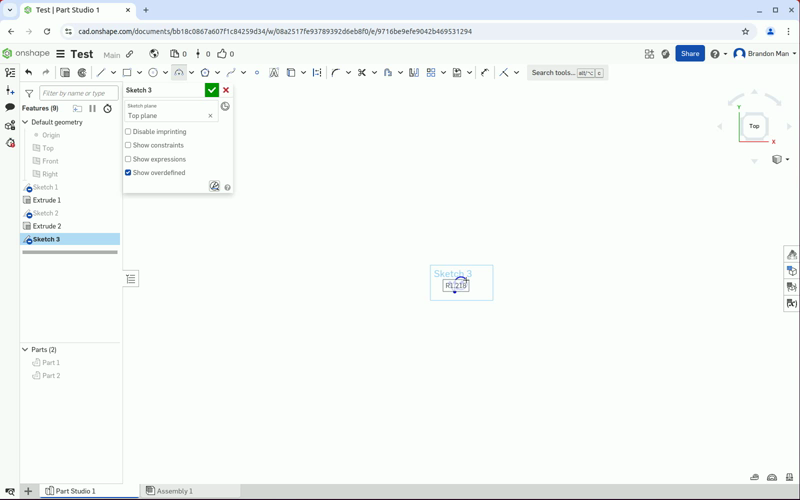
key_up(shift)
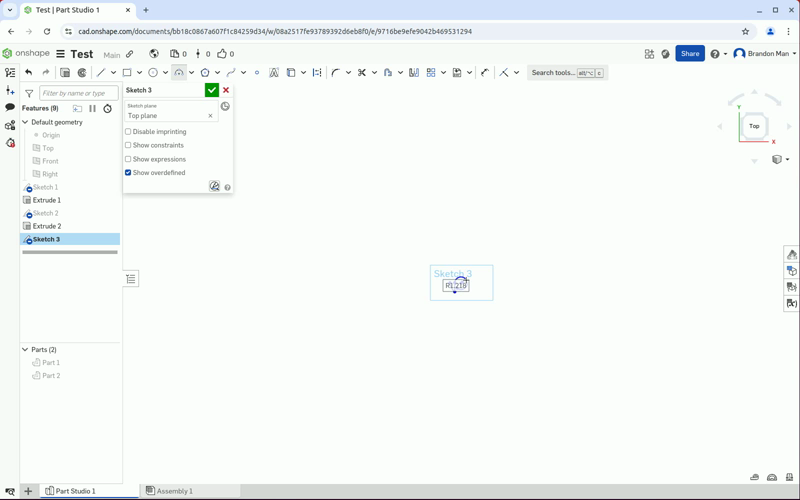
key(esc)
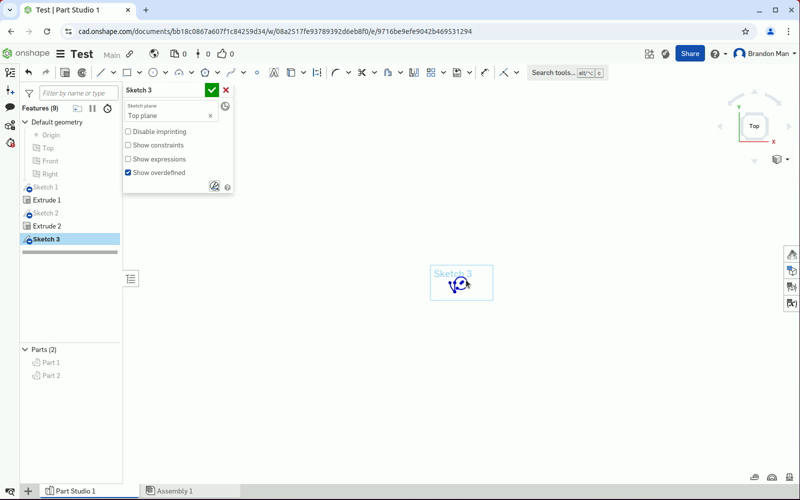
key(l)
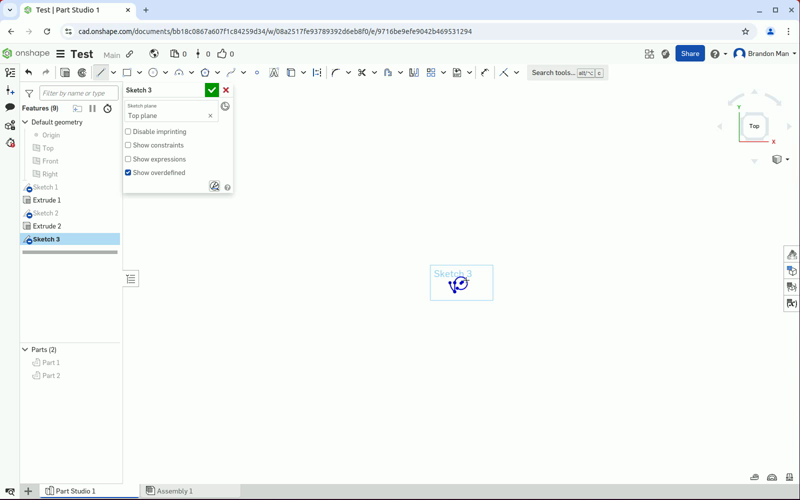
mouse_move(457, 288)
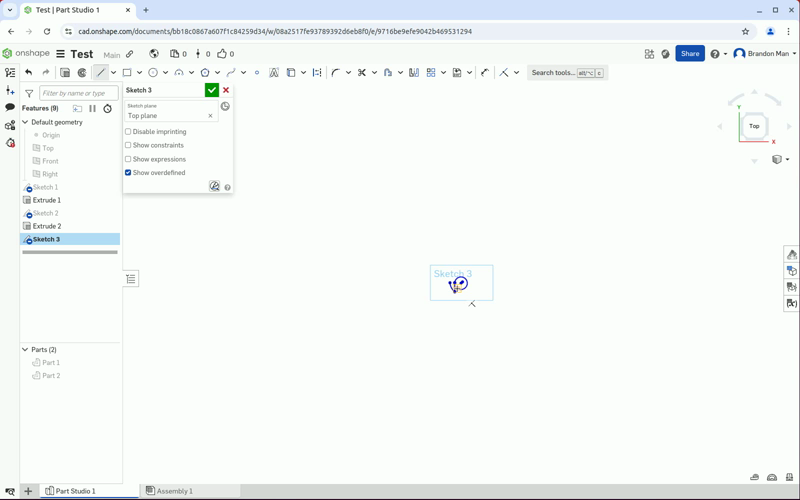
scroll(6)
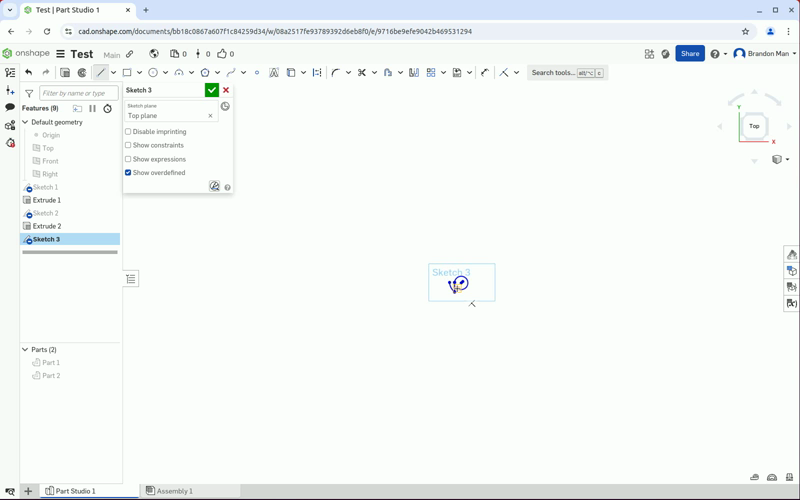
scroll(6)
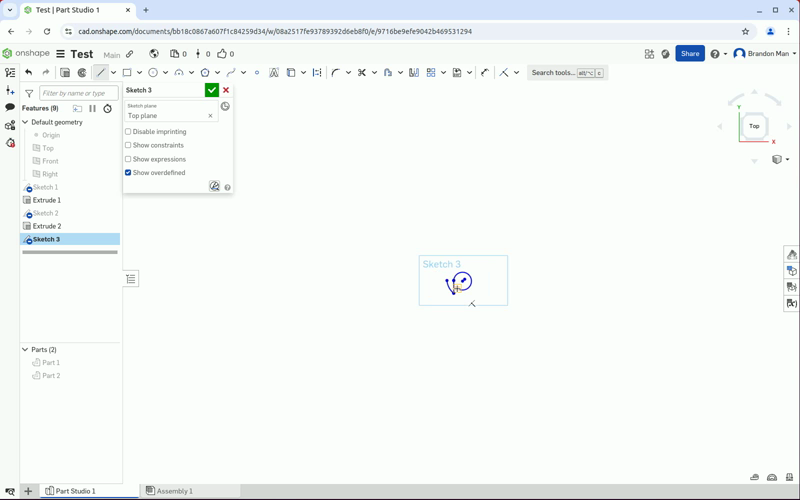
scroll(6)
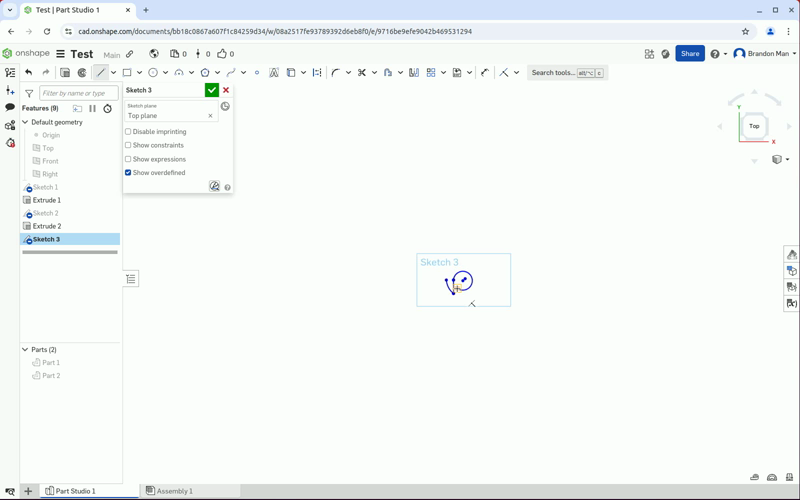
scroll(6)
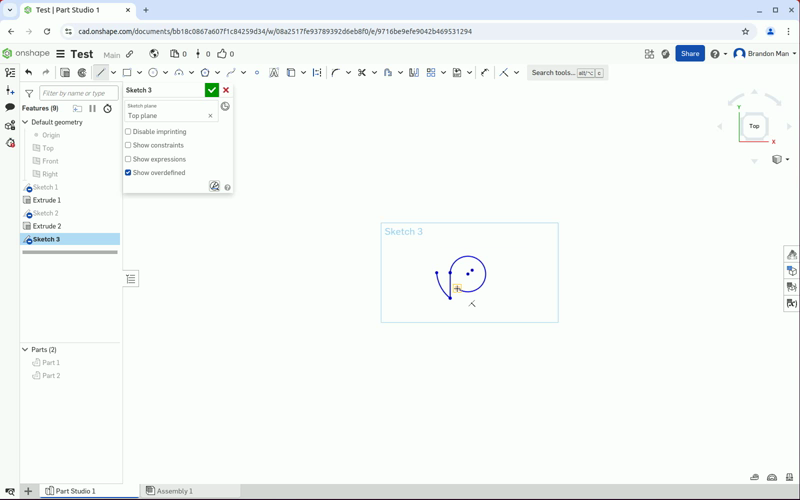
scroll(6)
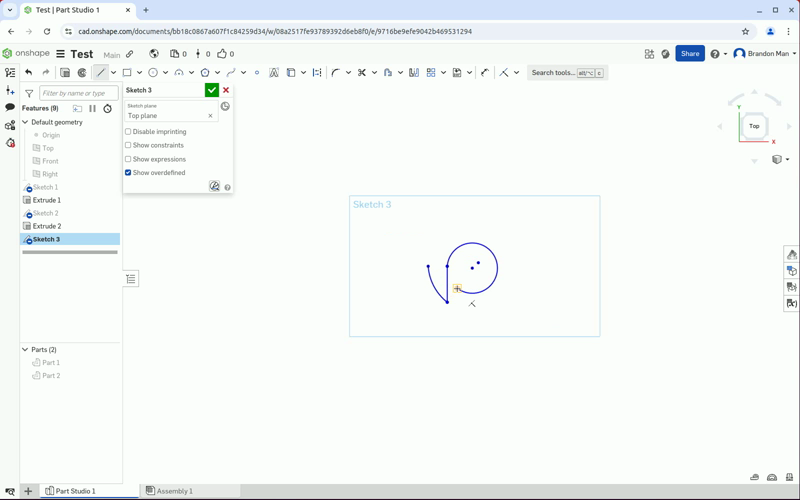
scroll(6)
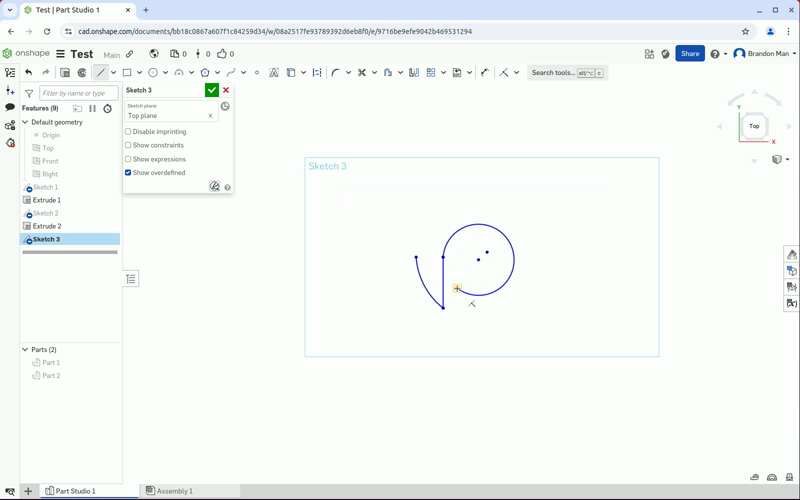
scroll(6)
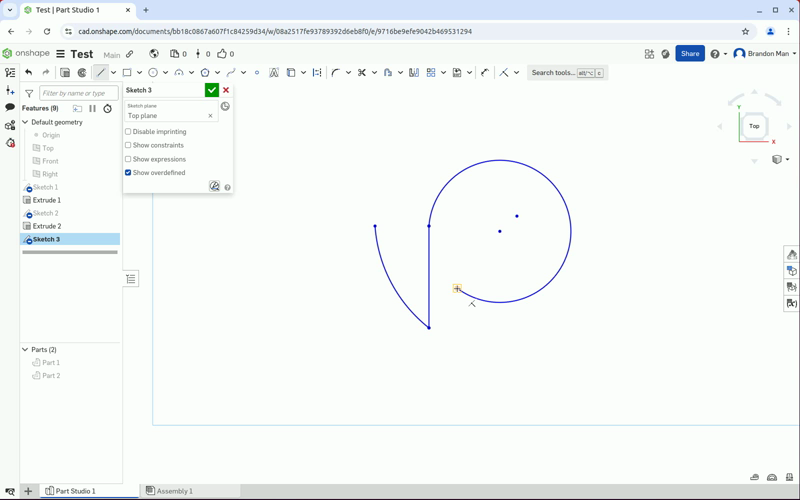
click(457, 288)
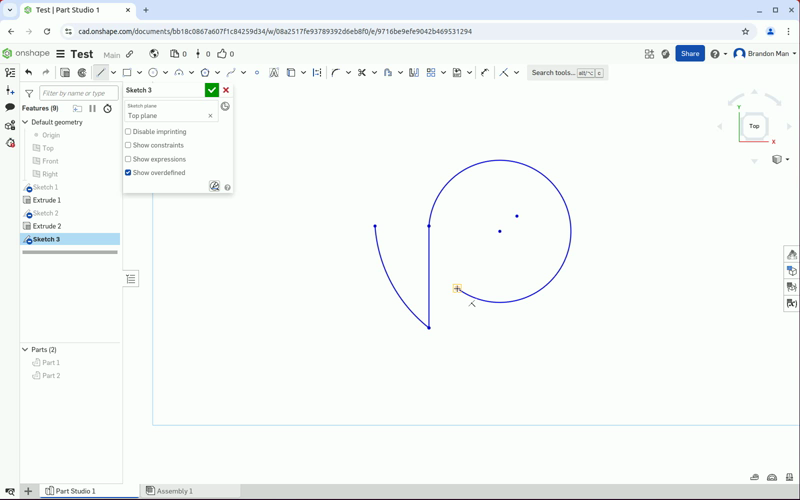
scroll(-6)
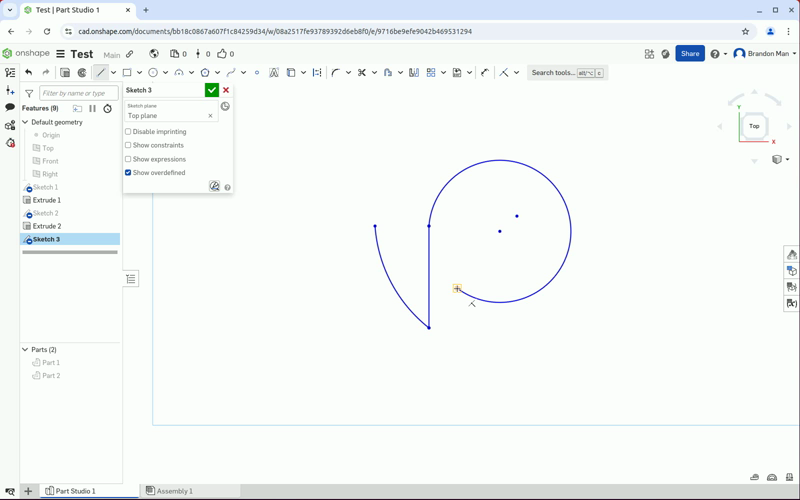
scroll(-6)
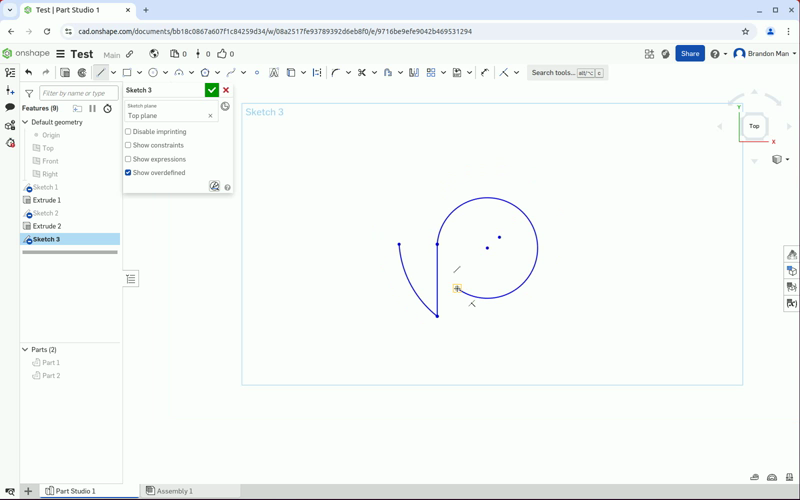
scroll(-6)
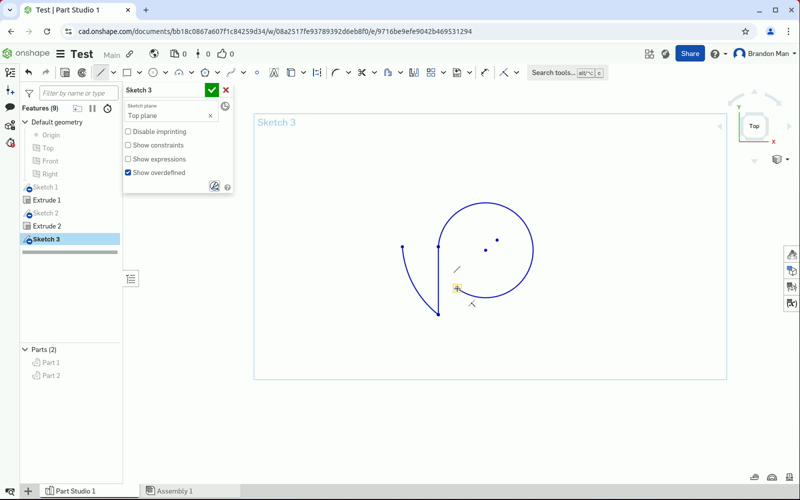
scroll(-6)
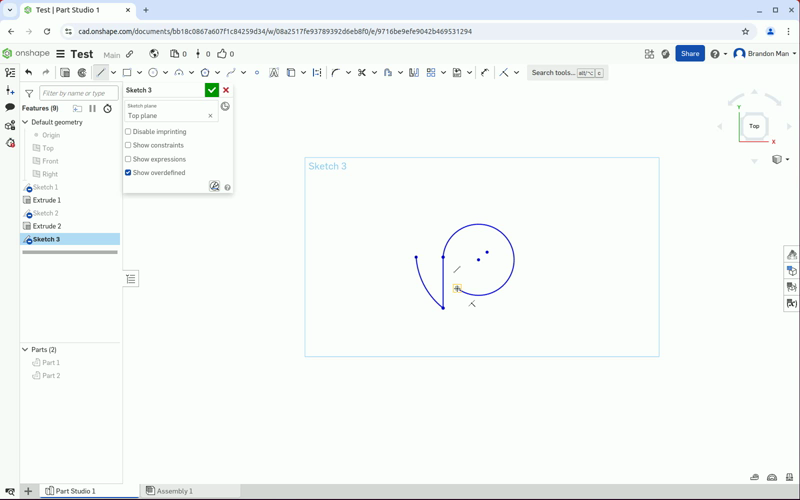
scroll(-6)
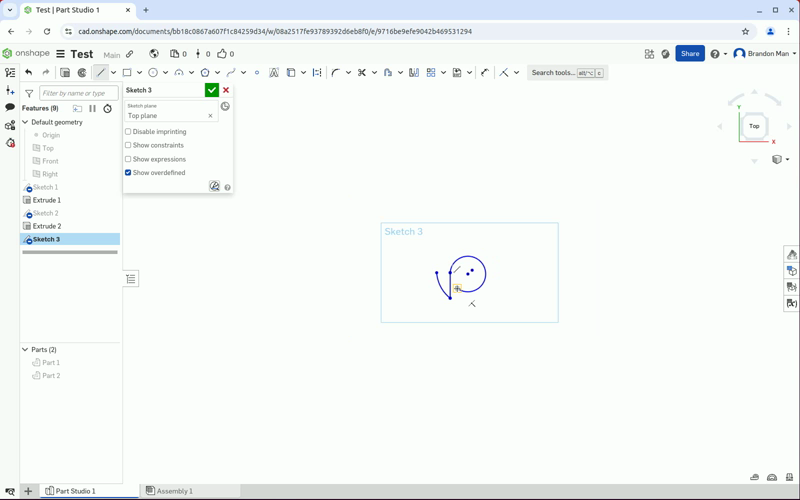
scroll(-6)
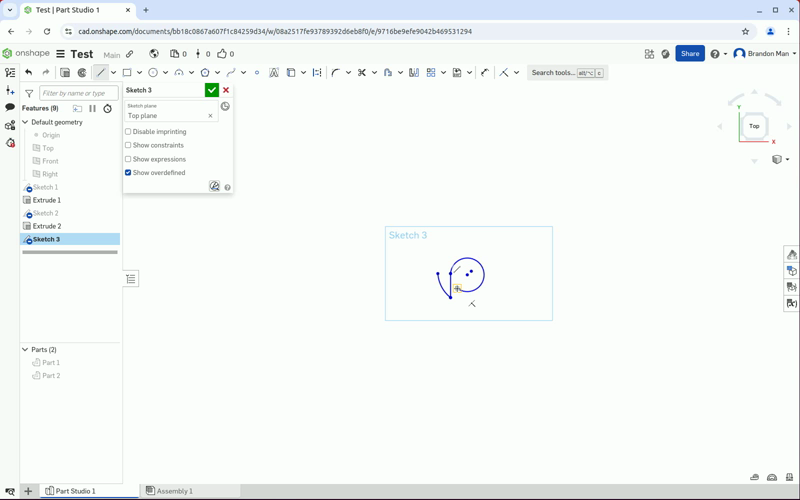
scroll(-6)
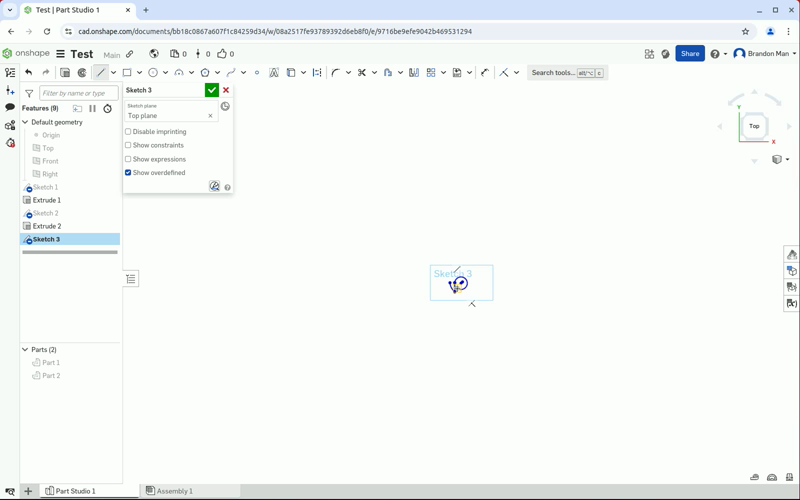
key_down(shift)
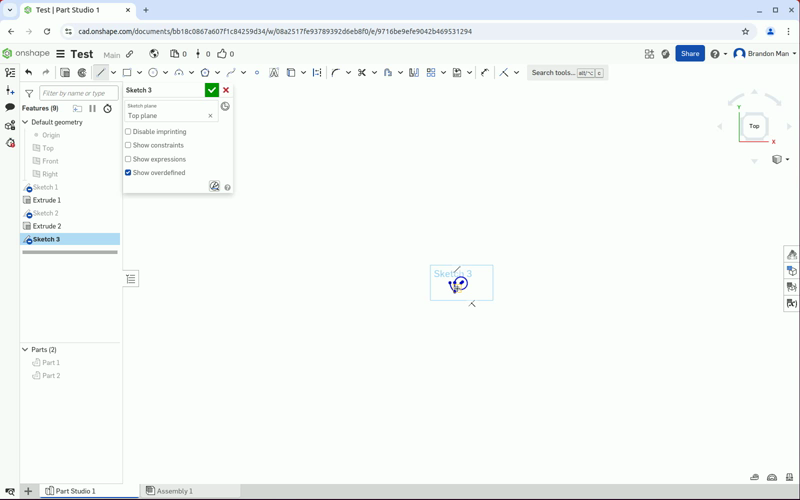
mouse_move(487, 288)
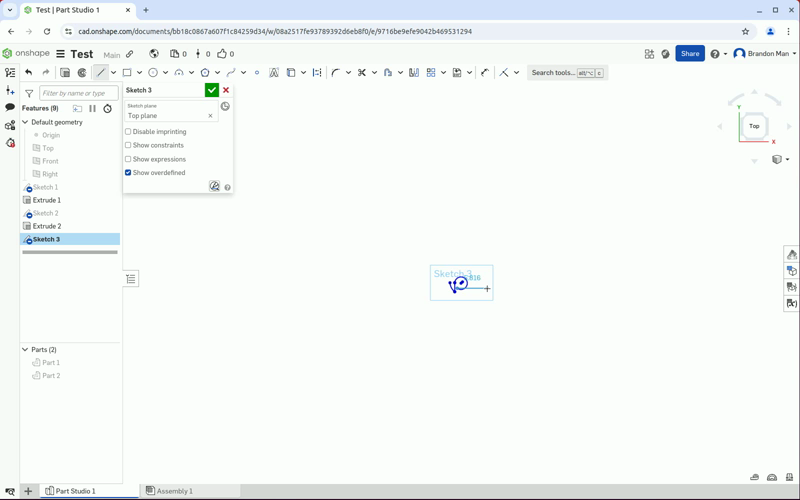
mouse_move(457, 292)
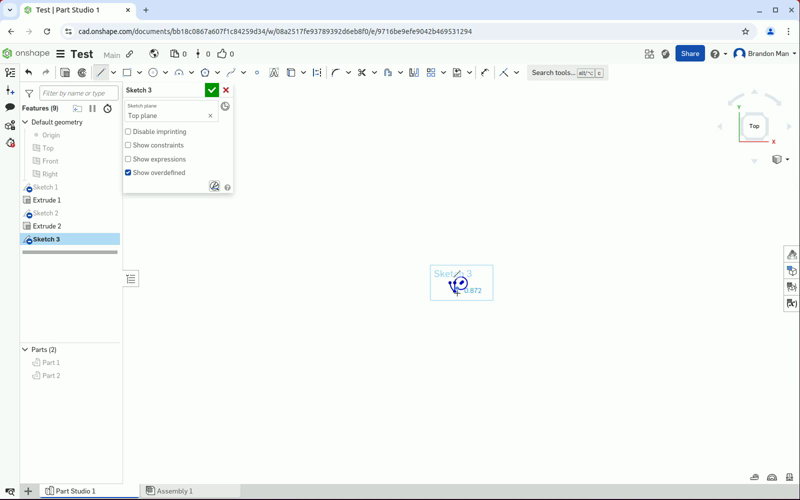
scroll(6)
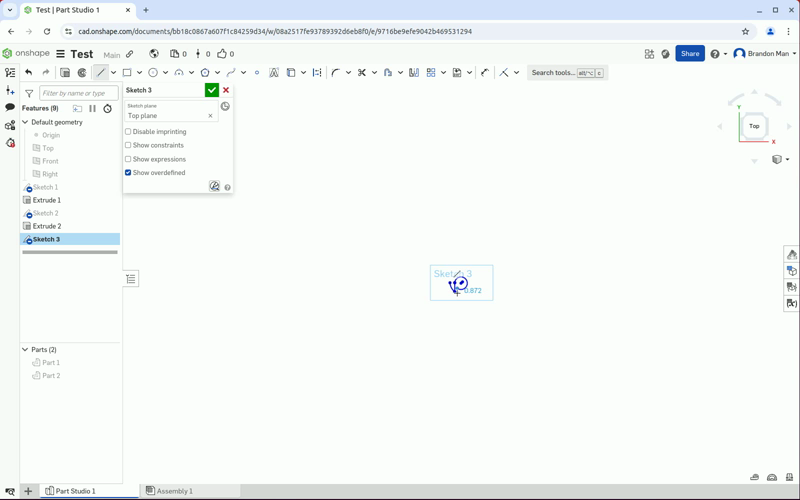
scroll(6)
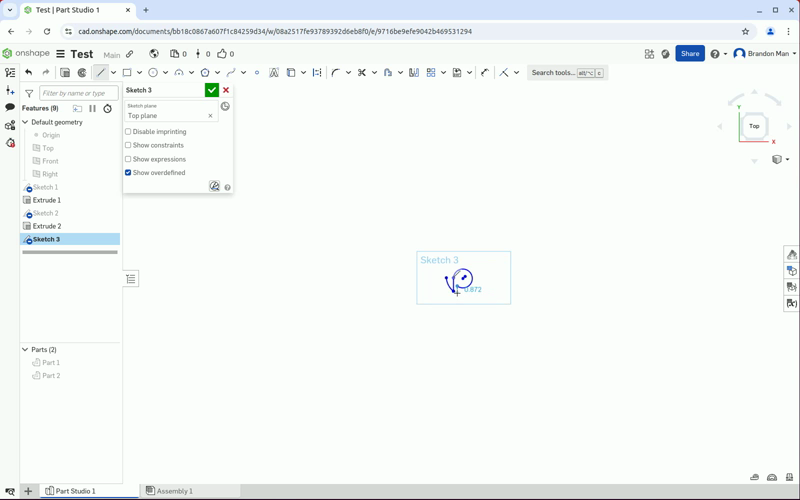
scroll(6)
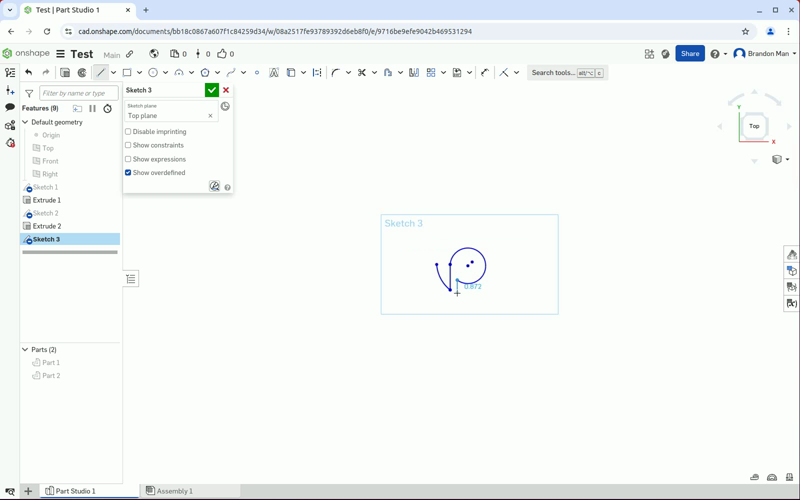
scroll(6)
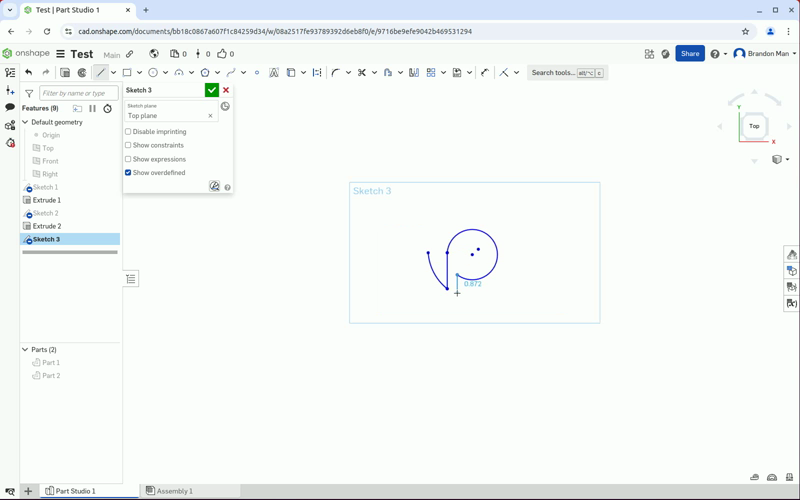
scroll(6)
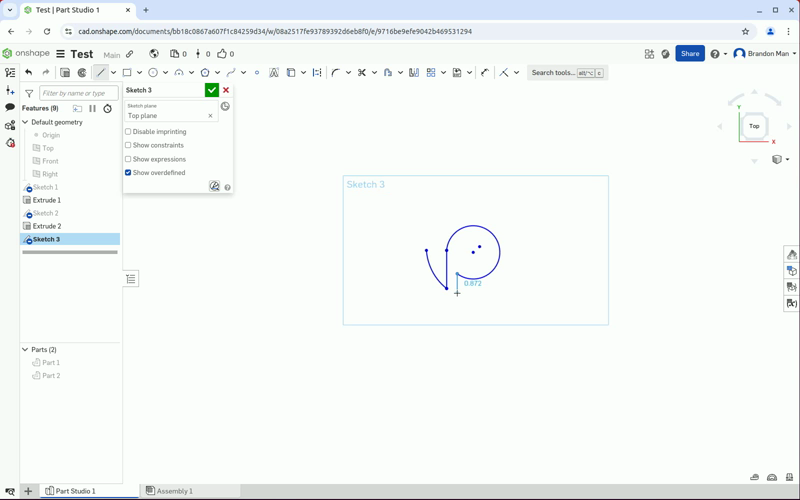
scroll(6)
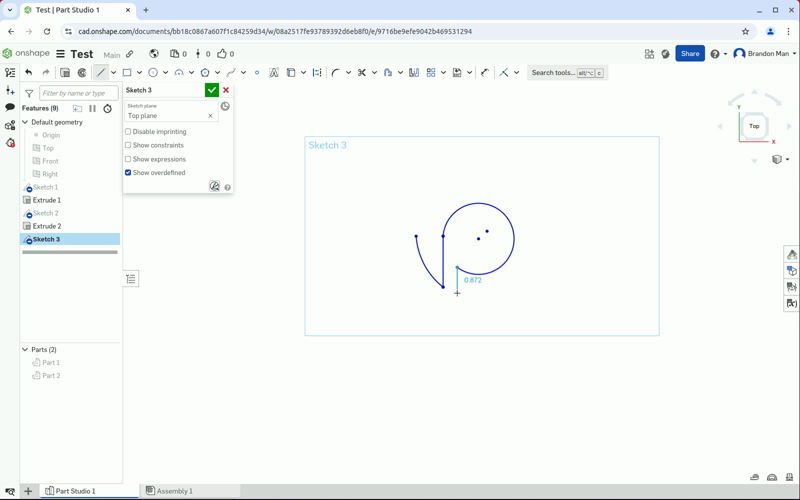
scroll(6)
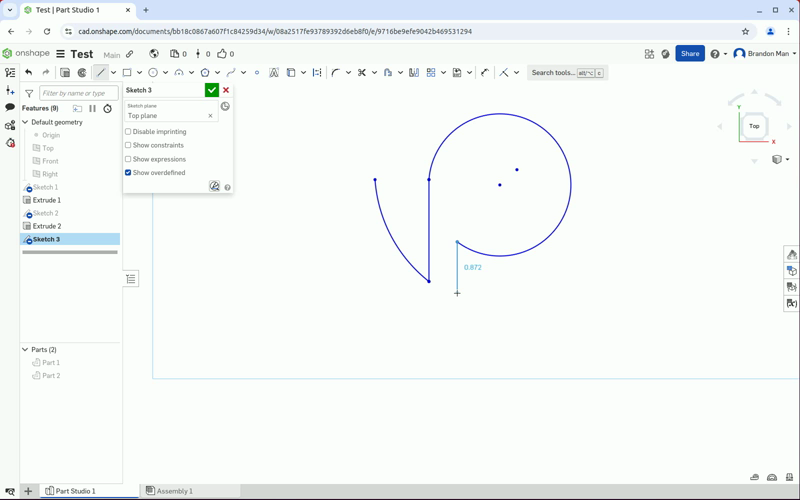
click(457, 292)
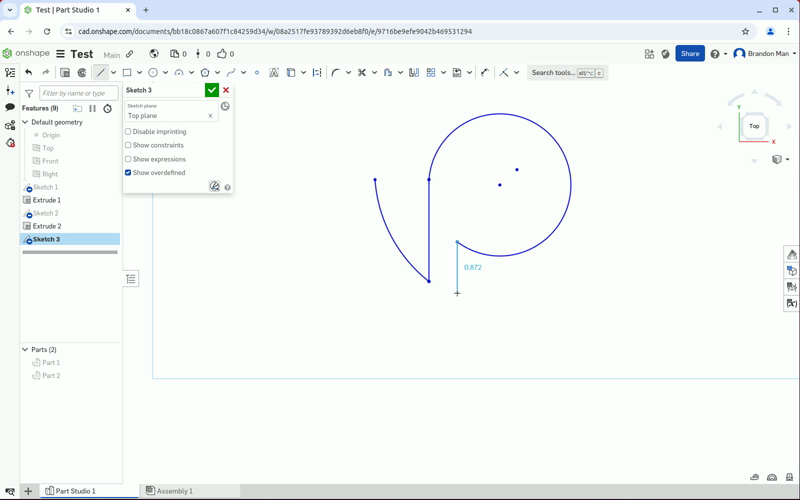
scroll(-6)
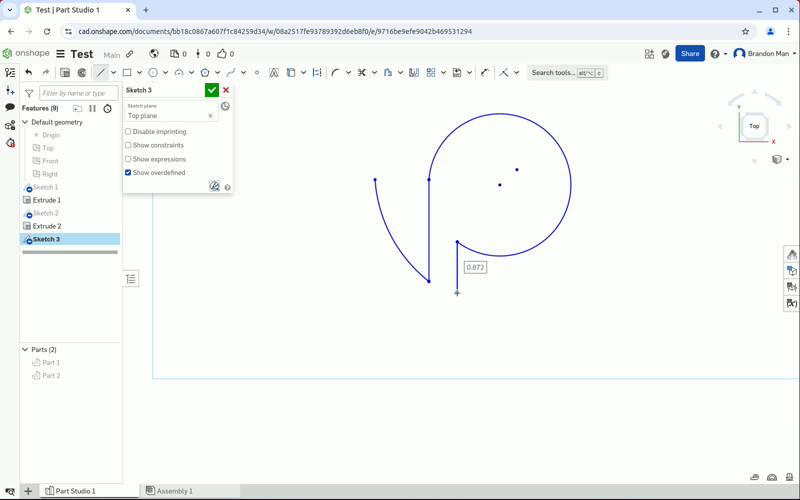
scroll(-6)
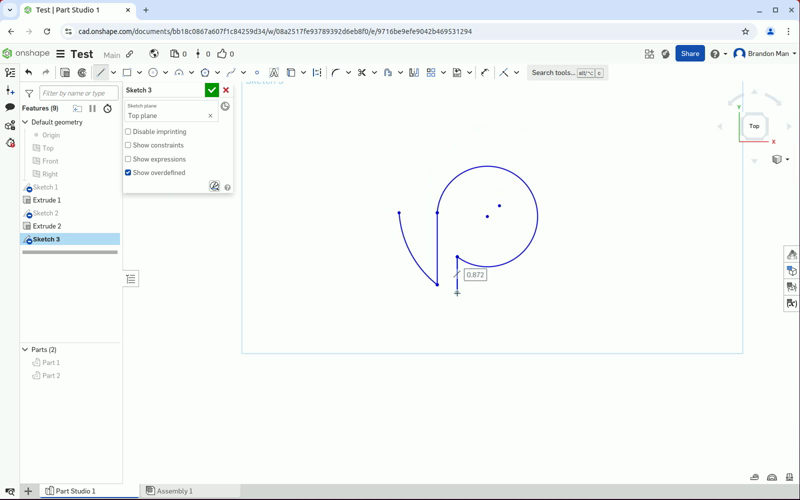
scroll(-6)
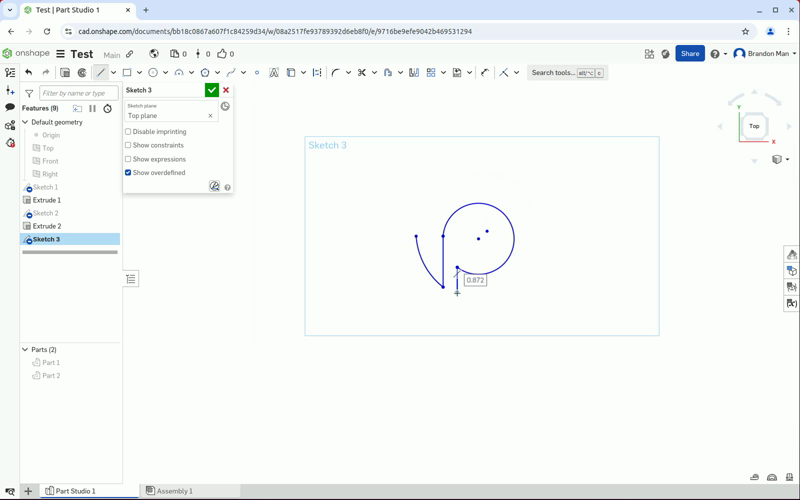
scroll(-6)
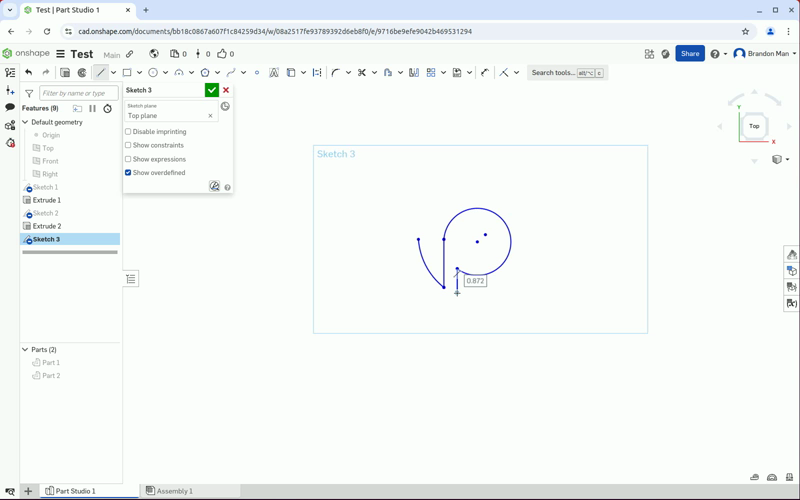
scroll(-6)
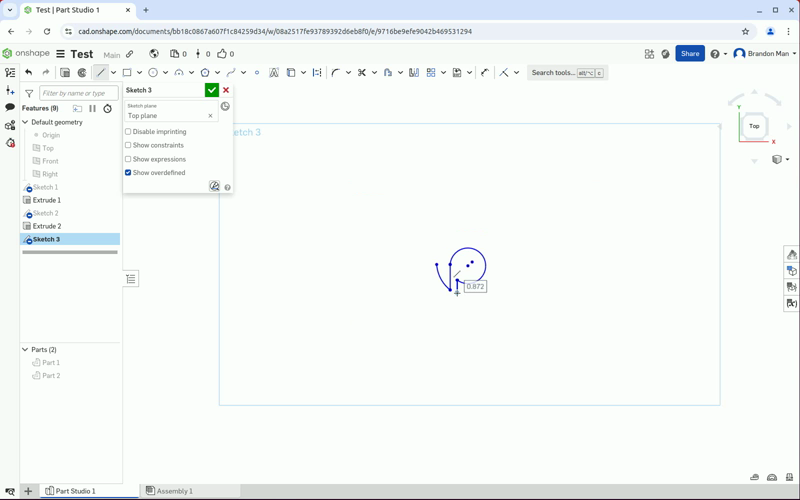
scroll(-6)
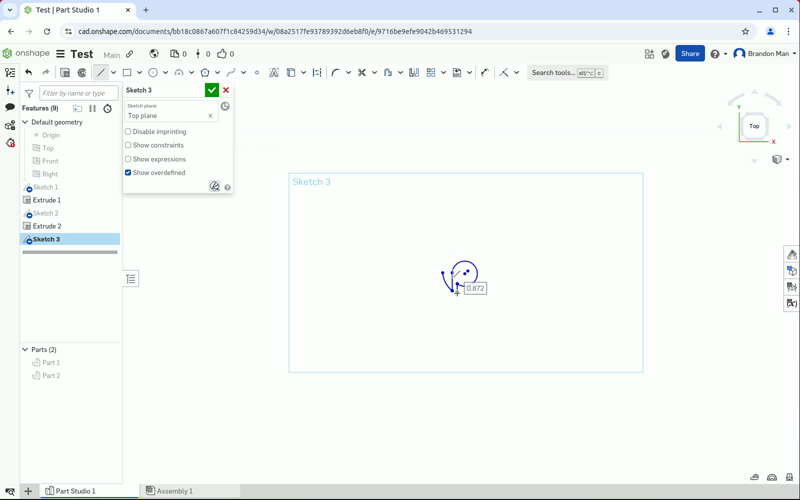
scroll(-6)
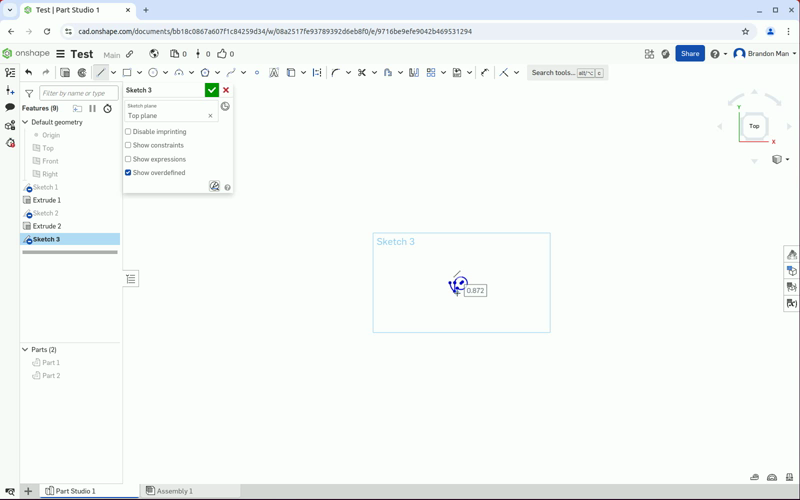
key_up(shift)
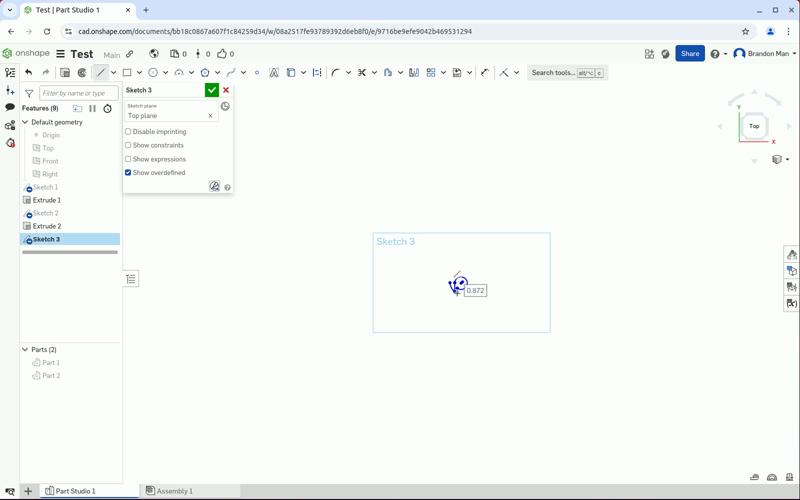
key(esc)
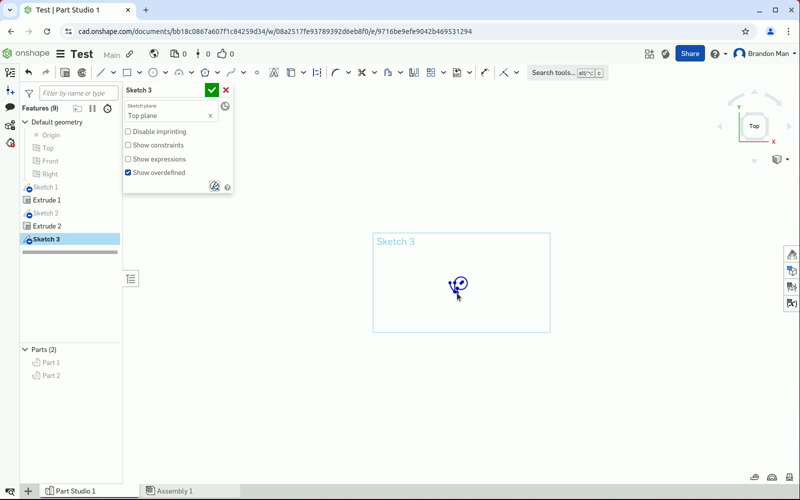
key(a)
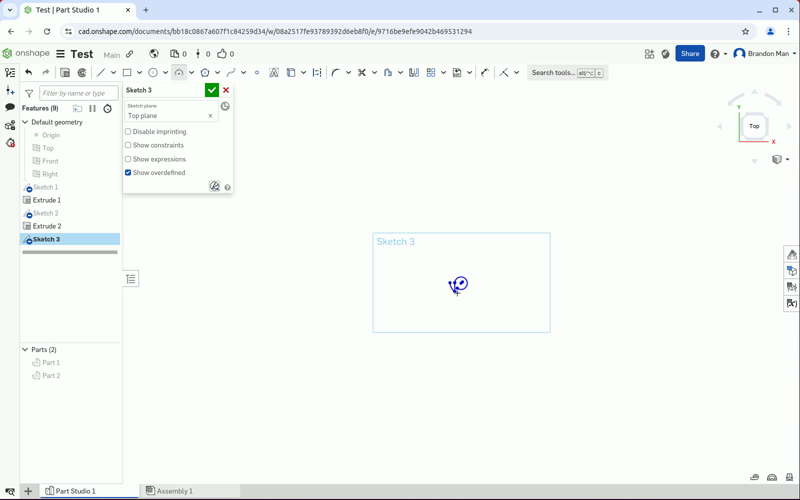
mouse_move(457, 292)
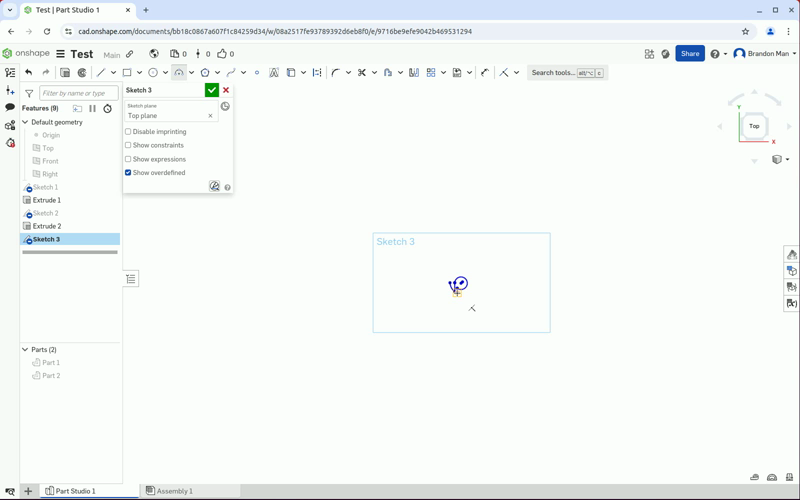
scroll(6)
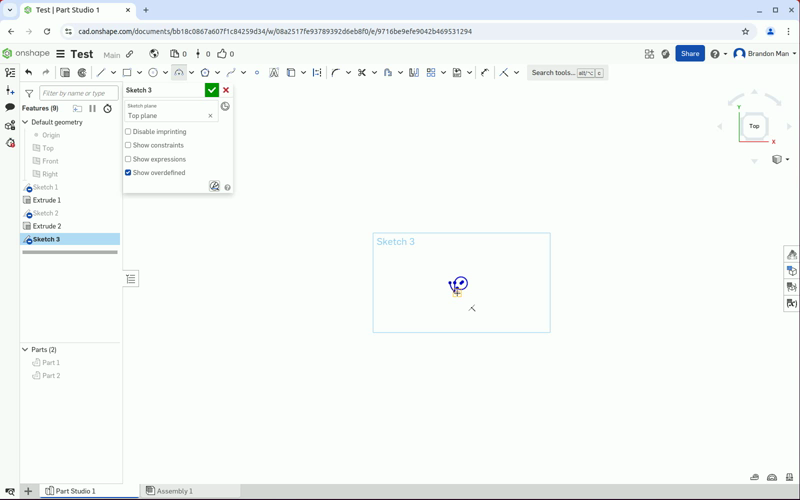
scroll(6)
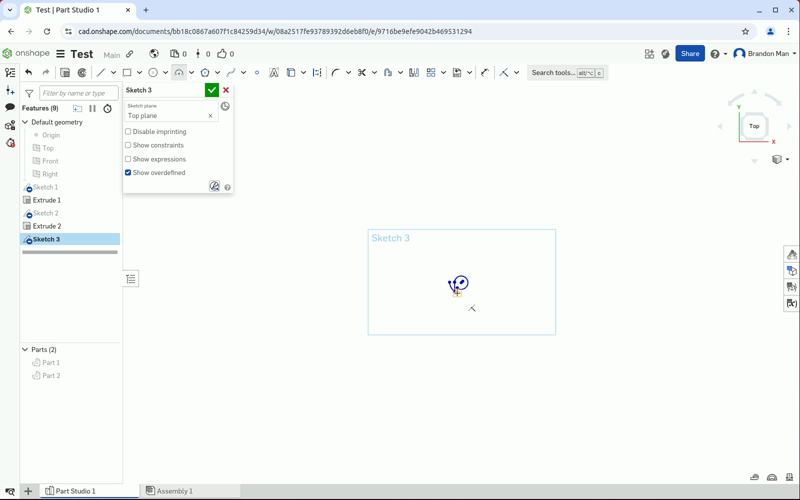
scroll(6)
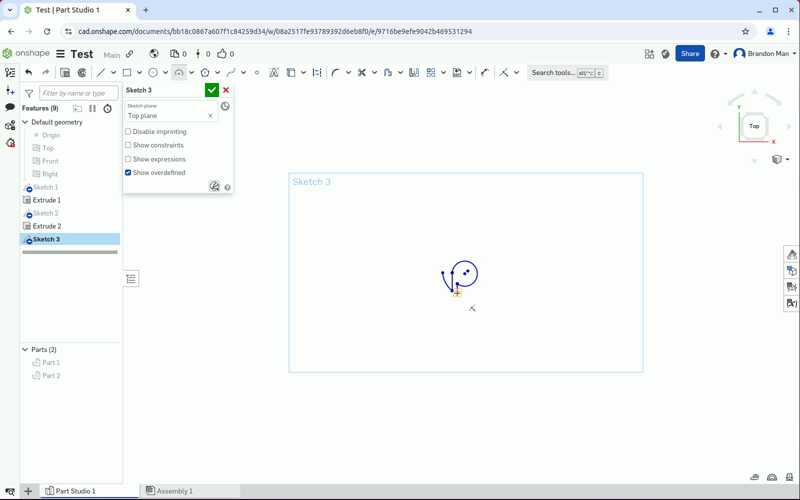
scroll(6)
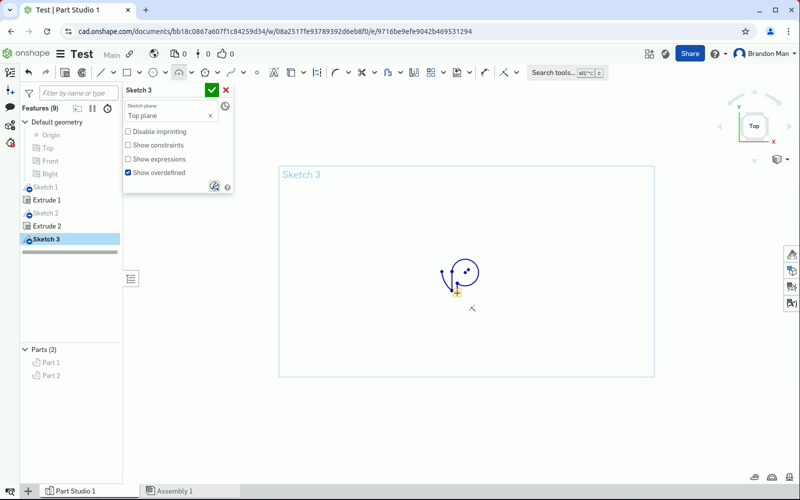
scroll(6)
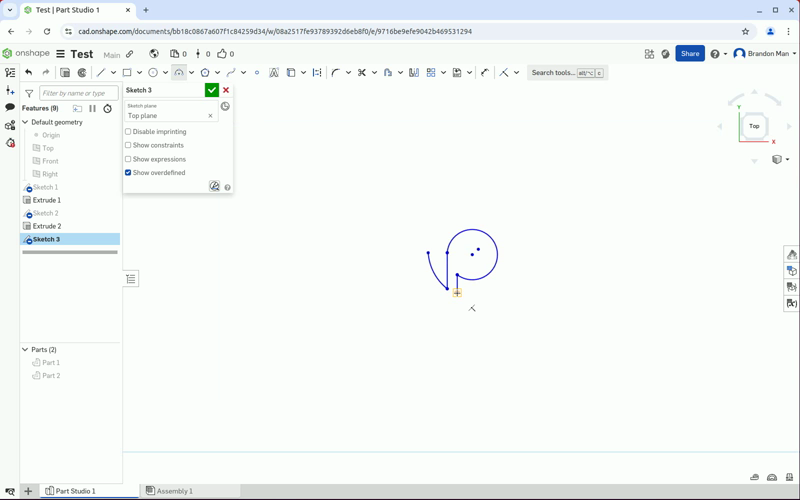
scroll(6)
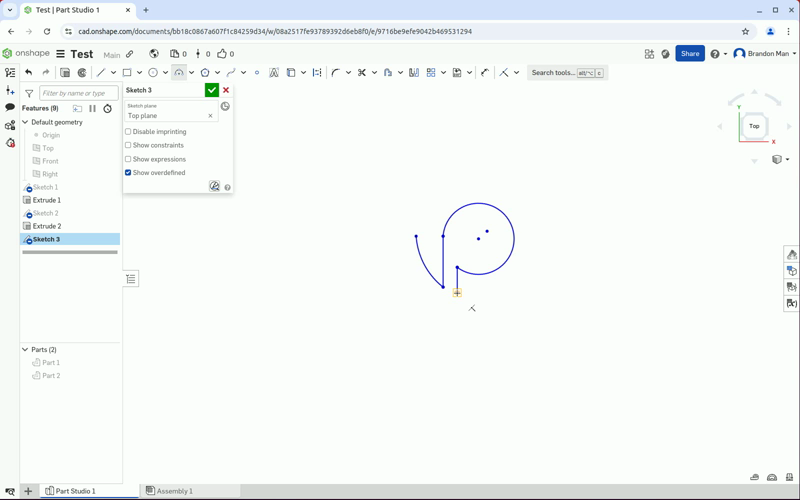
scroll(6)
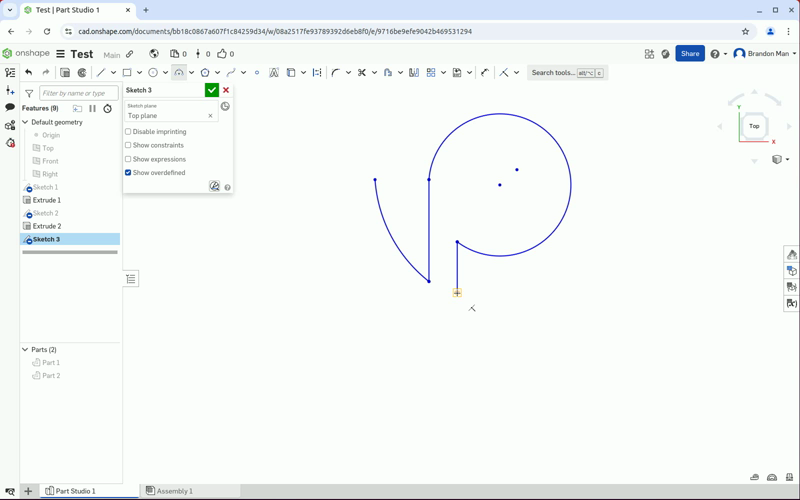
click(457, 292)
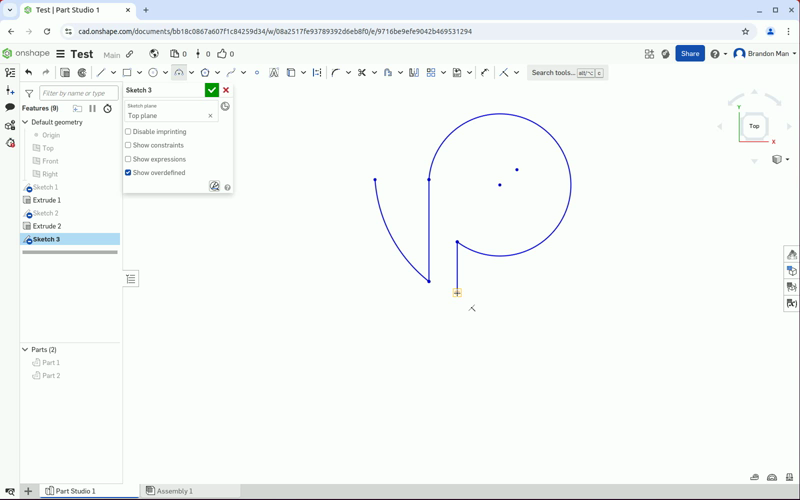
scroll(-6)
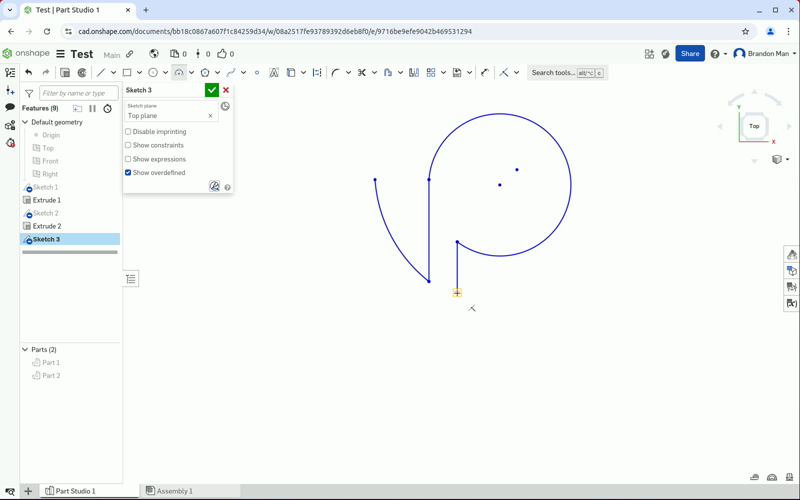
scroll(-6)
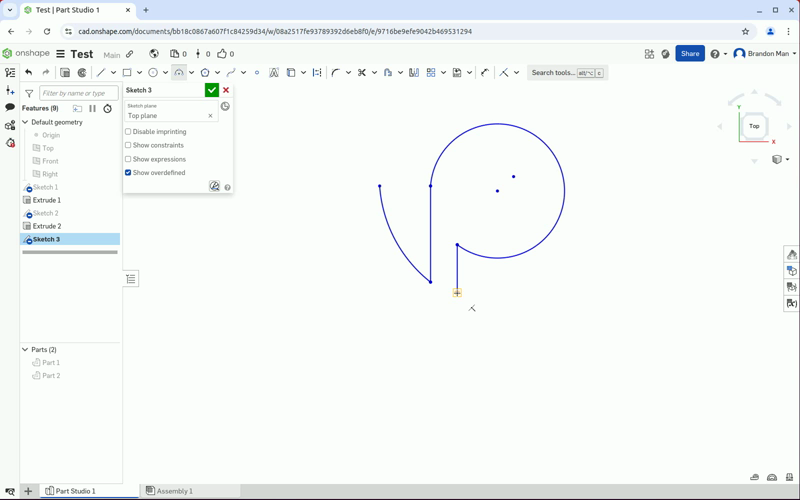
scroll(-6)
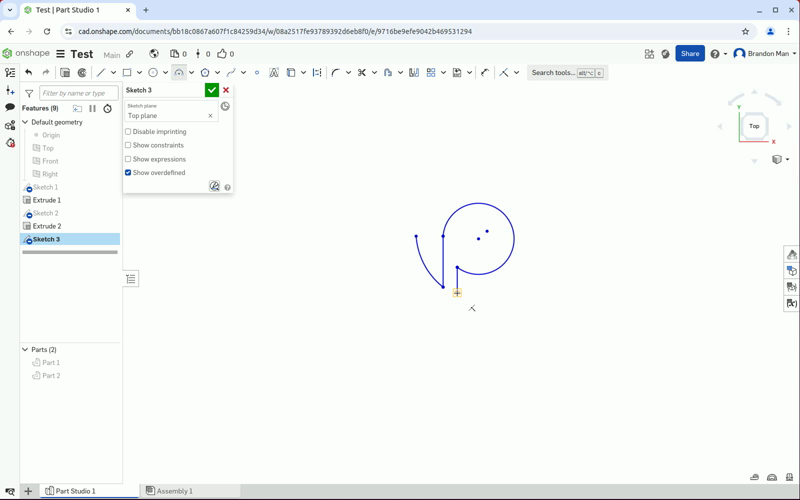
scroll(-6)
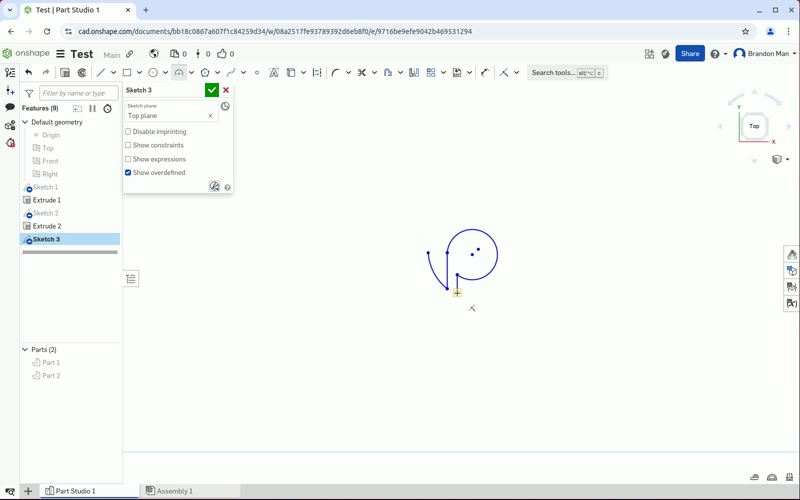
scroll(-6)
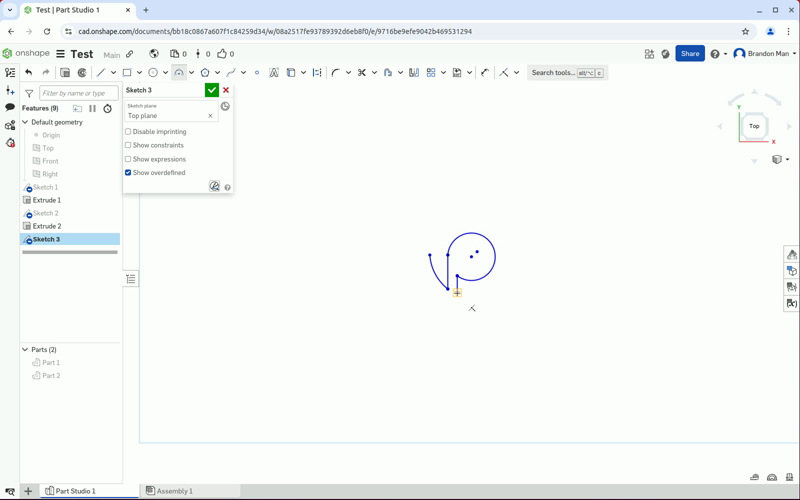
scroll(-6)
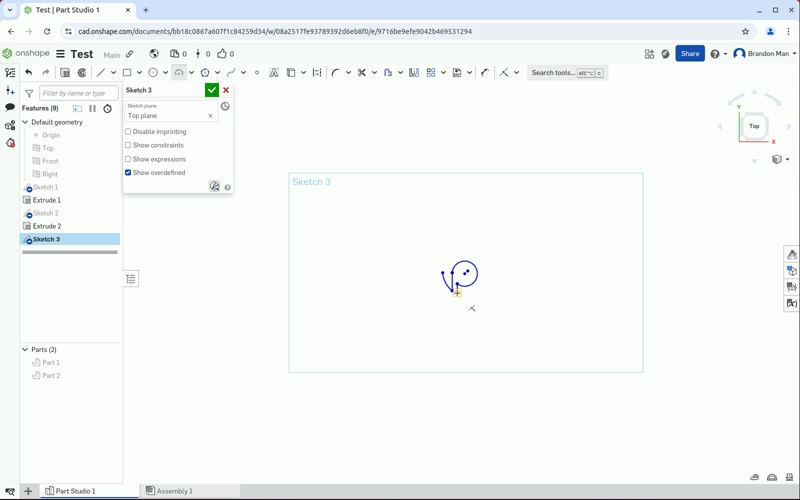
scroll(-6)
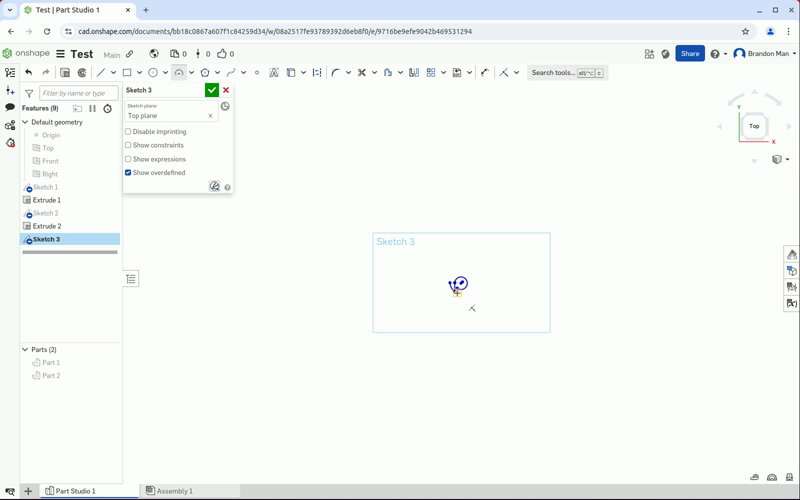
key_down(shift)
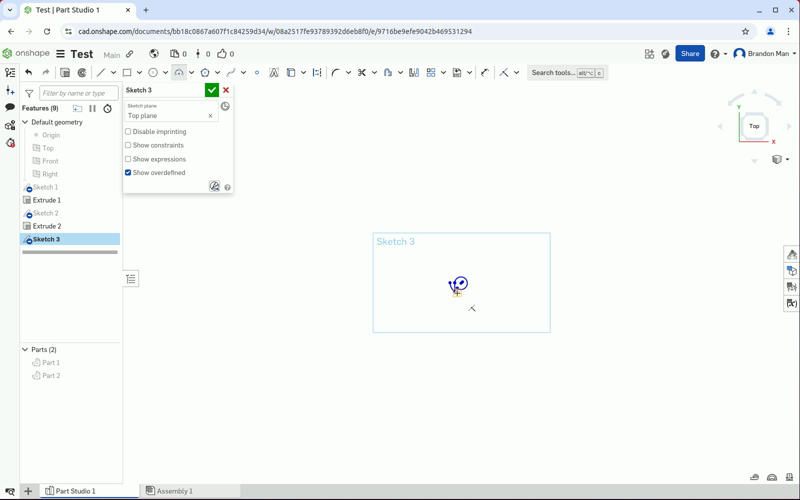
mouse_move(454, 274)
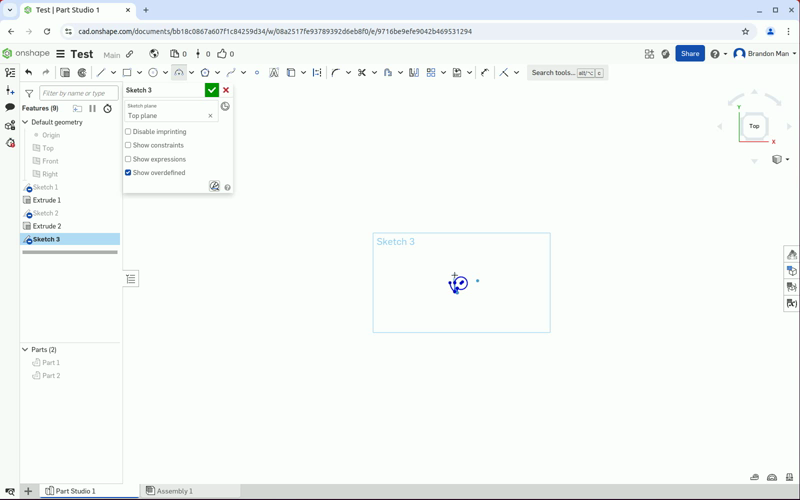
click(454, 274)
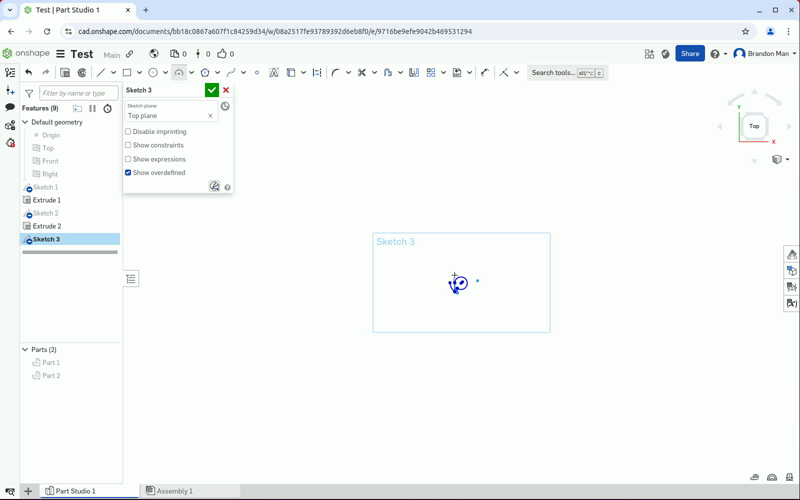
mouse_move(470, 281)
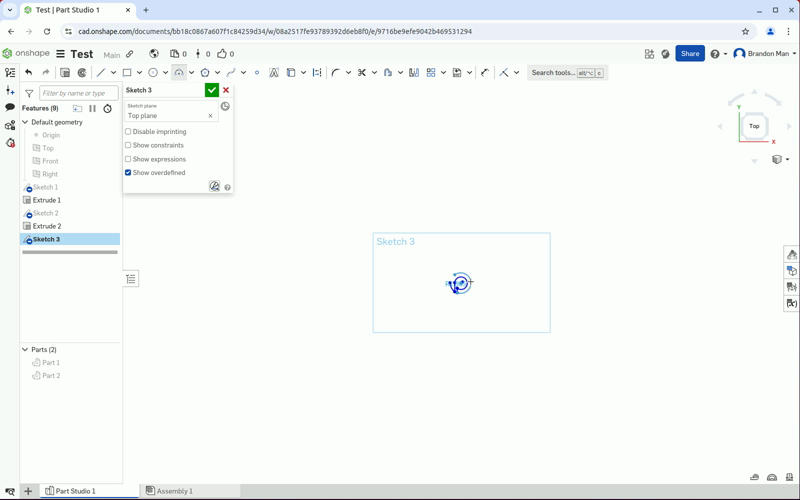
click(470, 281)
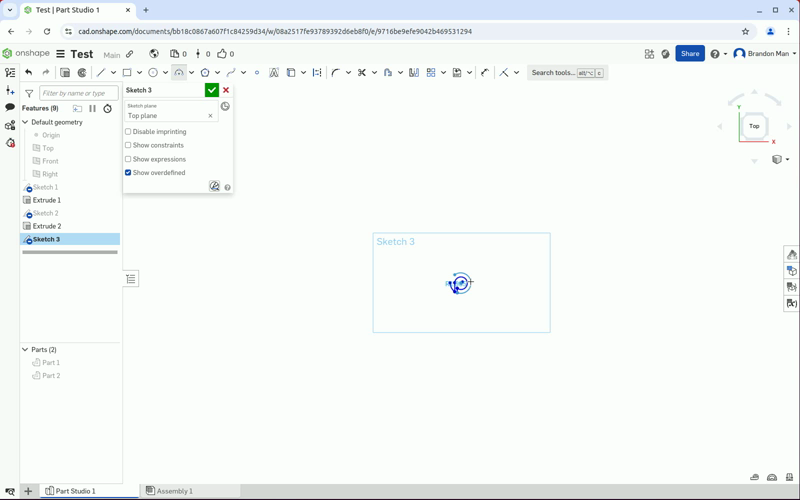
key_up(shift)
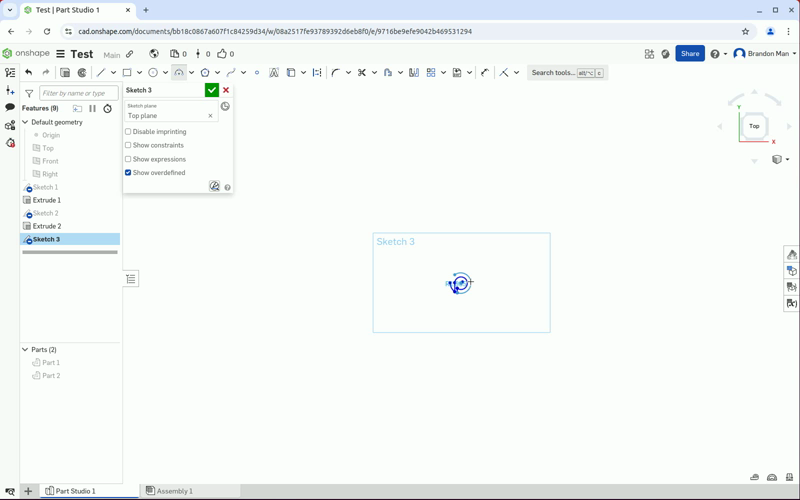
key(esc)
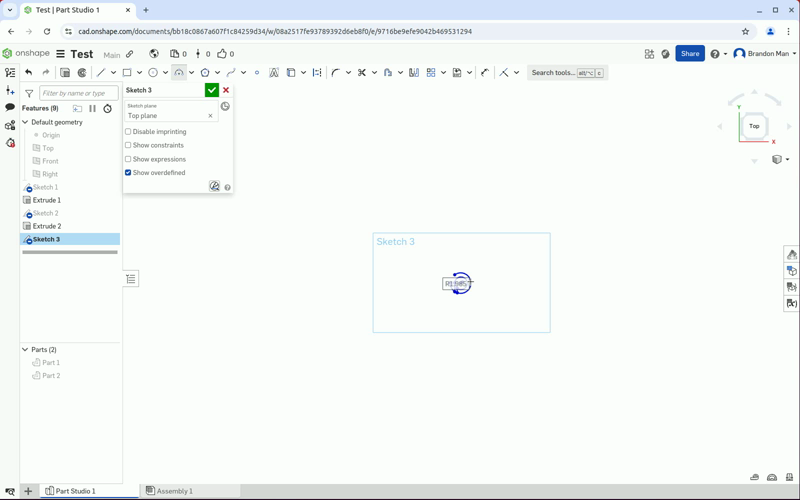
key(l)
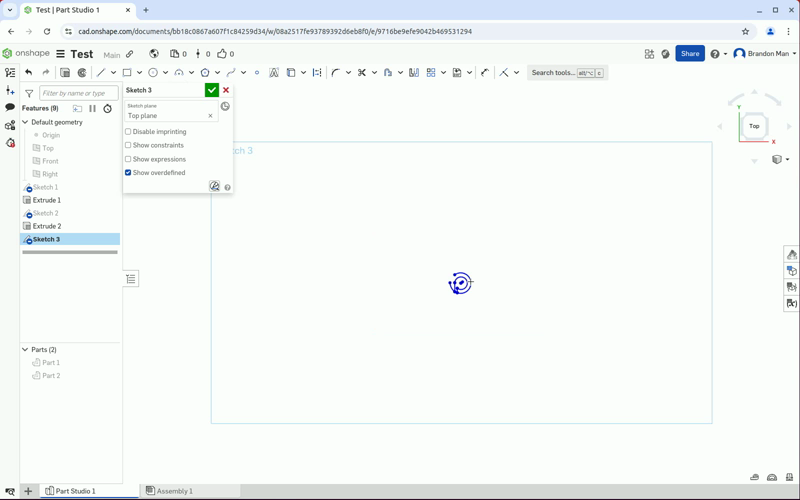
mouse_move(454, 274)
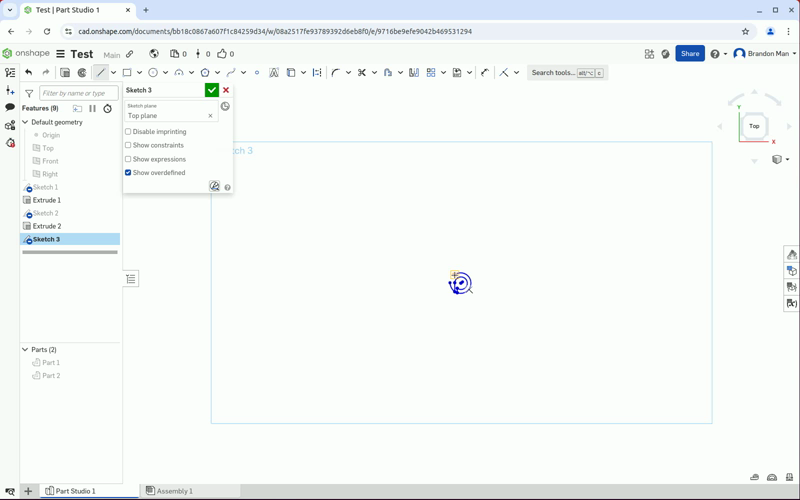
click(454, 274)
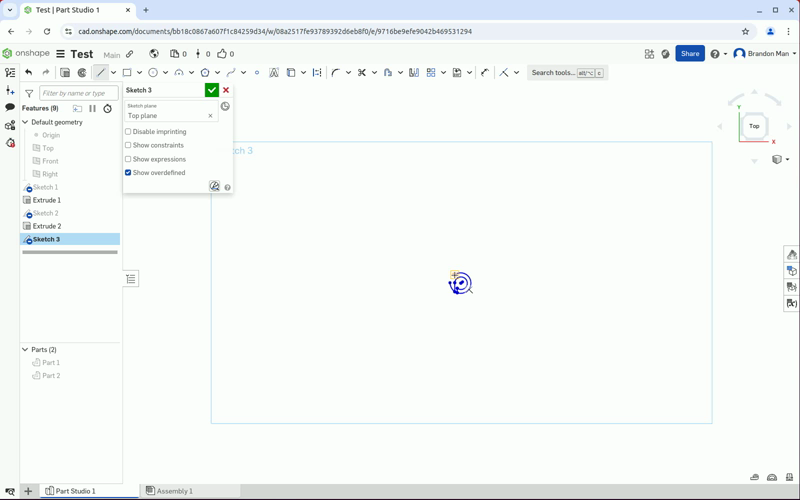
key_down(shift)
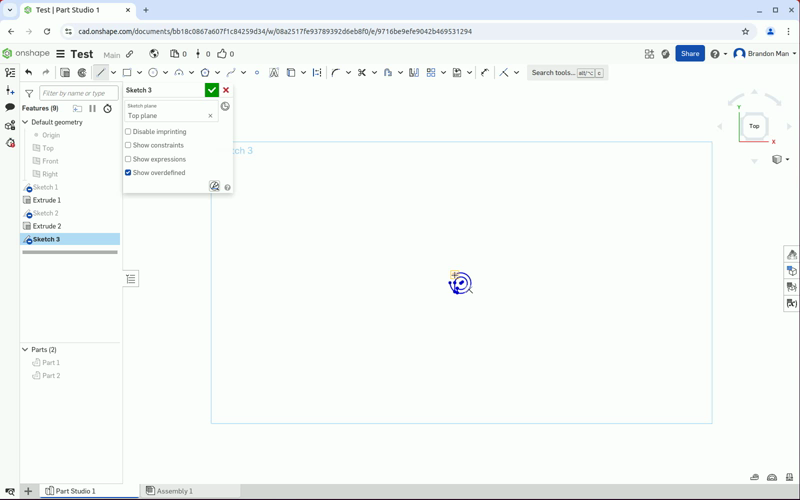
mouse_move(484, 274)
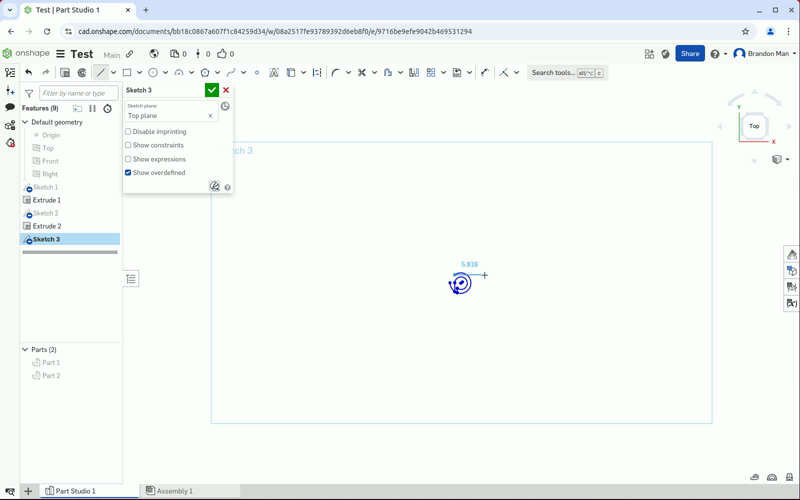
mouse_move(454, 267)
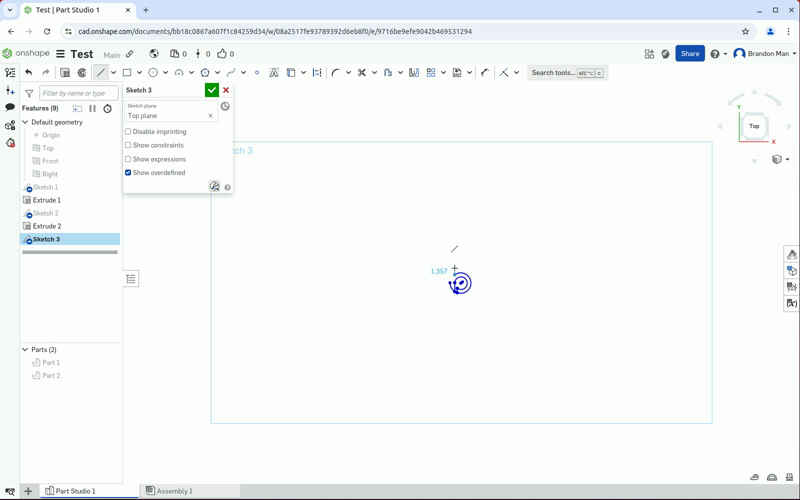
scroll(6)
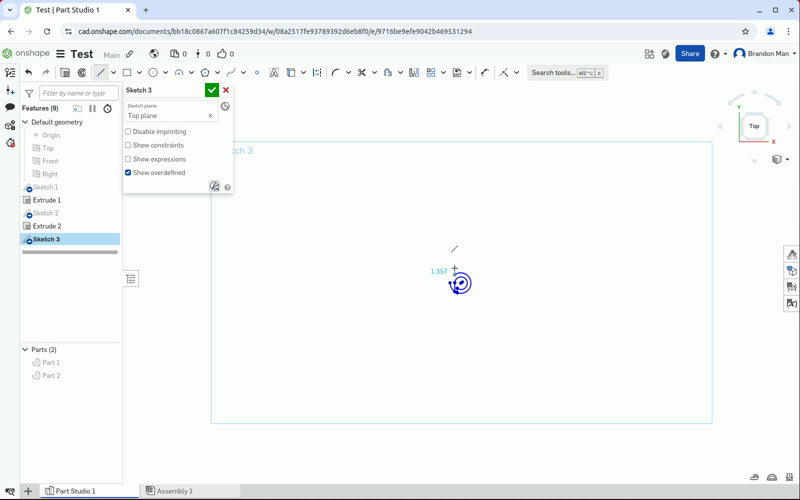
scroll(6)
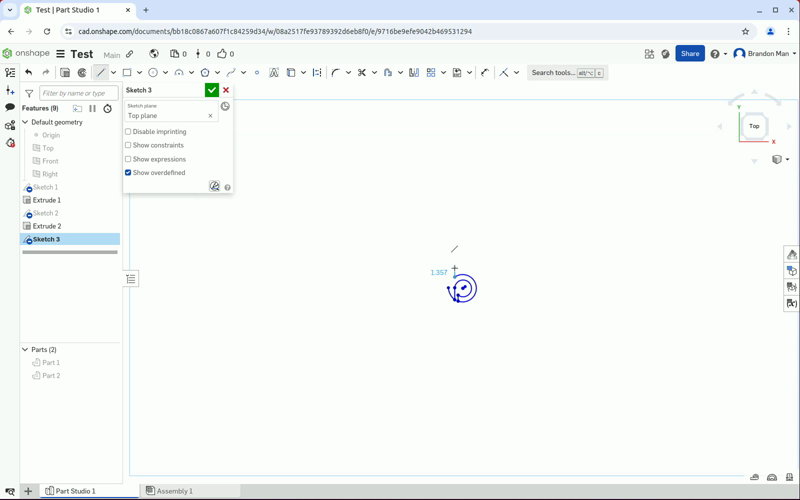
scroll(6)
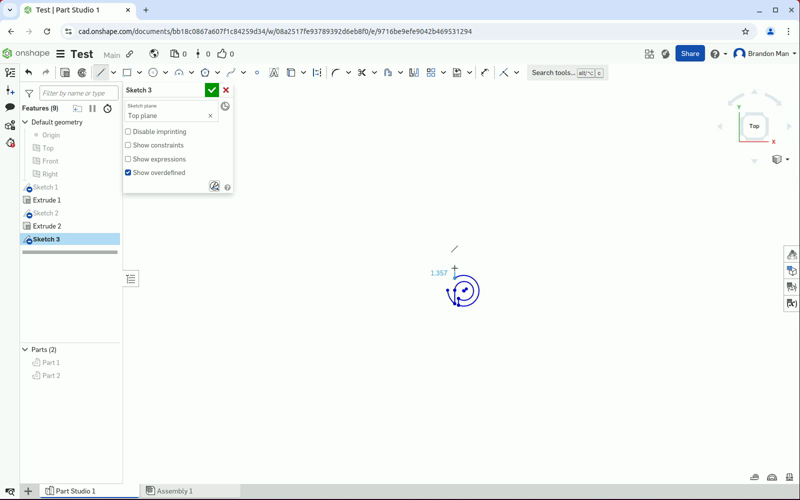
scroll(6)
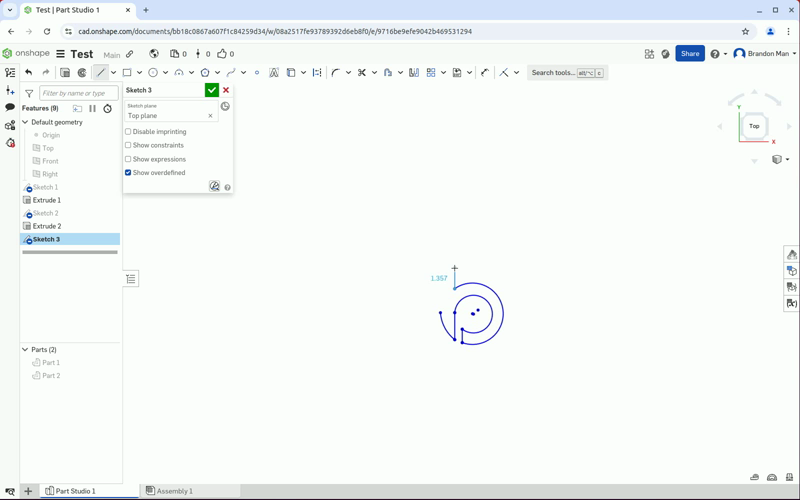
scroll(6)
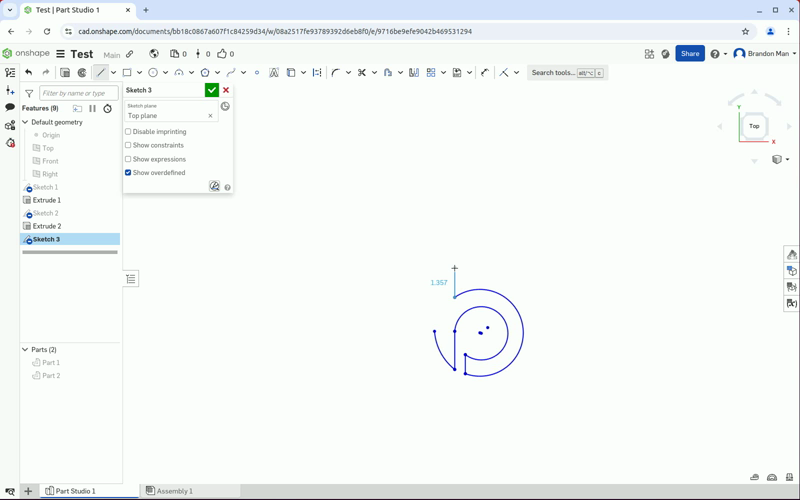
scroll(6)
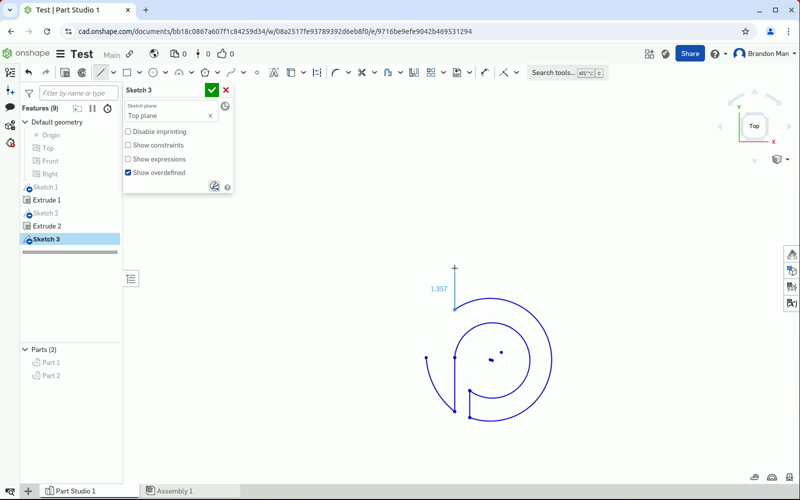
scroll(6)
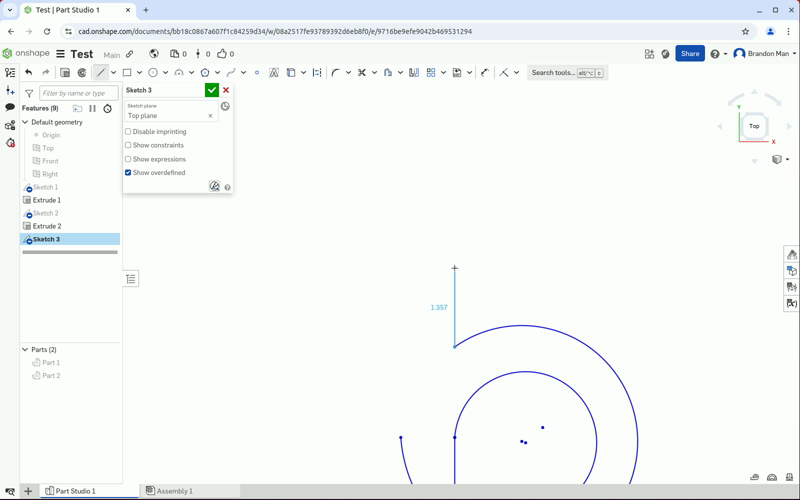
click(454, 267)
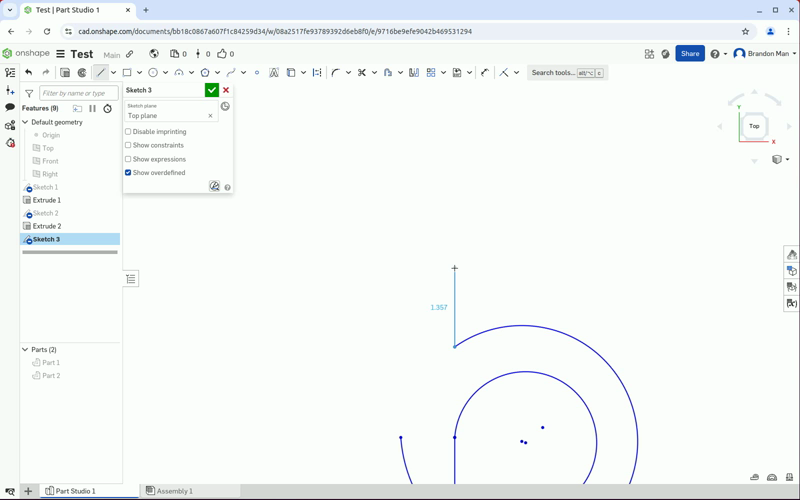
scroll(-6)
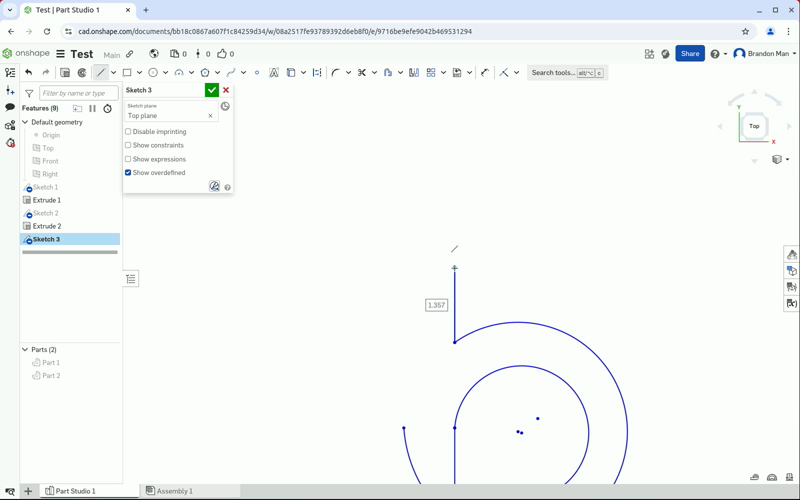
scroll(-6)
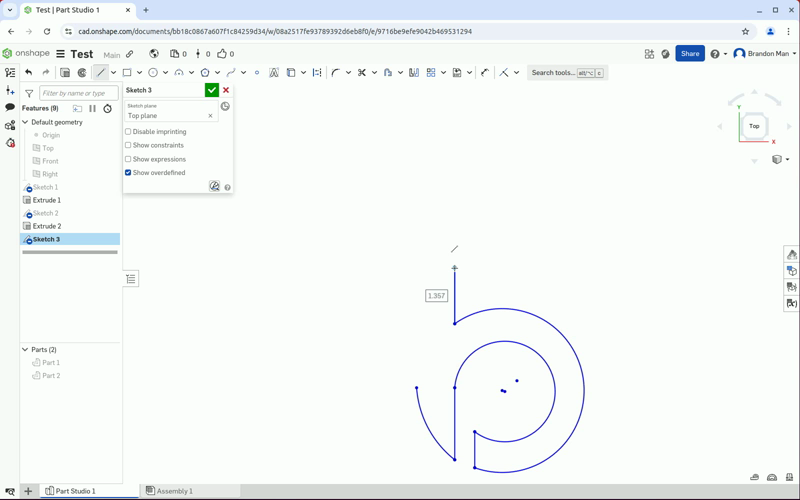
scroll(-6)
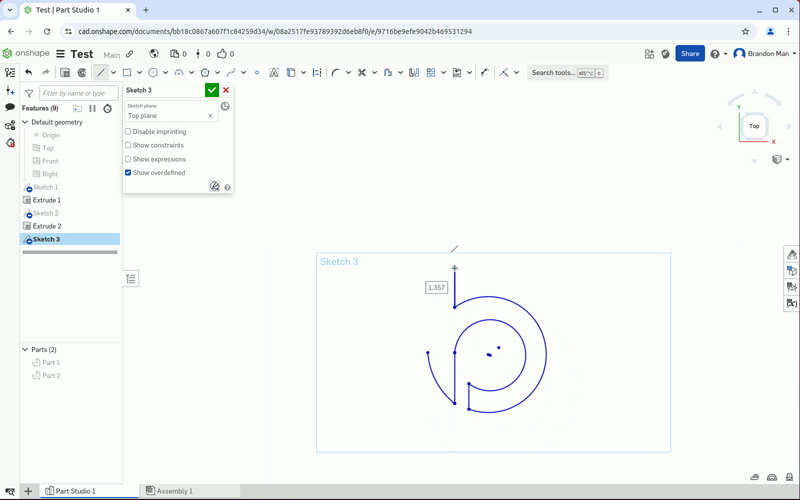
scroll(-6)
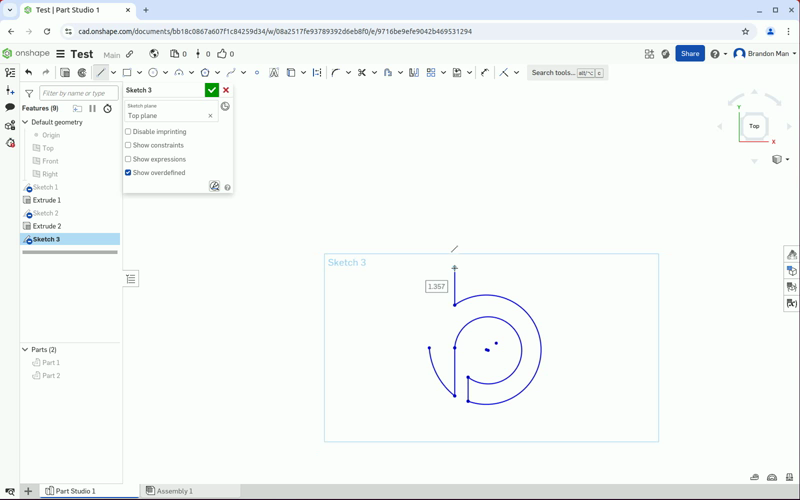
scroll(-6)
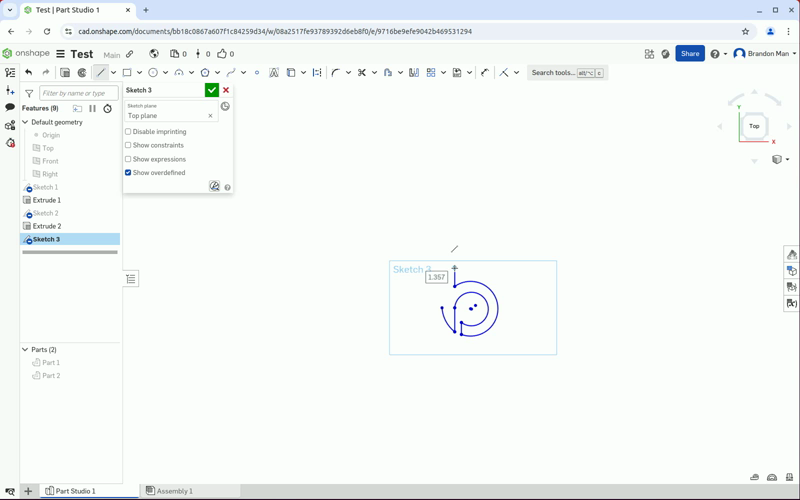
scroll(-6)
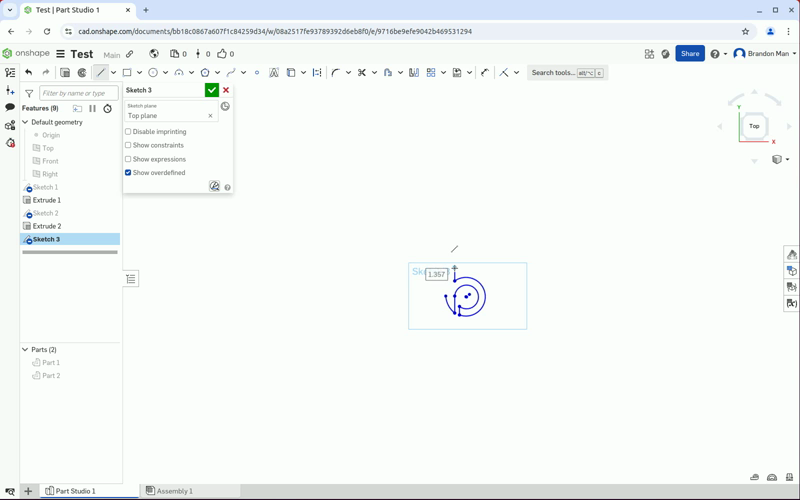
scroll(-6)
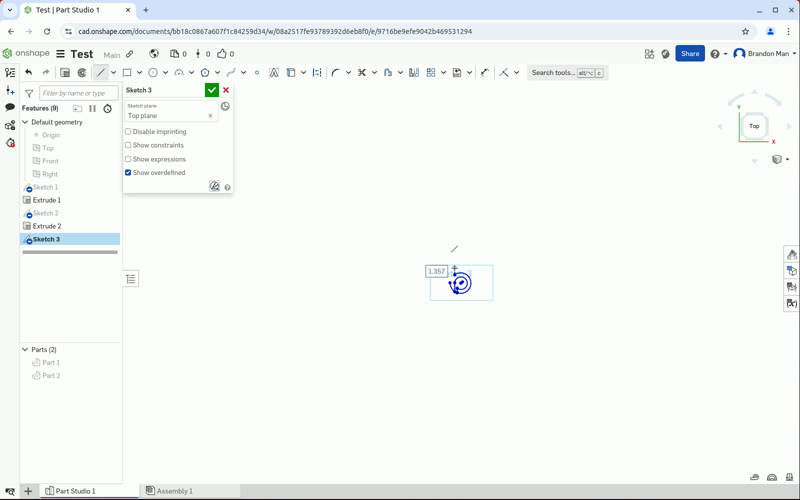
key_up(shift)
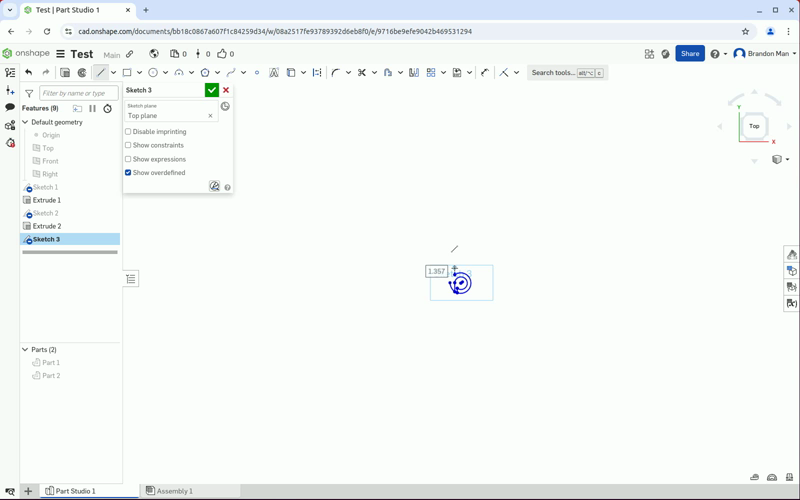
key(esc)
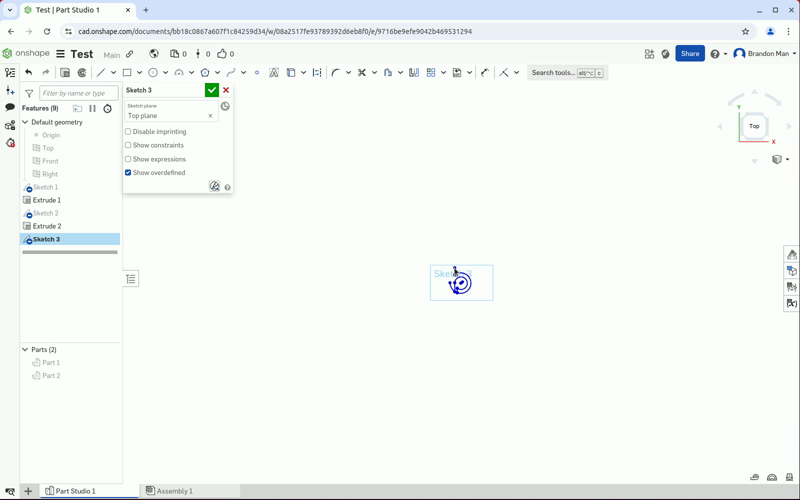
key(a)
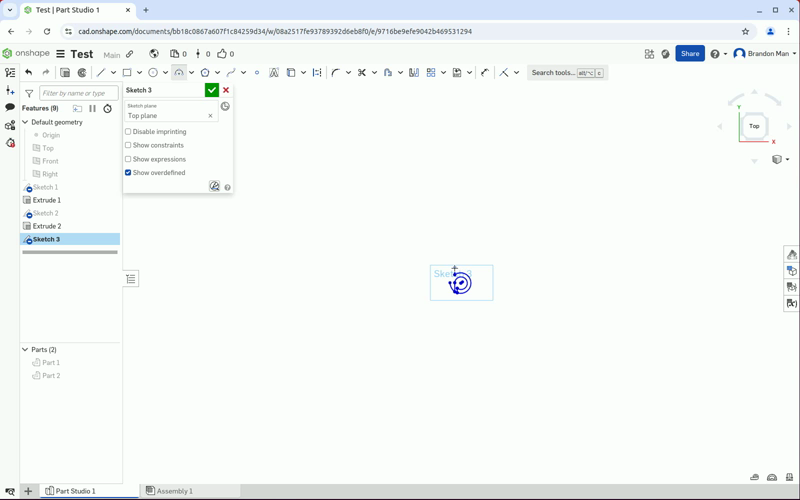
mouse_move(454, 267)
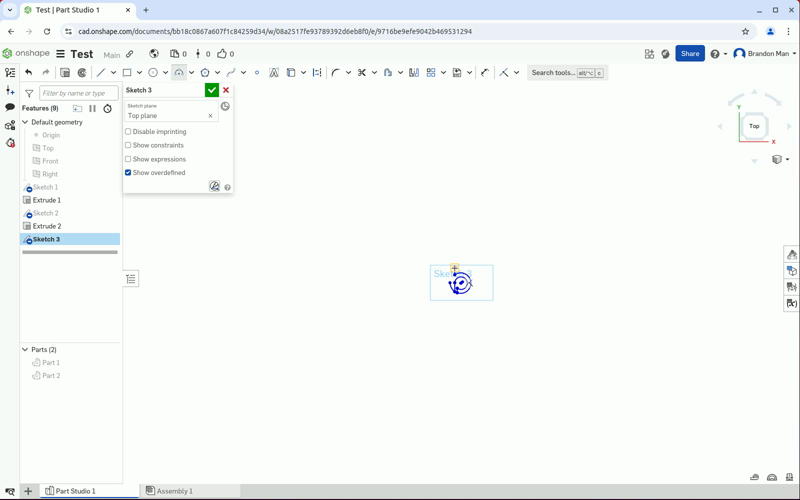
click(454, 267)
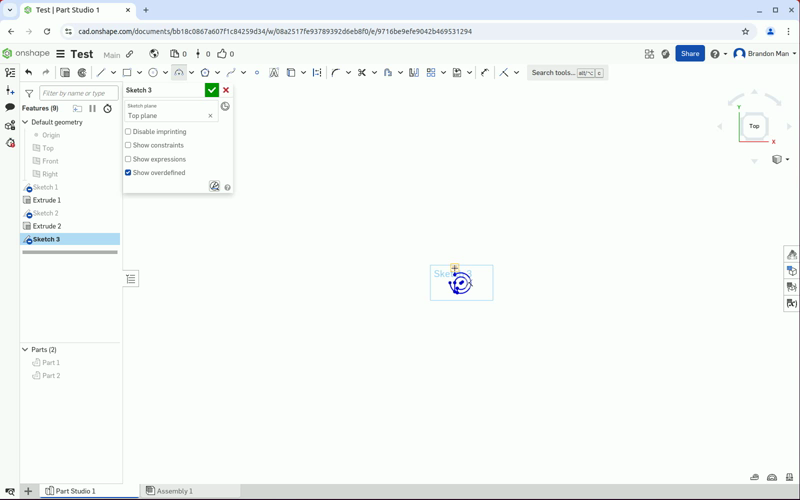
key_down(shift)
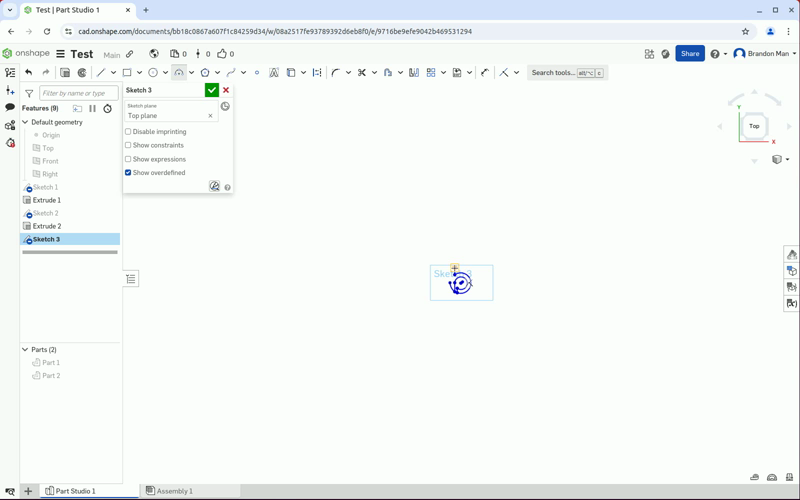
mouse_move(450, 270)
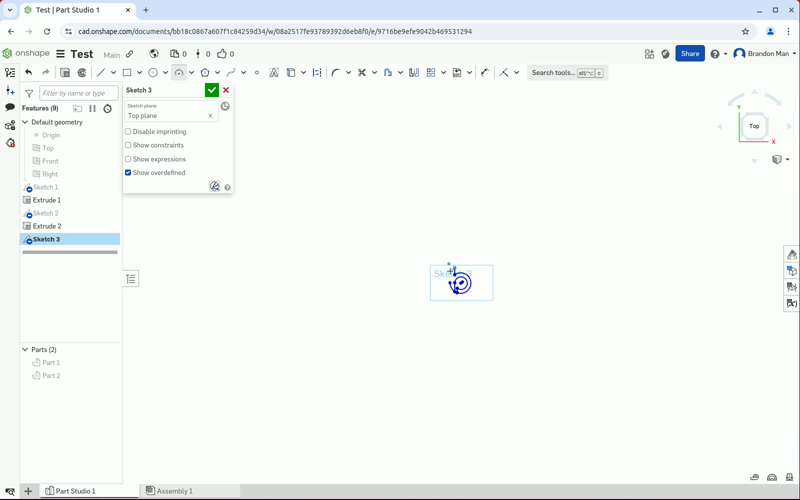
scroll(6)
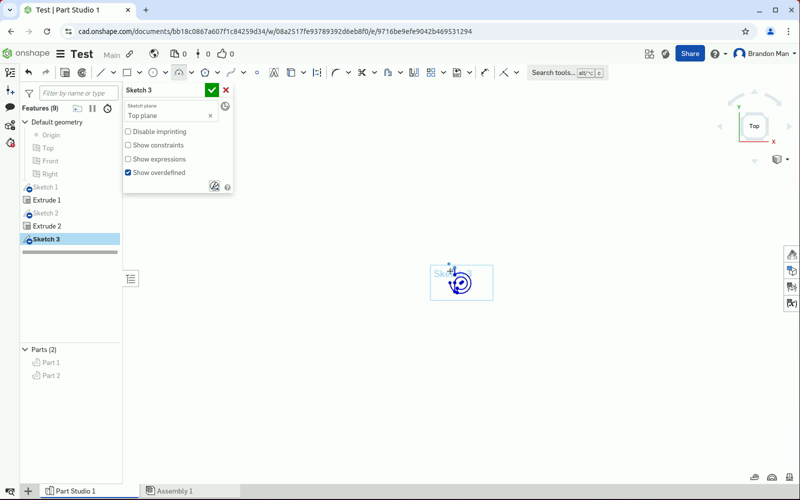
scroll(6)
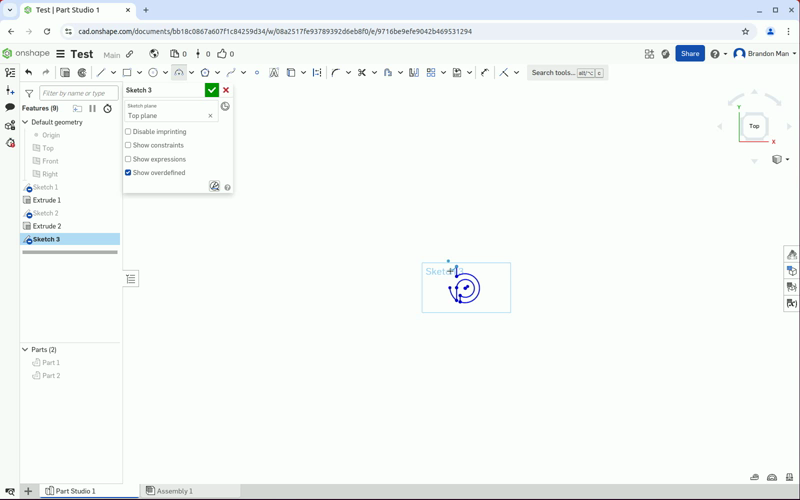
scroll(6)
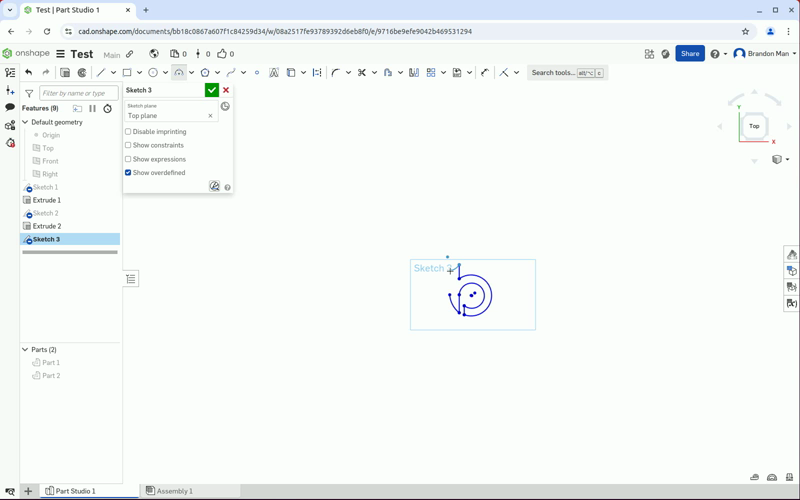
scroll(6)
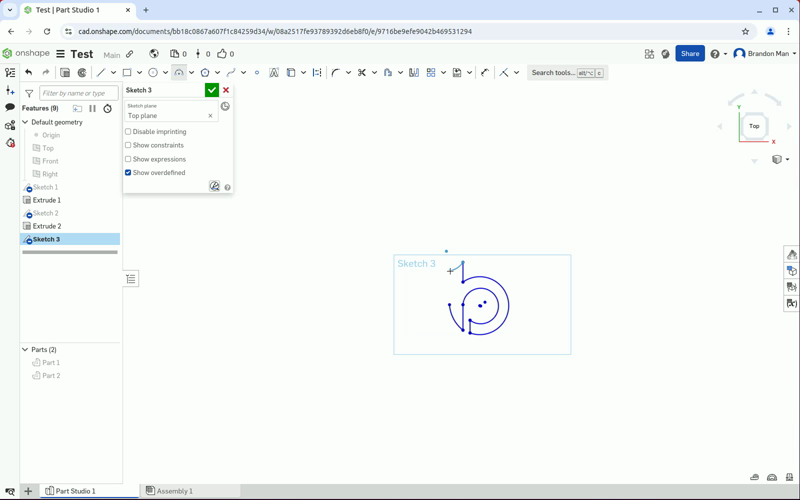
scroll(6)
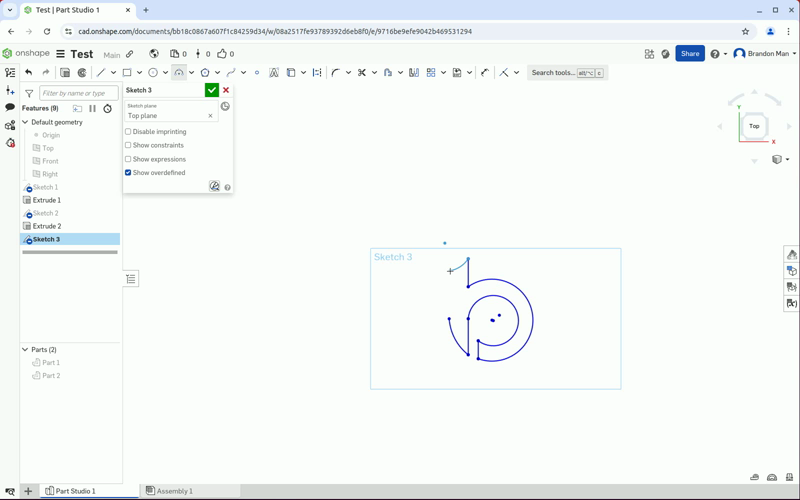
scroll(6)
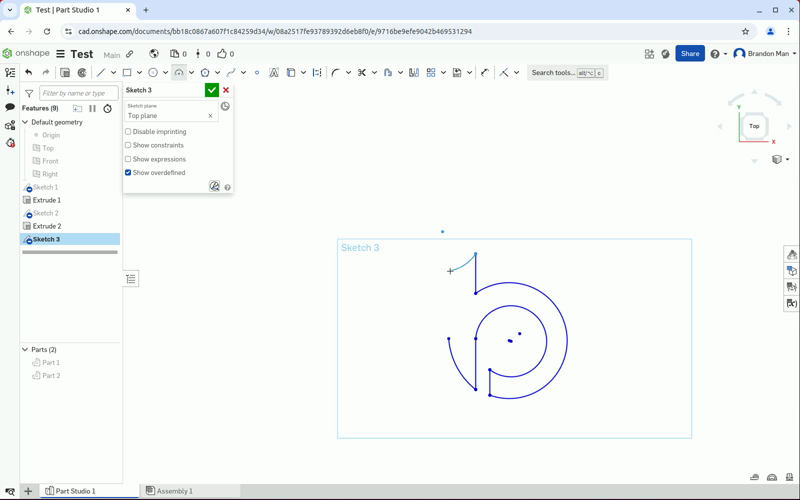
scroll(6)
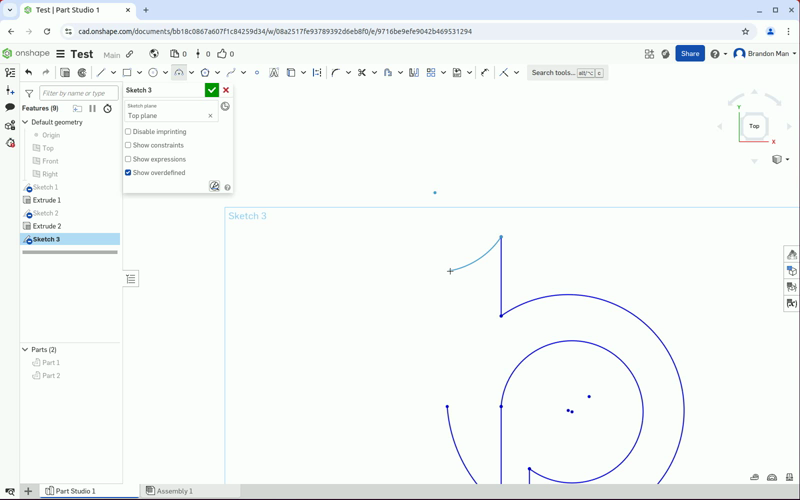
click(450, 270)
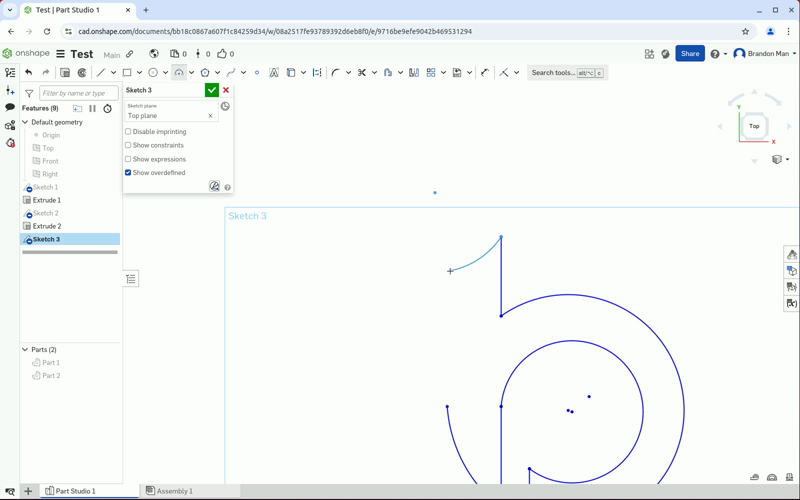
scroll(-6)
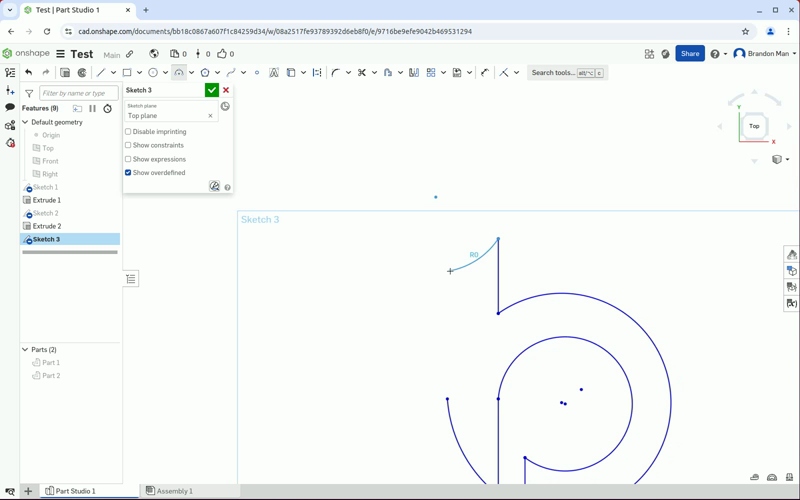
scroll(-6)
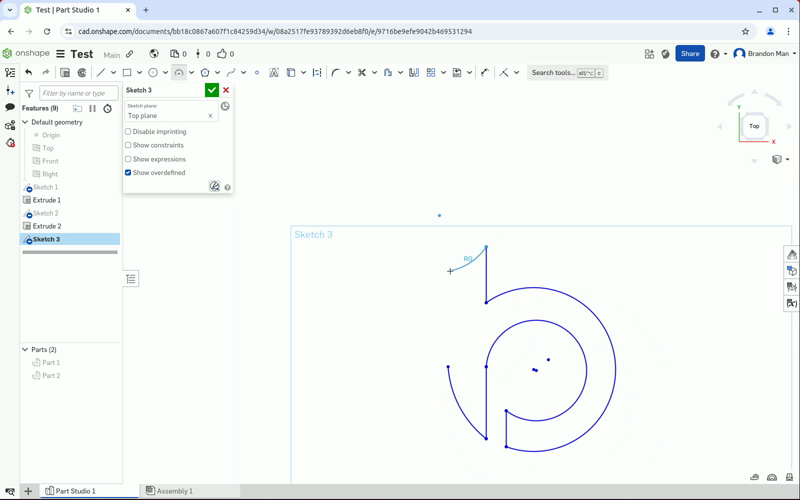
scroll(-6)
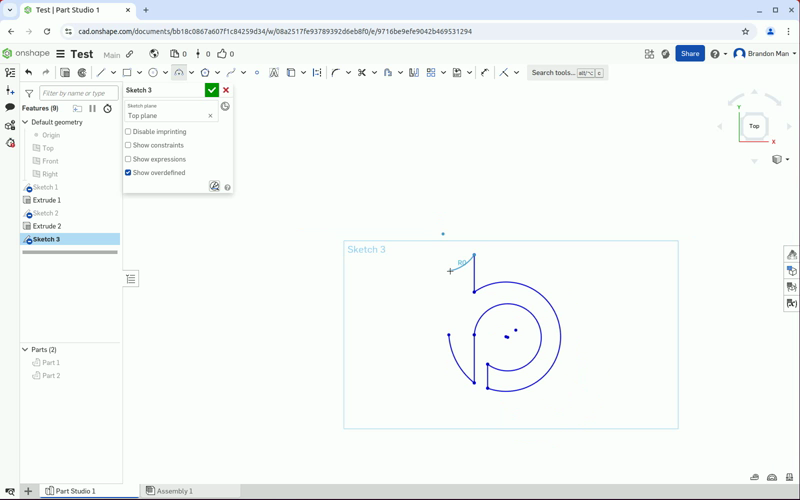
scroll(-6)
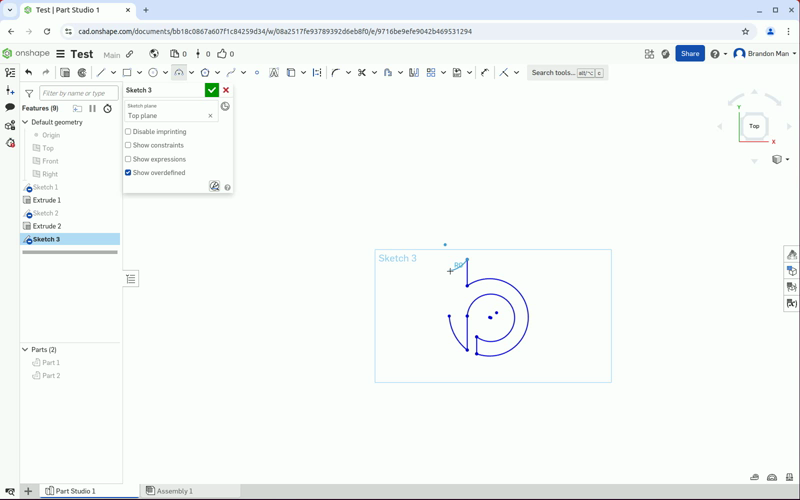
scroll(-6)
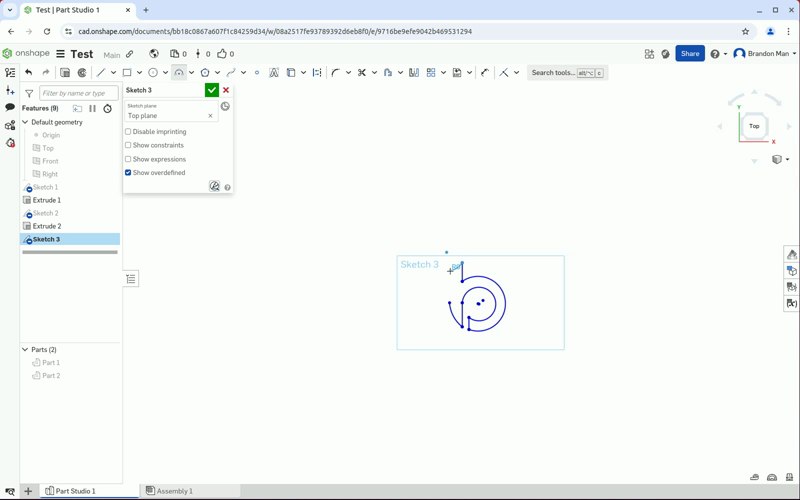
scroll(-6)
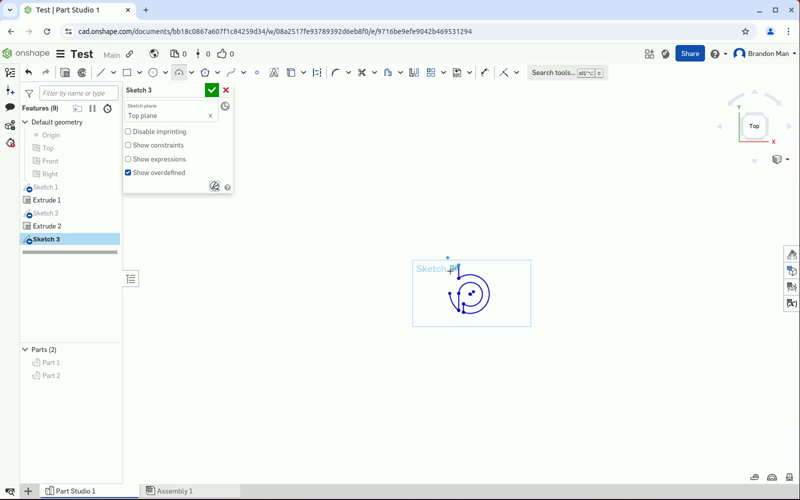
scroll(-6)
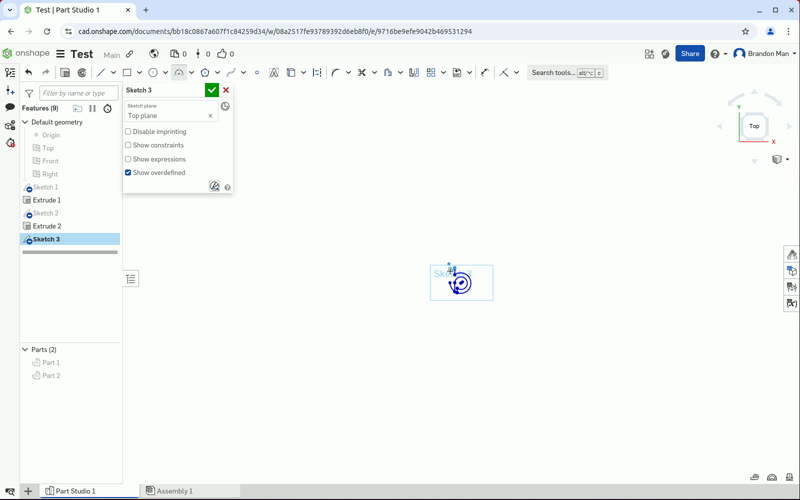
mouse_move(470, 295)
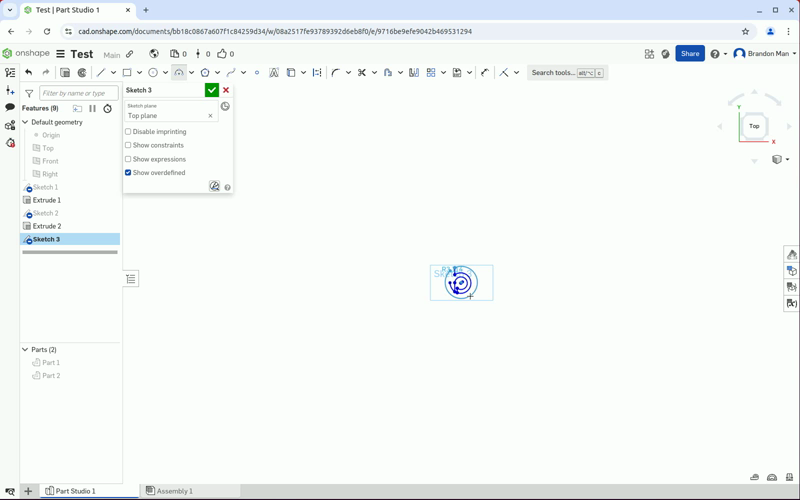
scroll(6)
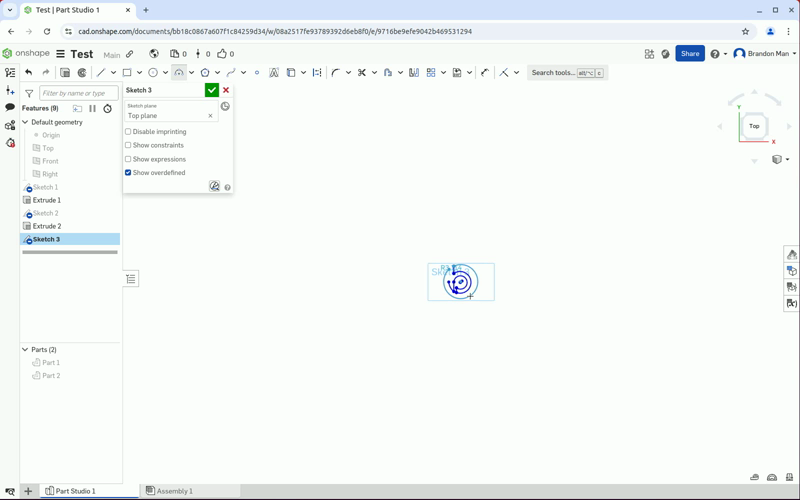
scroll(6)
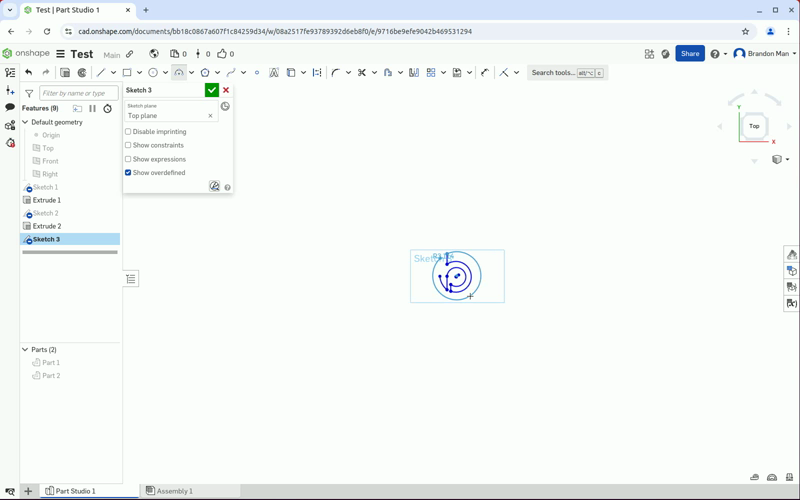
scroll(6)
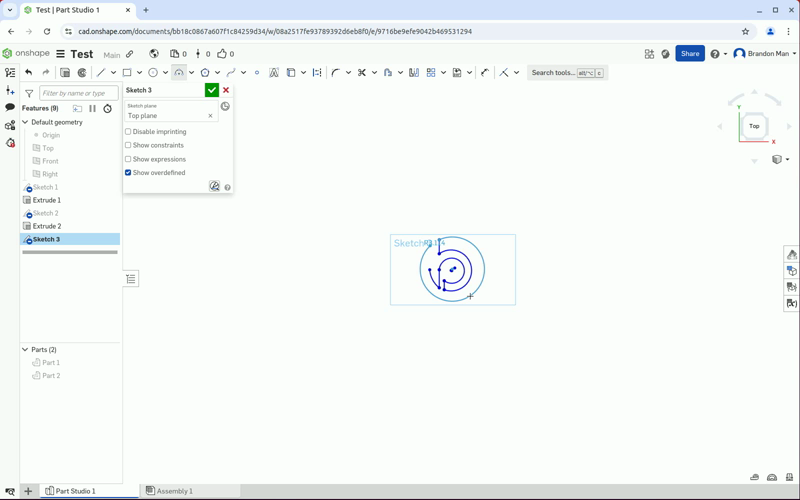
scroll(6)
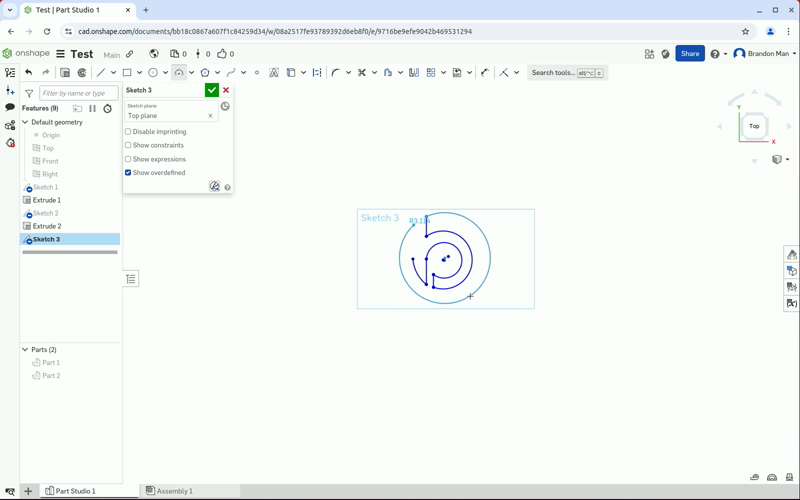
scroll(6)
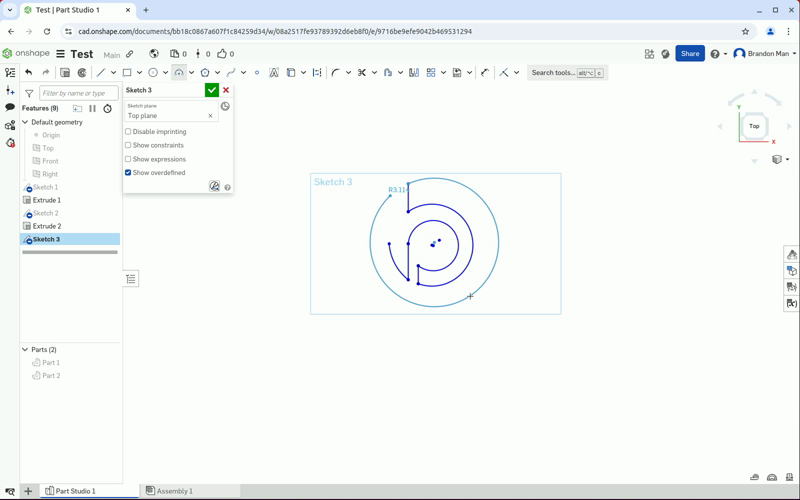
scroll(6)
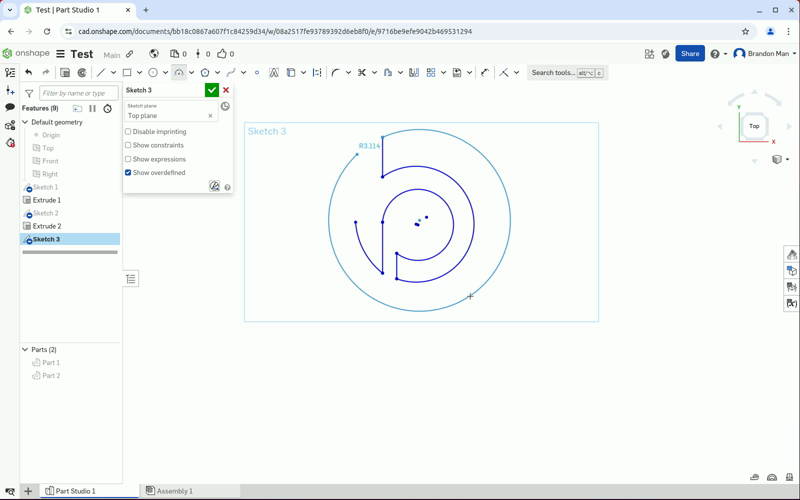
scroll(6)
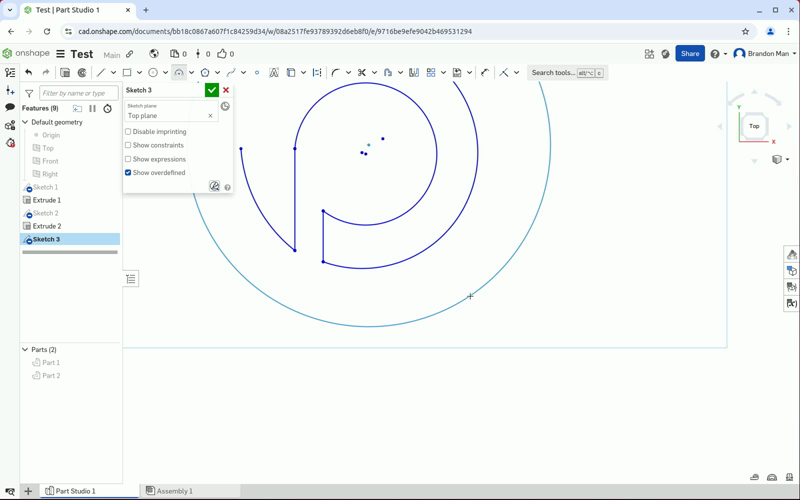
click(470, 295)
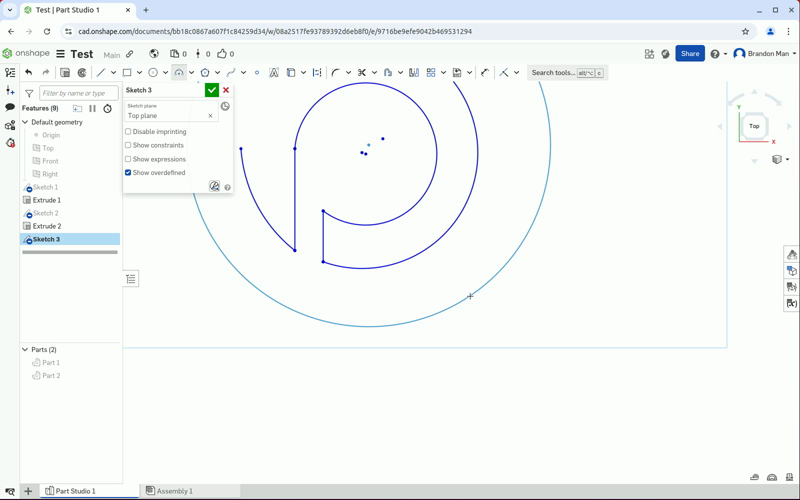
scroll(-6)
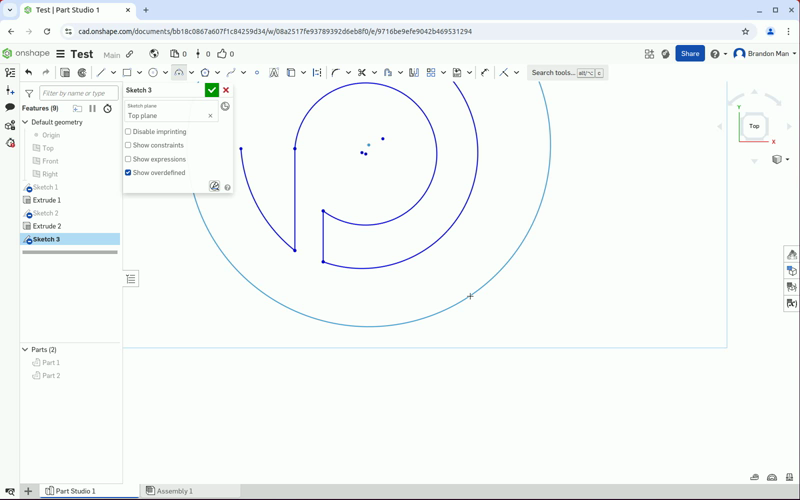
scroll(-6)
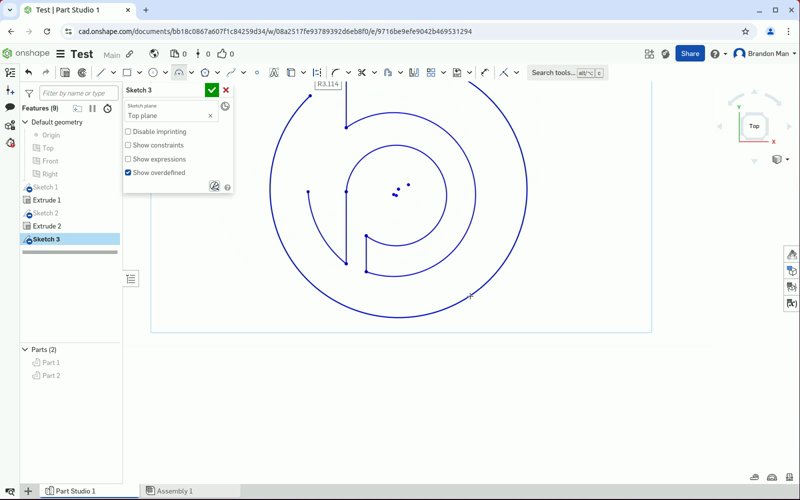
scroll(-6)
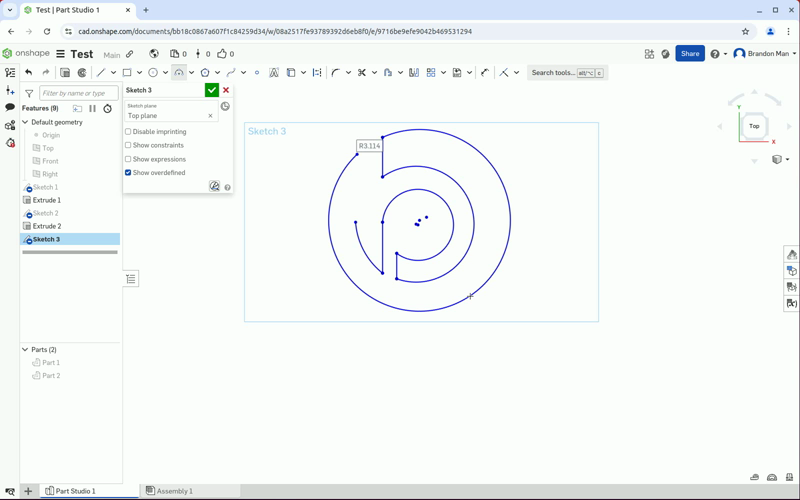
scroll(-6)
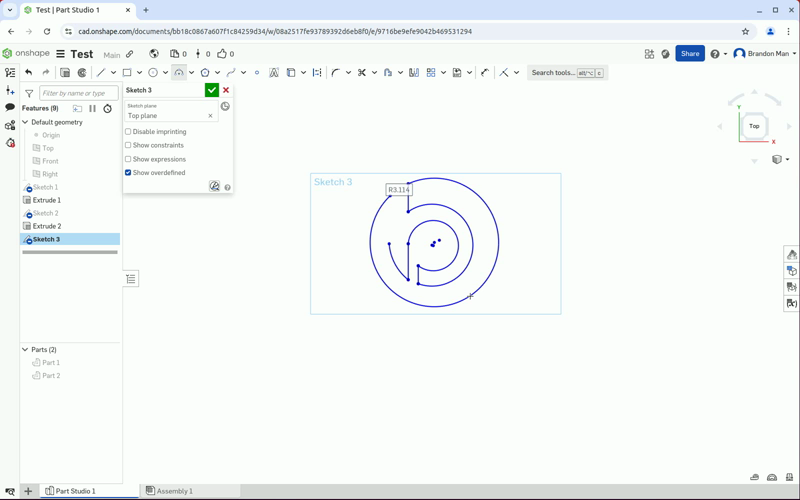
scroll(-6)
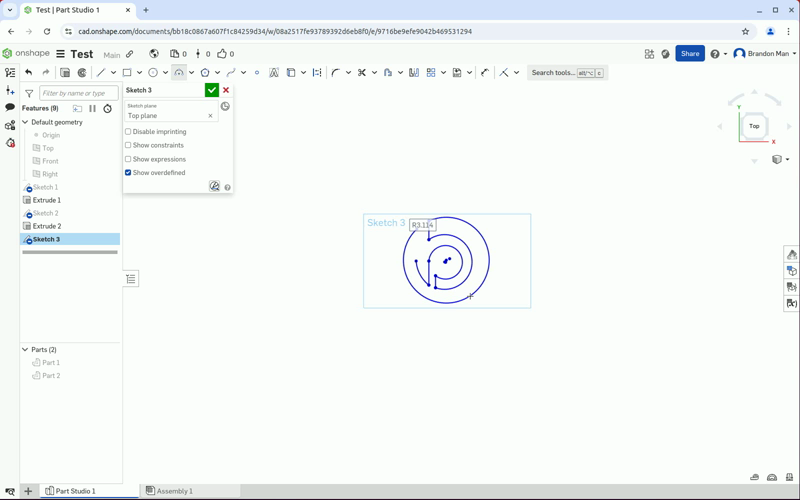
scroll(-6)
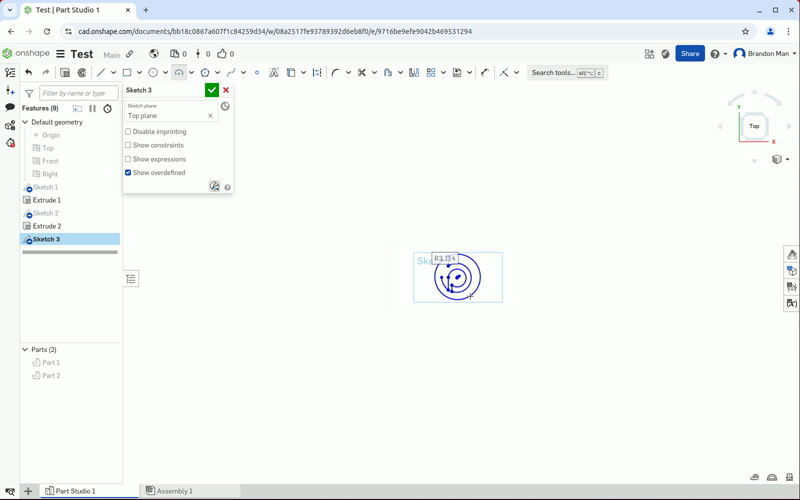
scroll(-6)
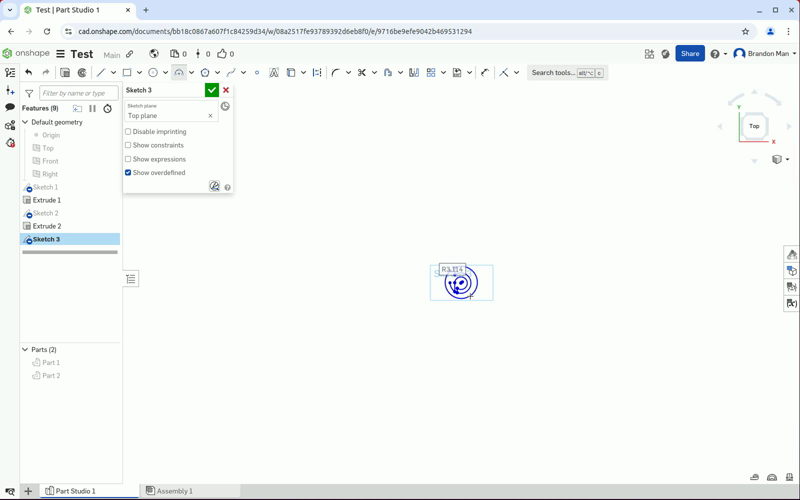
key_up(shift)
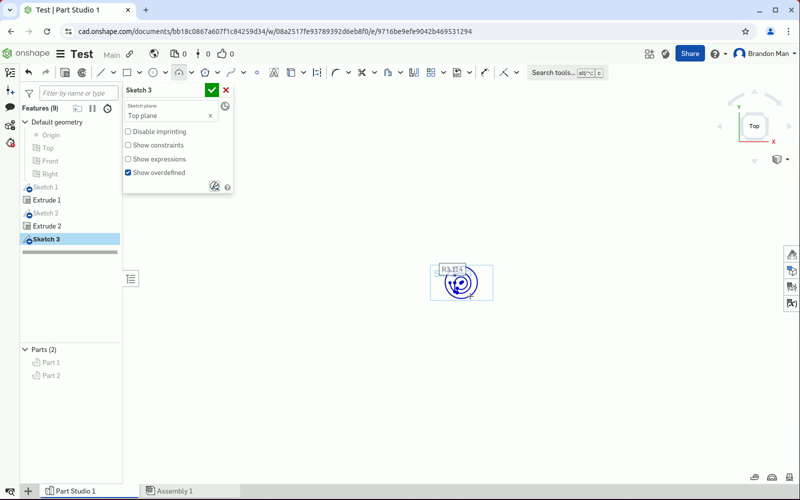
key(esc)
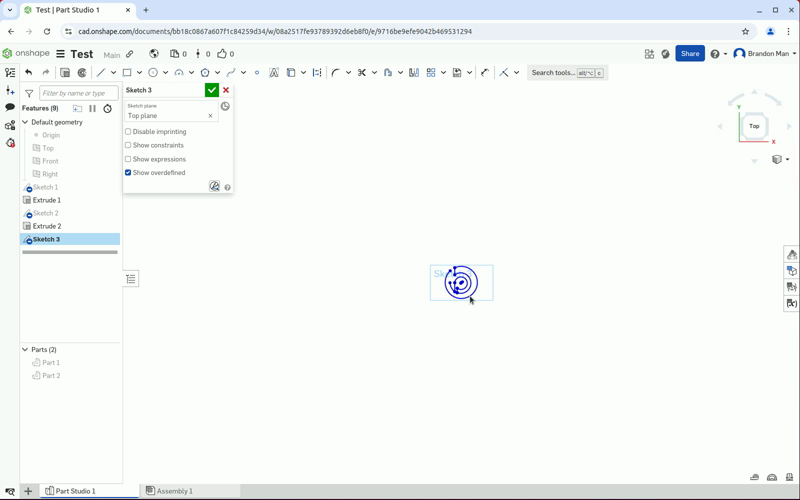
key(l)
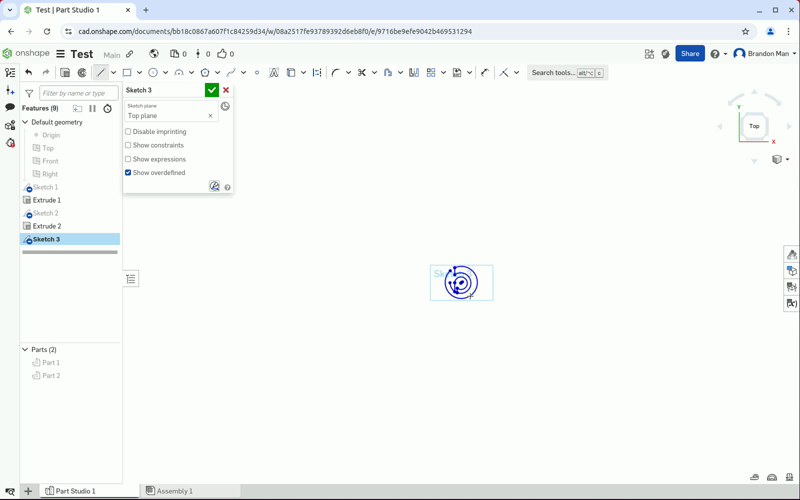
mouse_move(450, 270)
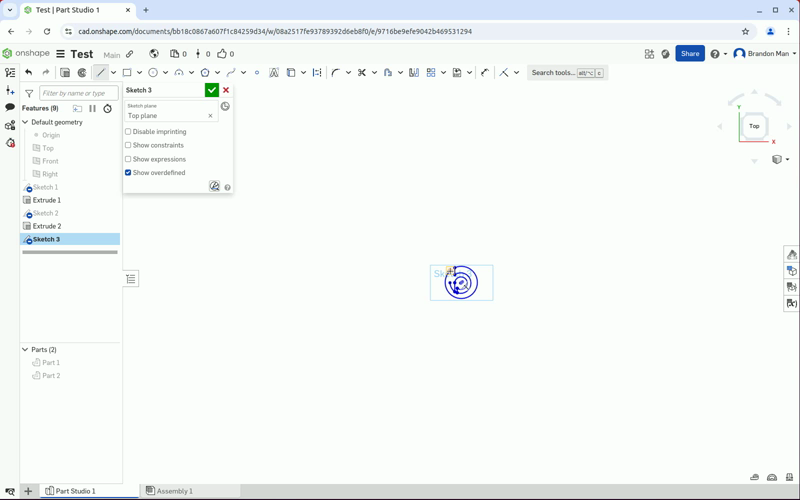
click(450, 270)
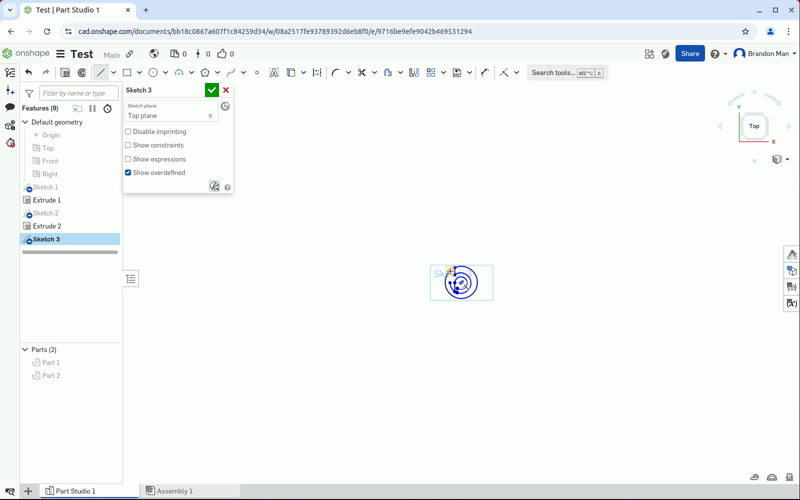
mouse_move(480, 270)
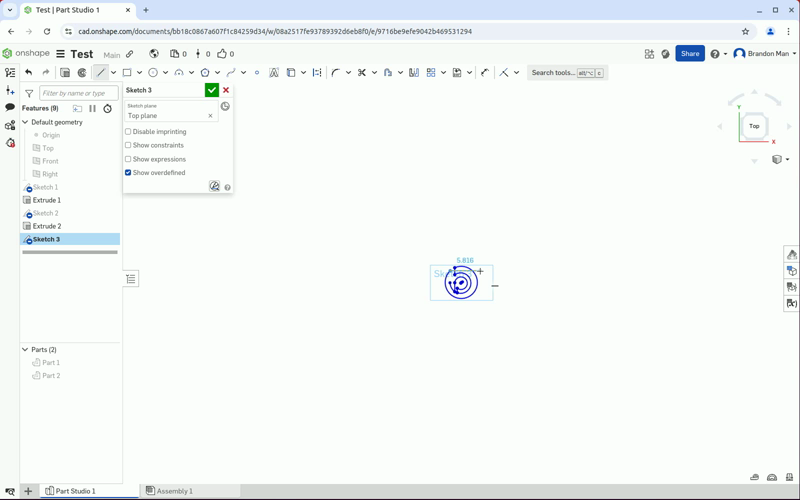
key_down(shift)
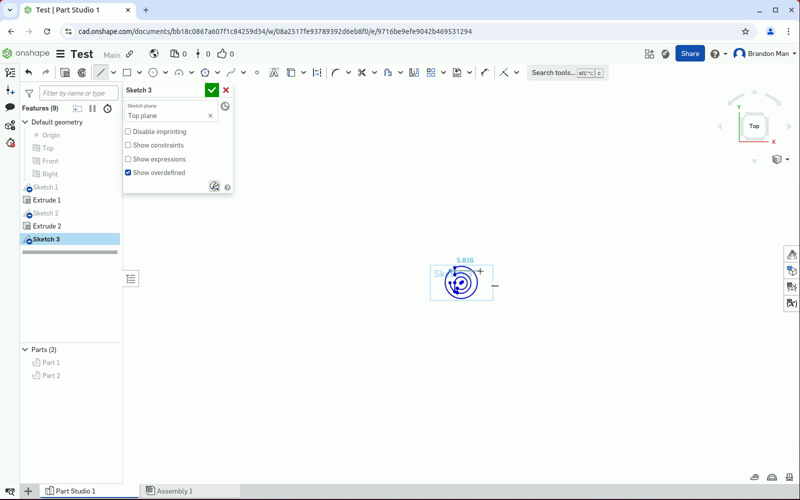
mouse_move(450, 282)
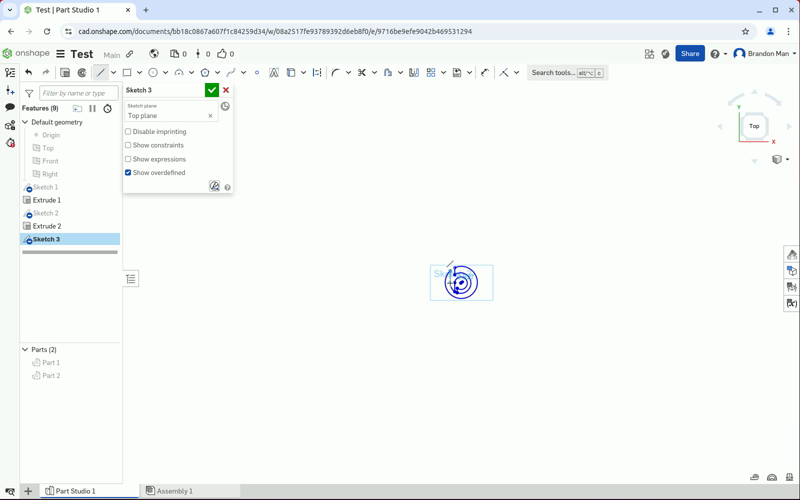
scroll(6)
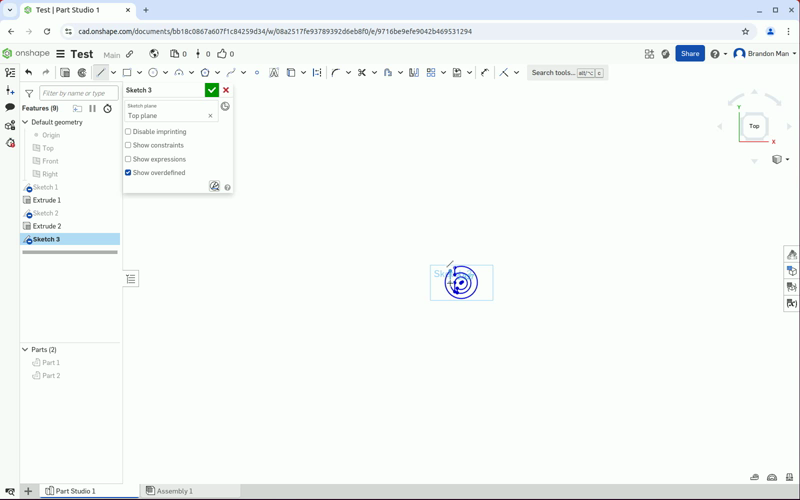
scroll(6)
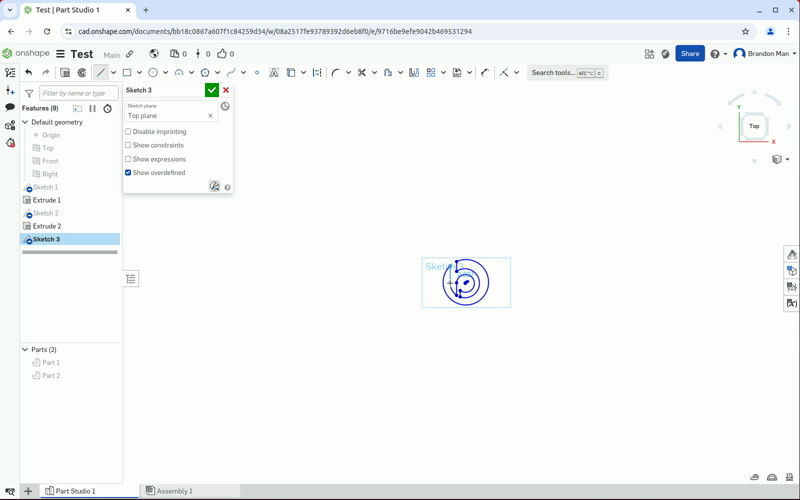
scroll(6)
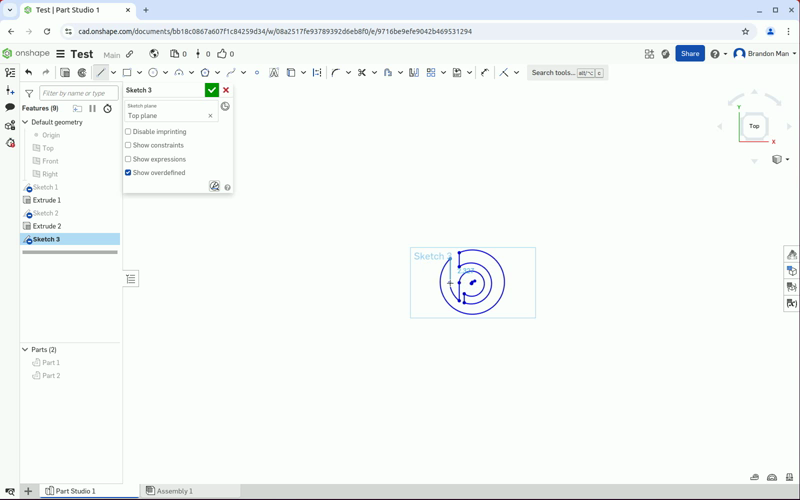
scroll(6)
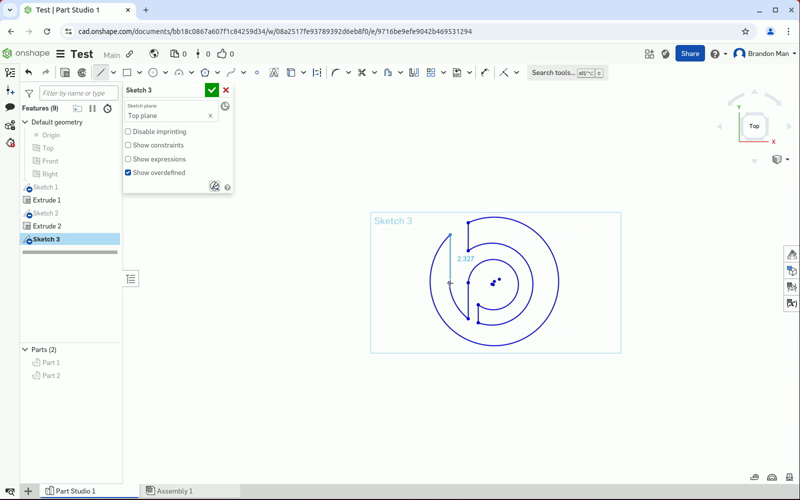
scroll(6)
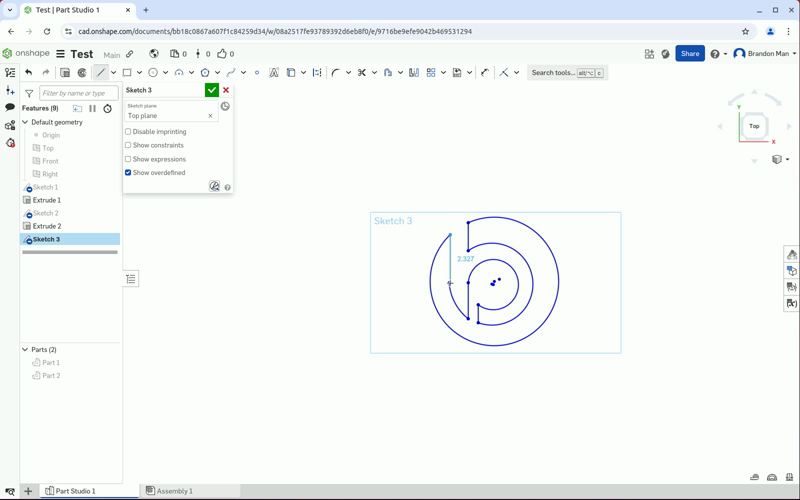
scroll(6)
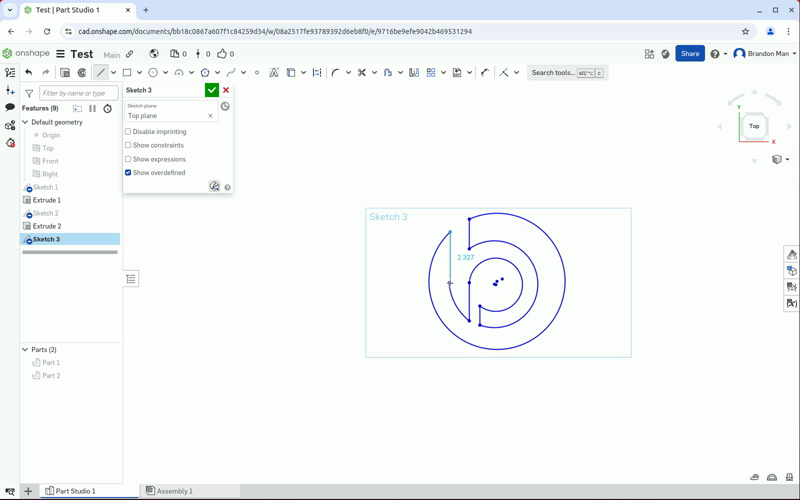
scroll(6)
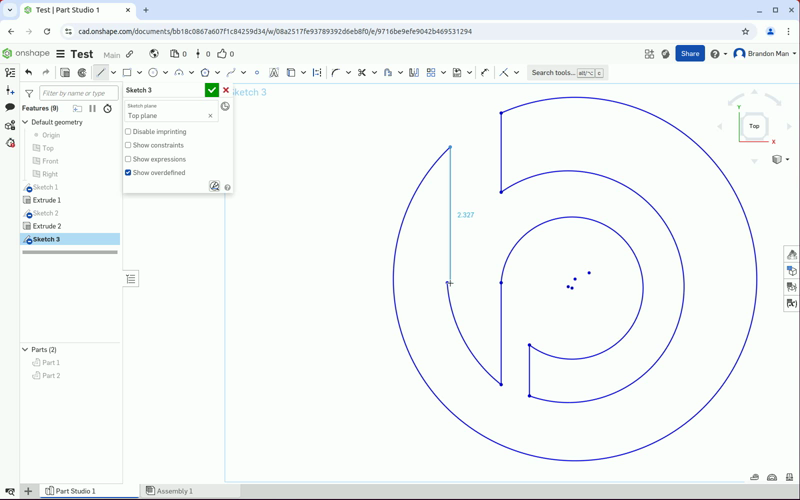
key_up(shift)
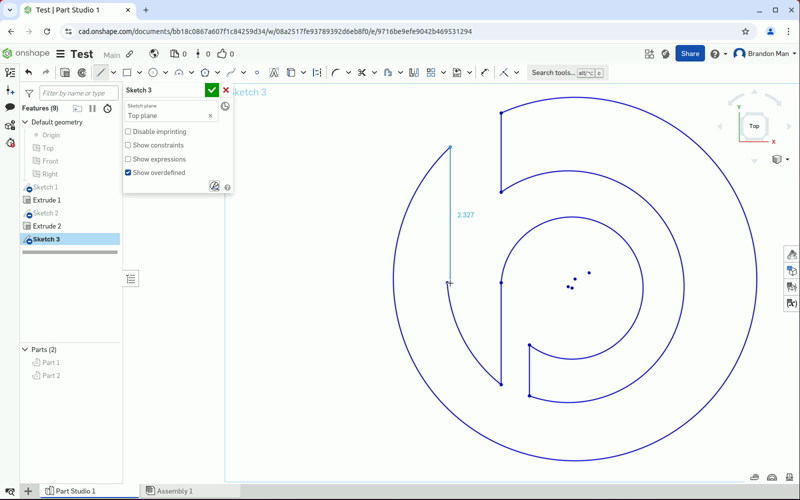
click(450, 282)
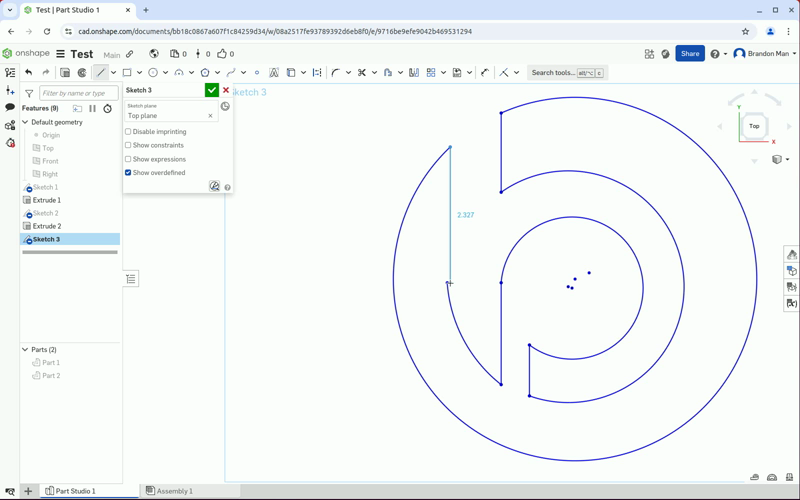
scroll(-6)
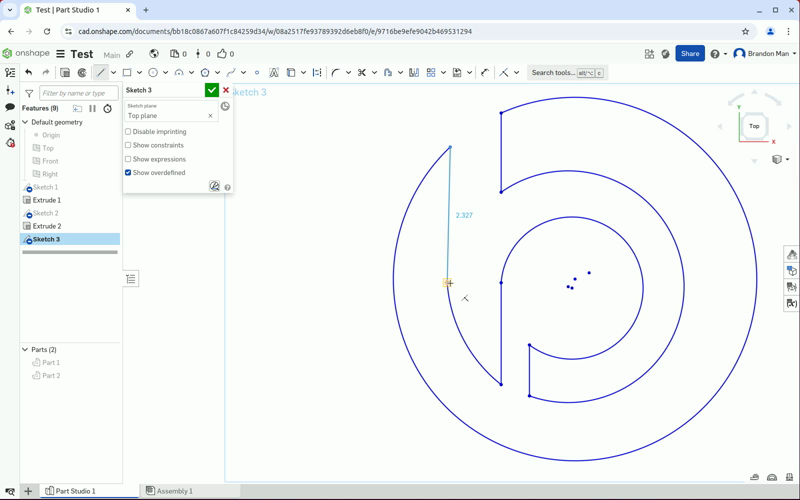
scroll(-6)
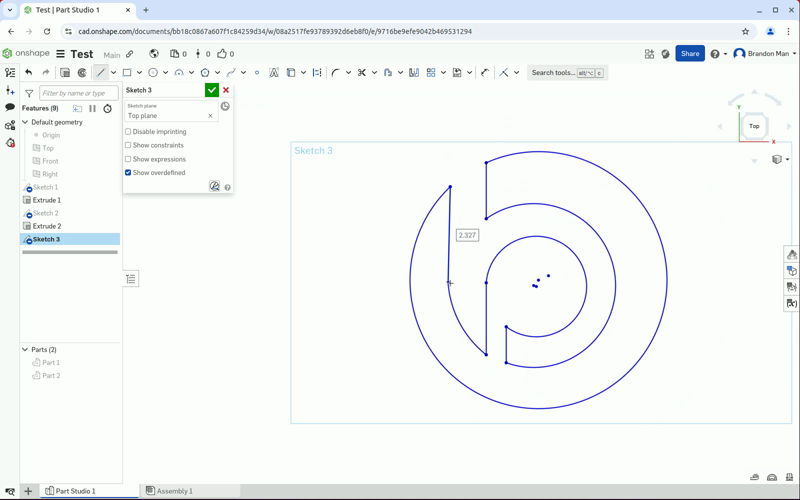
scroll(-6)
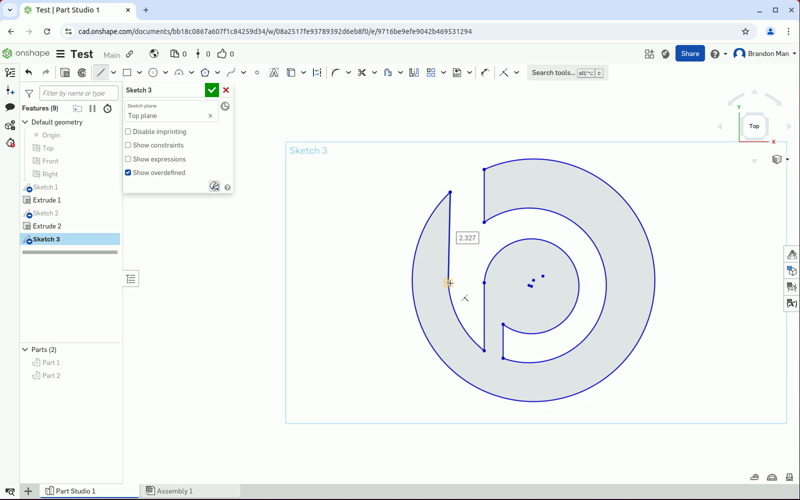
scroll(-6)
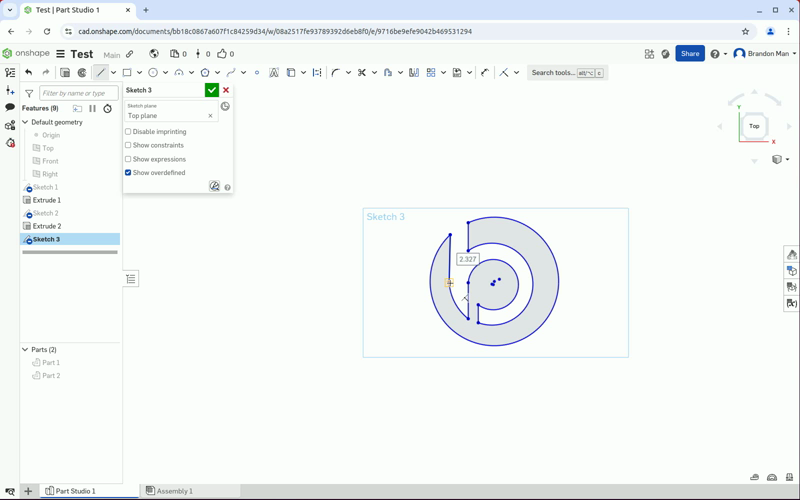
scroll(-6)
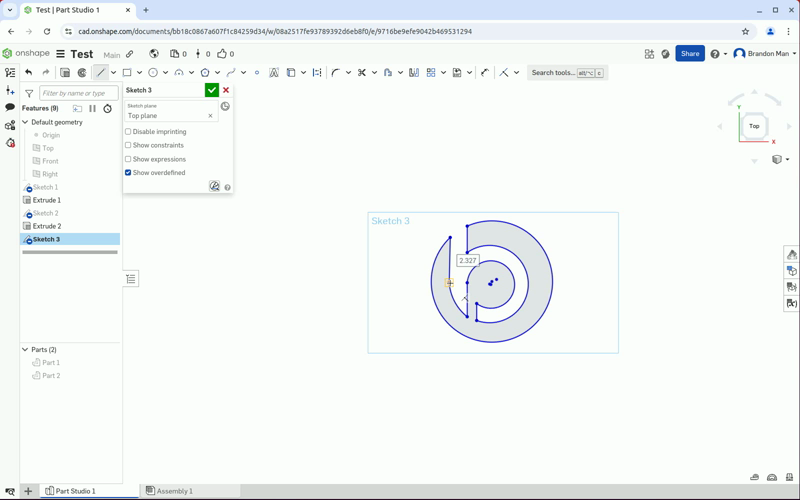
scroll(-6)
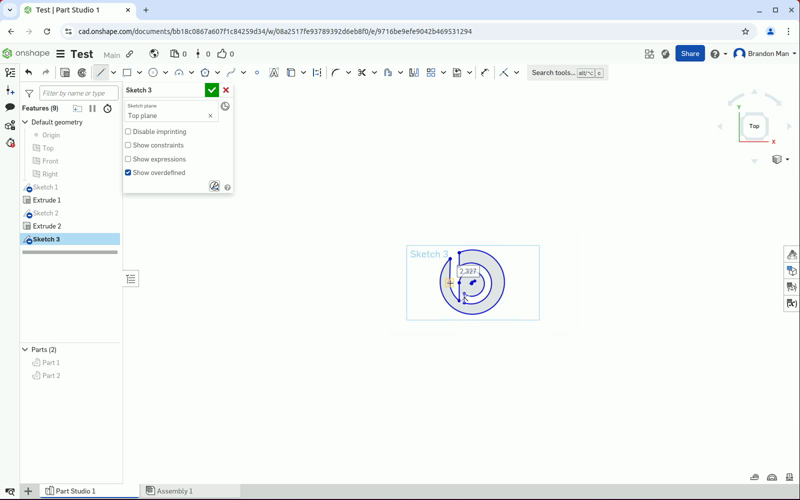
scroll(-6)
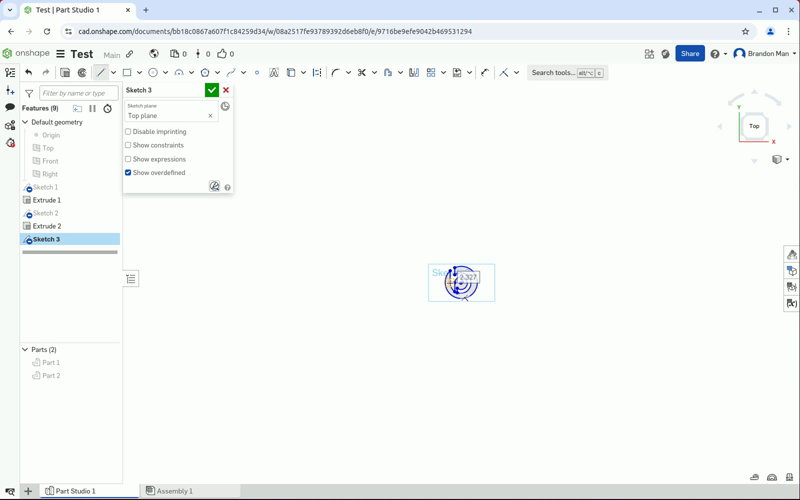
key(esc)
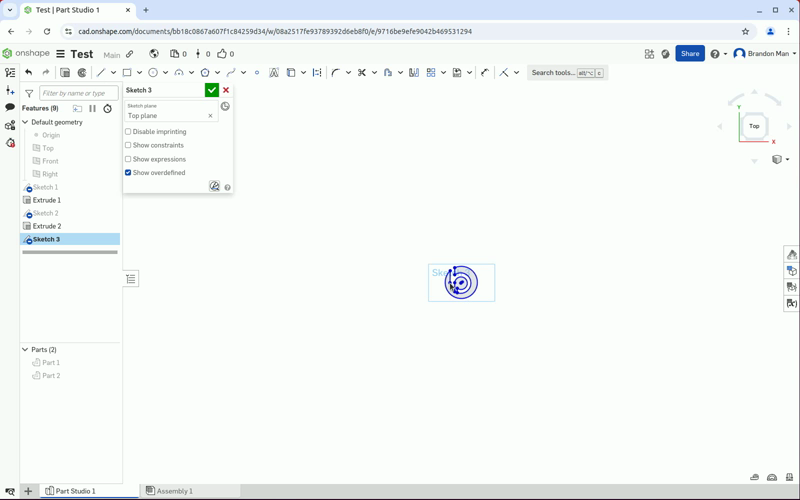
key(c)
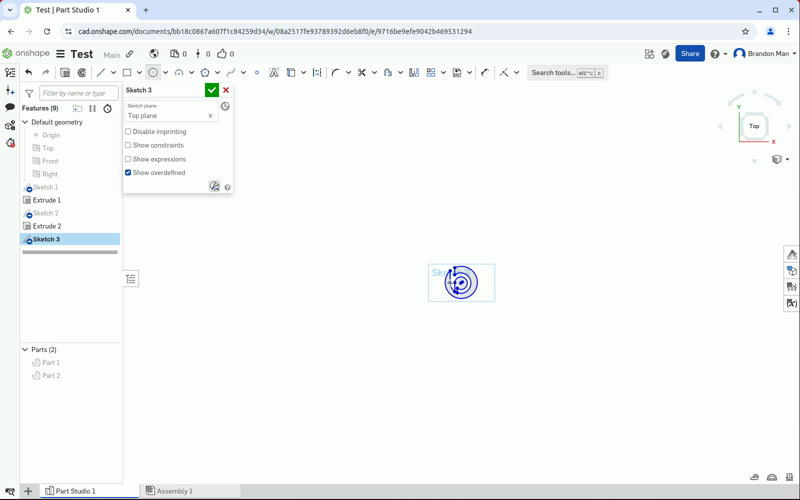
key_down(shift)
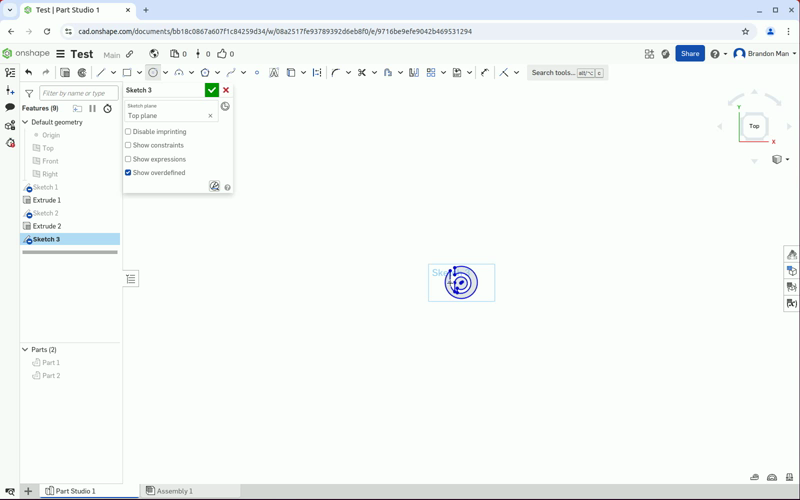
mouse_move(460, 282)
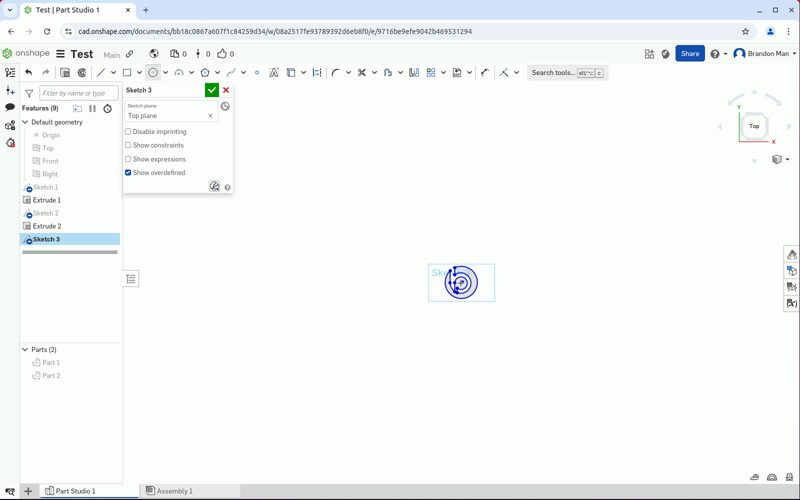
scroll(6)
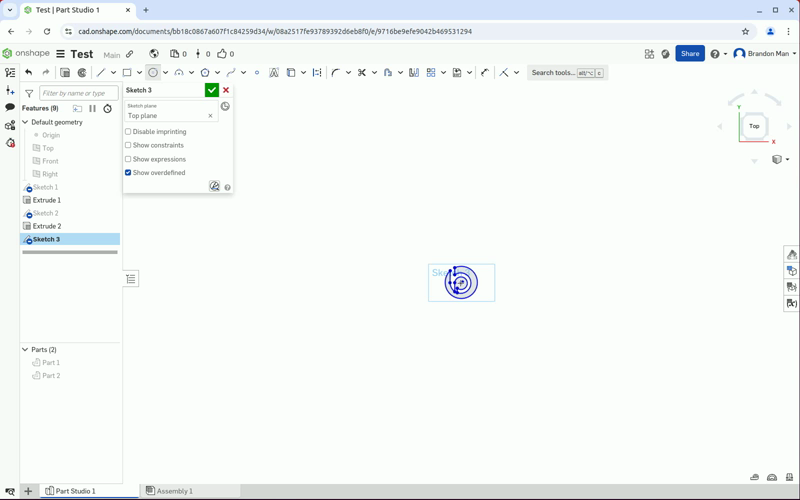
scroll(6)
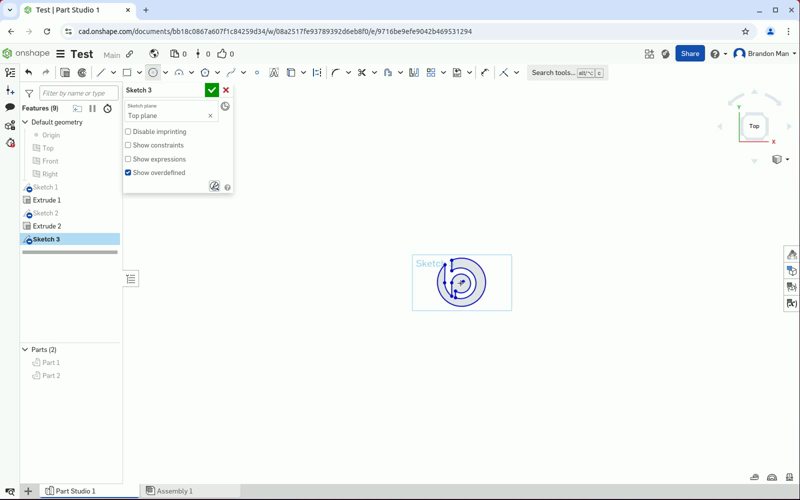
scroll(6)
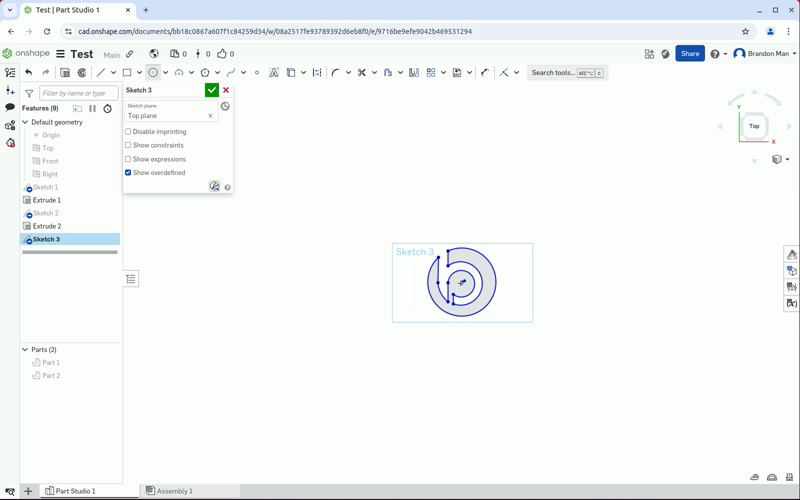
scroll(6)
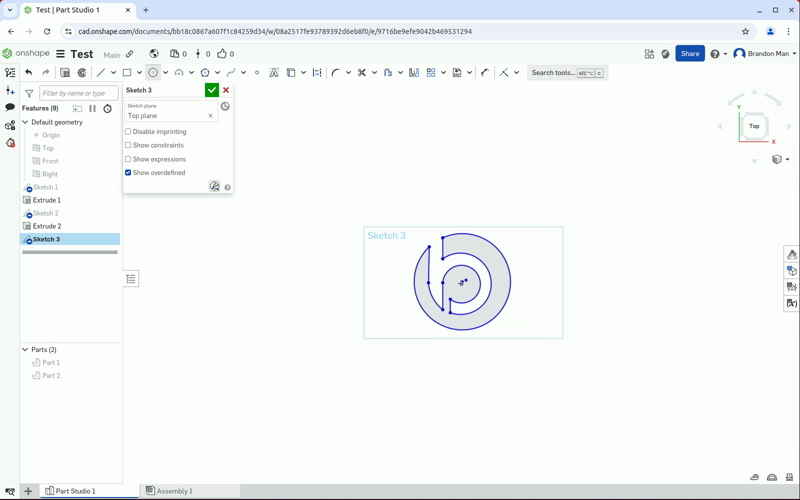
scroll(6)
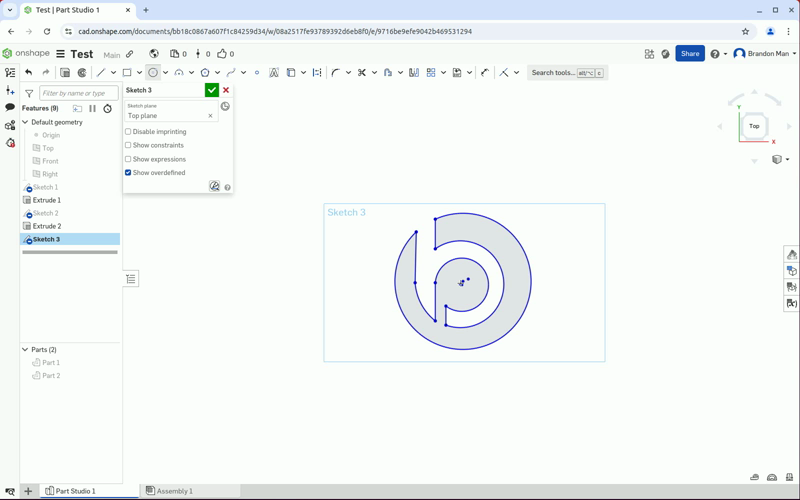
scroll(6)
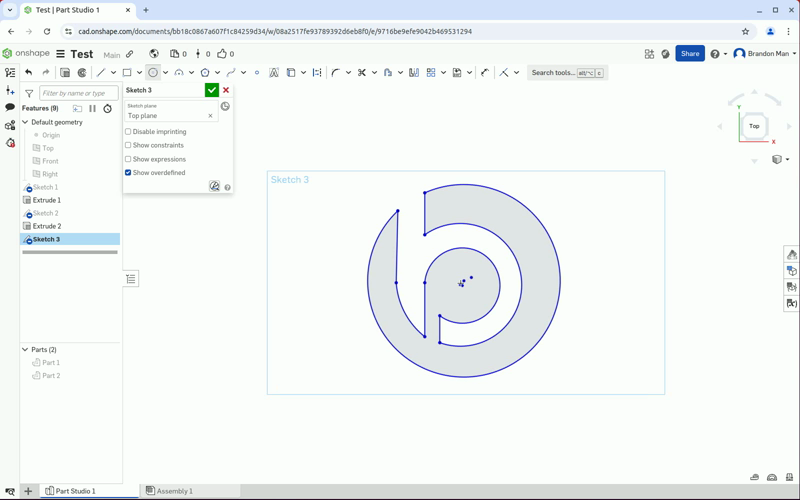
scroll(6)
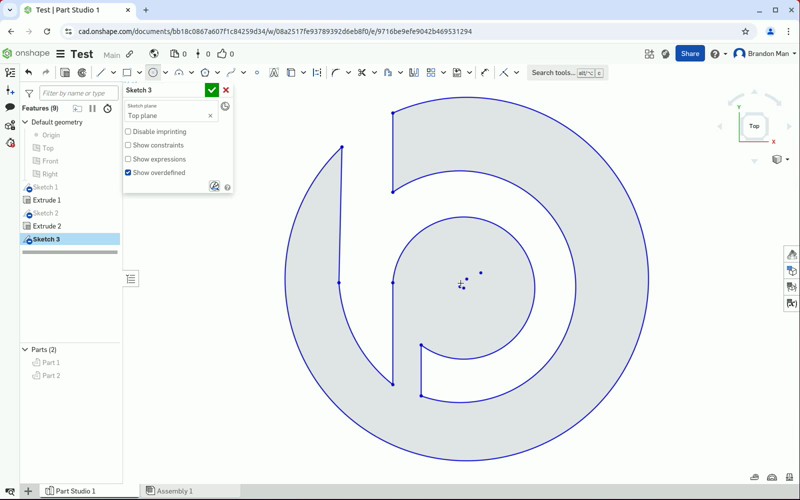
click(460, 282)
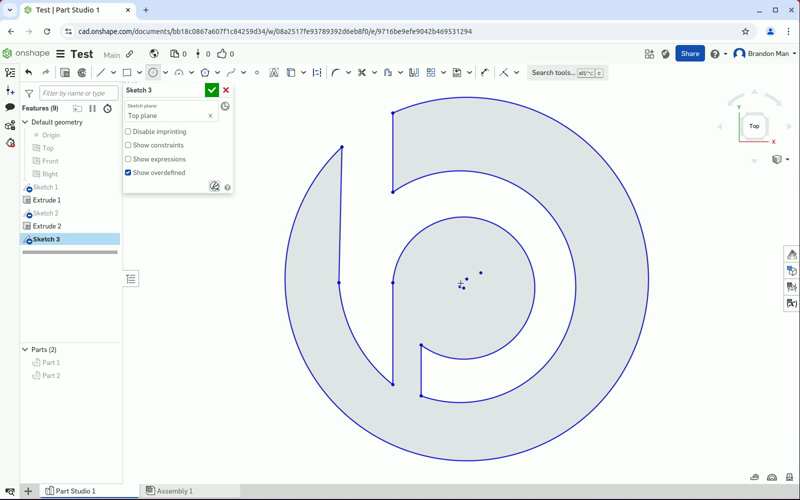
scroll(-6)
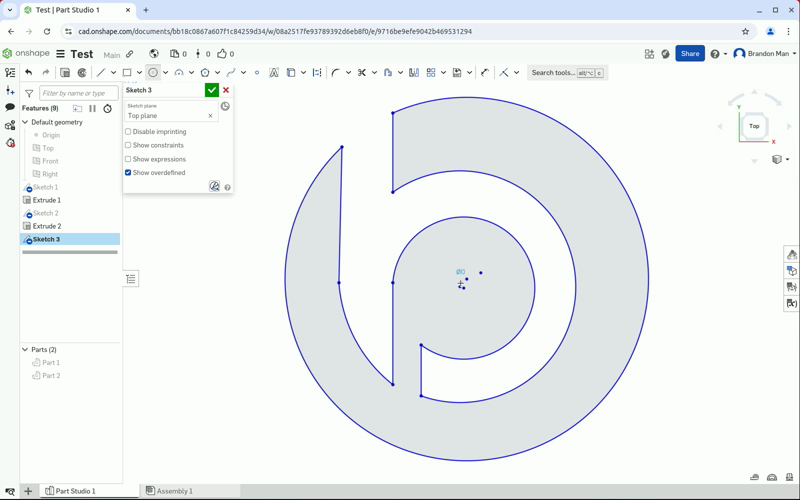
scroll(-6)
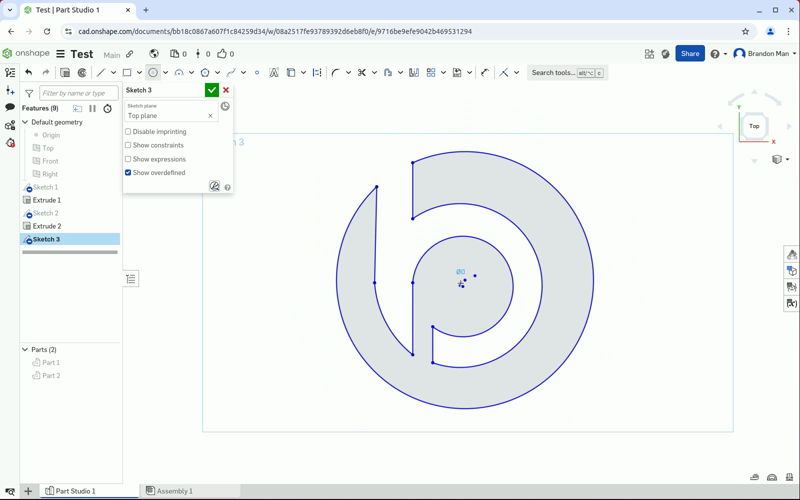
scroll(-6)
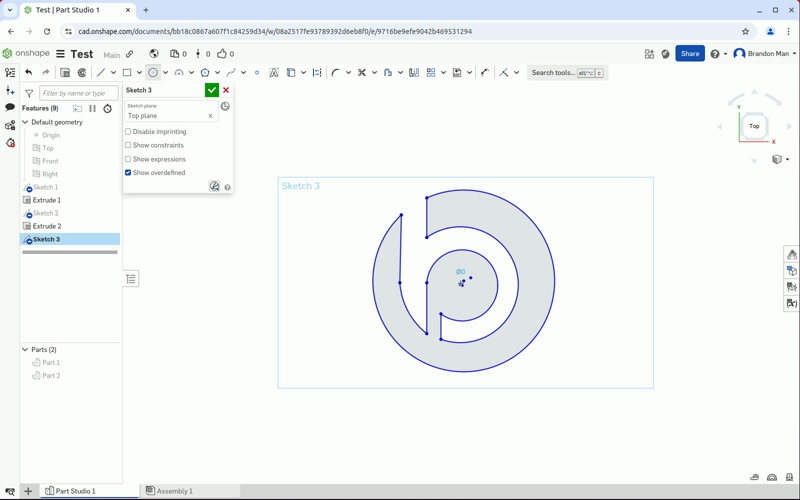
scroll(-6)
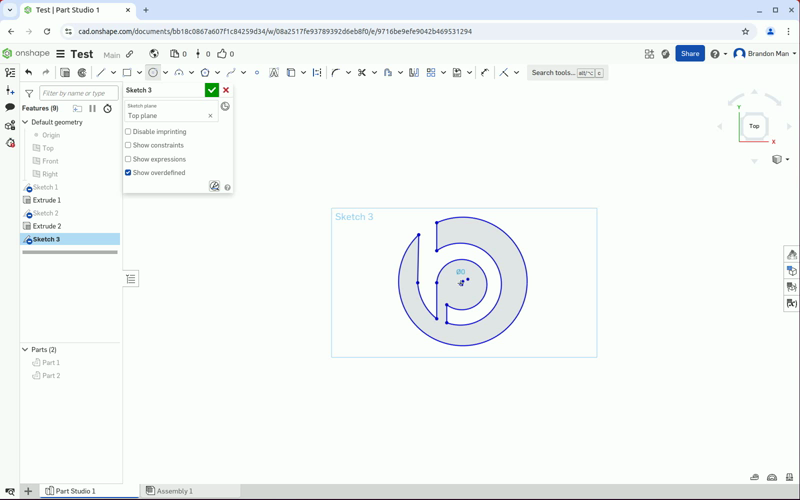
scroll(-6)
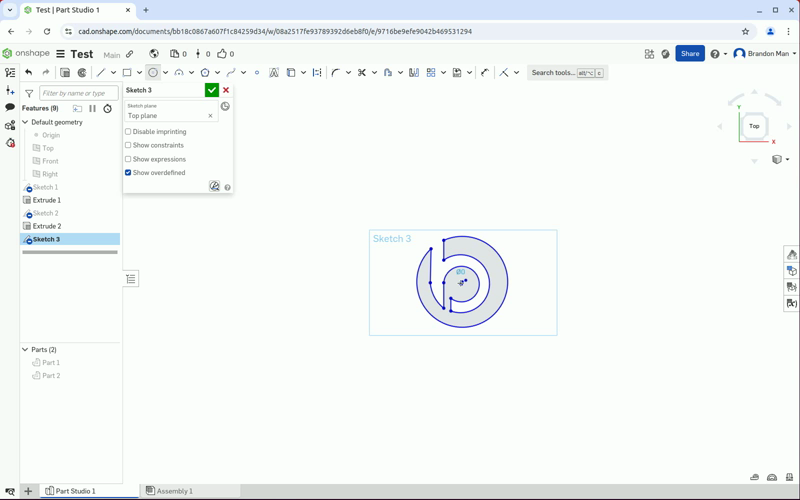
scroll(-6)
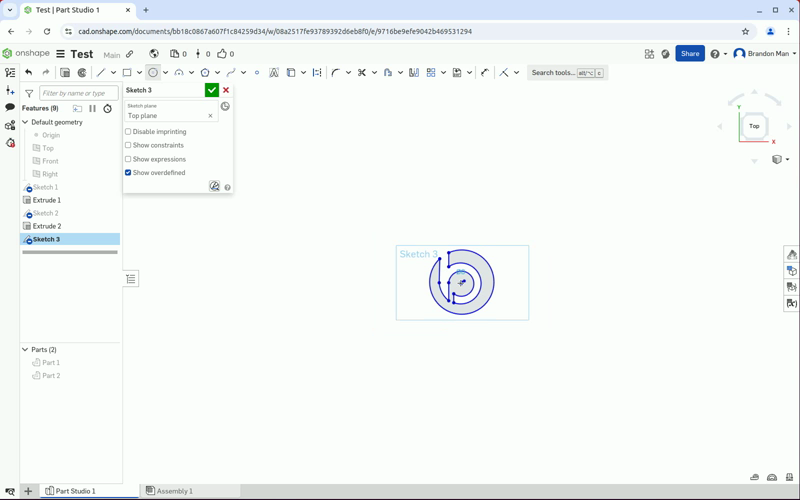
scroll(-6)
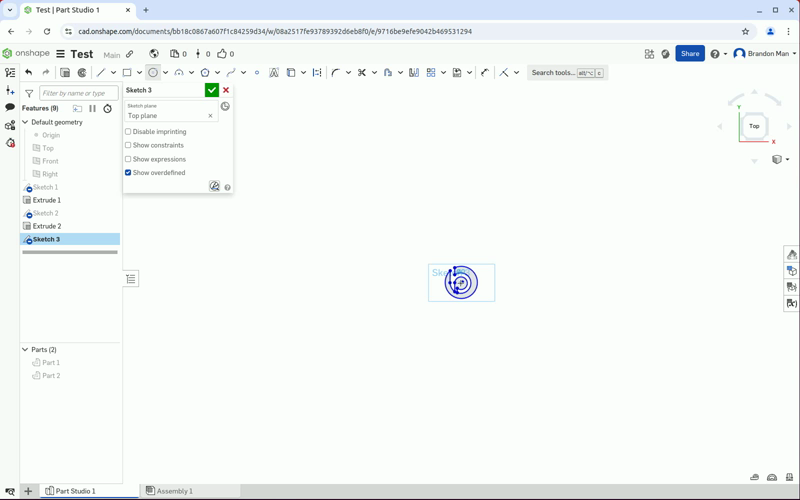
key_up(shift)
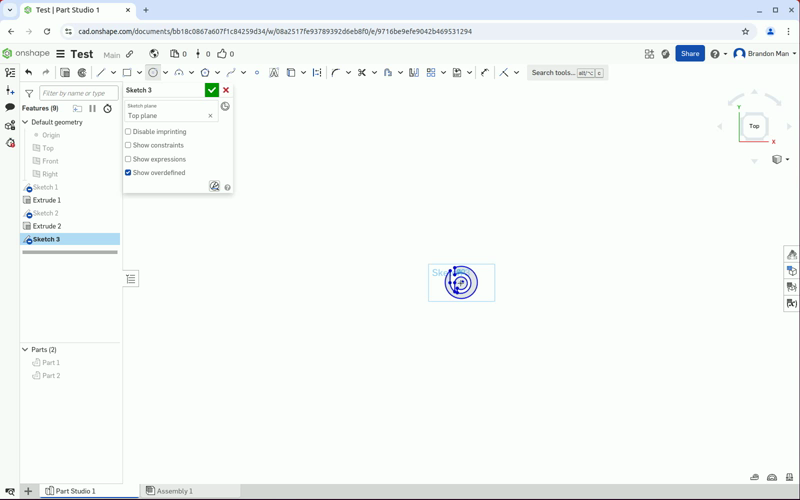
mouse_move(464, 282)
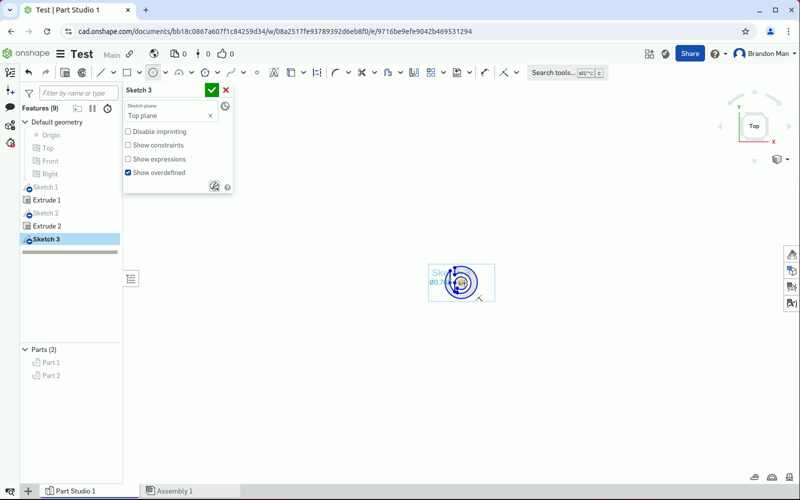
scroll(6)
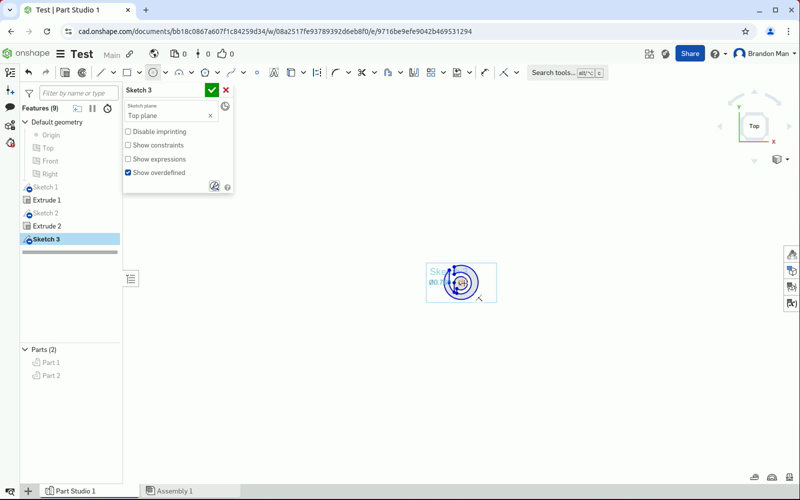
scroll(6)
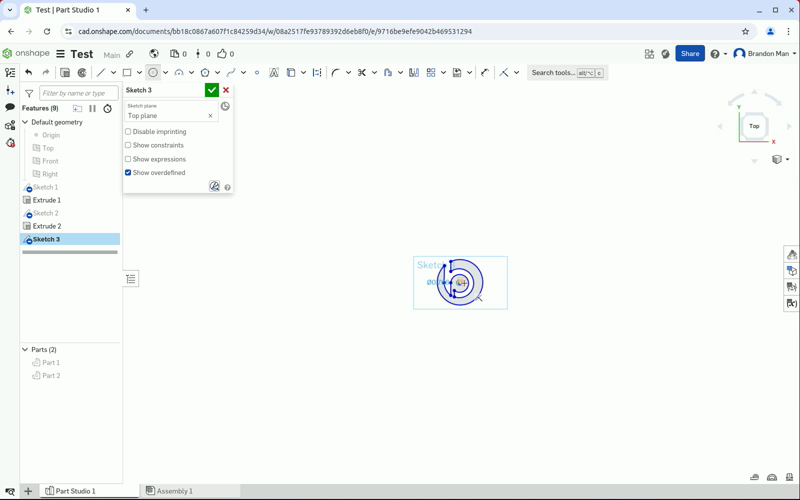
scroll(6)
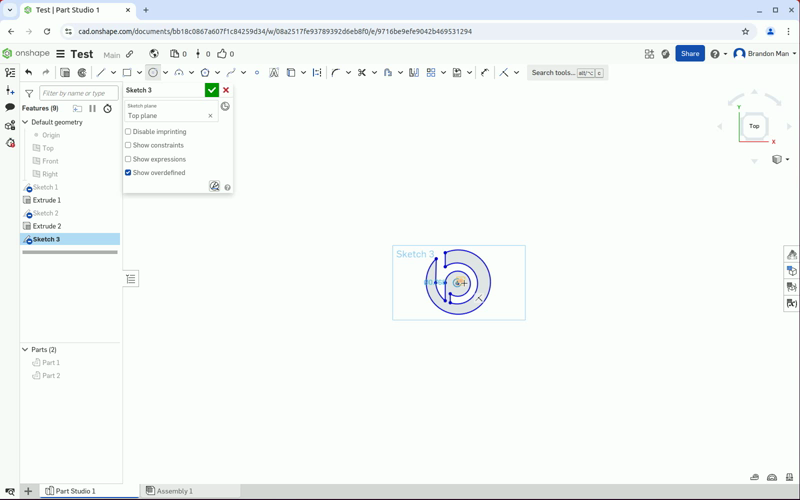
scroll(6)
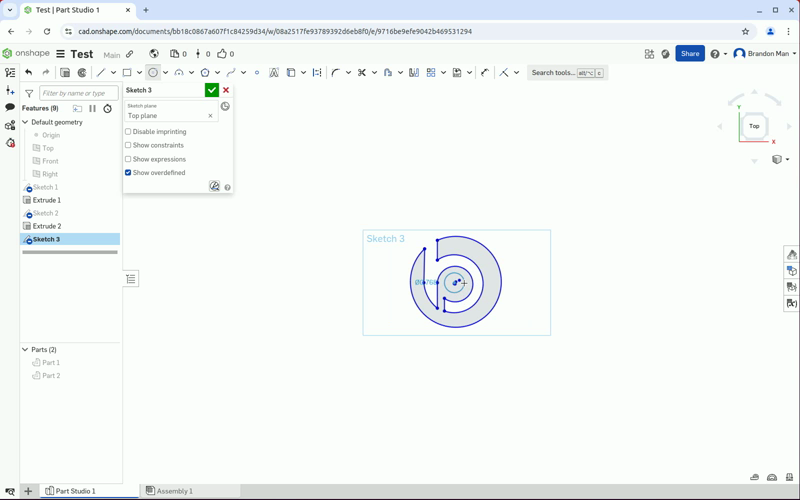
scroll(6)
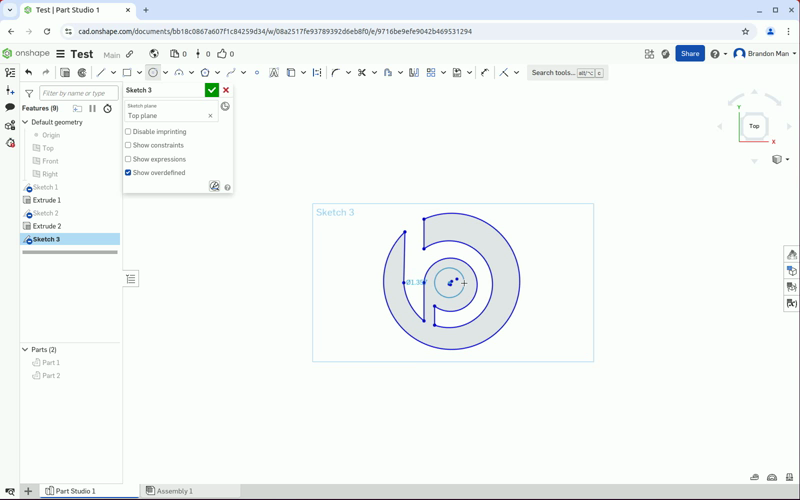
scroll(6)
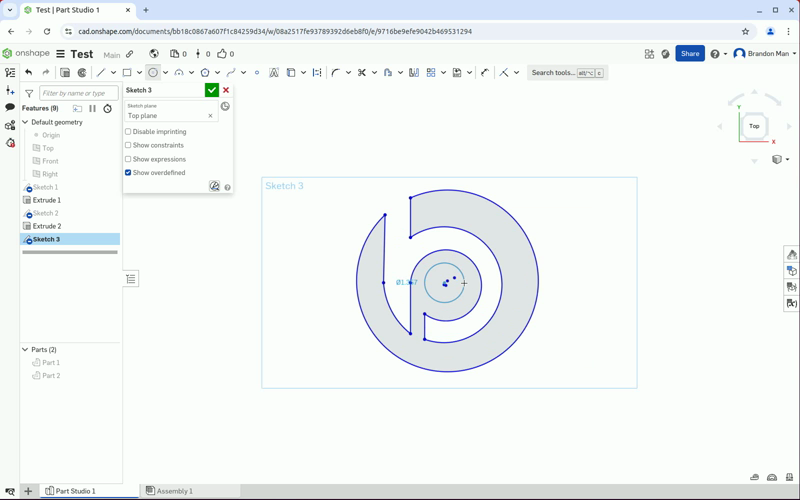
scroll(6)
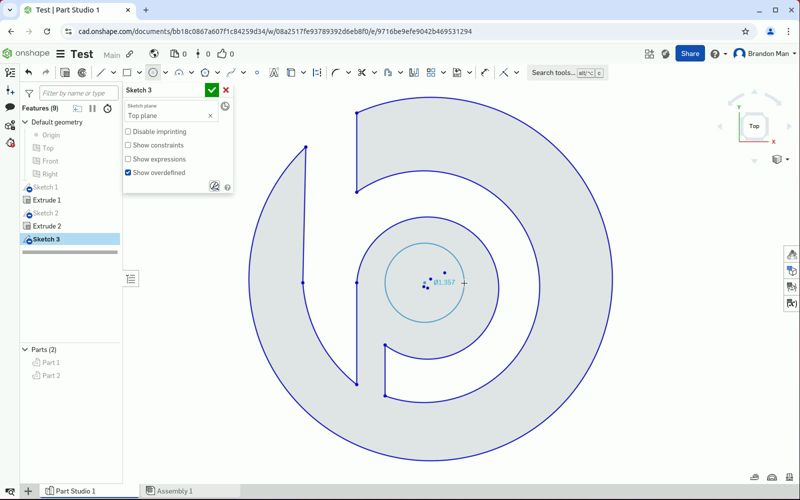
click(464, 282)
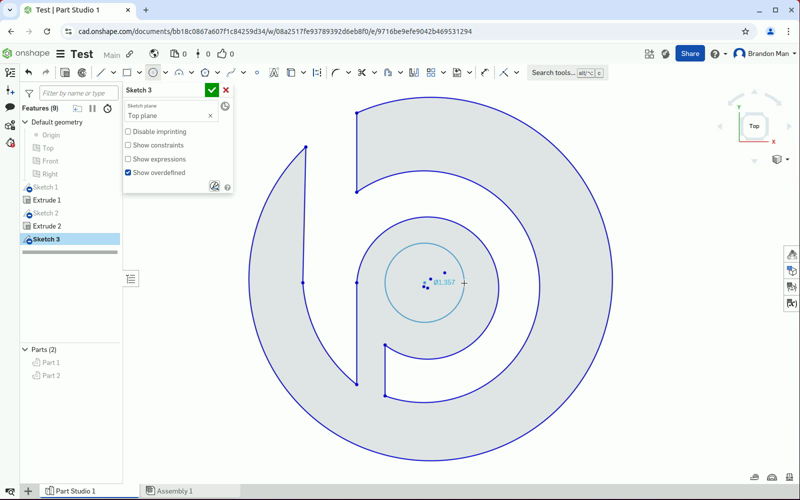
scroll(-6)
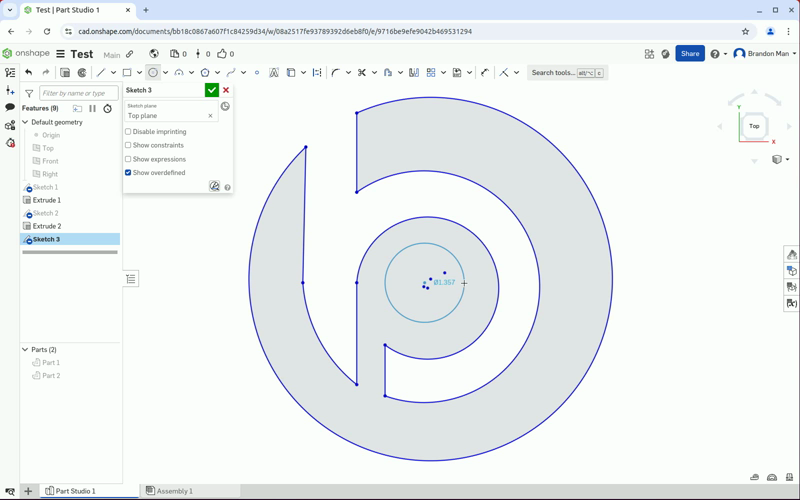
scroll(-6)
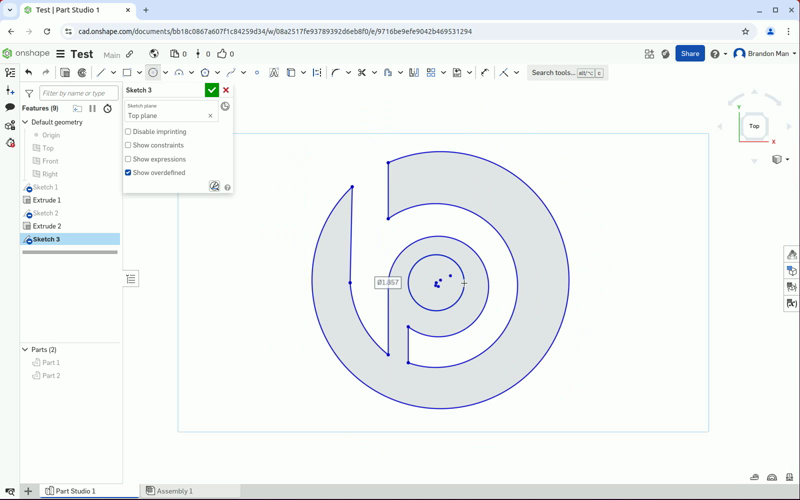
scroll(-6)
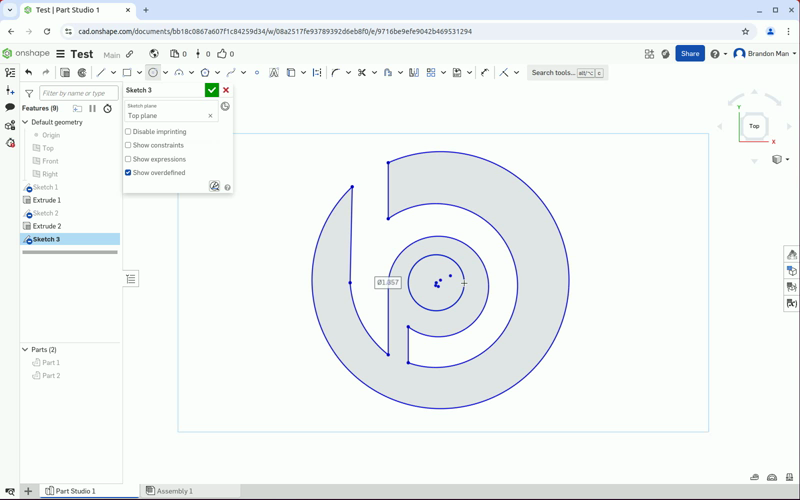
scroll(-6)
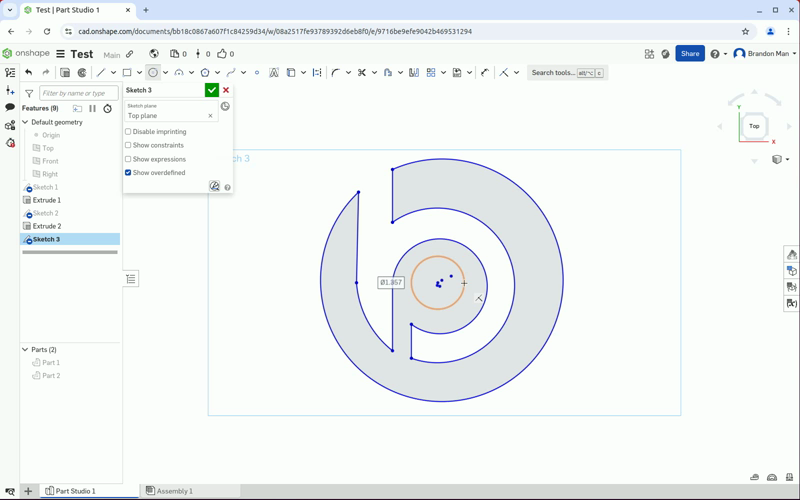
scroll(-6)
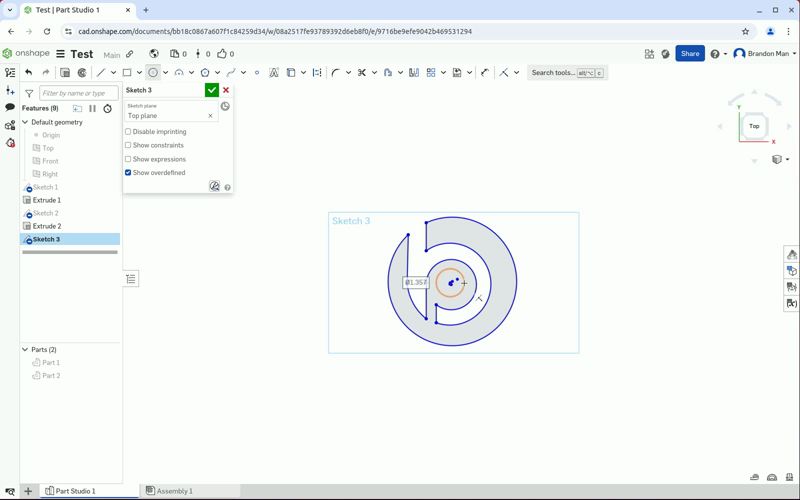
scroll(-6)
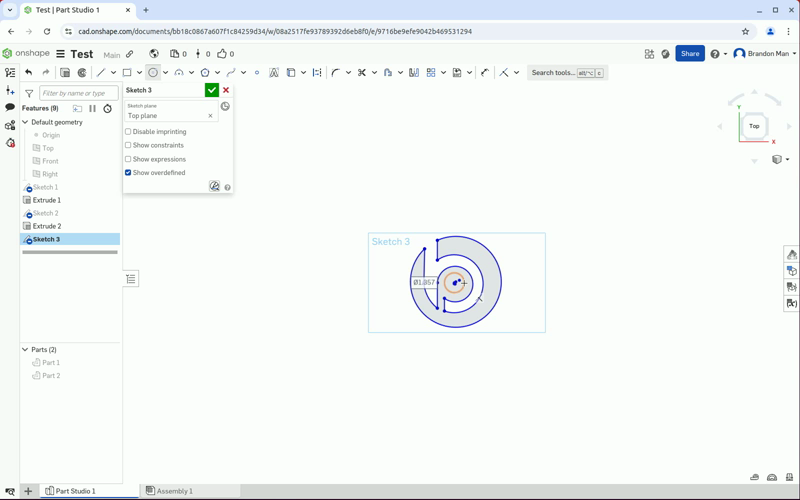
scroll(-6)
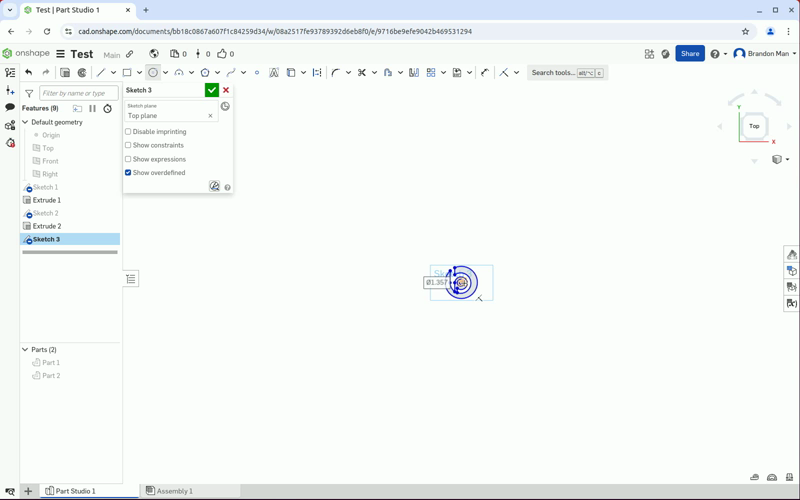
key(esc)
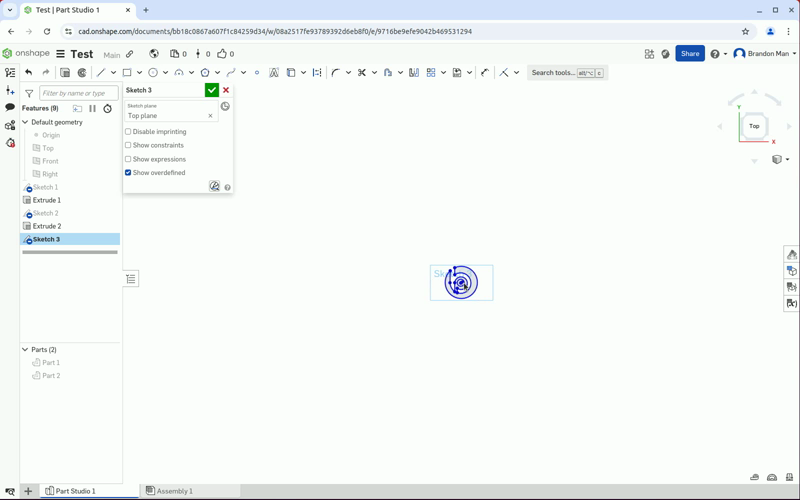
mouse_move(461, 278)
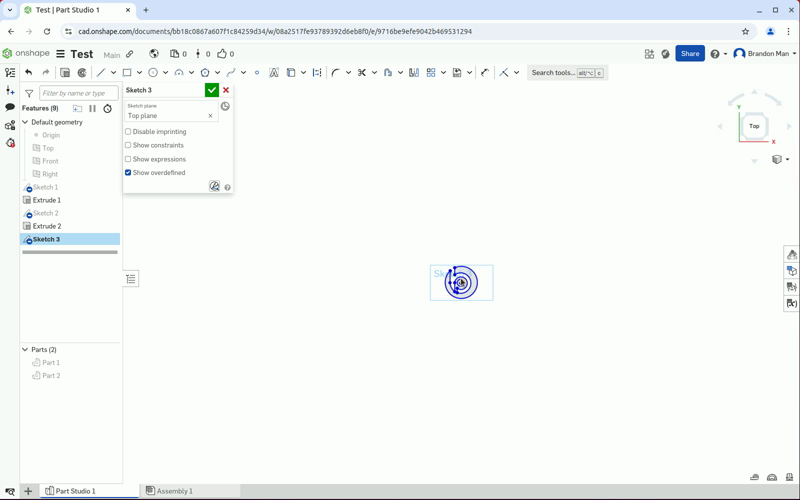
scroll(6)
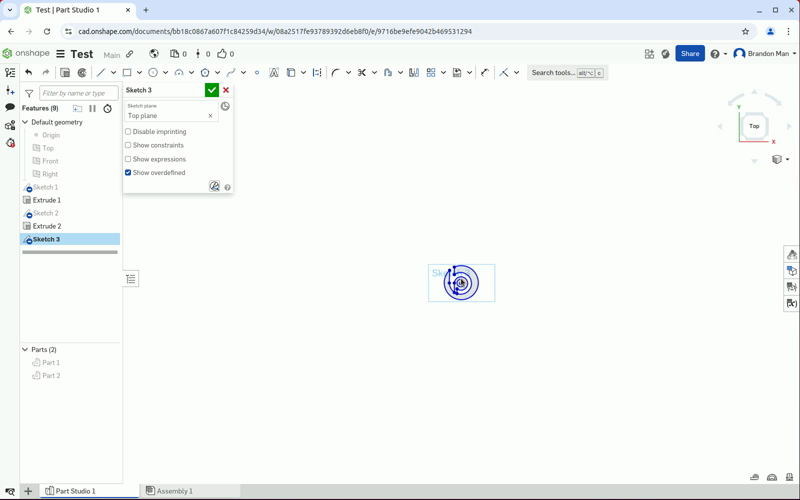
scroll(6)
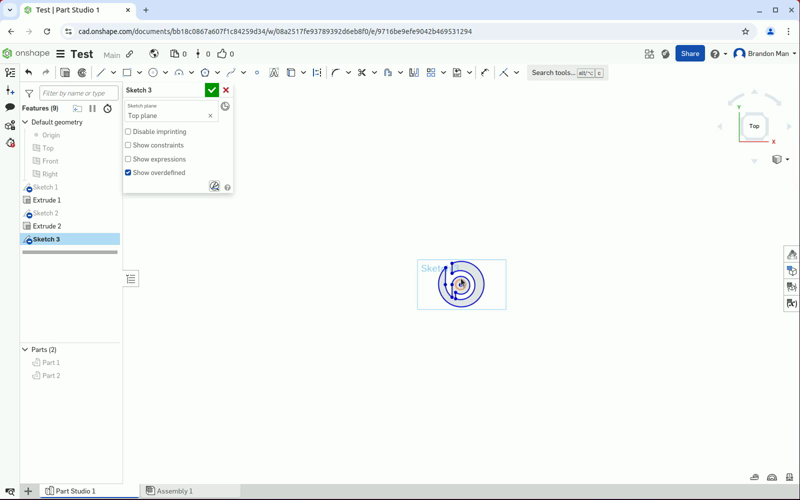
scroll(6)
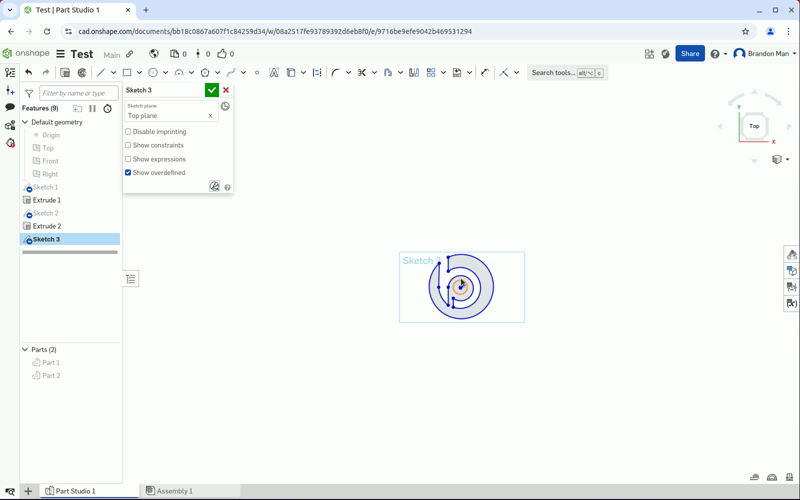
scroll(6)
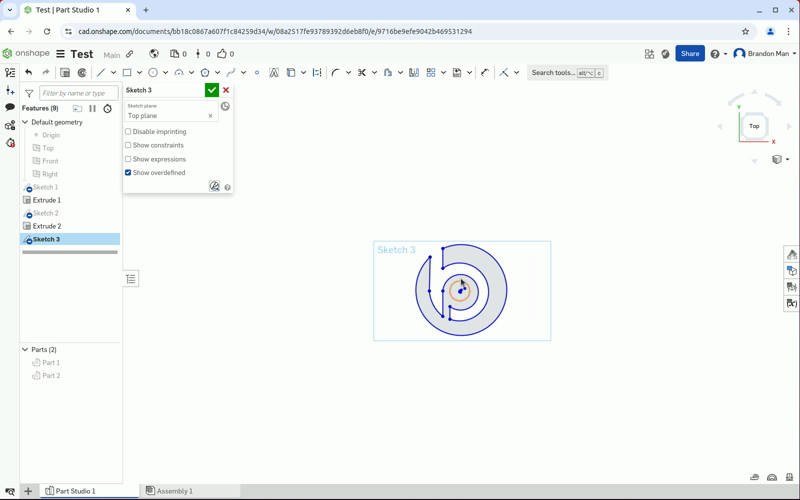
scroll(6)
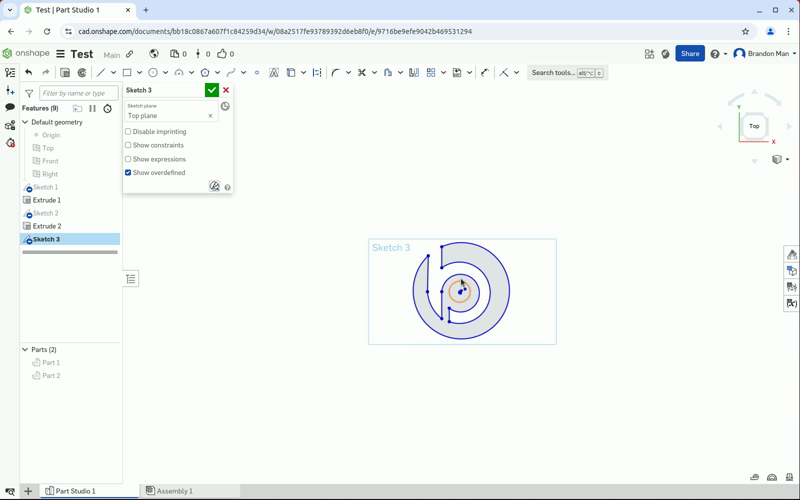
scroll(6)
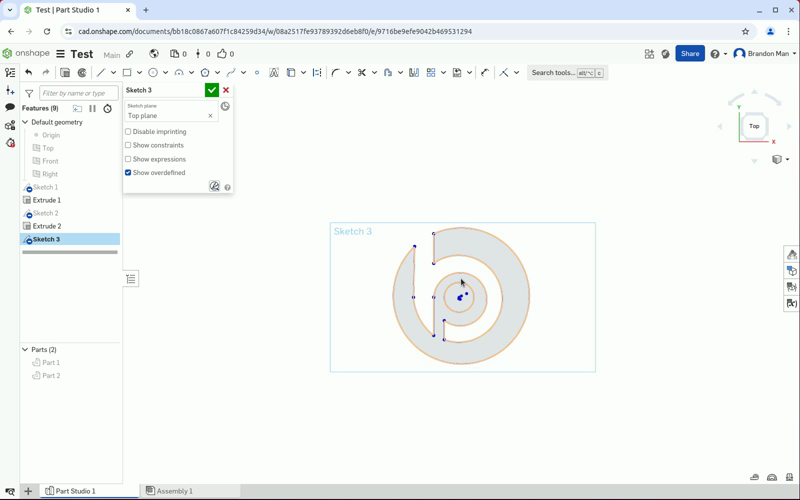
scroll(6)
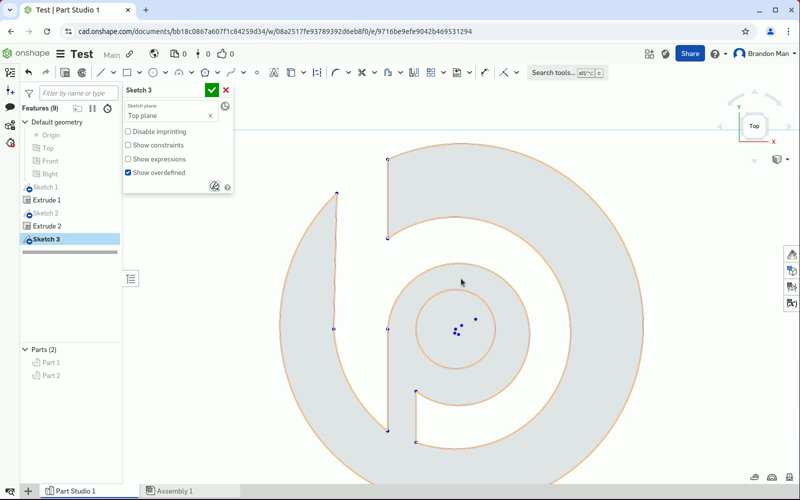
click(461, 278)
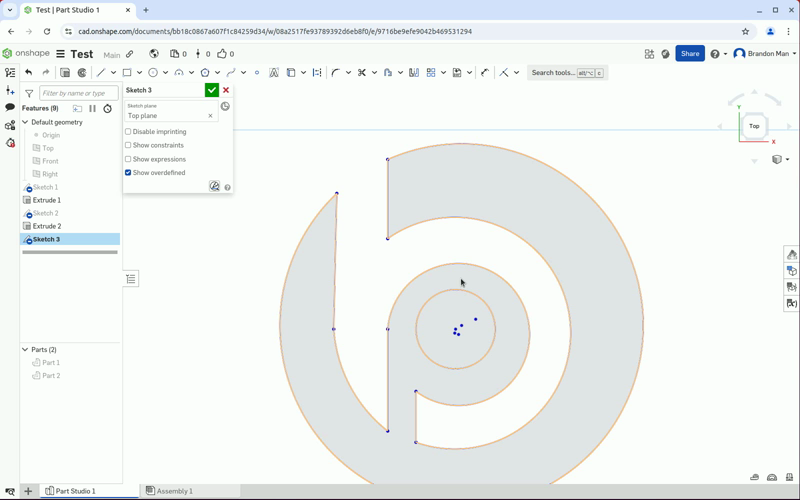
scroll(-6)
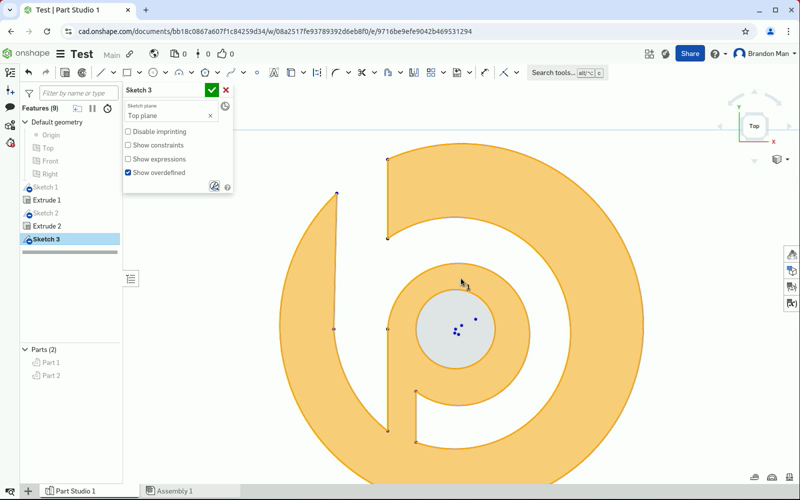
scroll(-6)
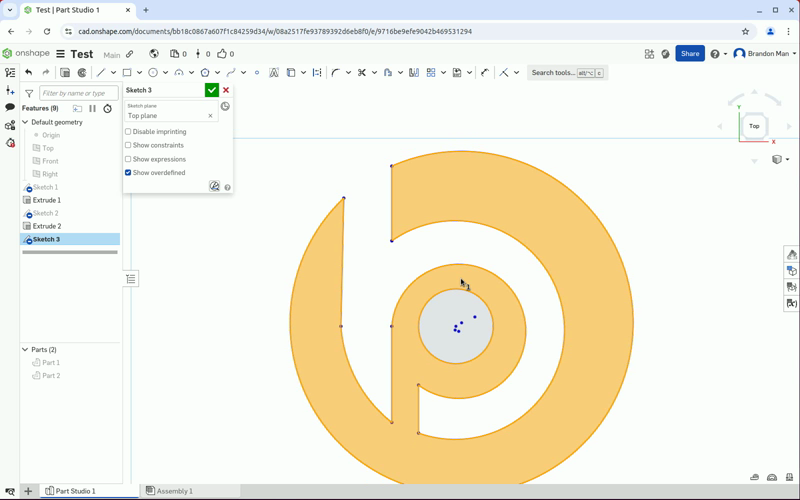
scroll(-6)
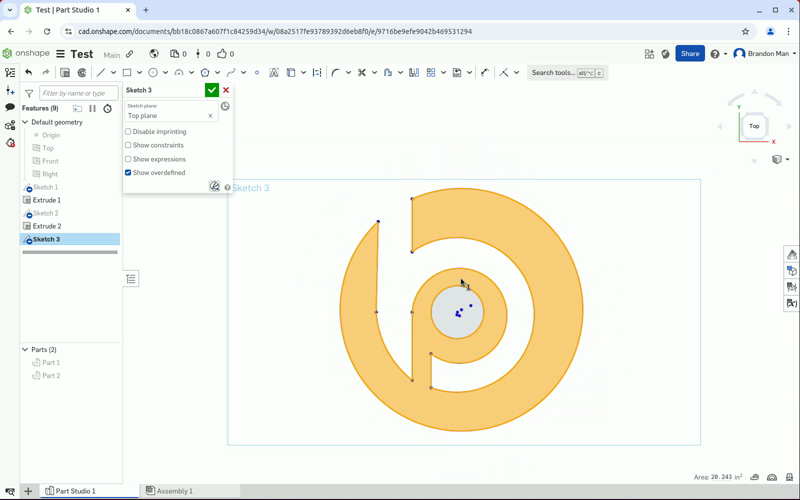
scroll(-6)
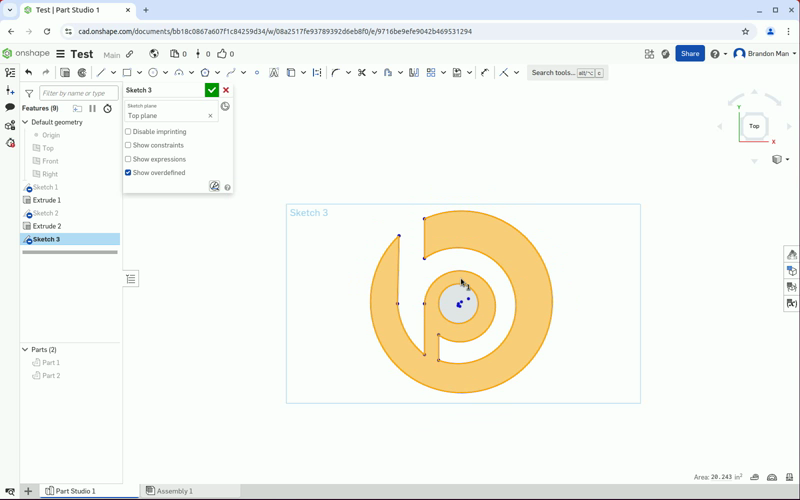
scroll(-6)
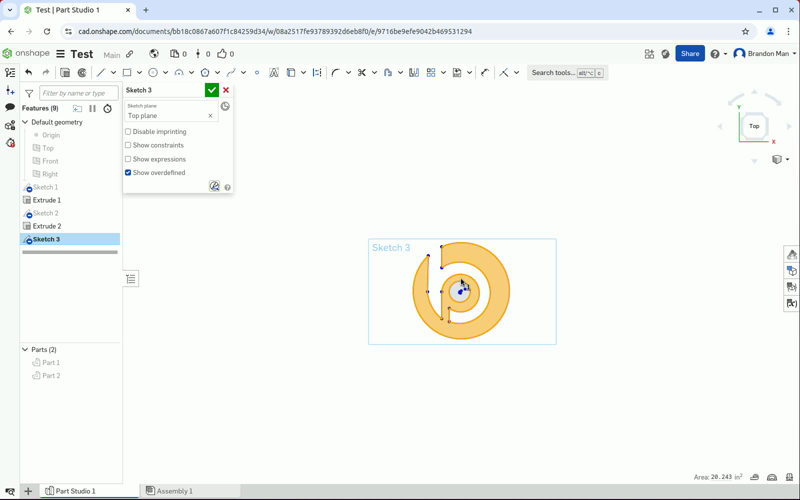
scroll(-6)
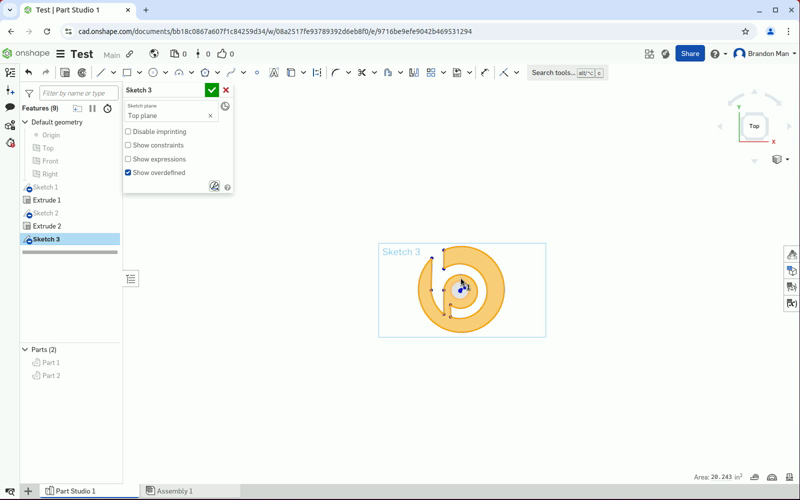
scroll(-6)
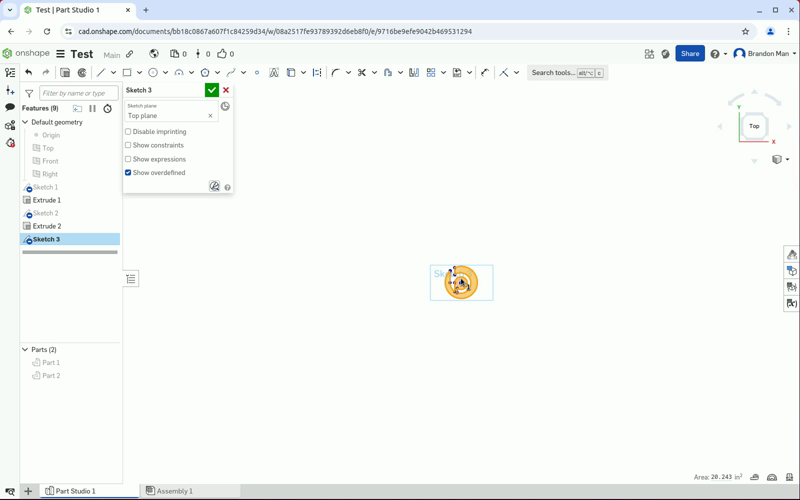
mouse_move(73, 352)
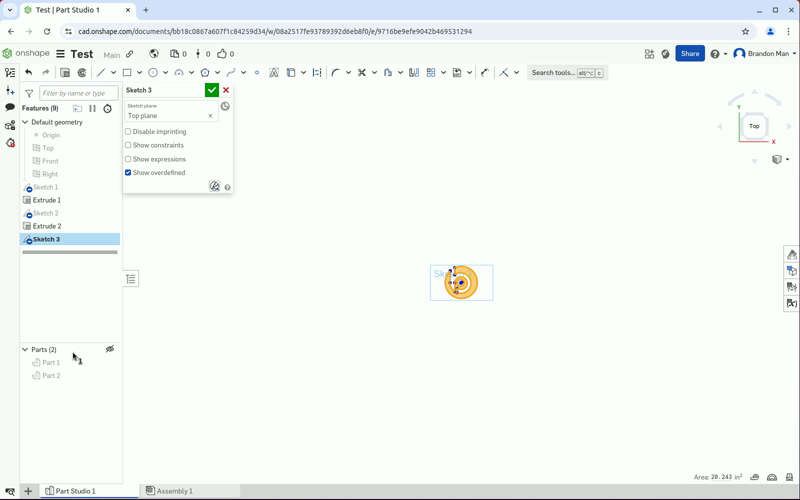
key(shift+y)
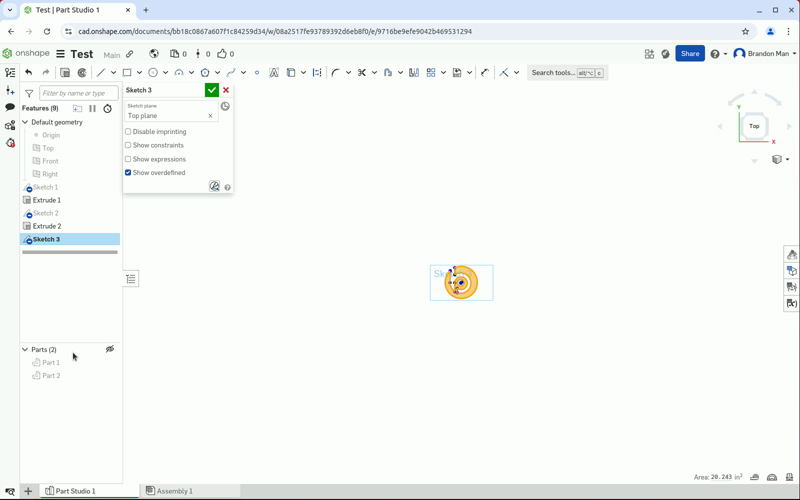
key(shift+e)
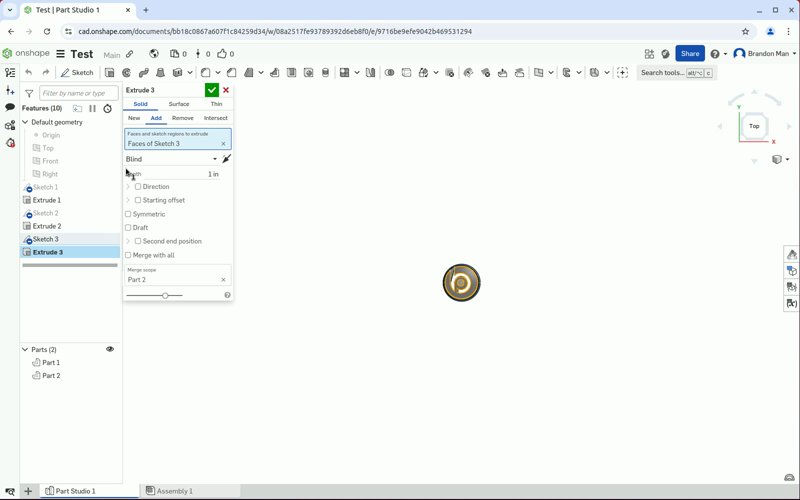
mouse_move(143, 106)
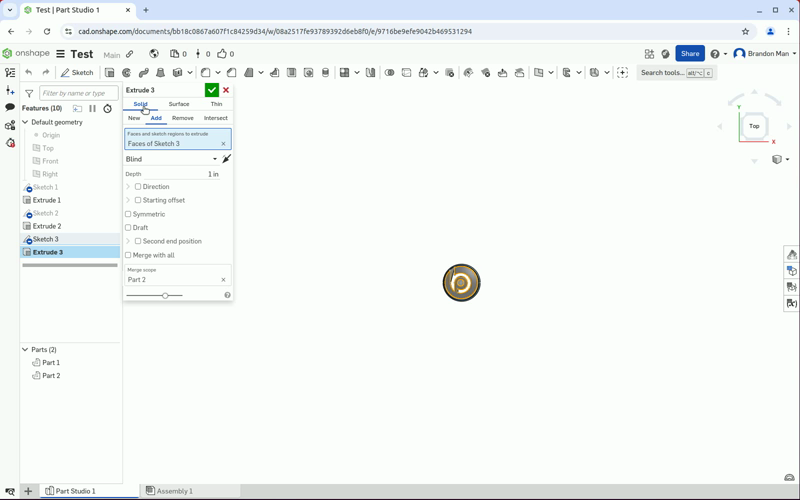
click(143, 106)
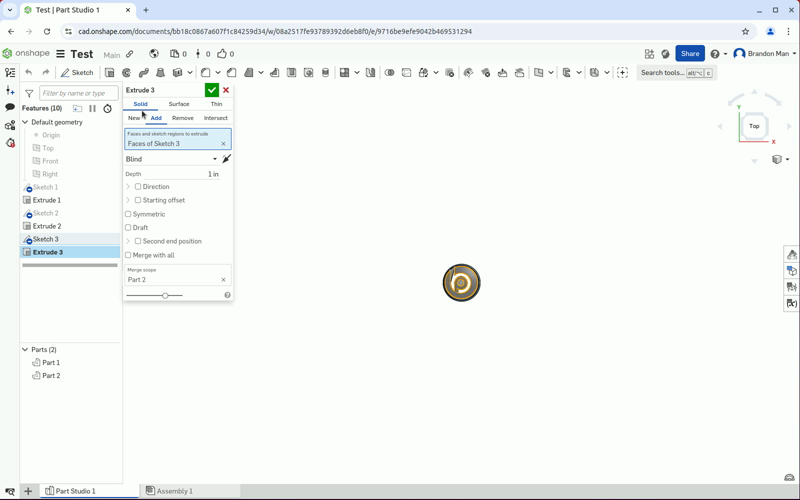
mouse_move(137, 120)
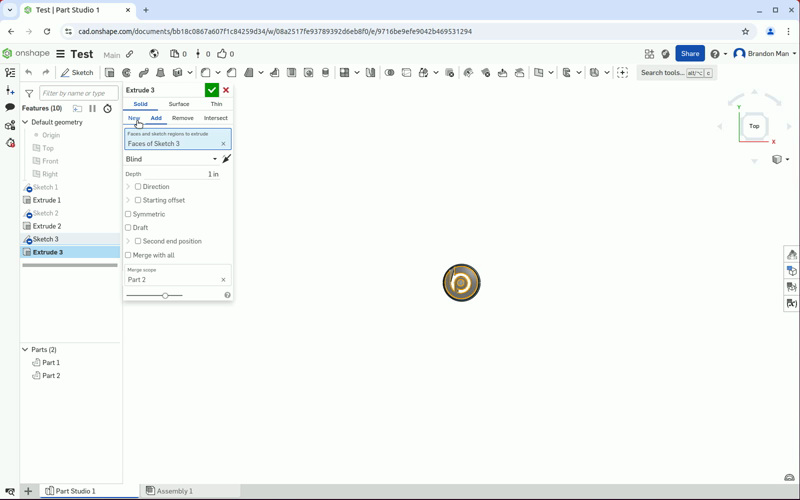
click(137, 120)
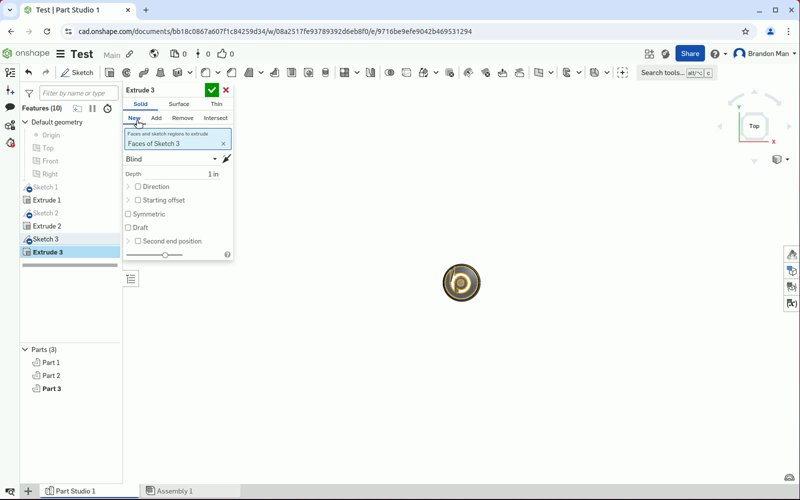
key(tab, 4)
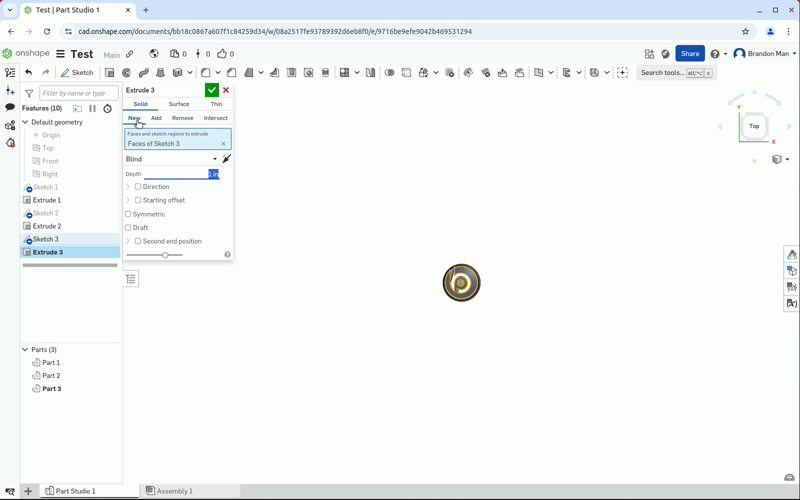
text(-0.241)
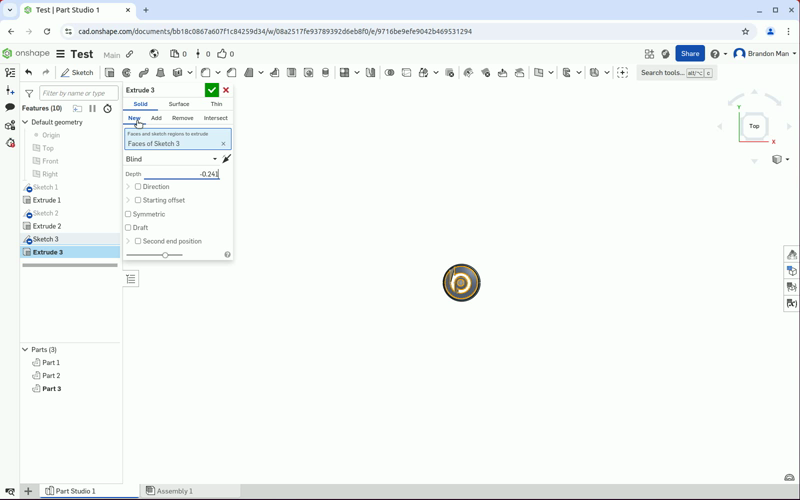
key(enter)
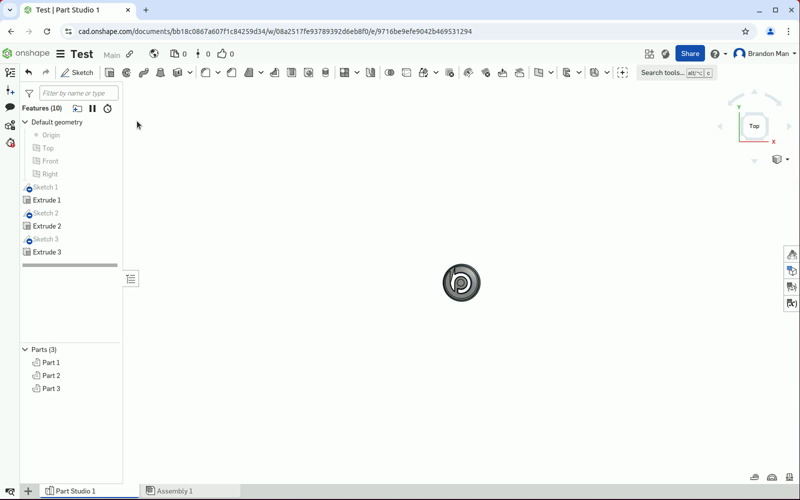
key(shift+h)
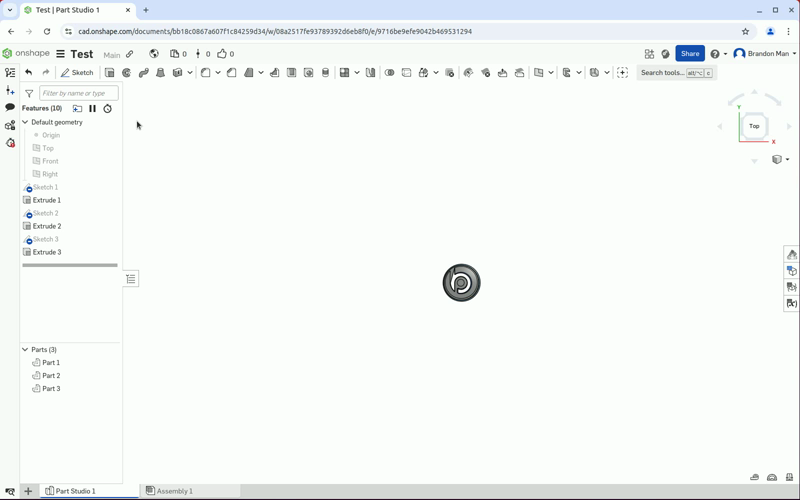
key(shift+h)
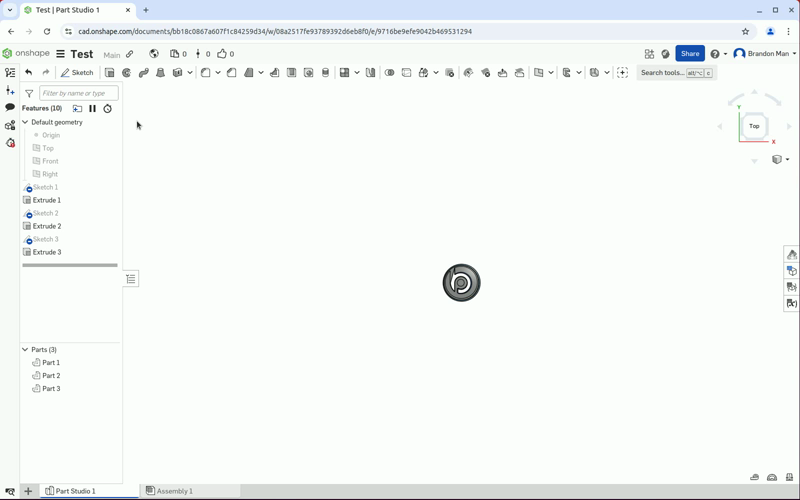
mouse_move(73, 189)
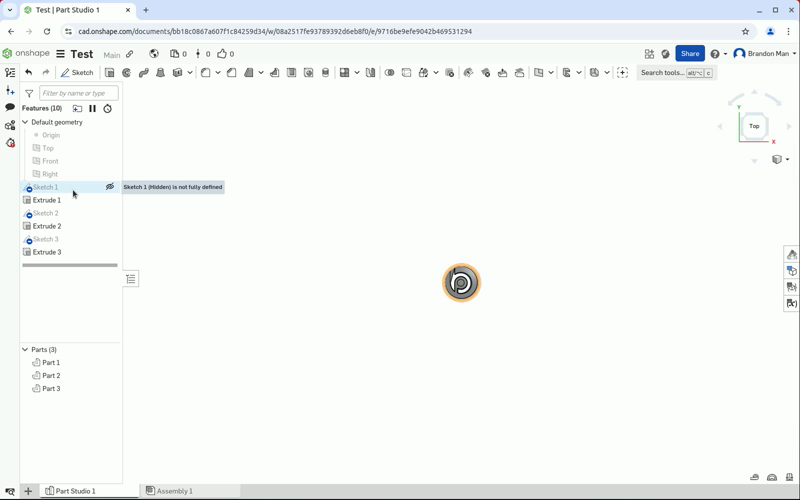
click(73, 189)
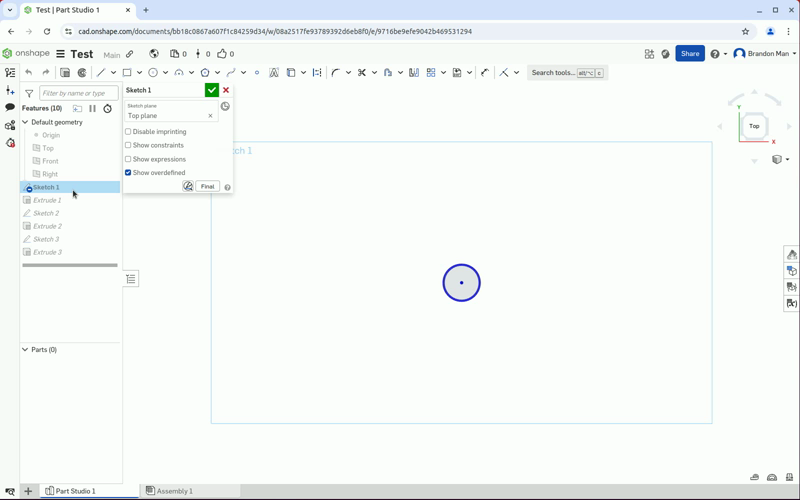
mouse_move(229, 92)
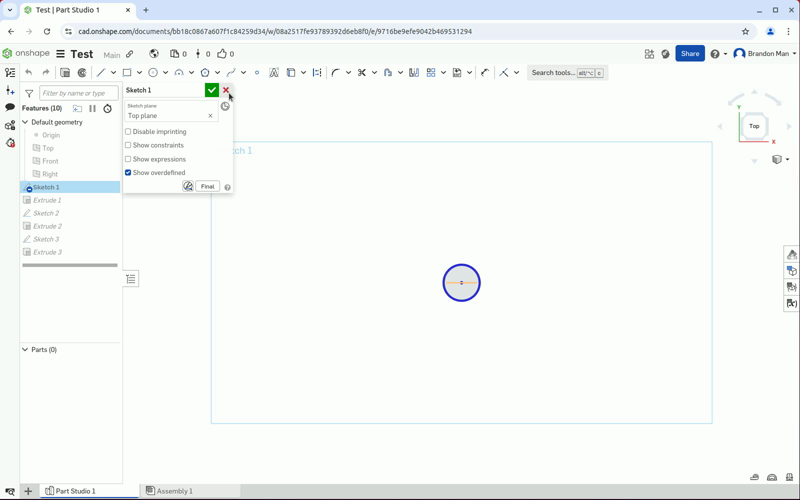
click(229, 92)
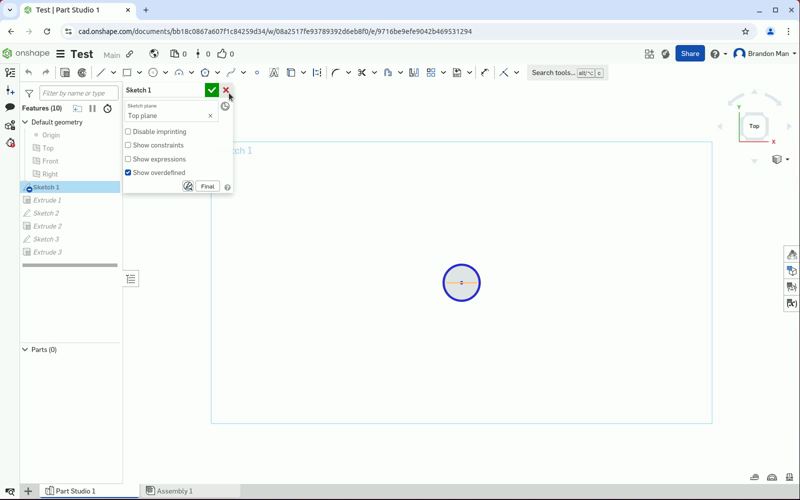
key(shift+s)
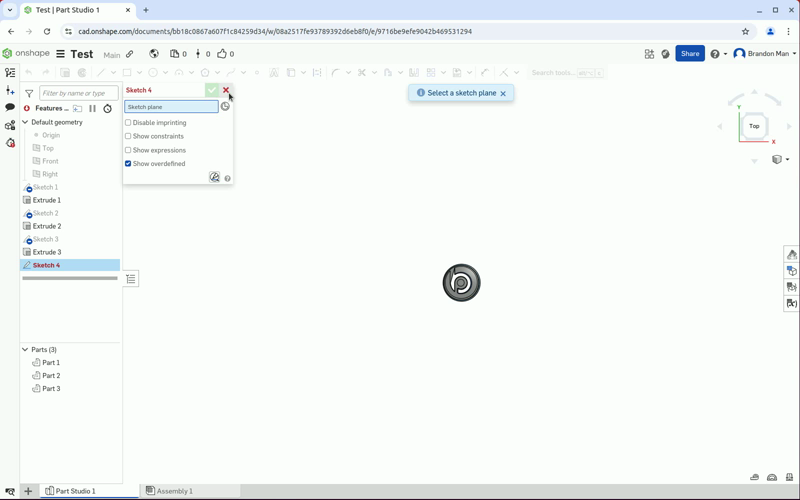
mouse_move(73, 150)
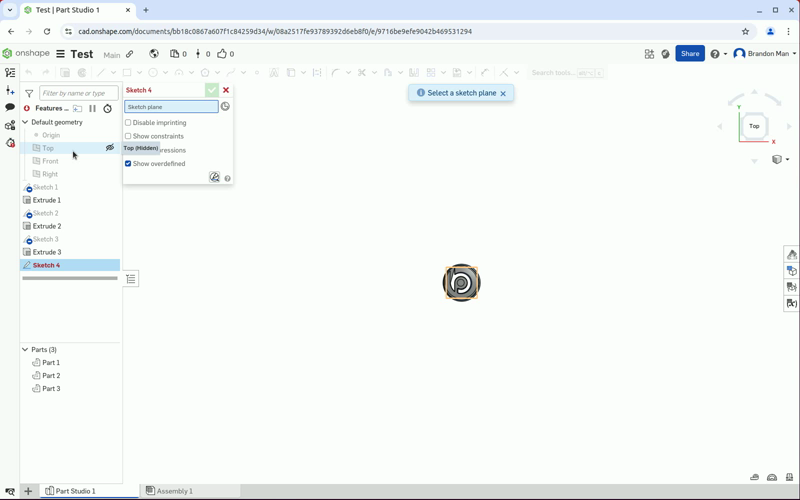
click(73, 150)
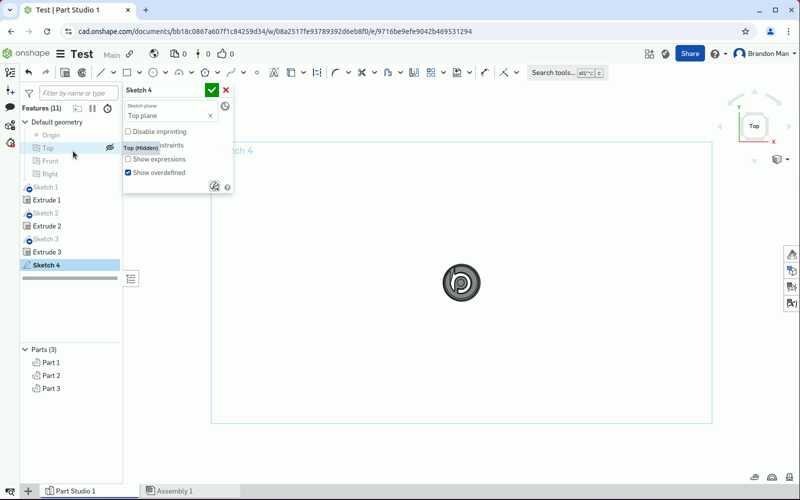
mouse_move(73, 352)
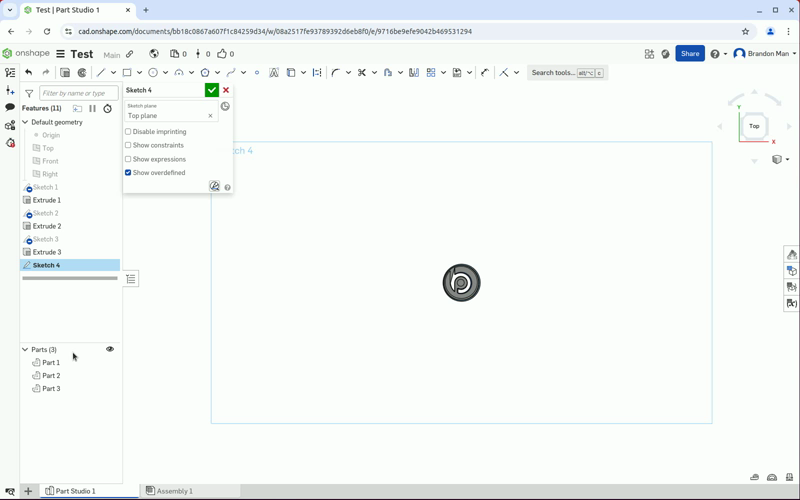
key(y)
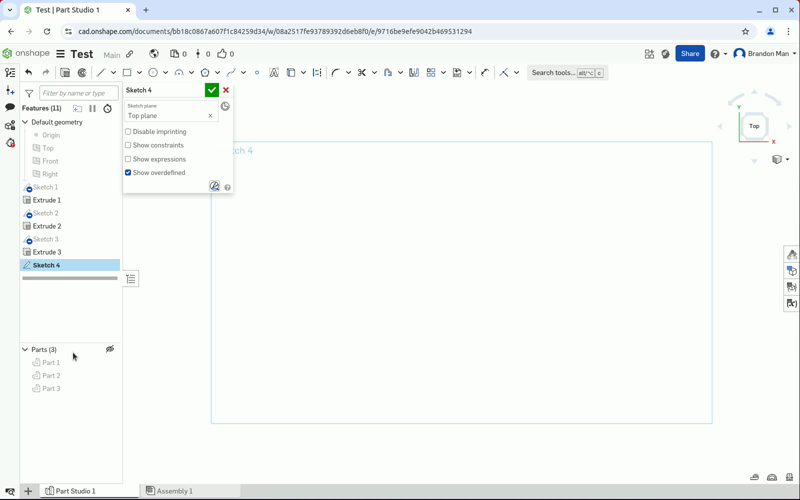
key(c)
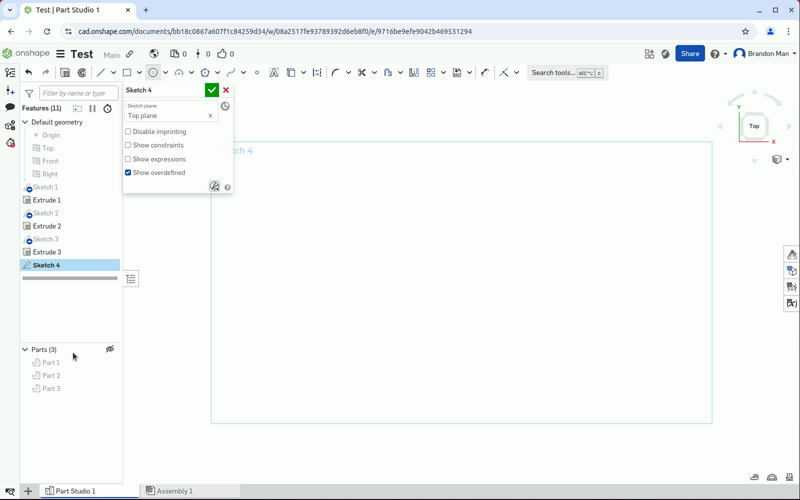
key_down(shift)
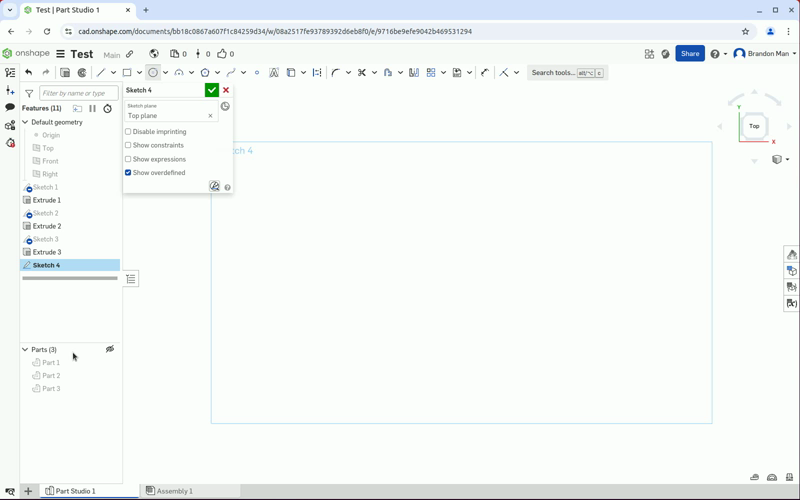
mouse_move(461, 282)
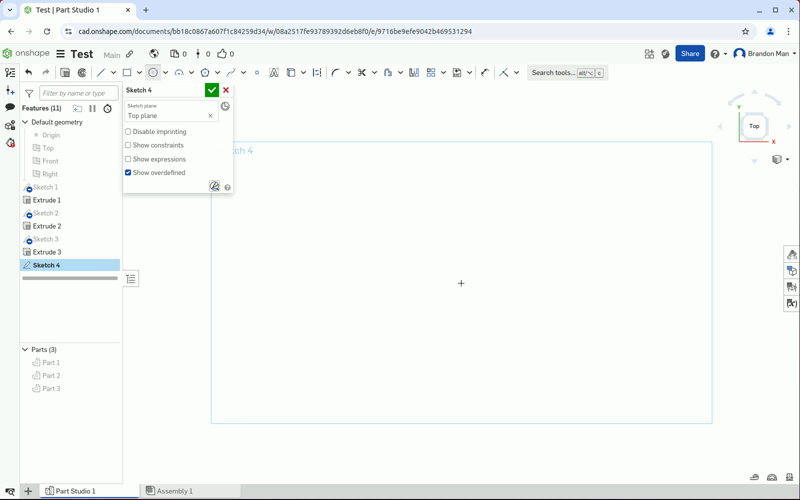
click(461, 282)
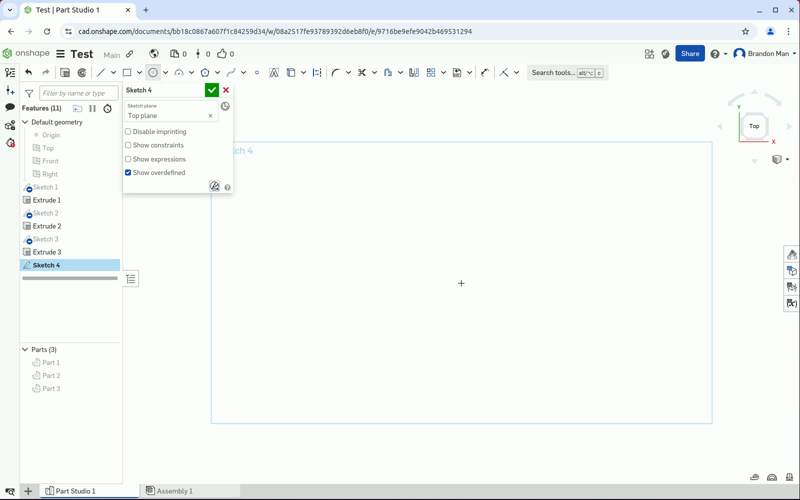
key_up(shift)
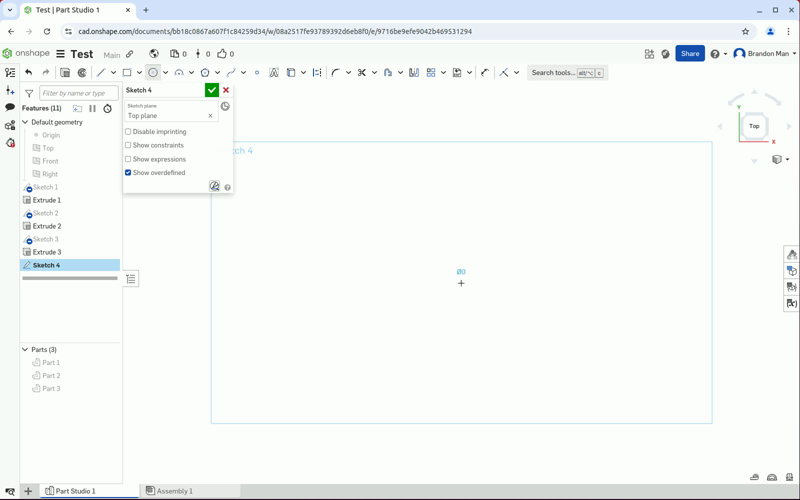
mouse_move(465, 282)
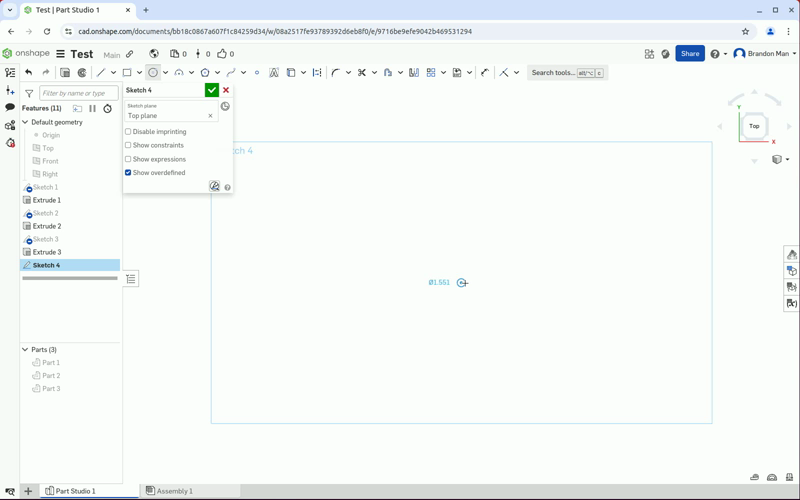
click(465, 282)
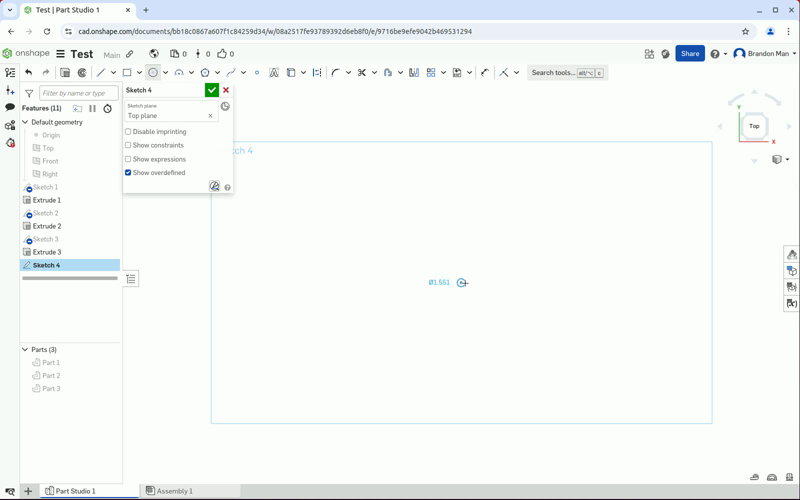
key(esc)
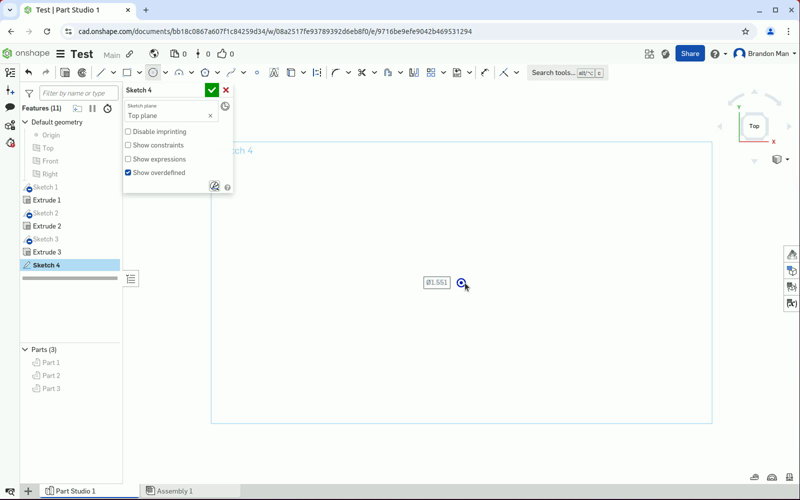
mouse_move(459, 279)
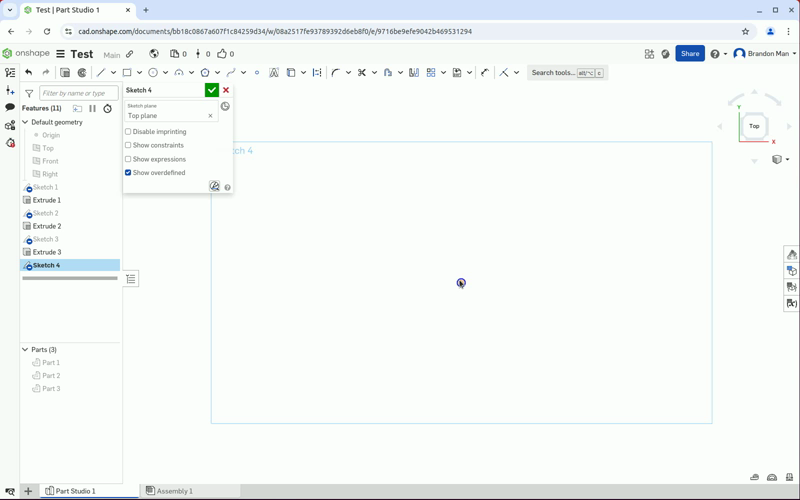
scroll(6)
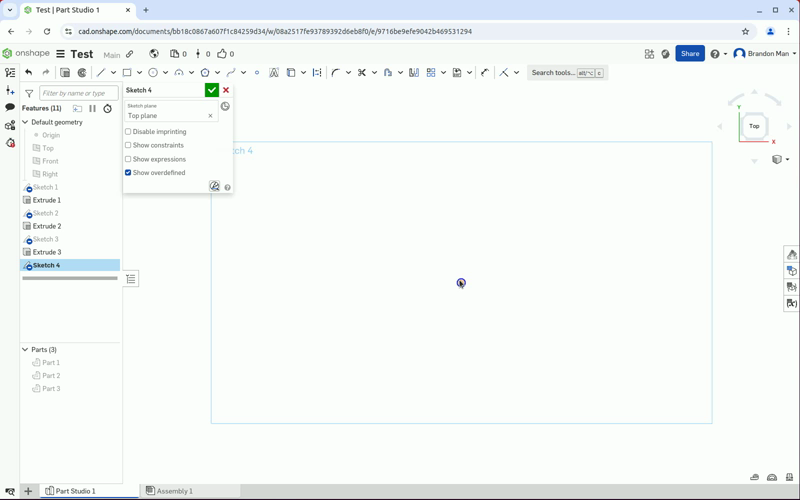
scroll(6)
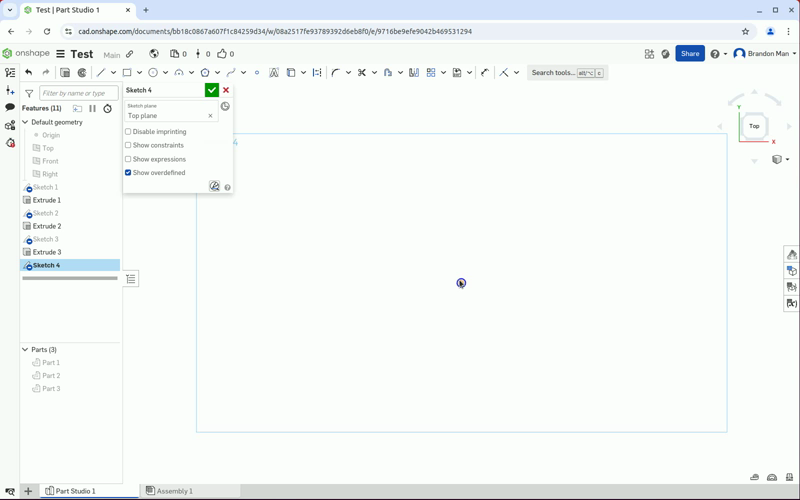
scroll(6)
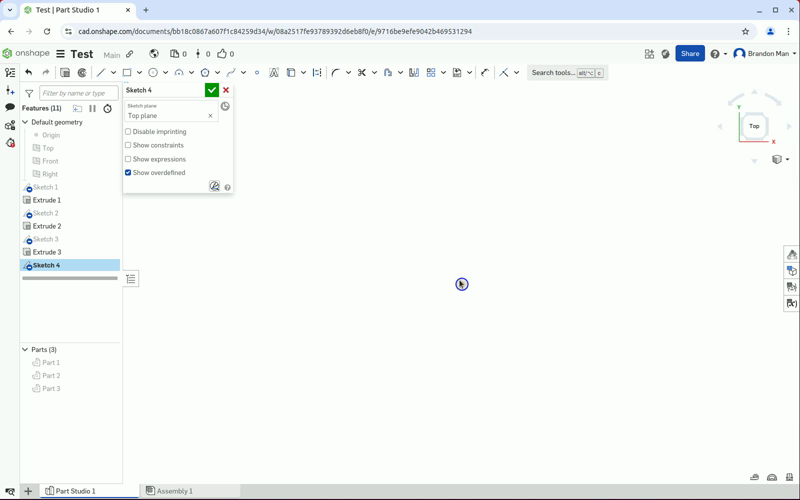
scroll(6)
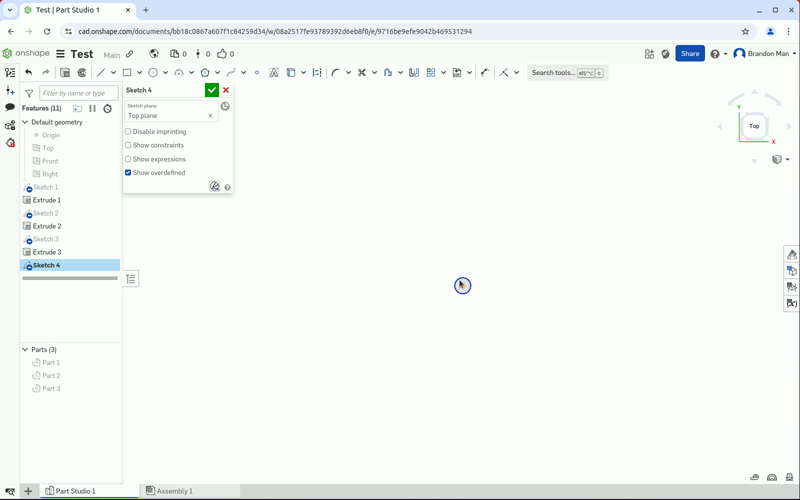
scroll(6)
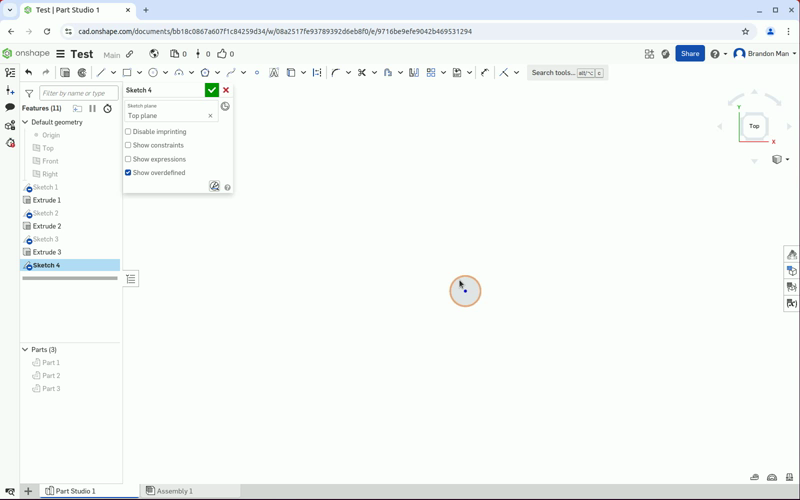
scroll(6)
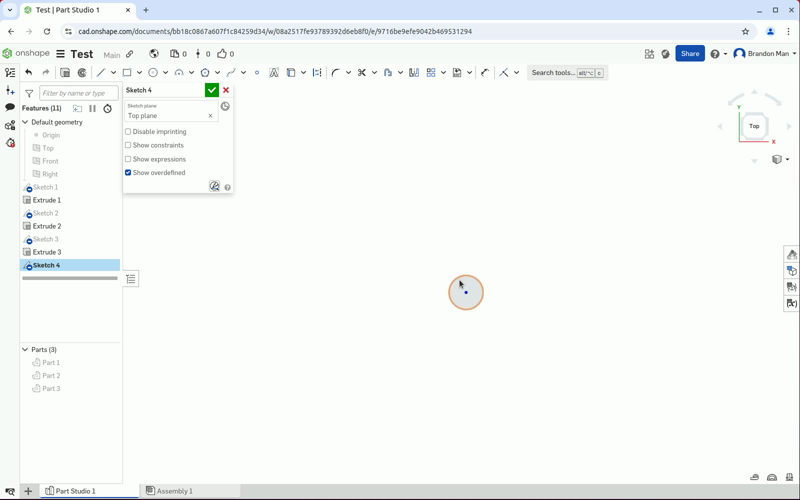
scroll(6)
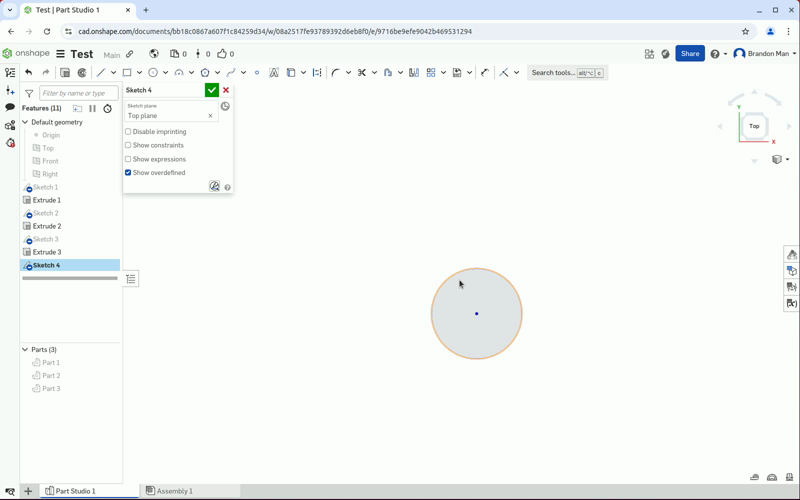
click(459, 279)
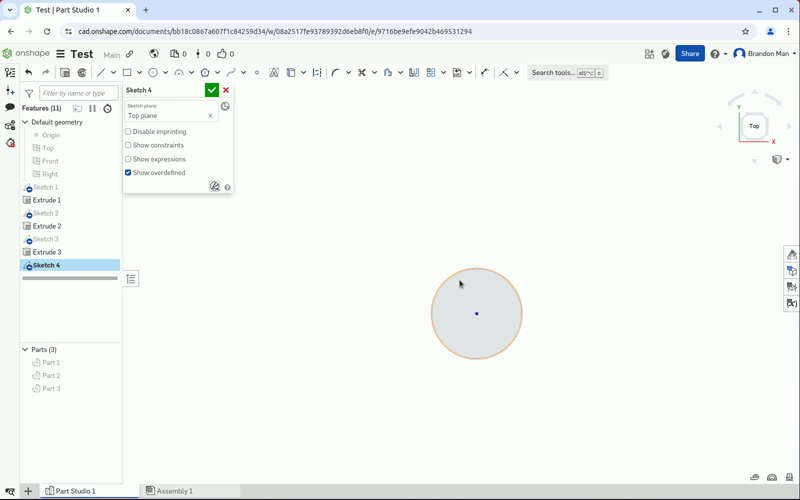
scroll(-6)
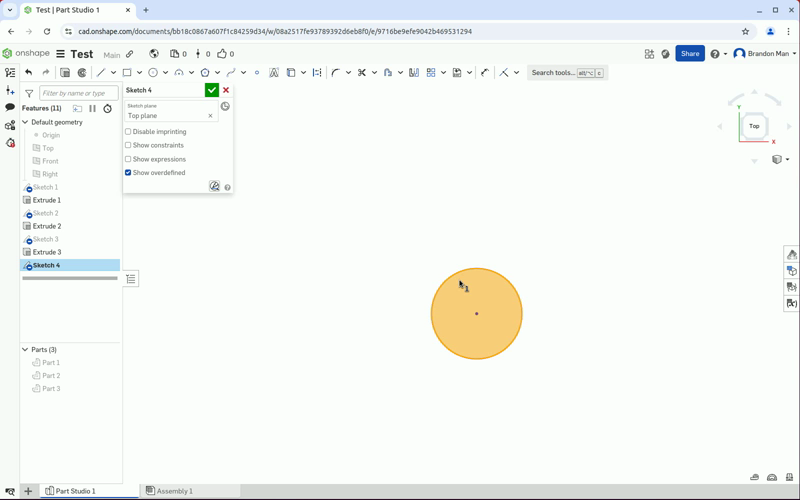
scroll(-6)
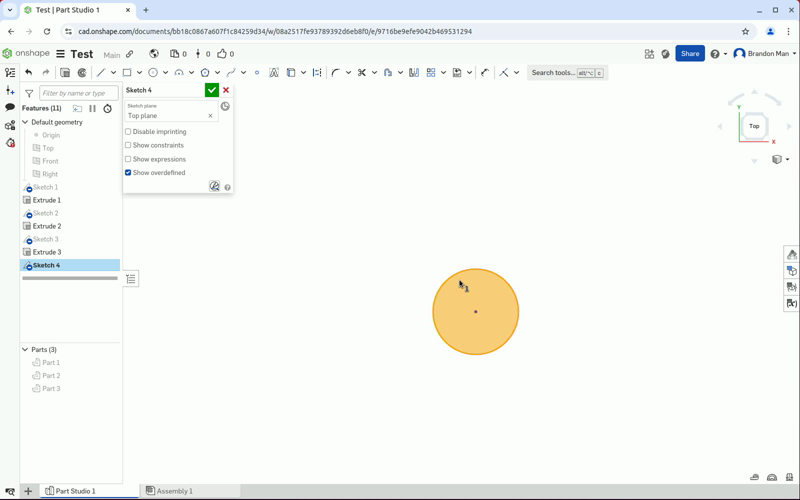
scroll(-6)
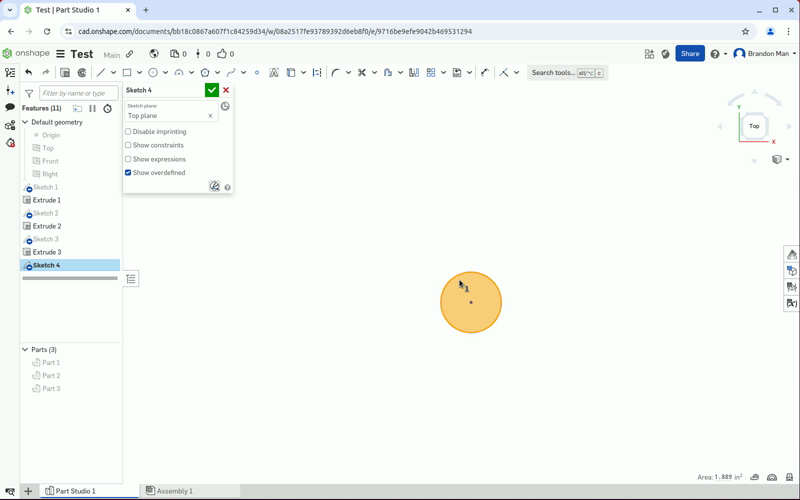
scroll(-6)
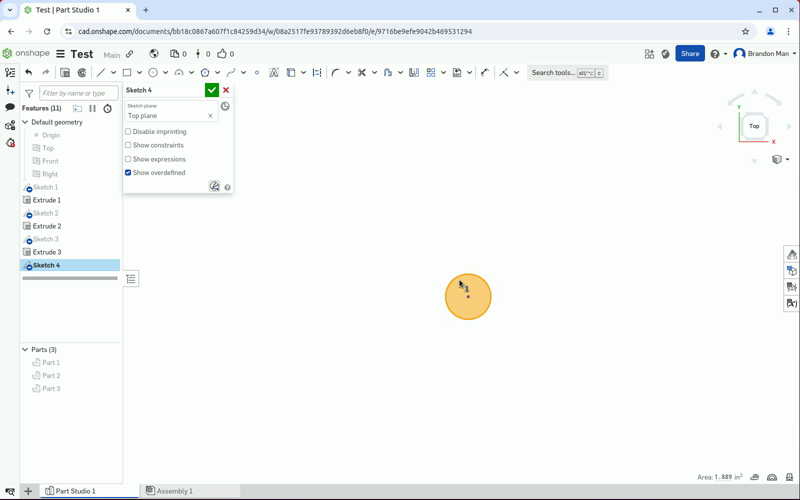
scroll(-6)
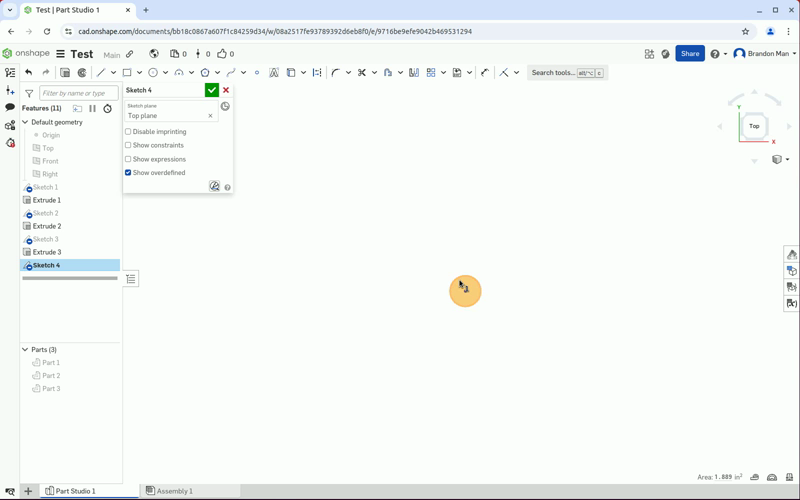
scroll(-6)
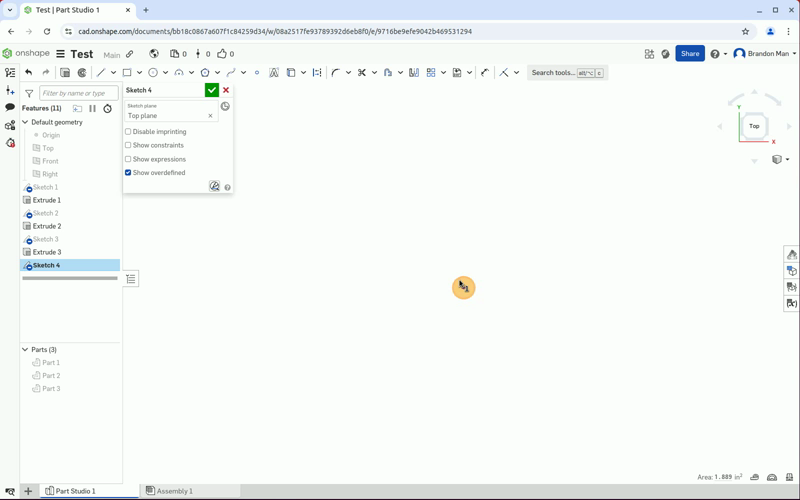
scroll(-6)
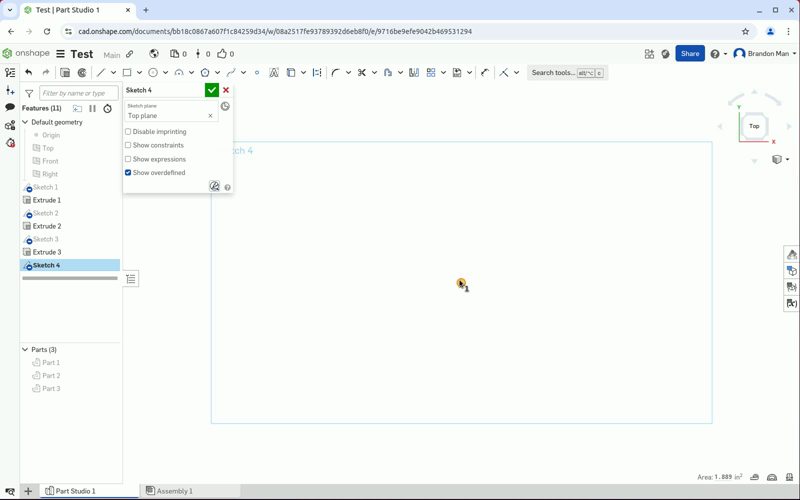
mouse_move(73, 352)
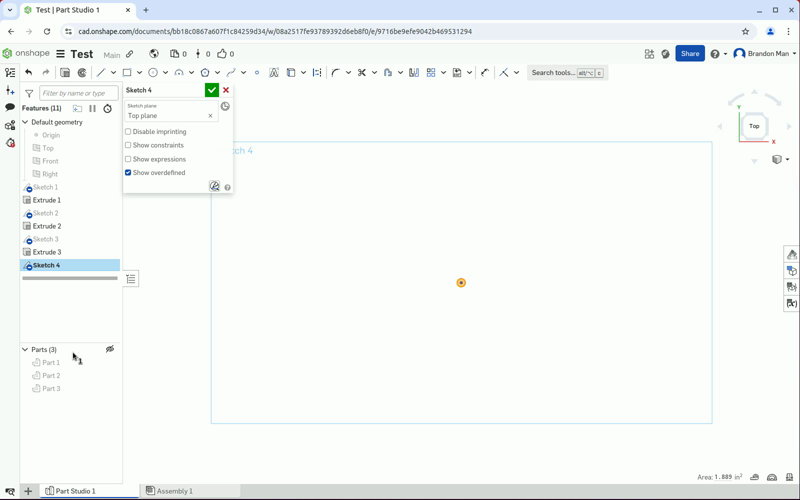
key(shift+y)
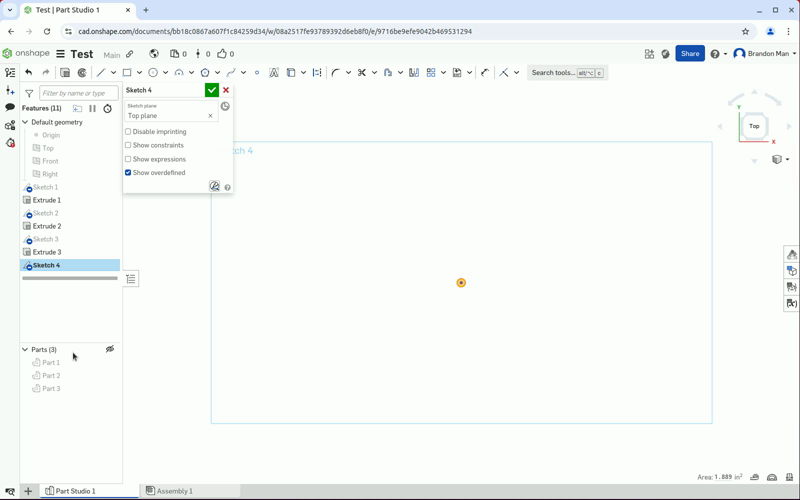
key(shift+e)
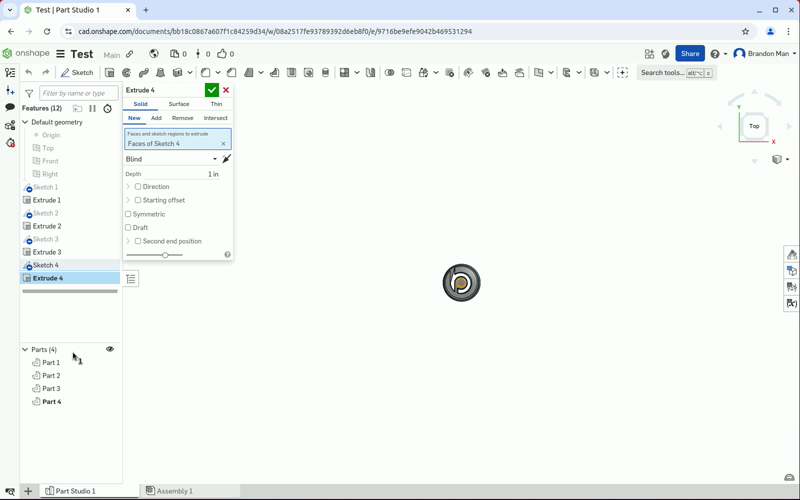
mouse_move(143, 106)
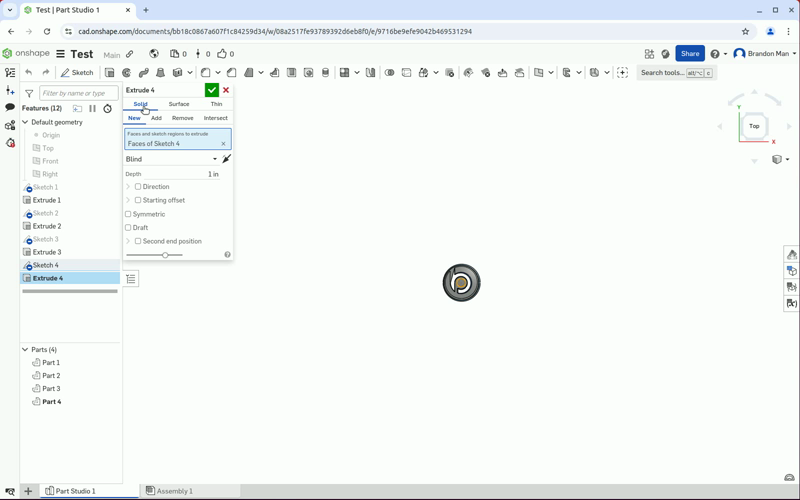
click(143, 106)
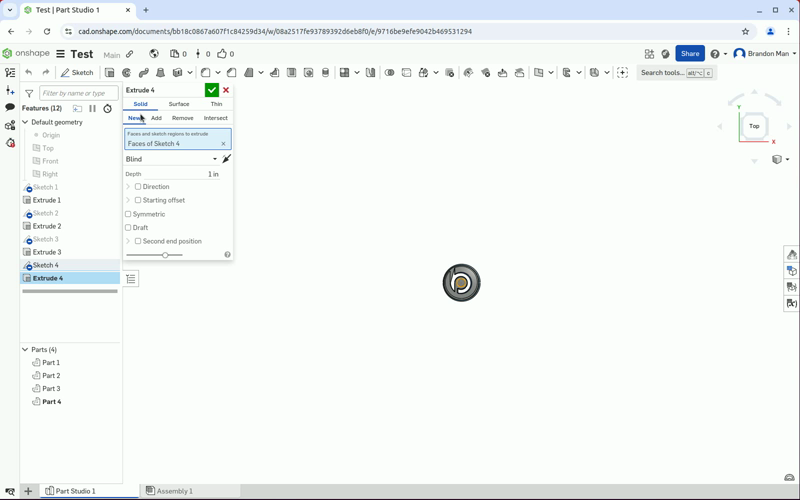
mouse_move(137, 120)
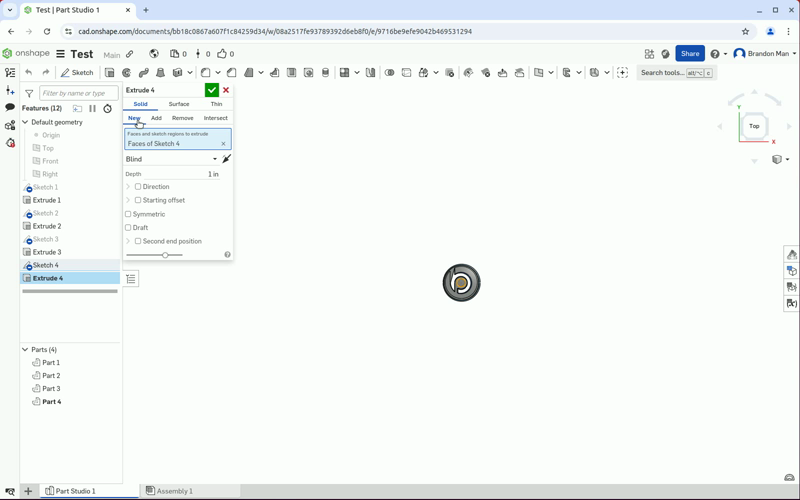
click(137, 120)
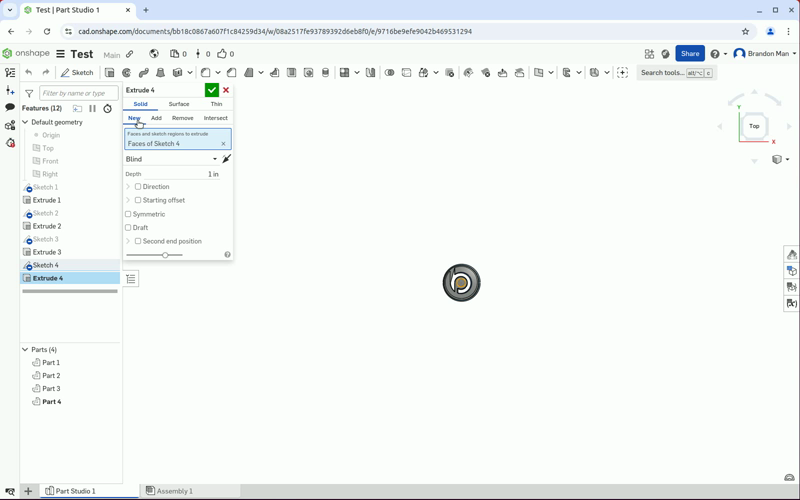
key(tab, 4)
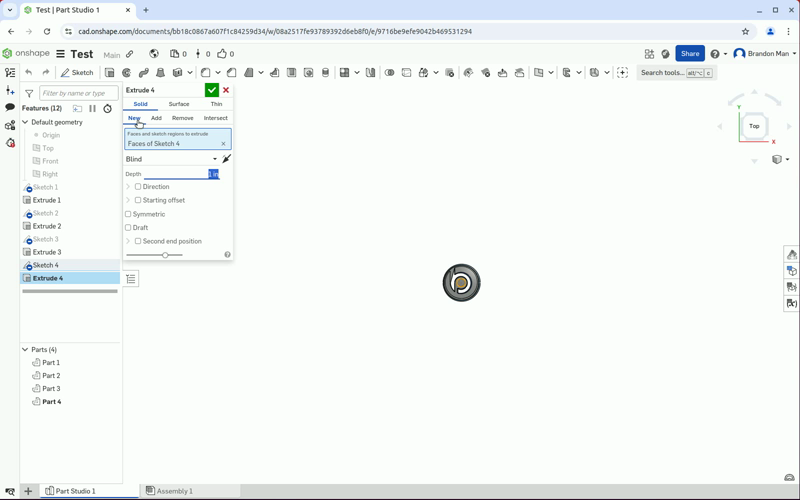
text(-0.241)
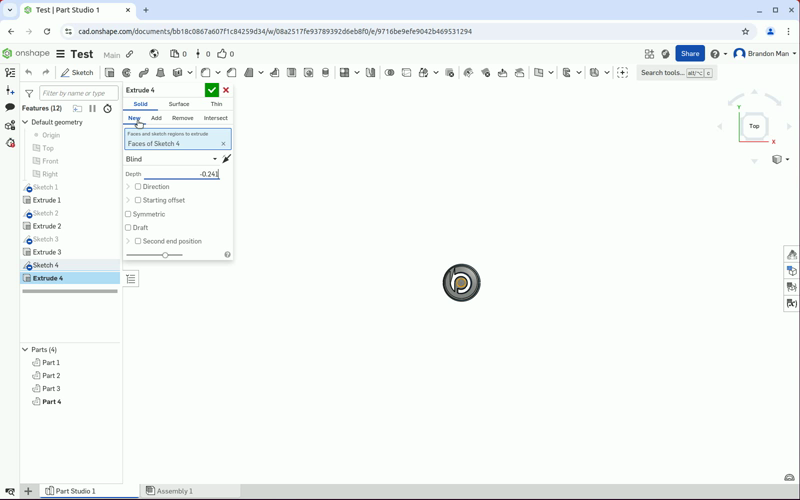
key(enter)
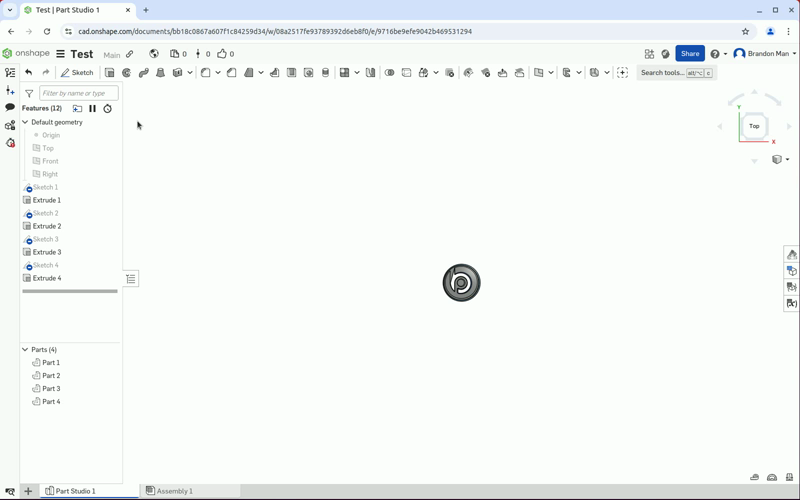
key(shift+h)
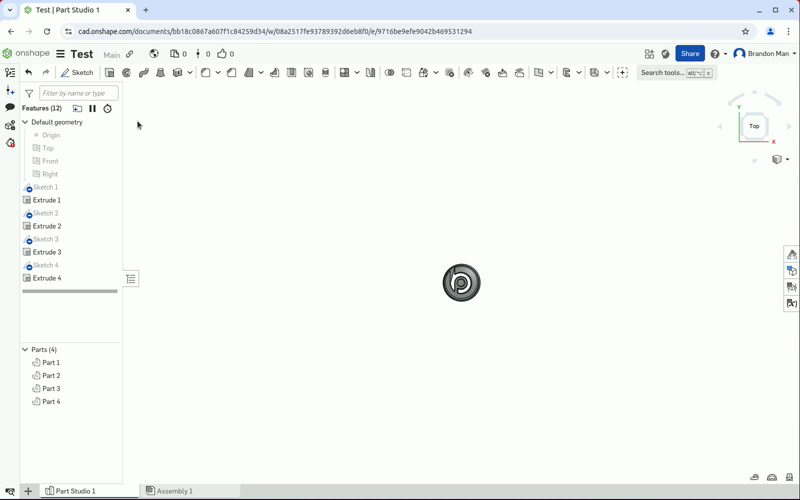
key(shift+h)
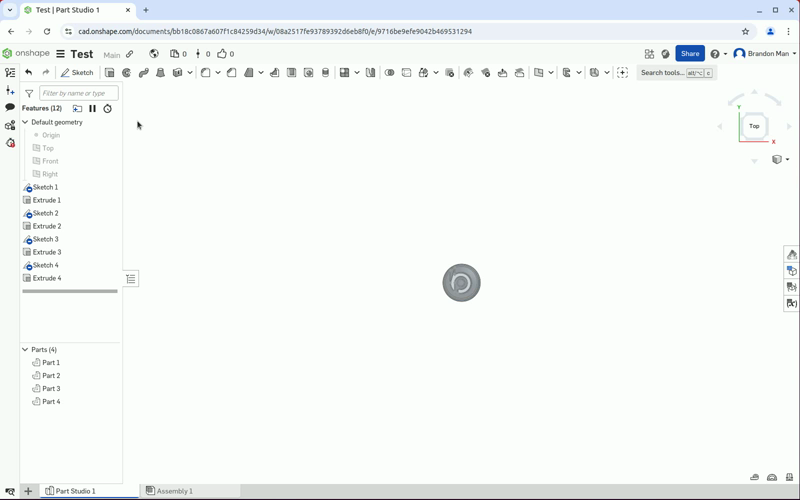
key(shift+7)
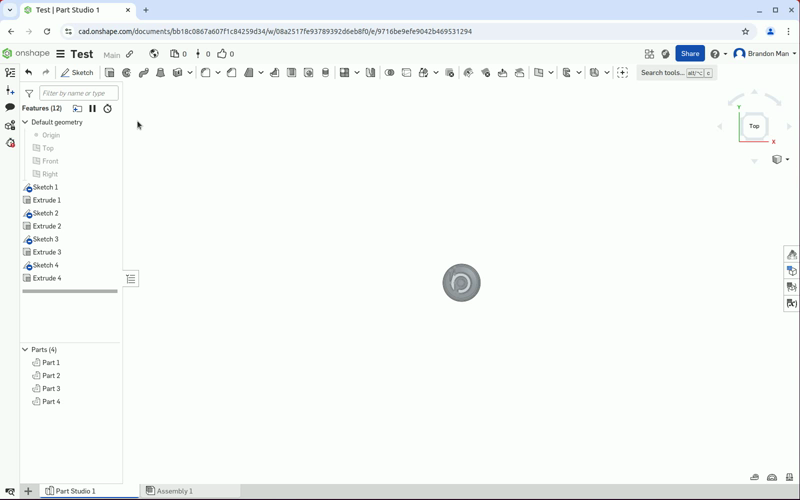
key(up, 3)
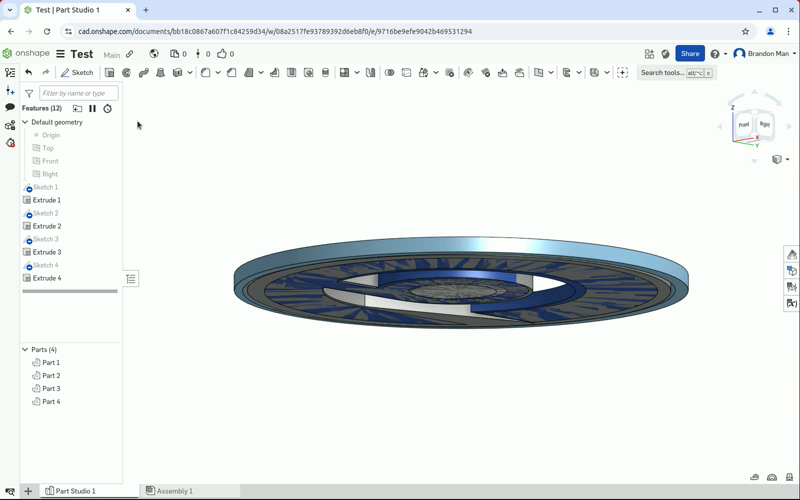
key(left, 3)
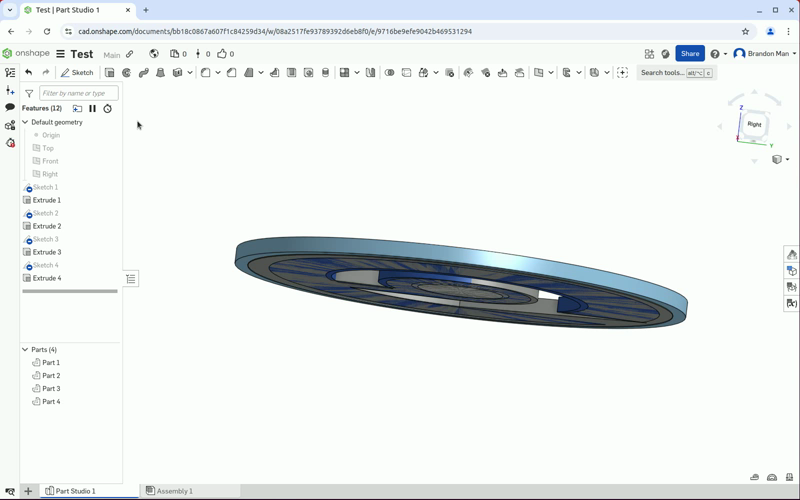
key(right, 3)
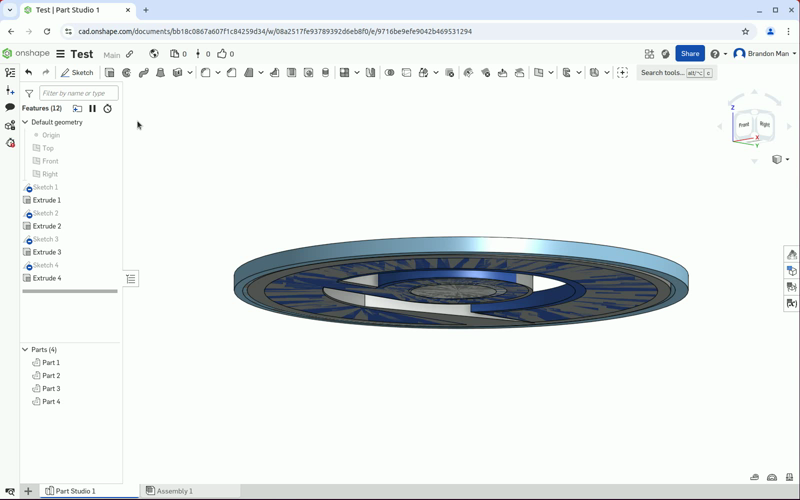
key(down, 3)
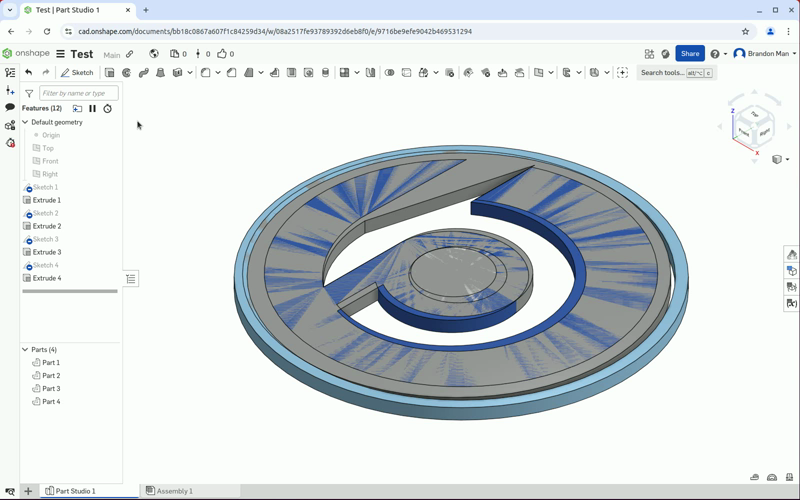
mouse_move(73, 189)
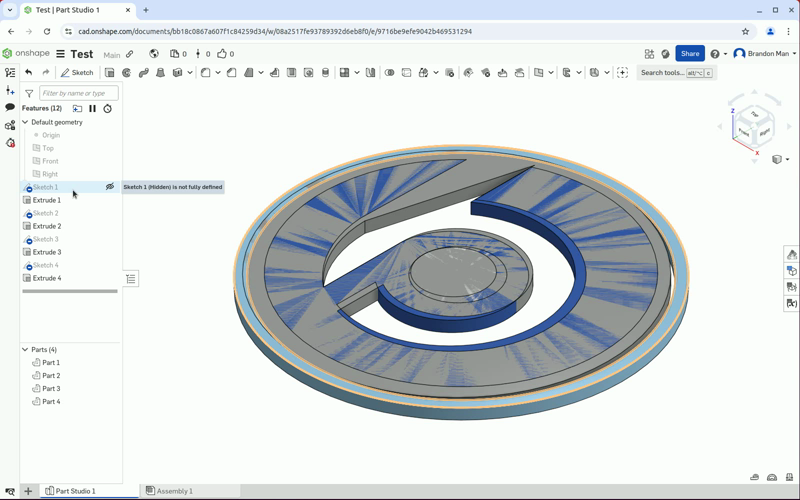
click(73, 189)